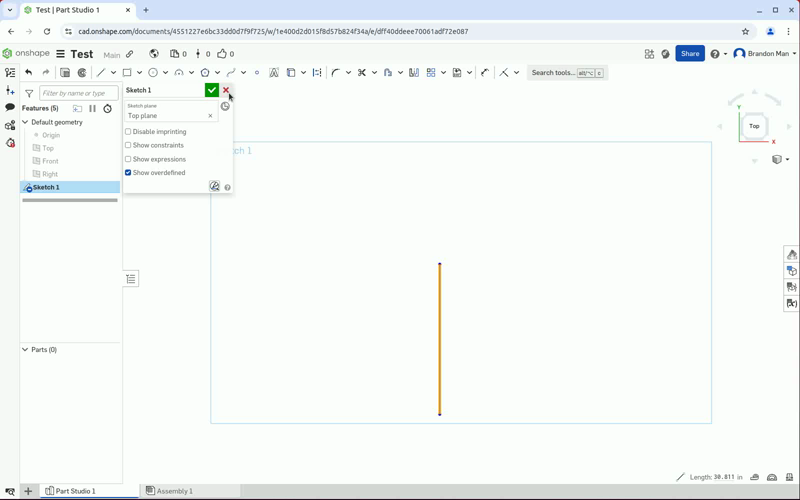
key(shift+h)
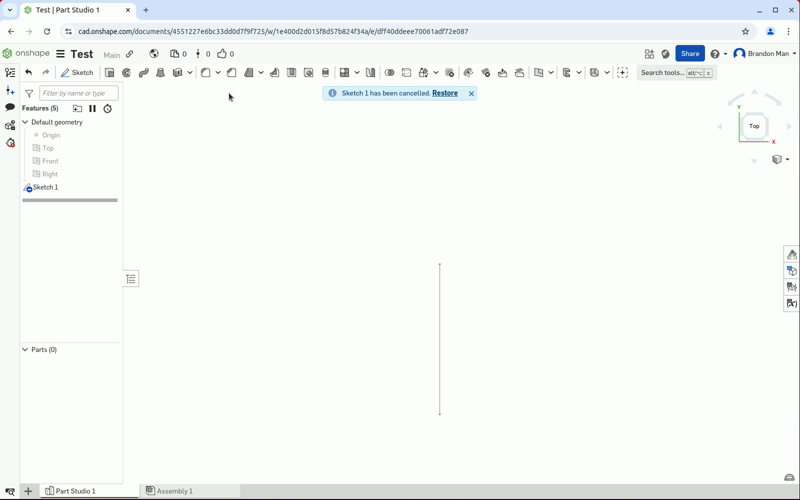
mouse_move(73, 352)
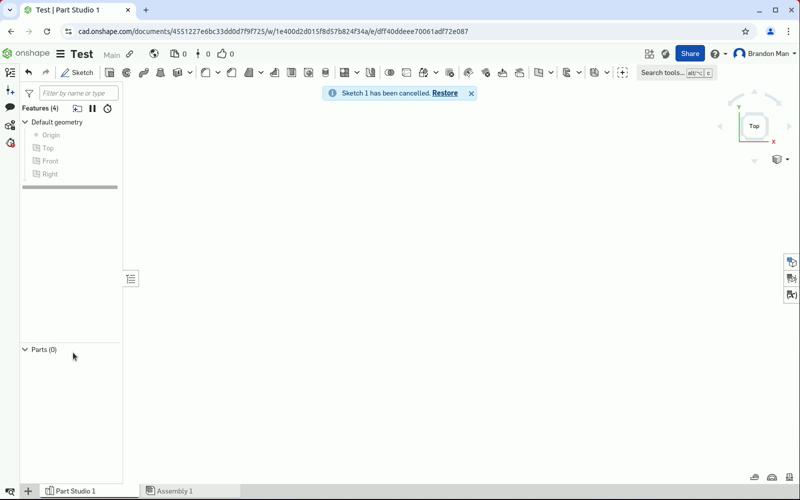
key(y)
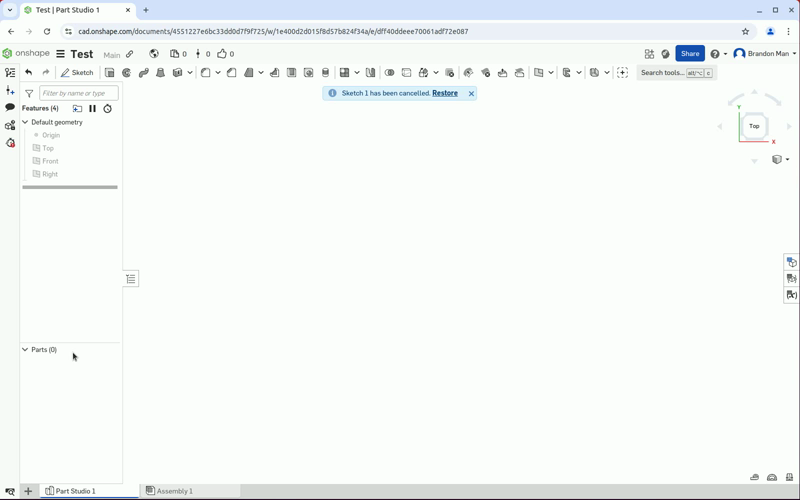
key(shift+p)
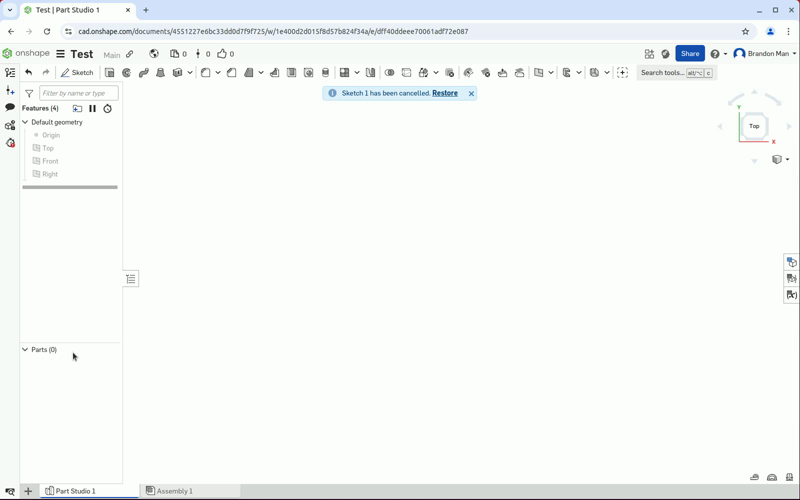
key(space)
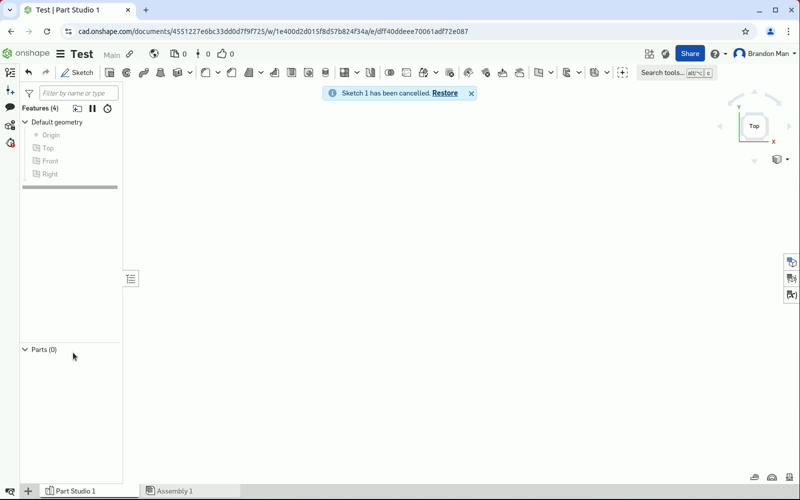
key_down(shift)
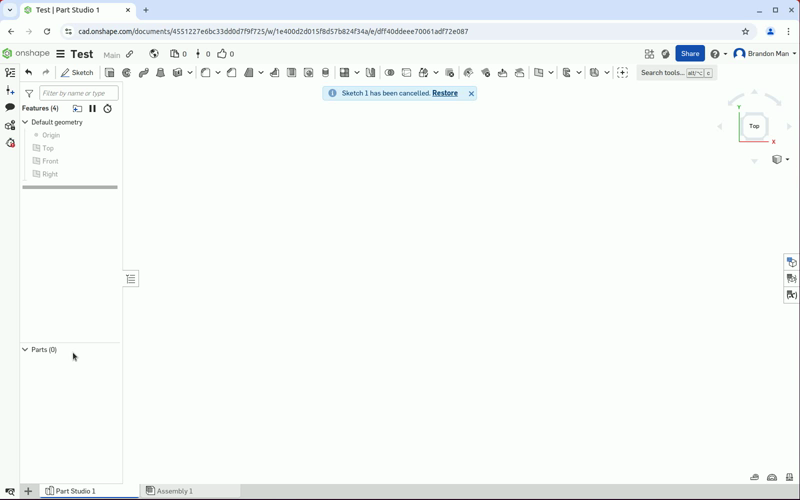
key(up)
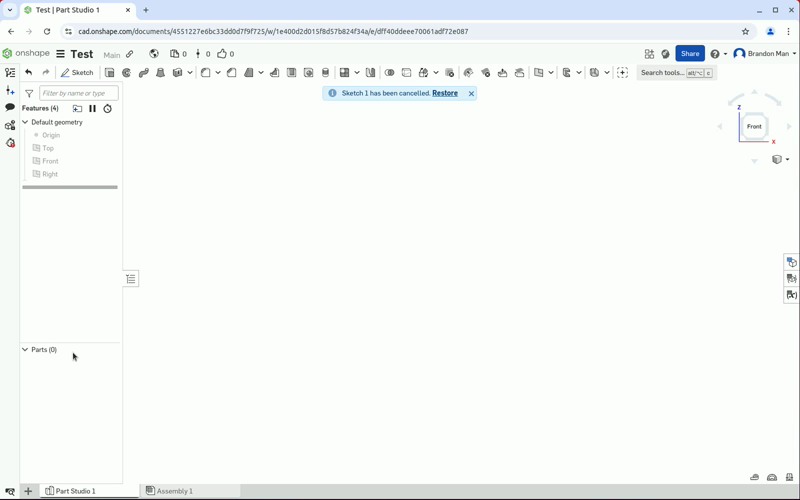
key_up(shift)
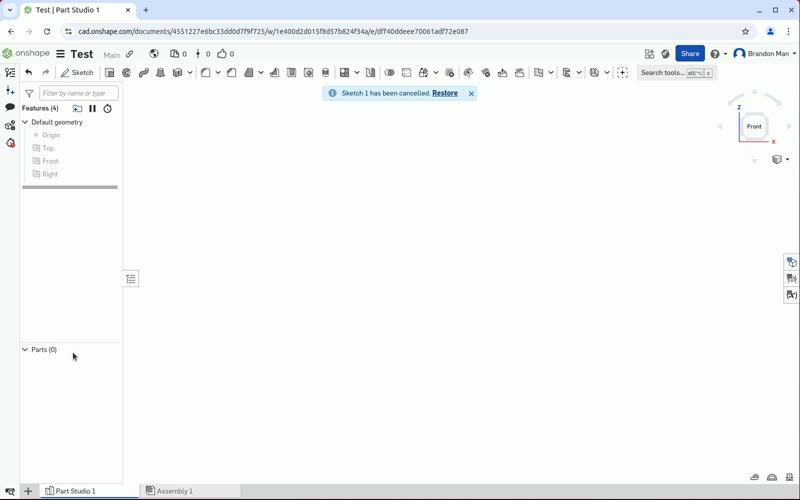
mouse_move(73, 352)
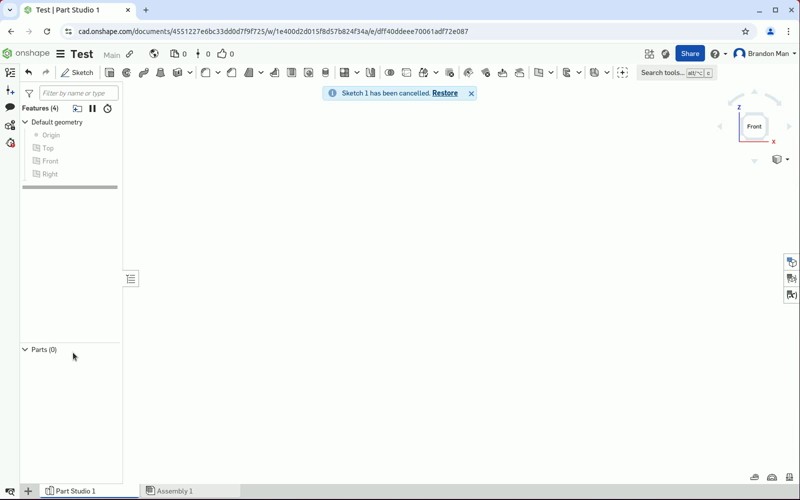
key(shift+y)
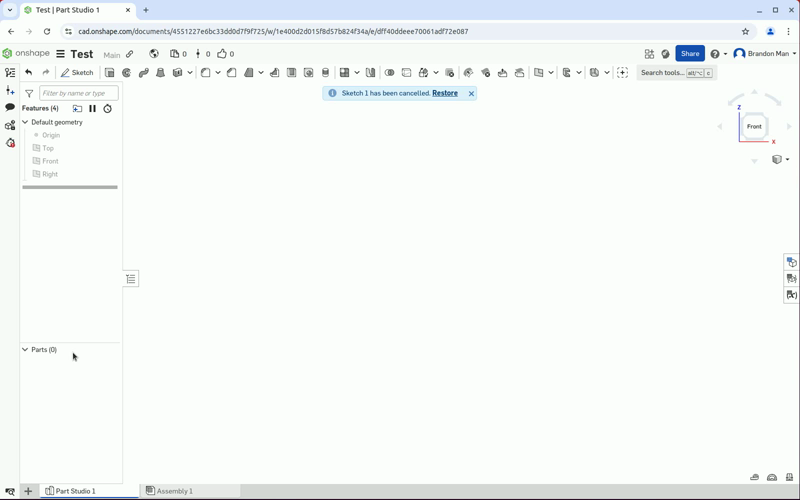
key(shift+s)
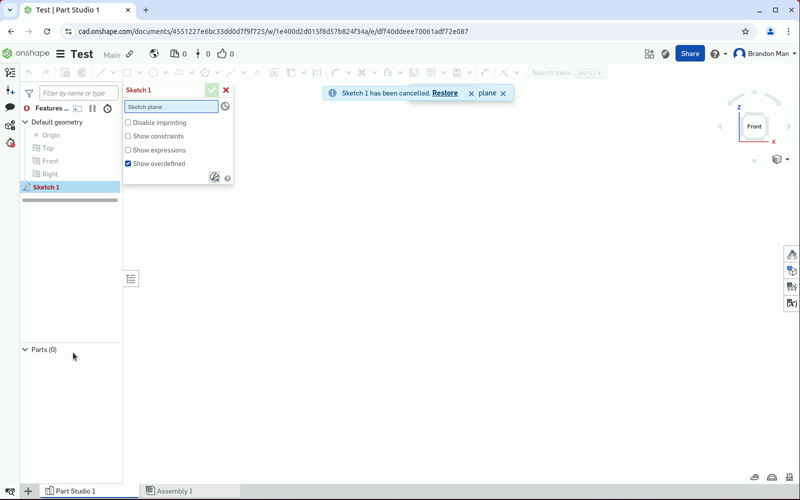
mouse_move(73, 163)
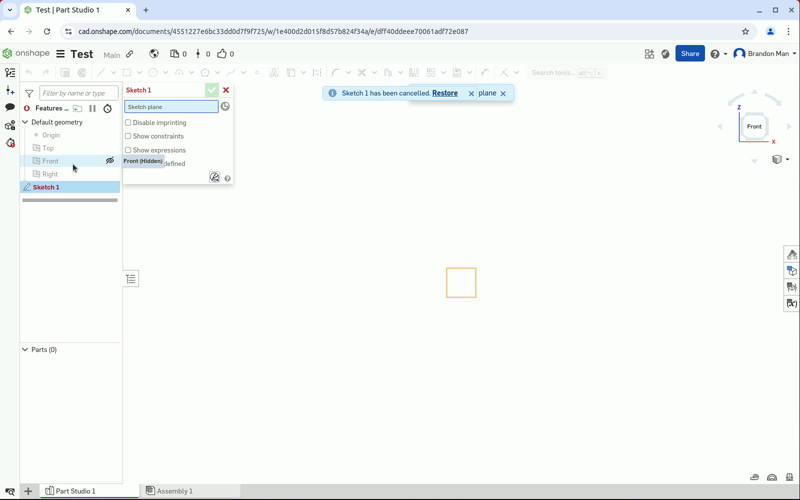
click(73, 163)
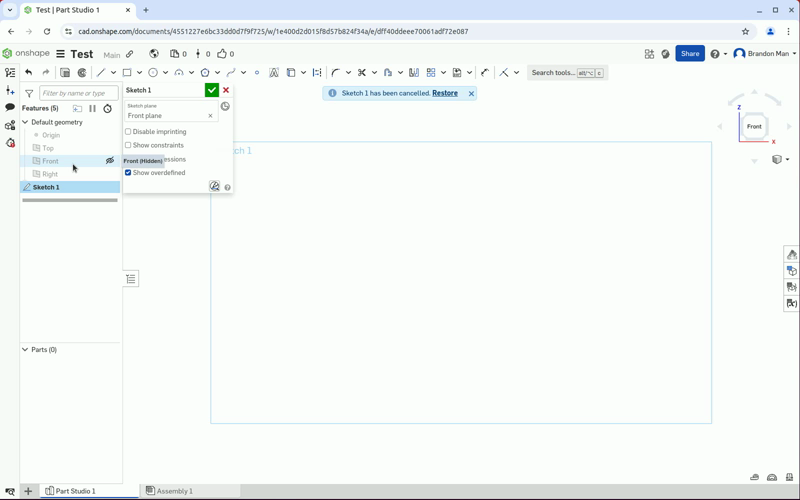
mouse_move(73, 352)
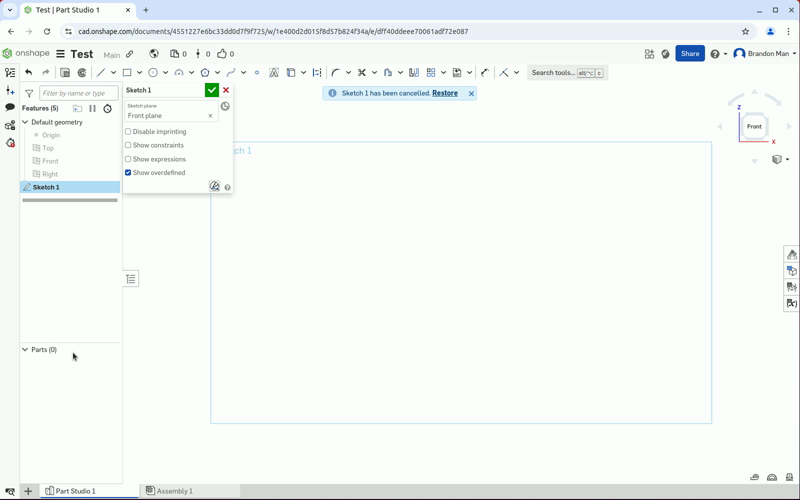
key(y)
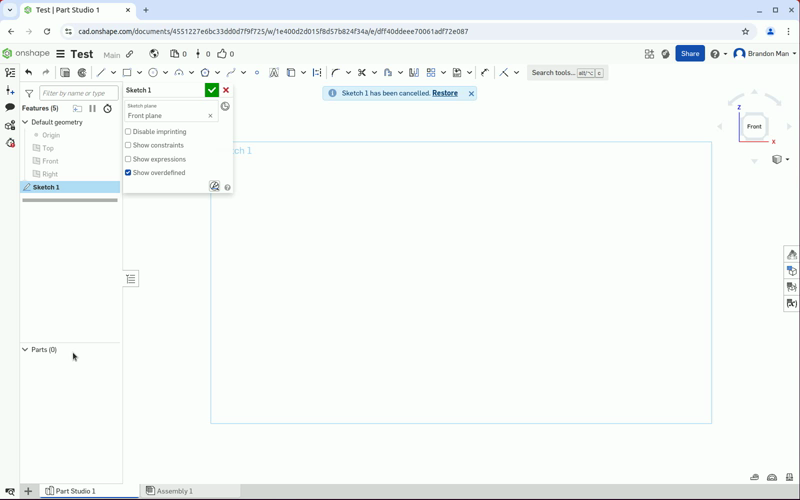
key(l)
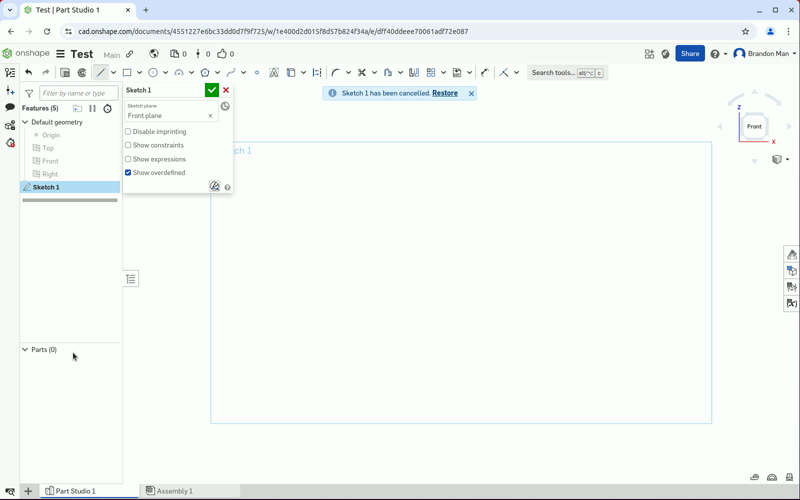
key_down(shift)
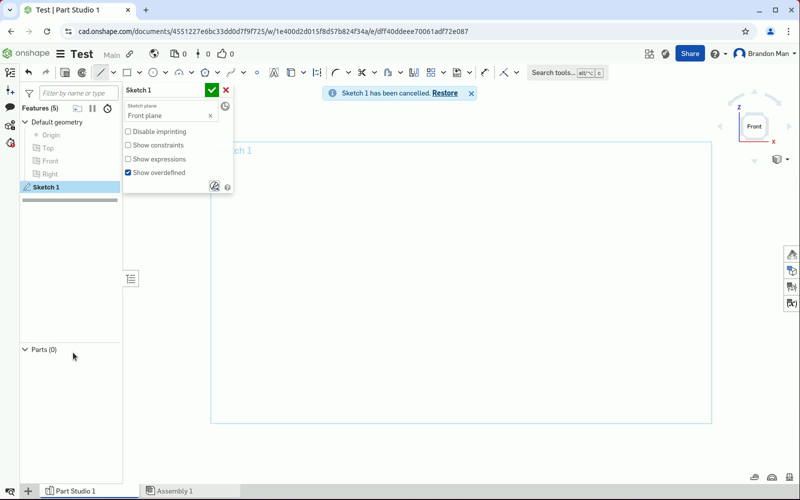
mouse_move(460, 282)
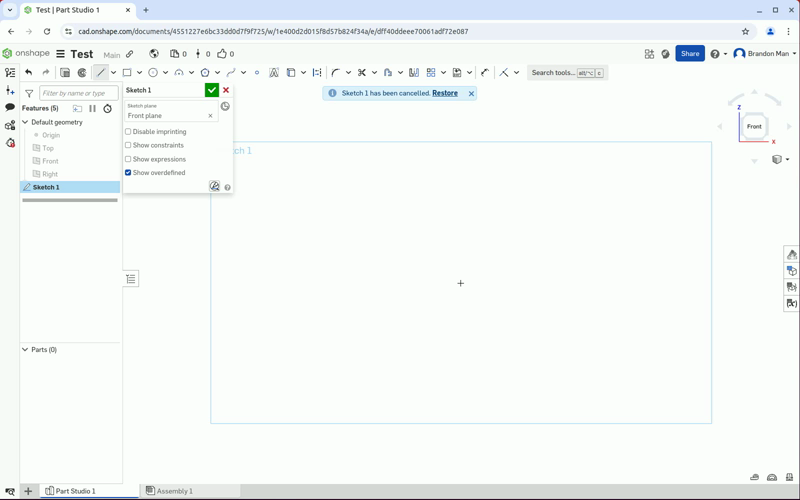
click(460, 282)
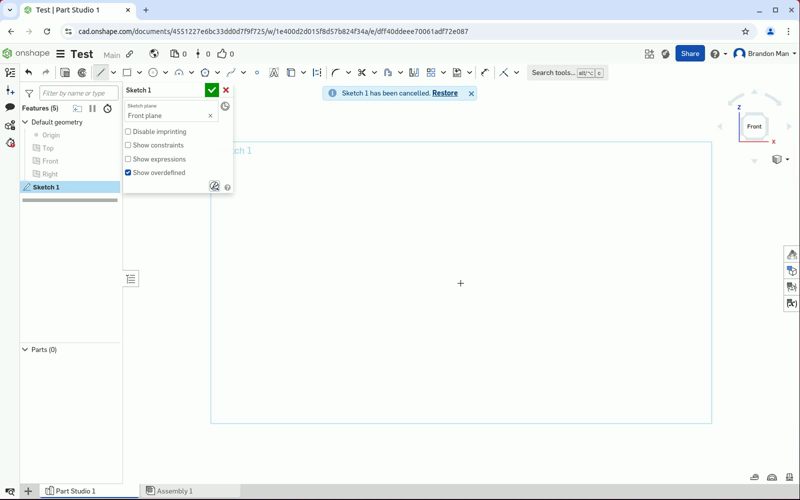
key_up(shift)
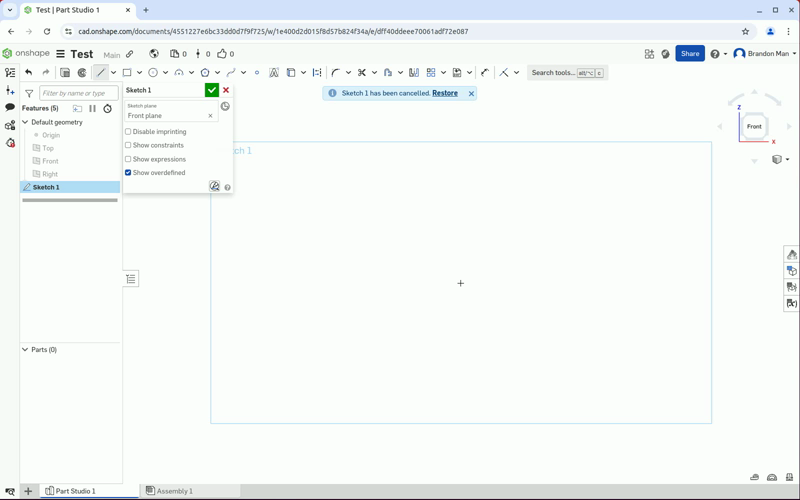
key_down(shift)
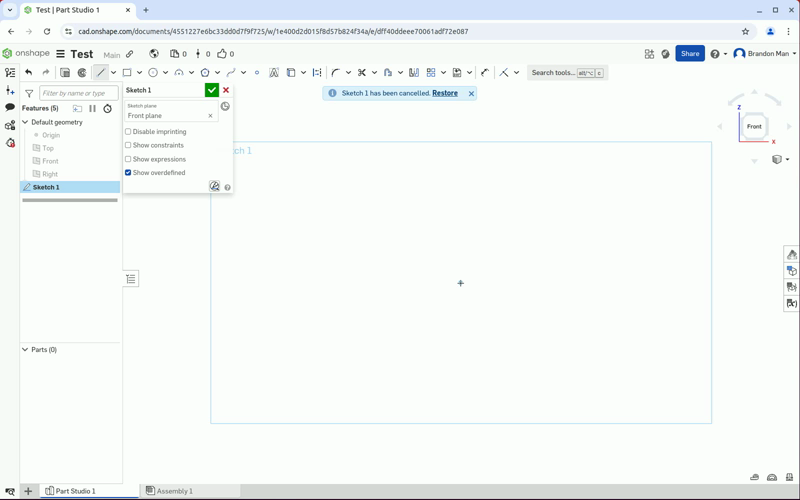
mouse_move(573, 282)
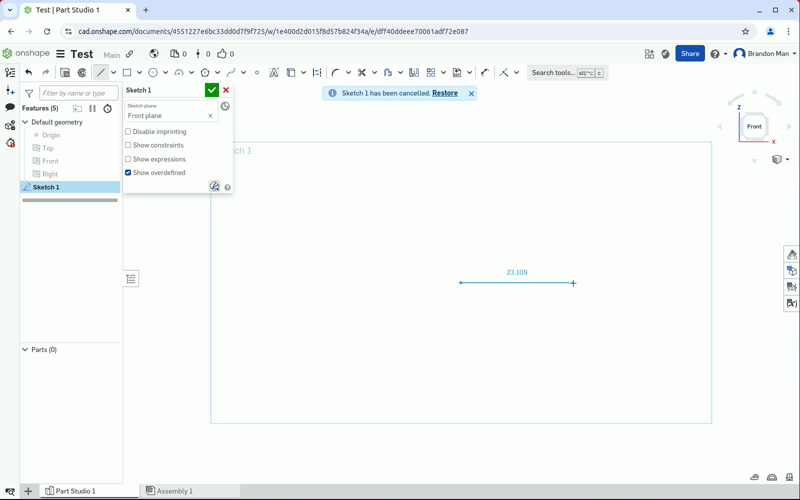
click(573, 282)
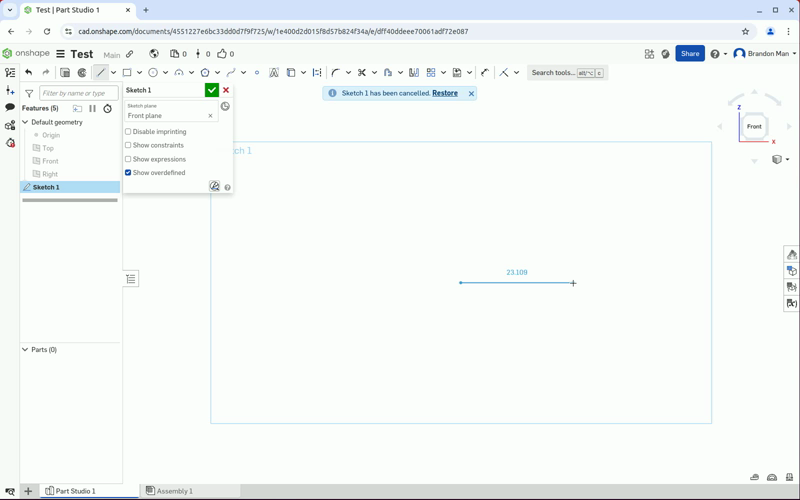
key_up(shift)
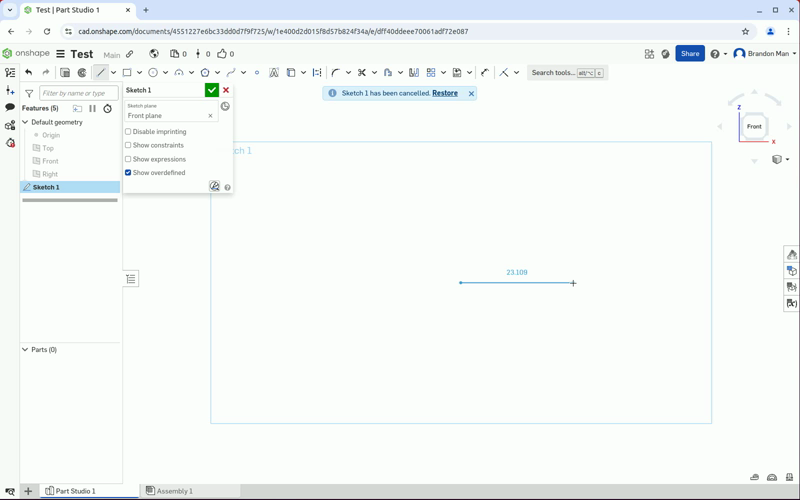
key_down(shift)
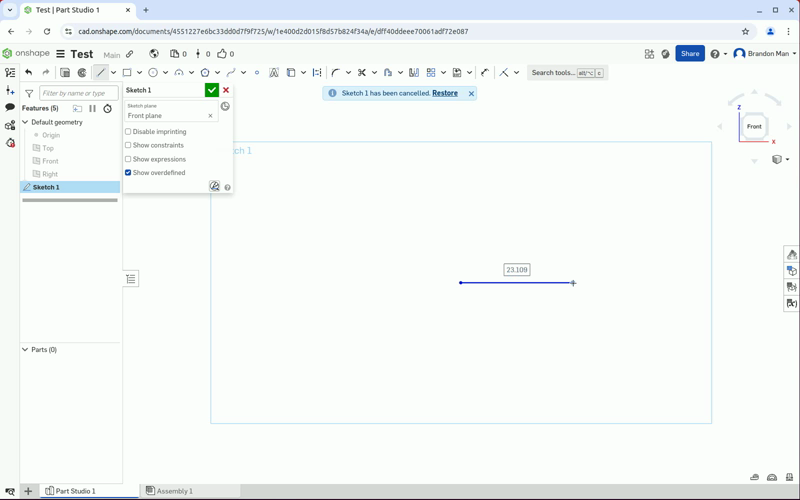
mouse_move(589, 282)
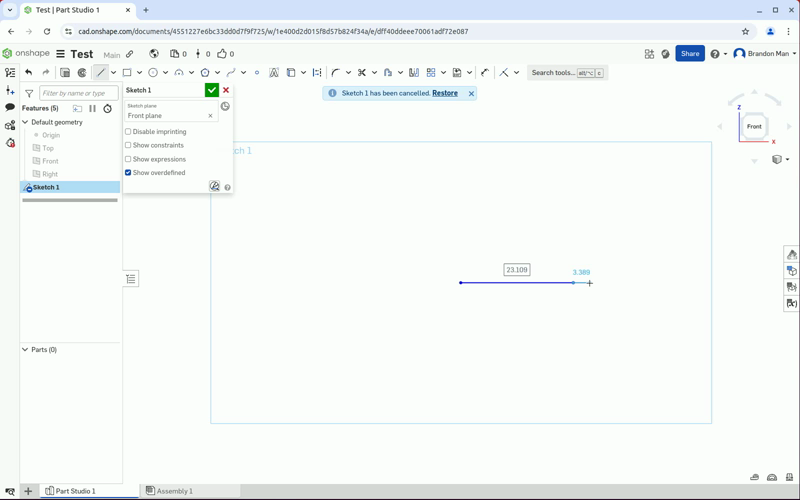
mouse_move(573, 276)
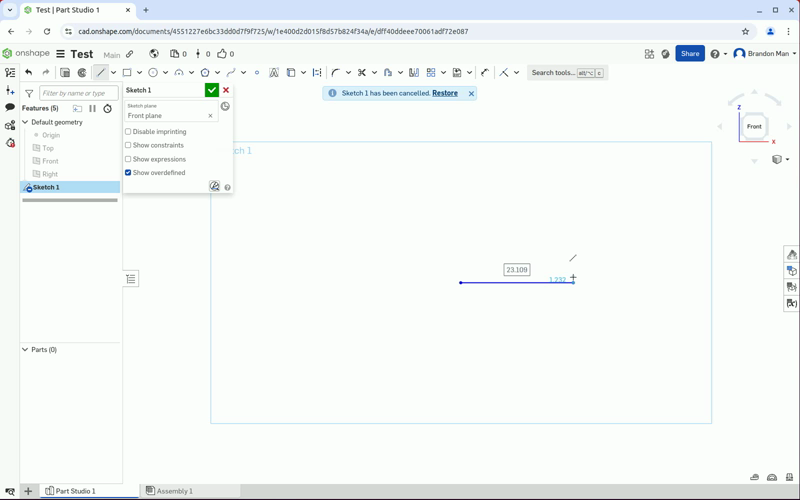
scroll(6)
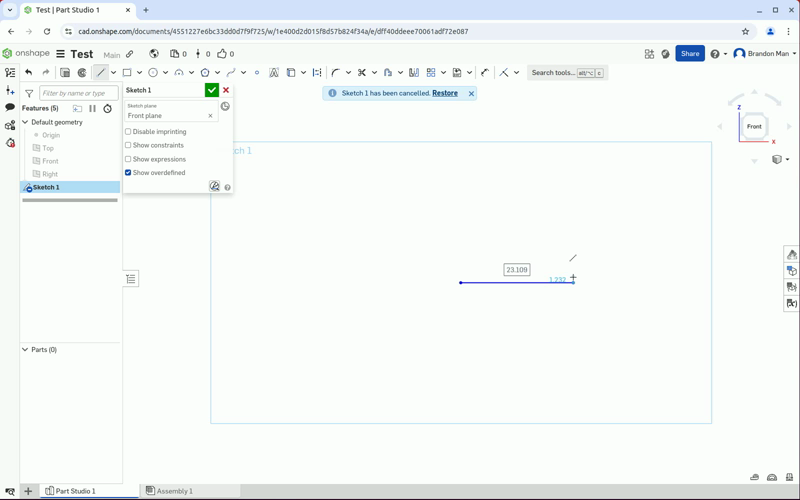
scroll(6)
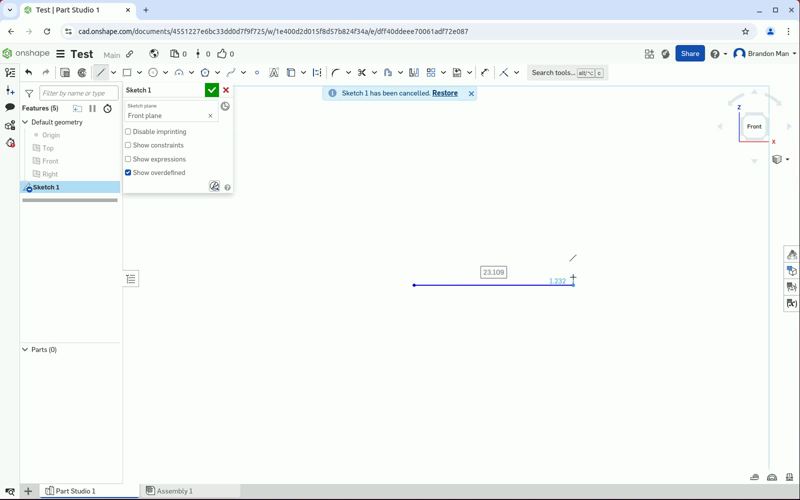
scroll(6)
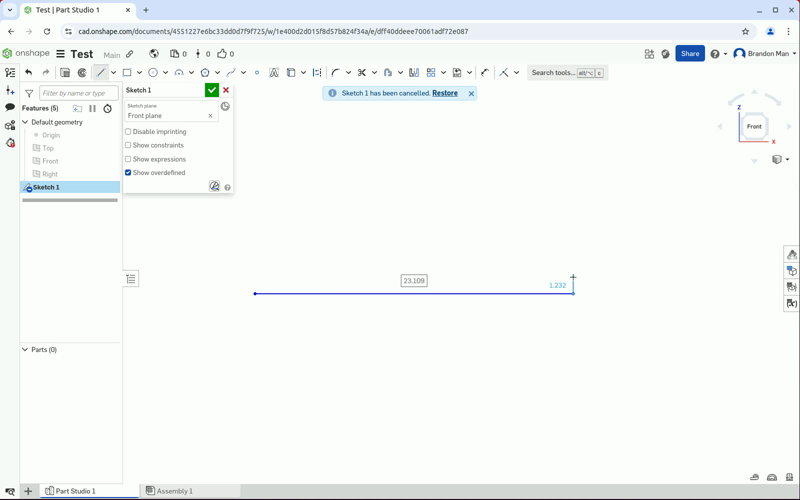
scroll(6)
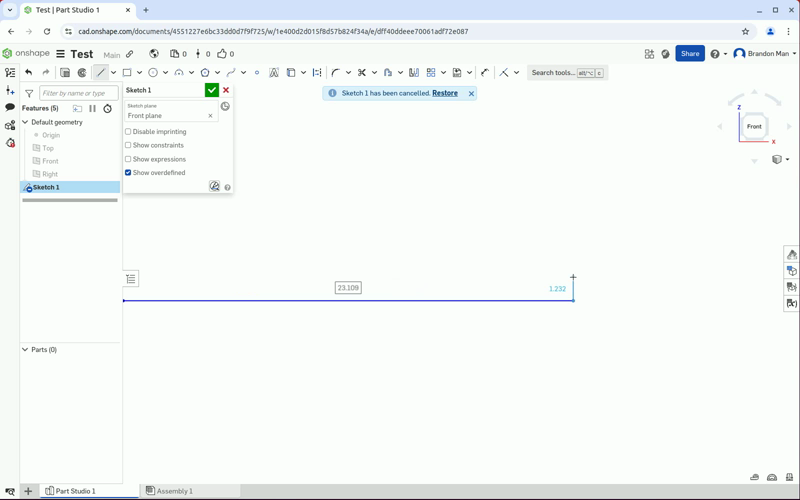
scroll(6)
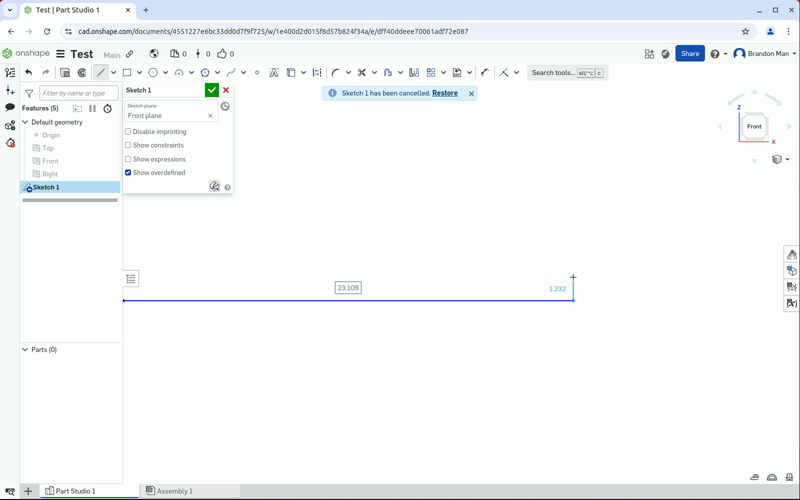
scroll(6)
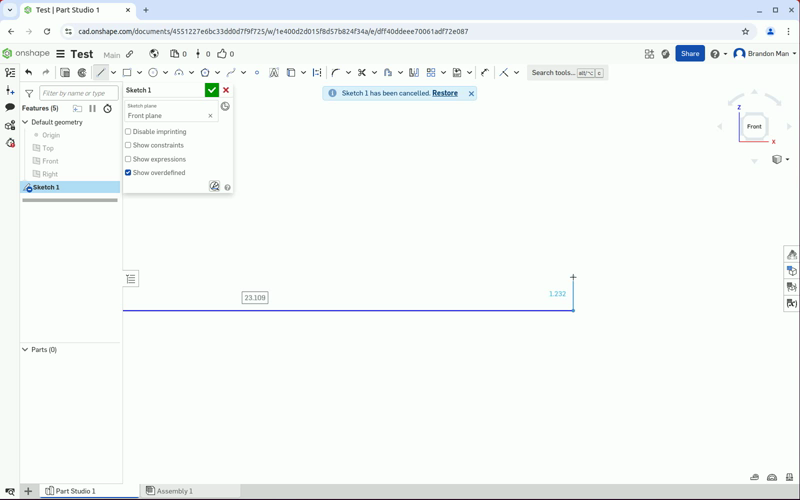
scroll(6)
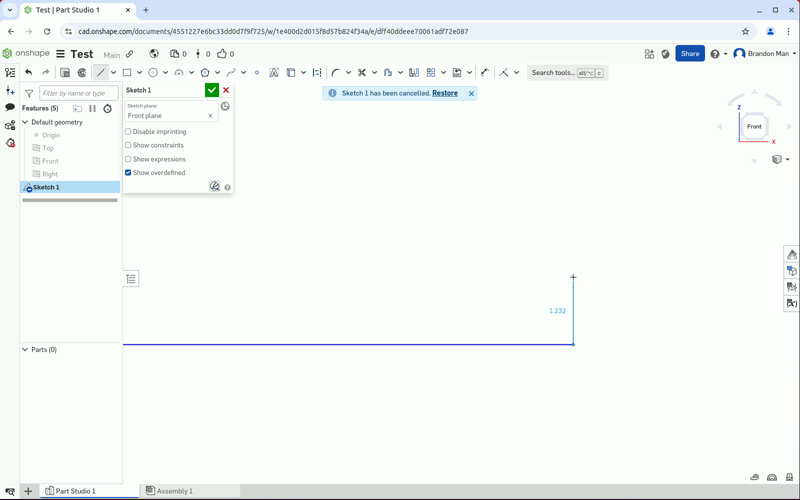
click(573, 276)
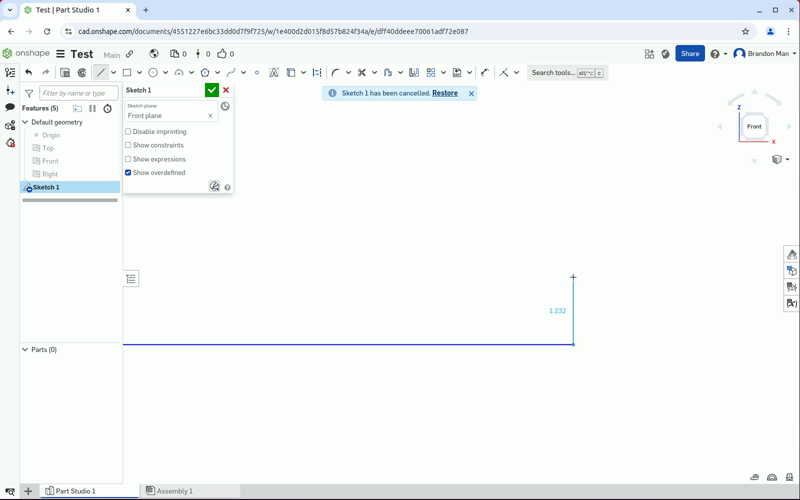
scroll(-6)
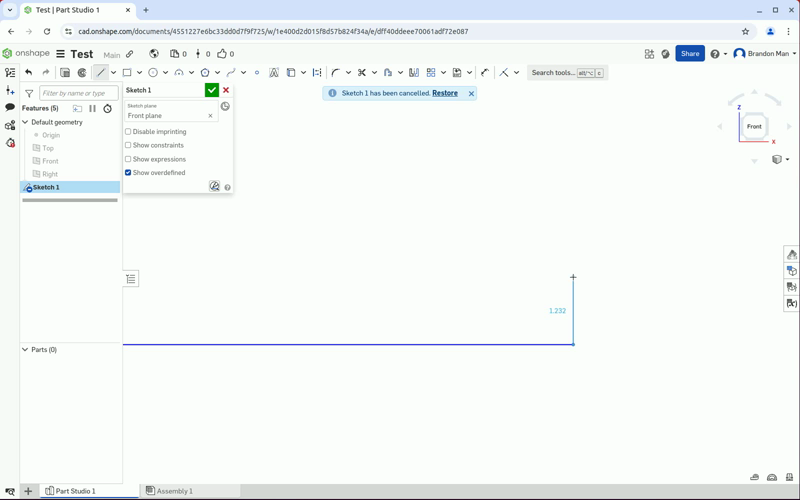
scroll(-6)
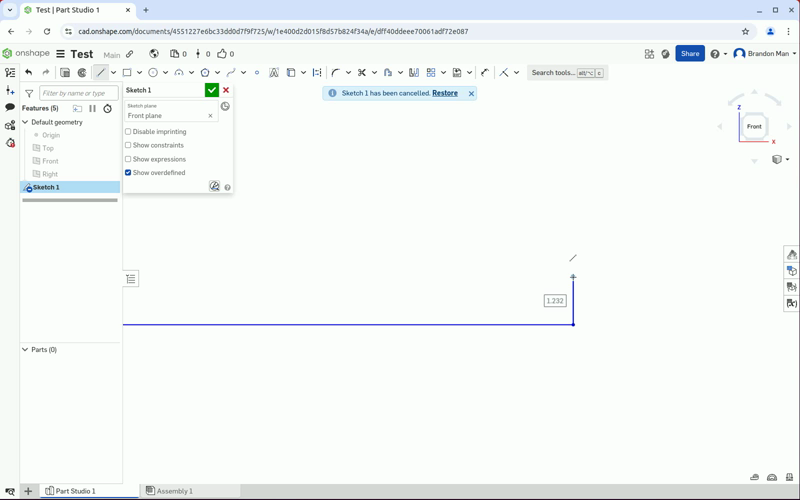
scroll(-6)
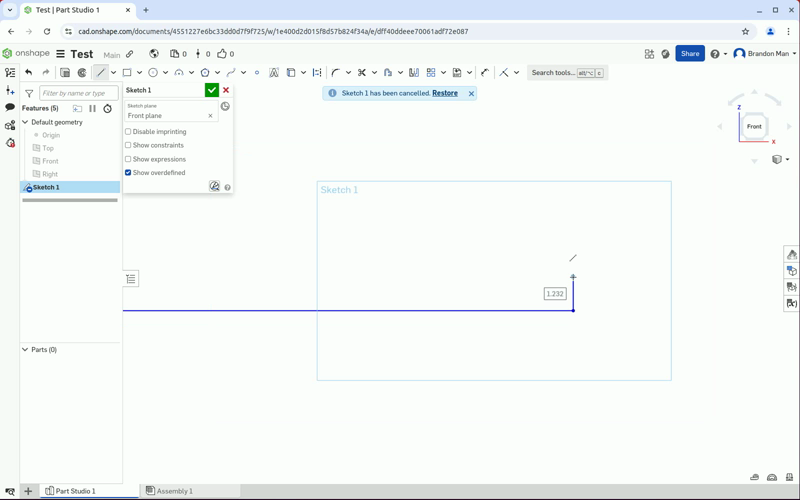
scroll(-6)
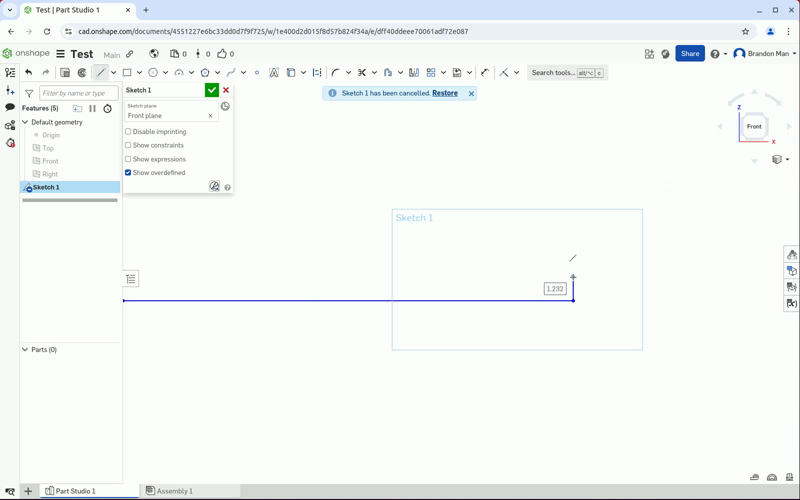
scroll(-6)
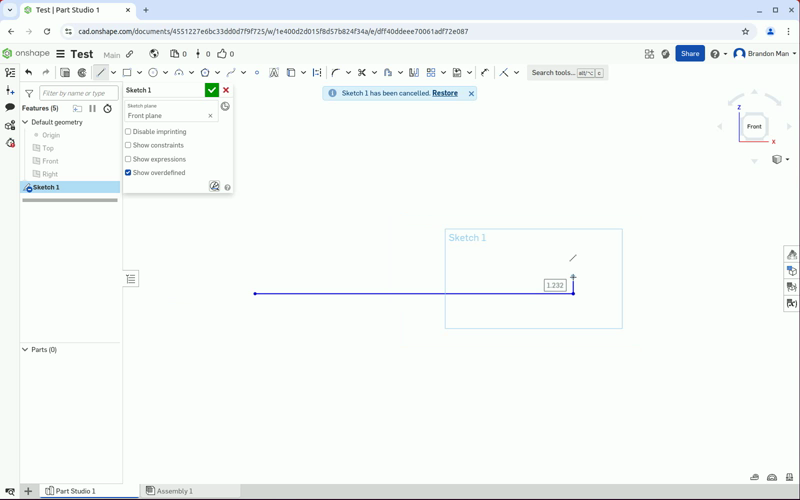
scroll(-6)
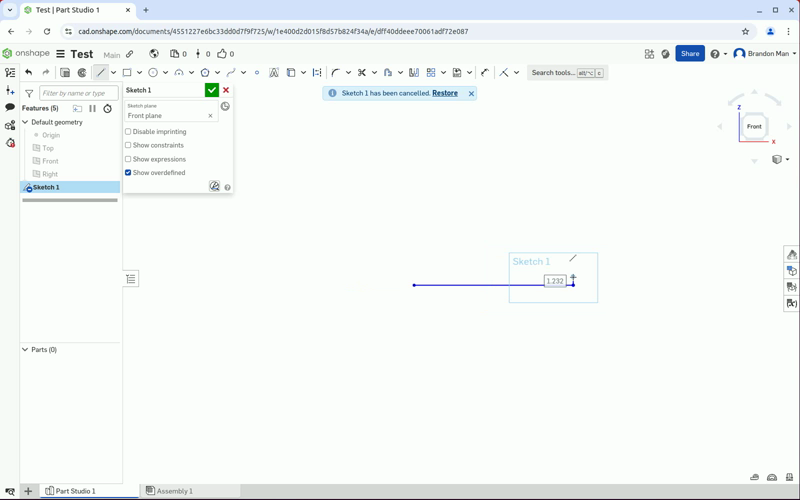
scroll(-6)
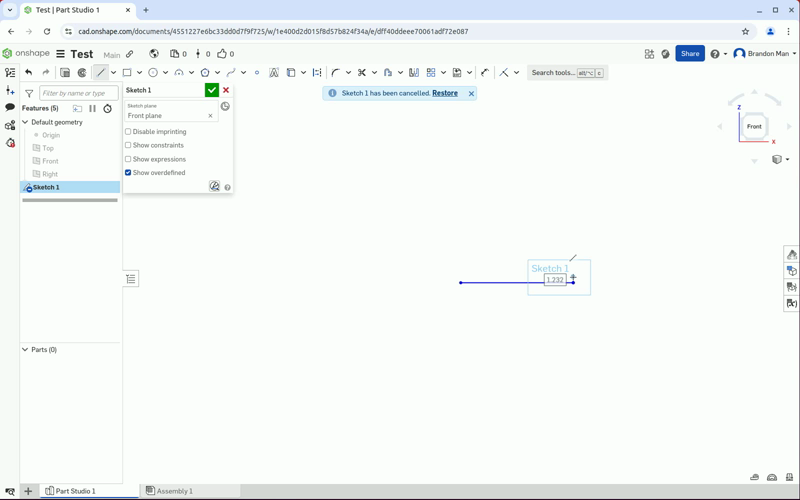
key_up(shift)
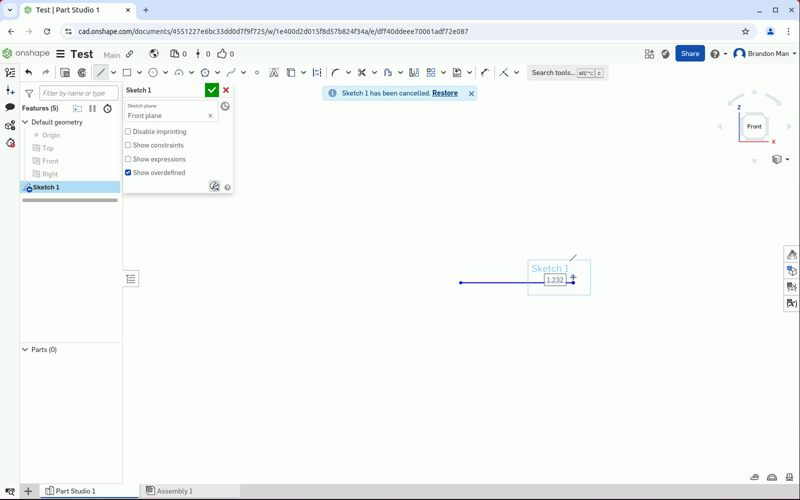
key_down(shift)
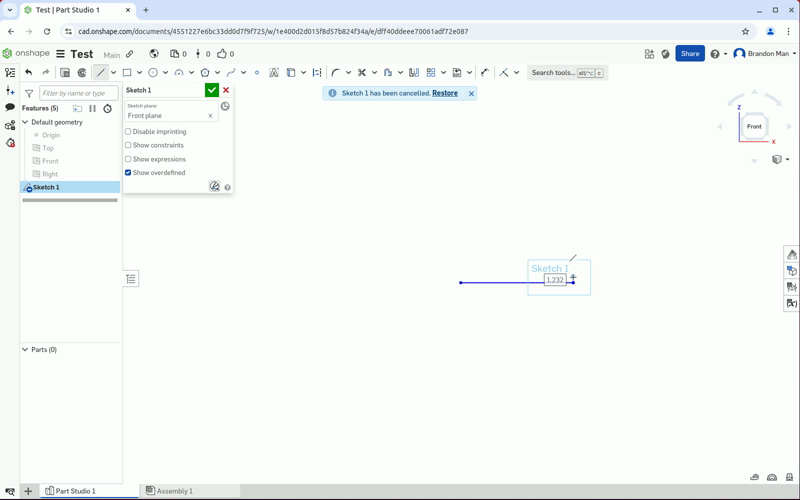
mouse_move(589, 276)
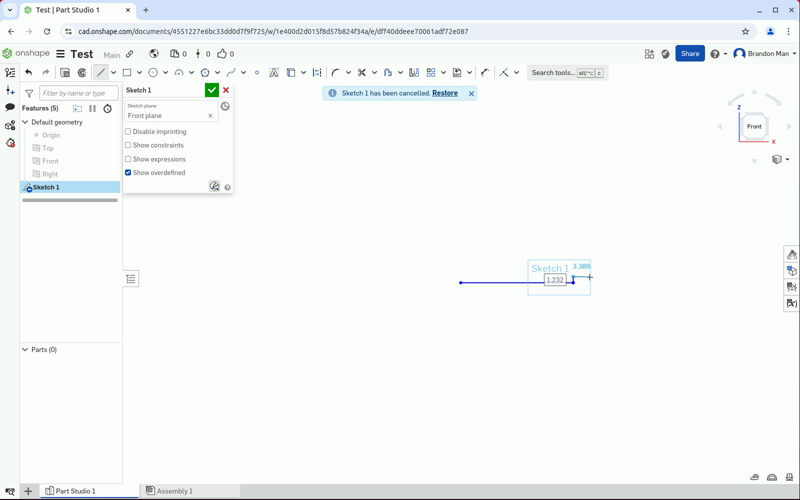
mouse_move(573, 271)
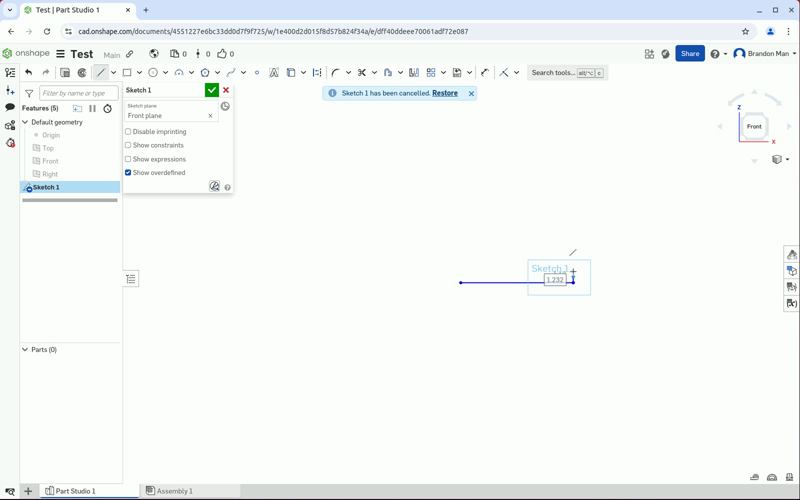
scroll(6)
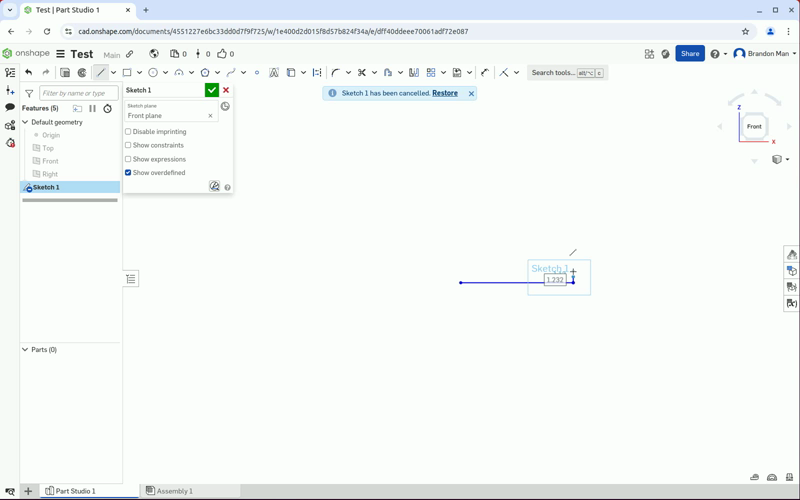
scroll(6)
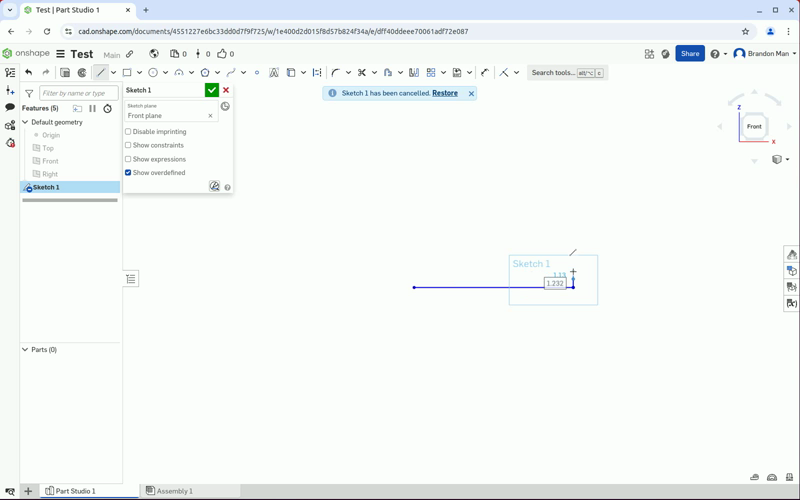
scroll(6)
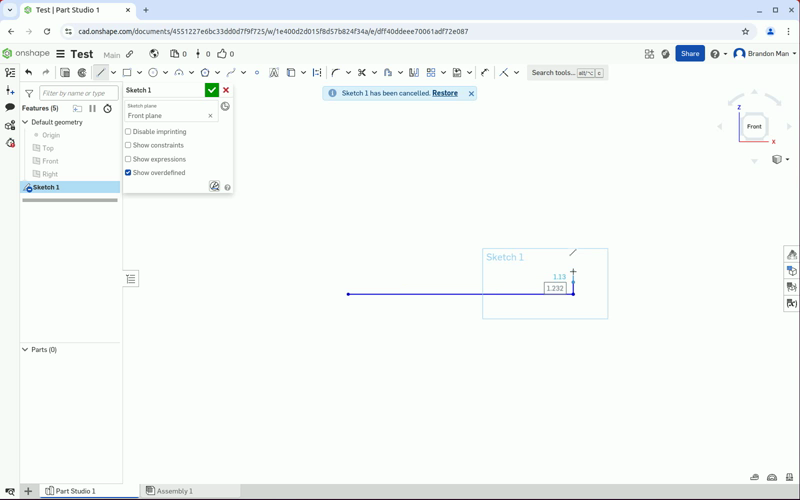
scroll(6)
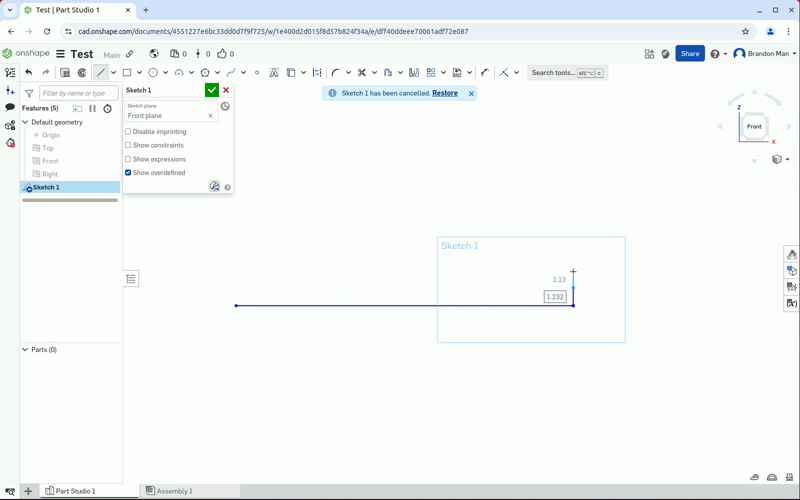
scroll(6)
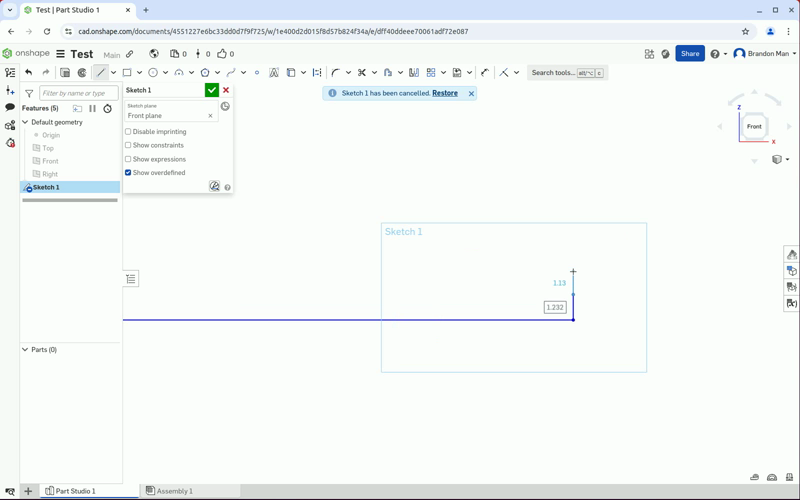
scroll(6)
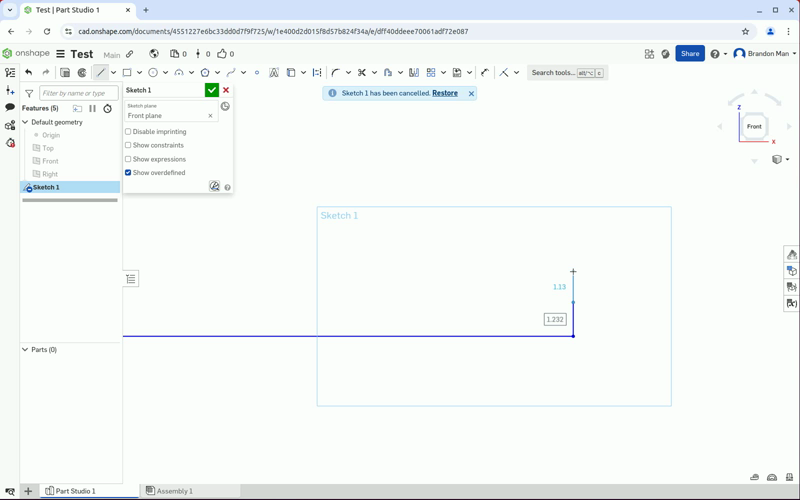
scroll(6)
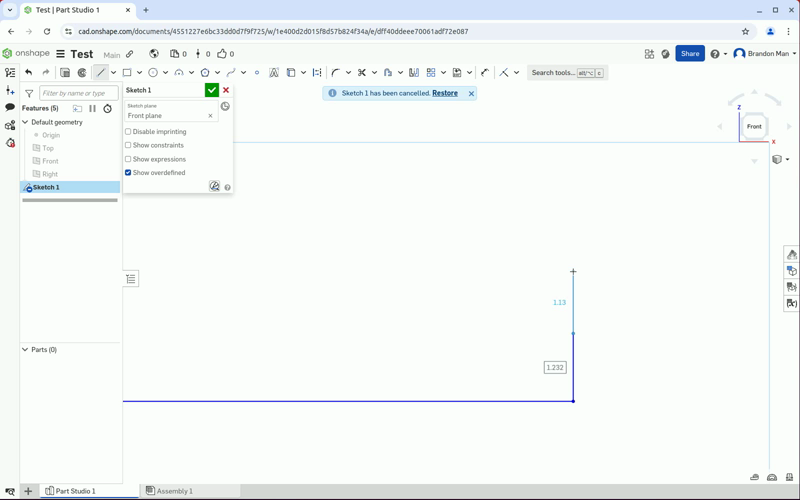
click(573, 271)
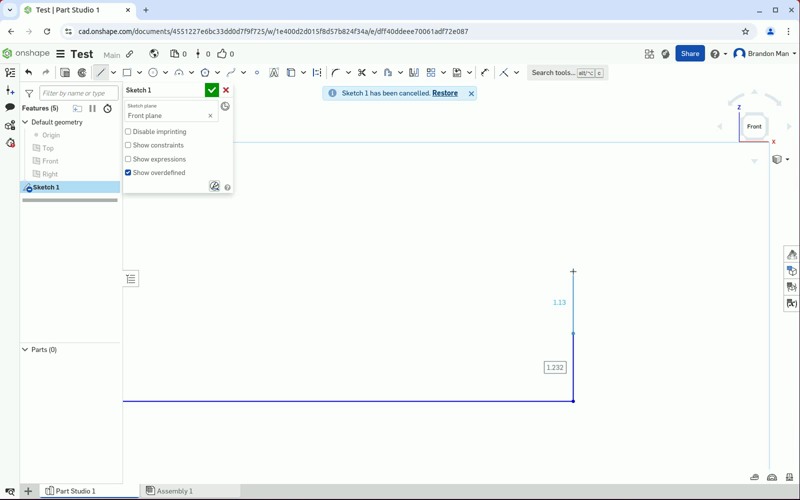
scroll(-6)
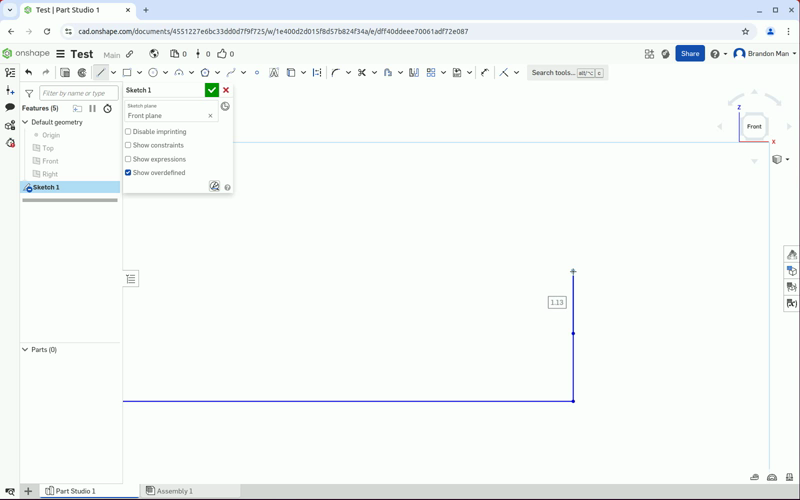
scroll(-6)
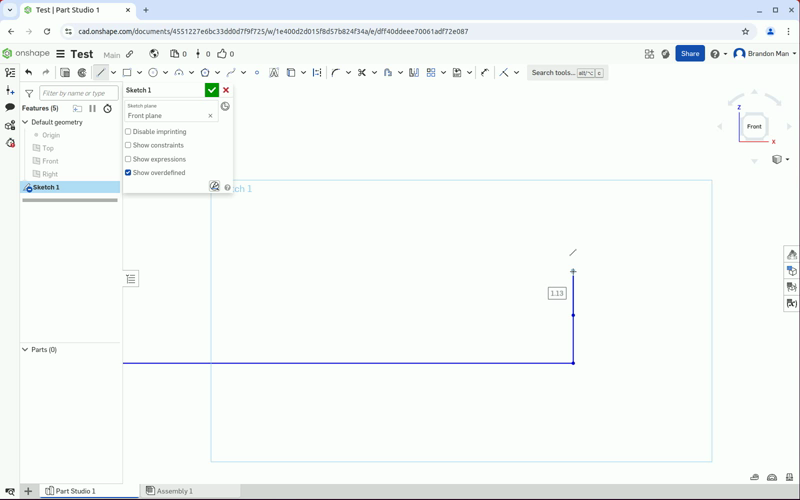
scroll(-6)
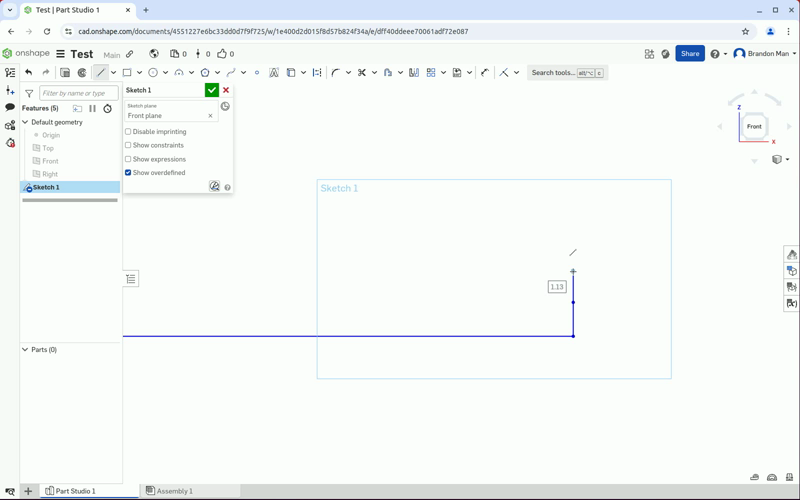
scroll(-6)
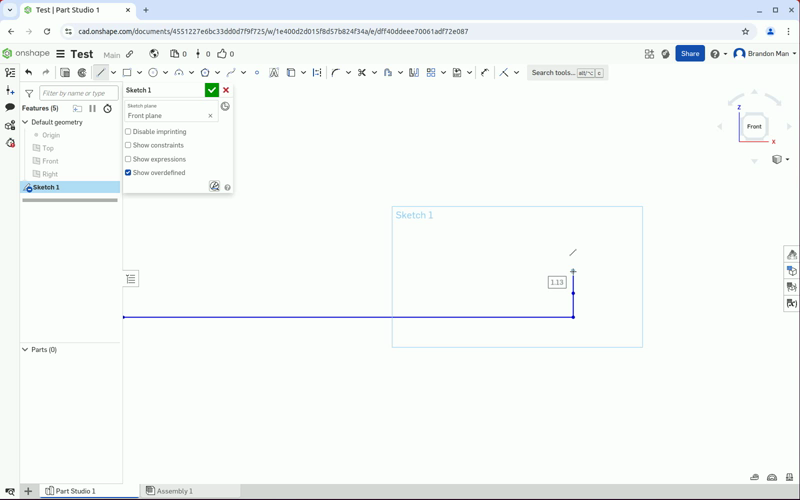
scroll(-6)
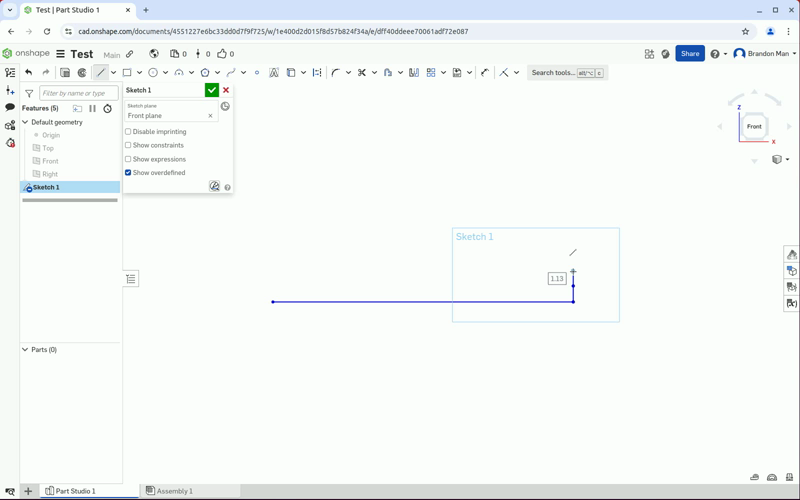
scroll(-6)
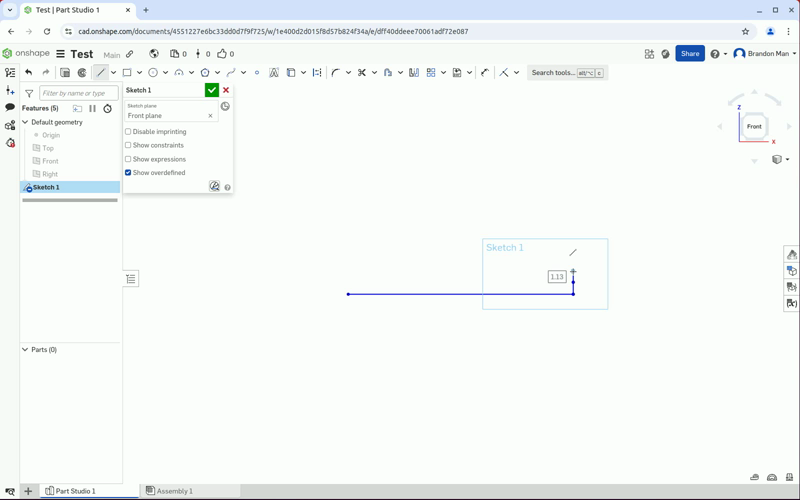
scroll(-6)
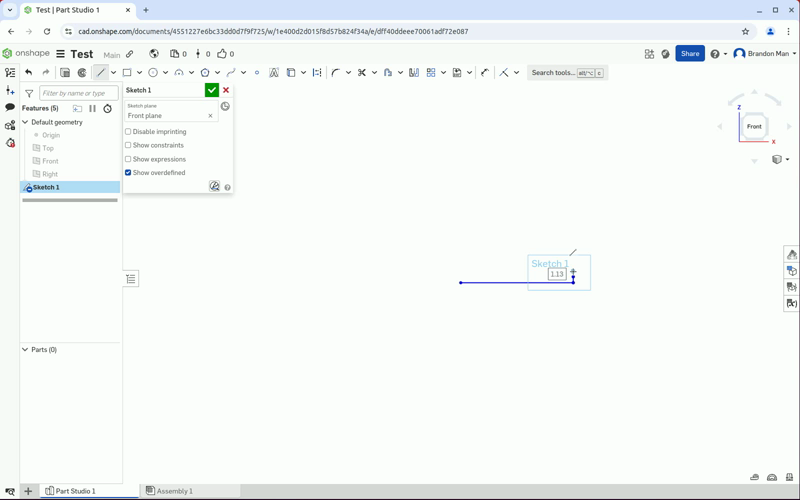
key_up(shift)
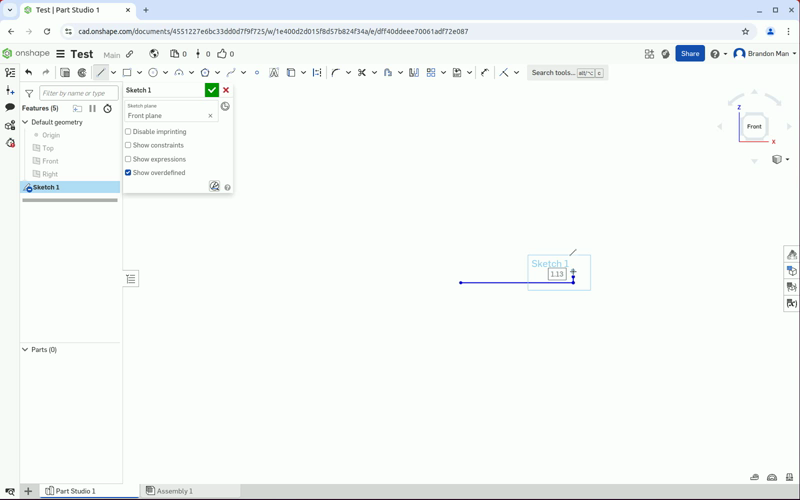
key_down(shift)
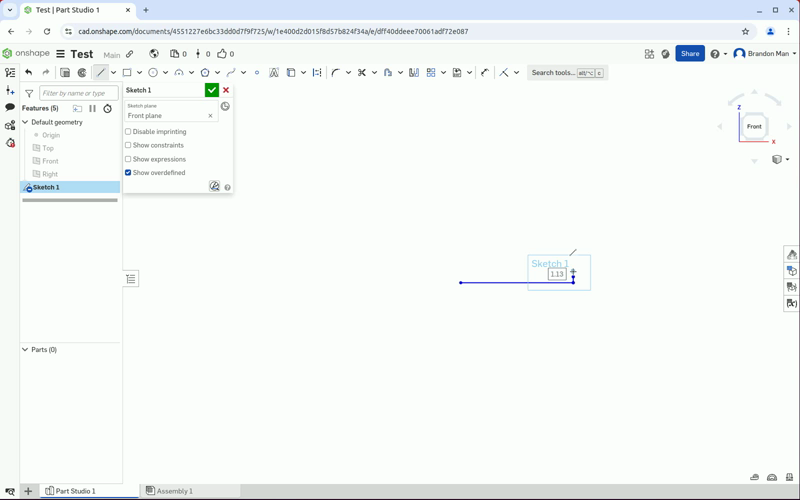
mouse_move(589, 271)
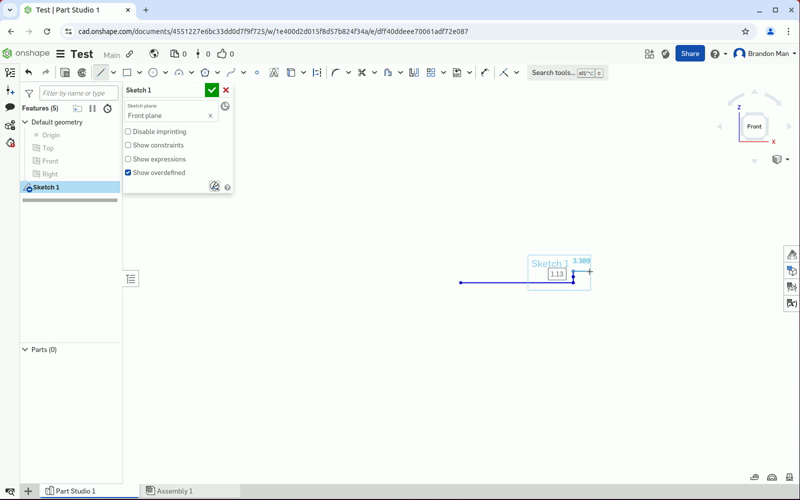
mouse_move(517, 271)
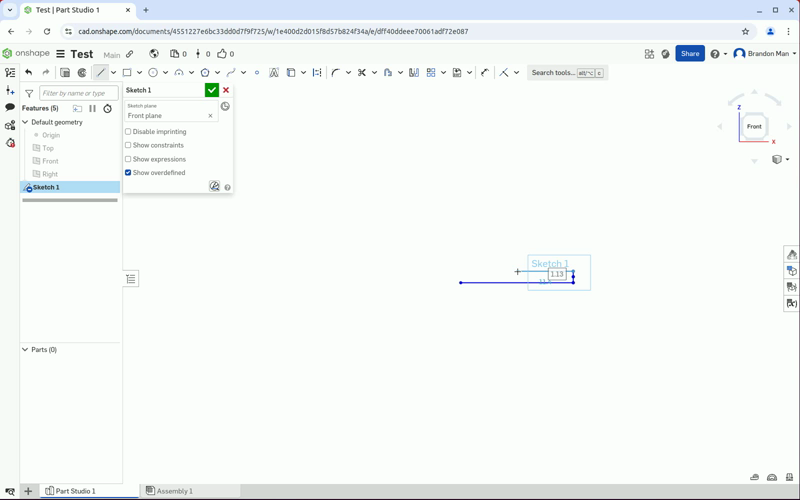
click(517, 271)
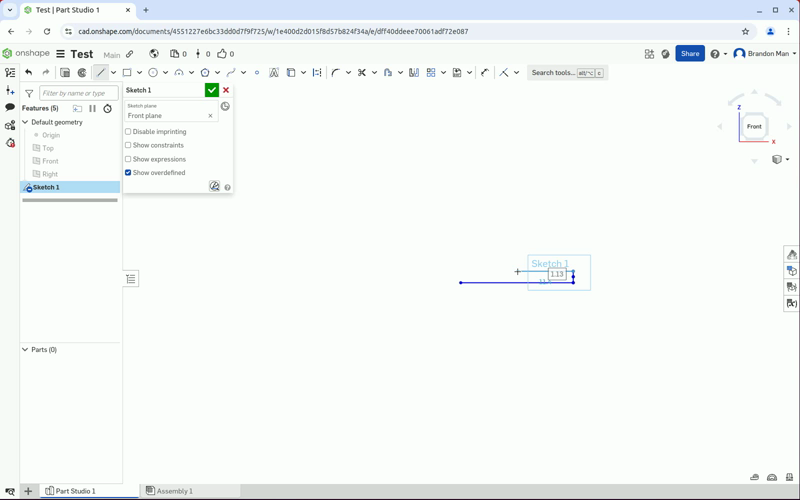
key_up(shift)
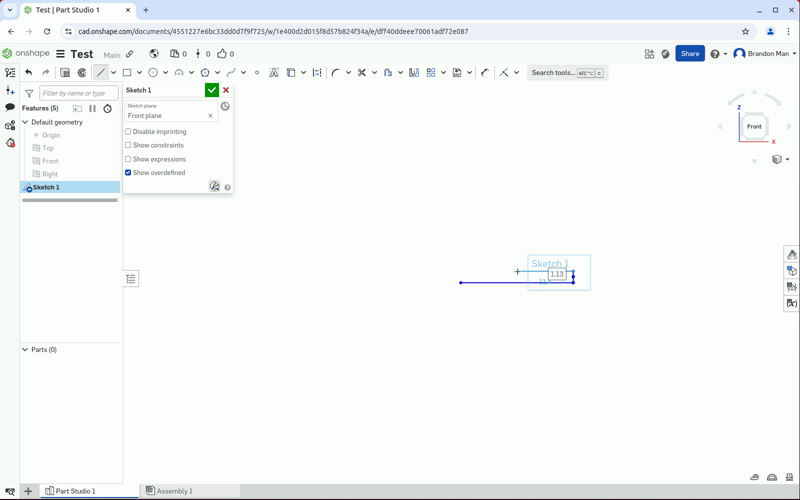
key_down(shift)
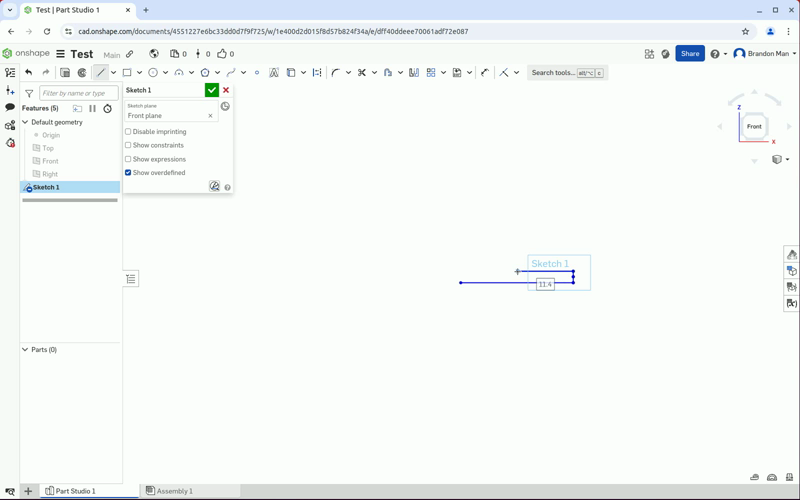
mouse_move(547, 271)
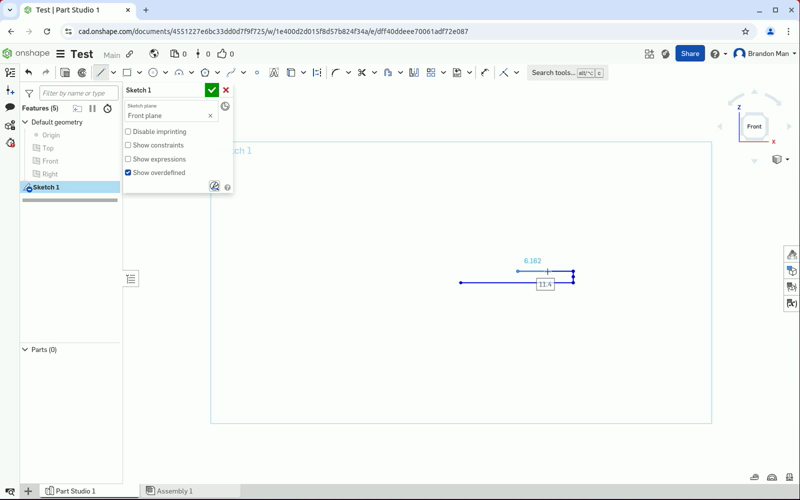
mouse_move(460, 271)
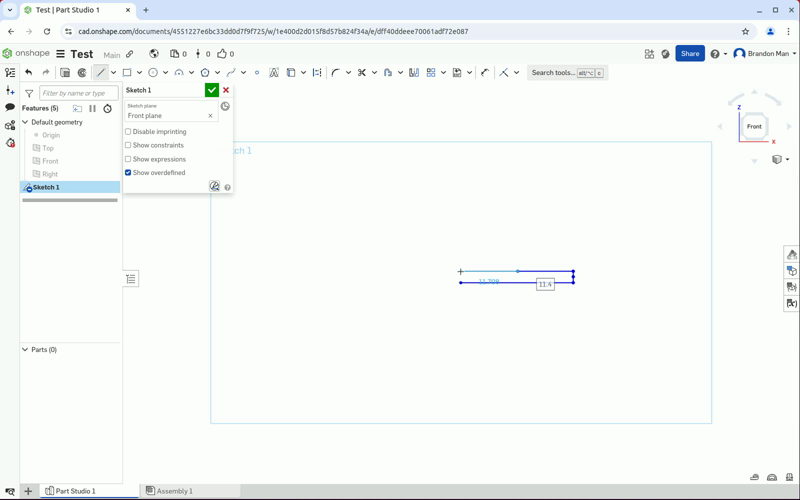
click(460, 271)
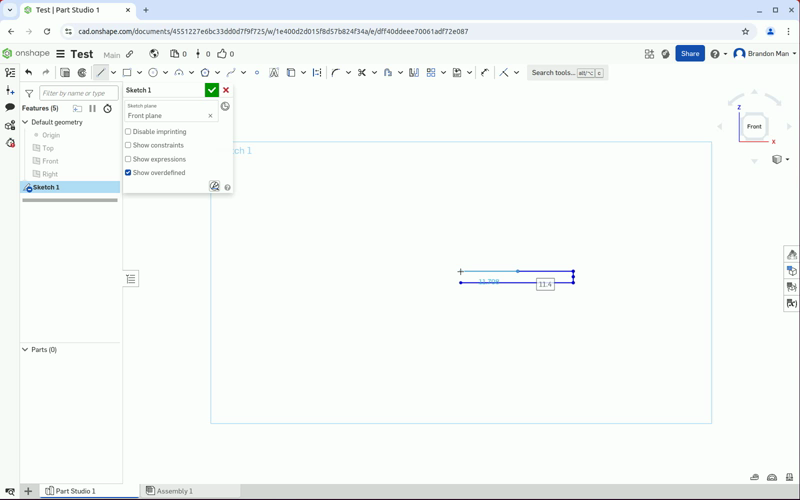
key_up(shift)
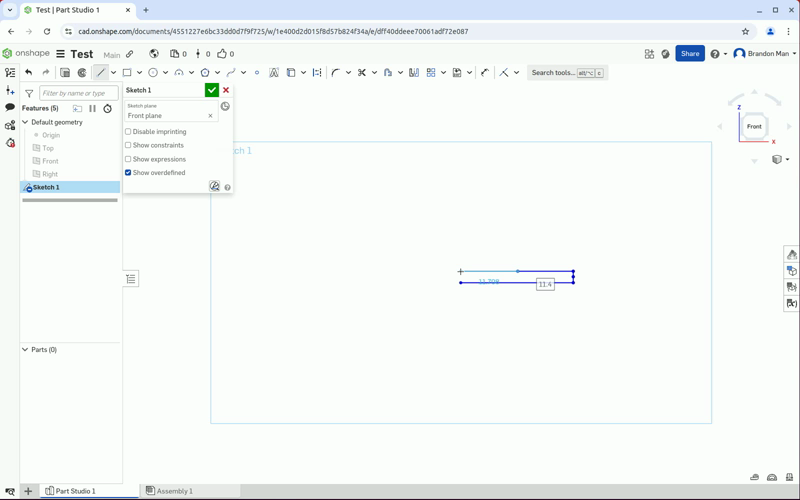
key_down(shift)
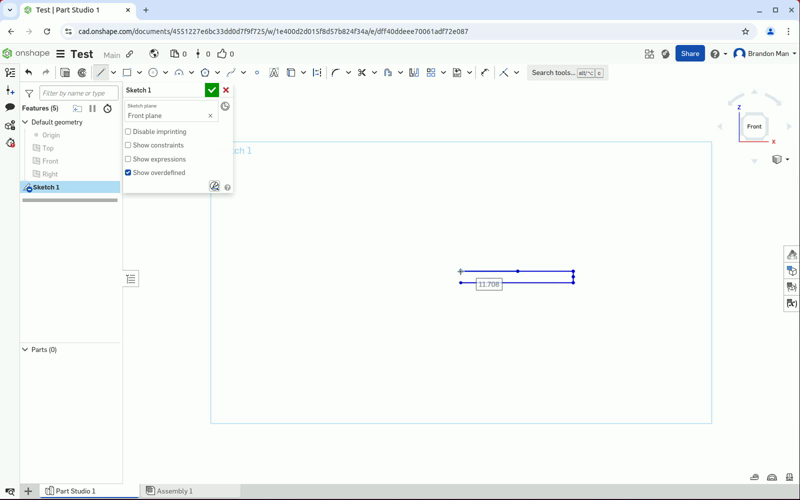
mouse_move(490, 271)
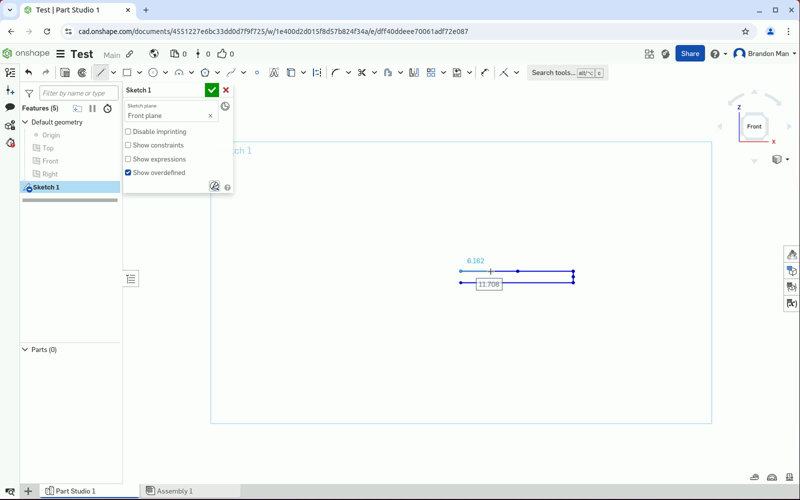
mouse_move(460, 276)
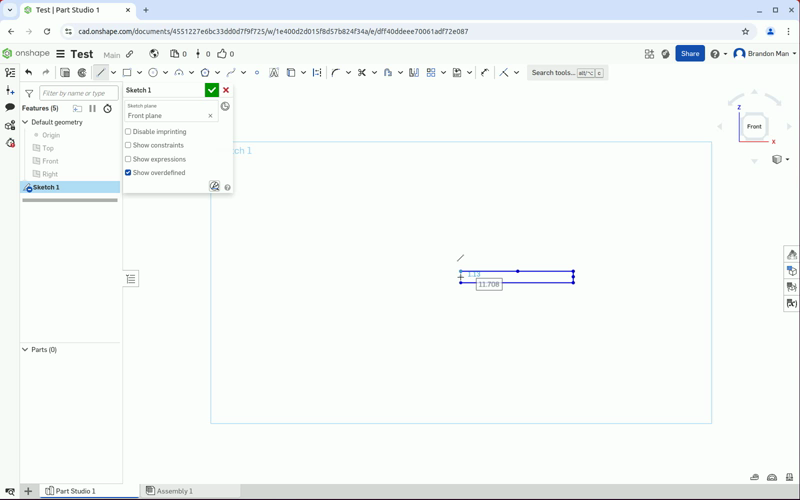
scroll(6)
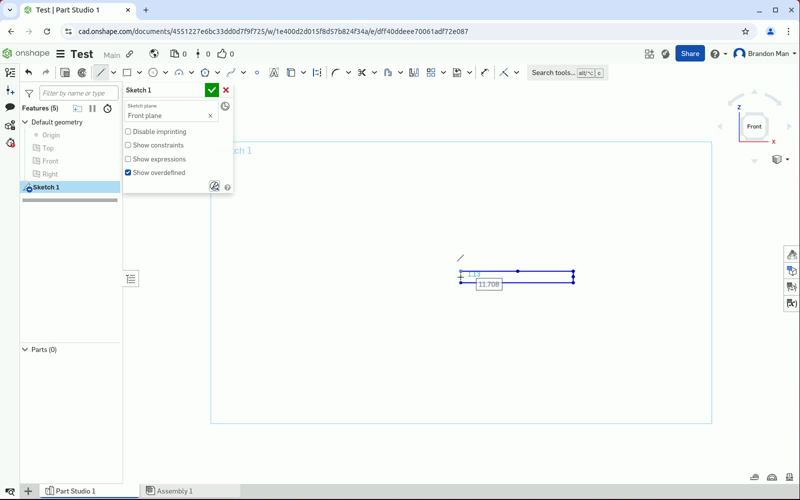
scroll(6)
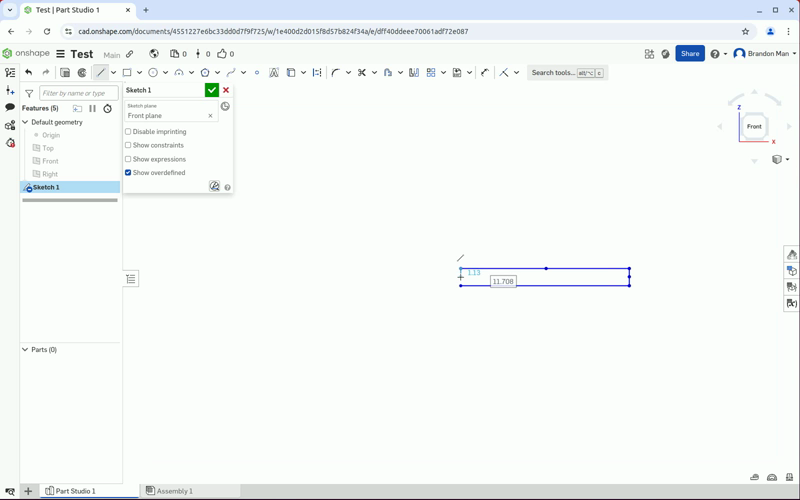
scroll(6)
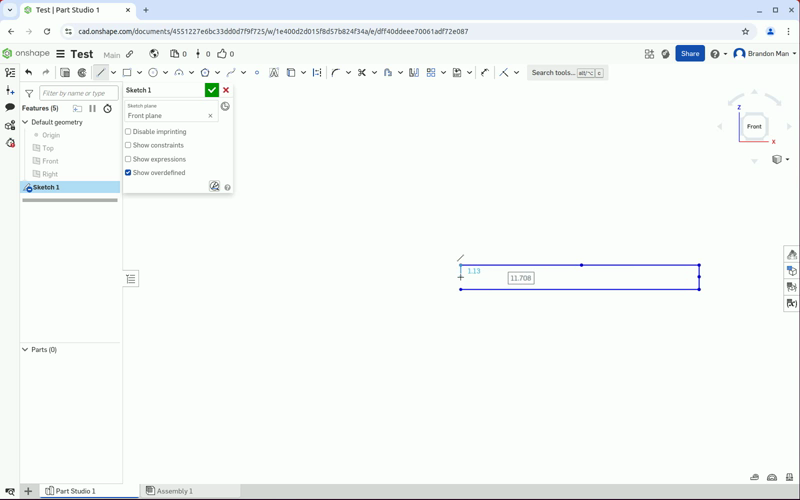
scroll(6)
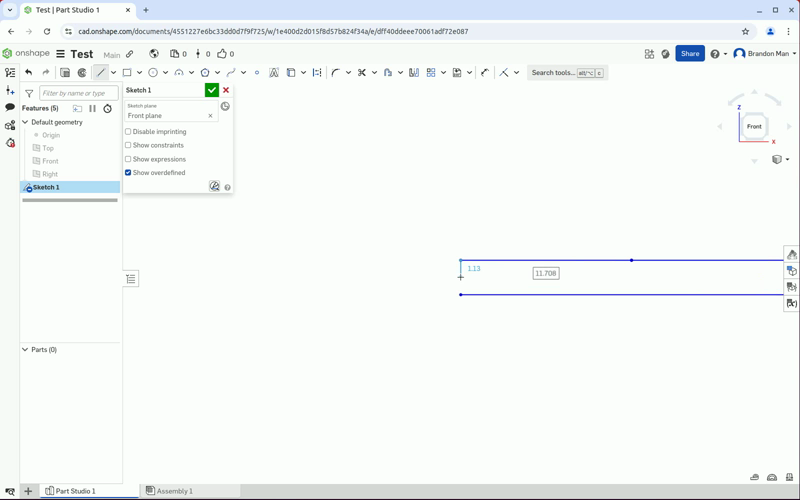
scroll(6)
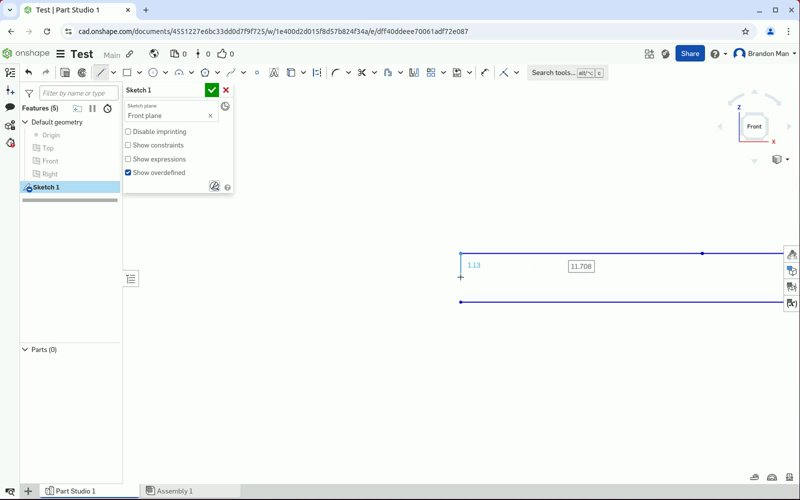
scroll(6)
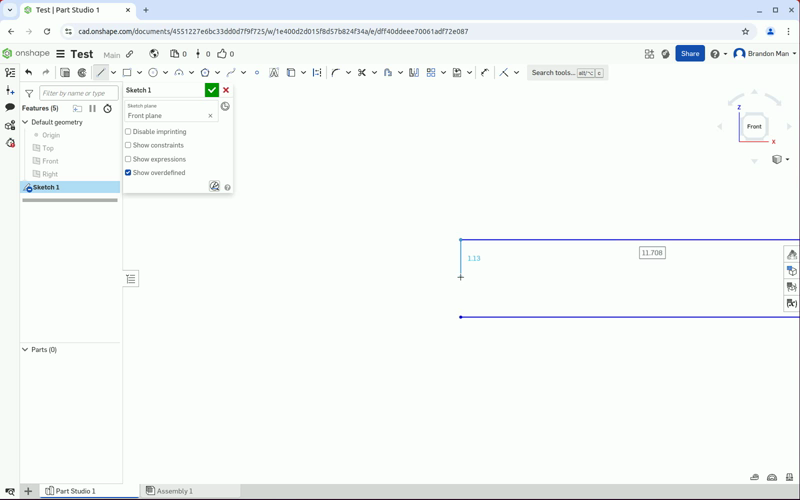
scroll(6)
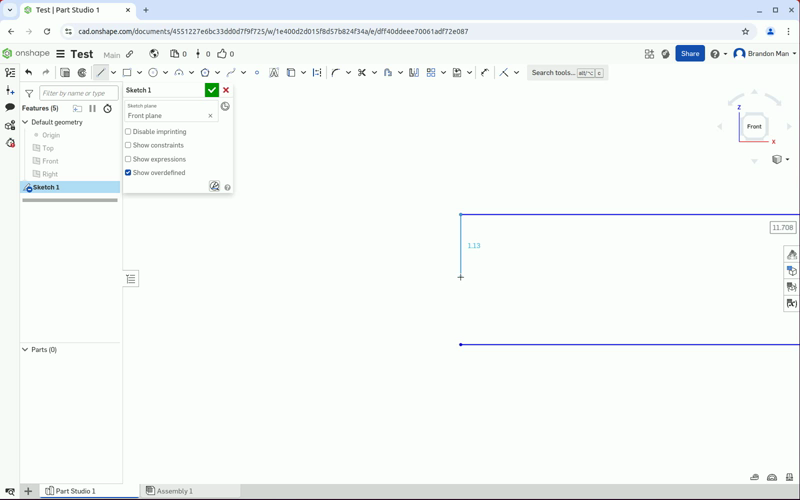
click(460, 276)
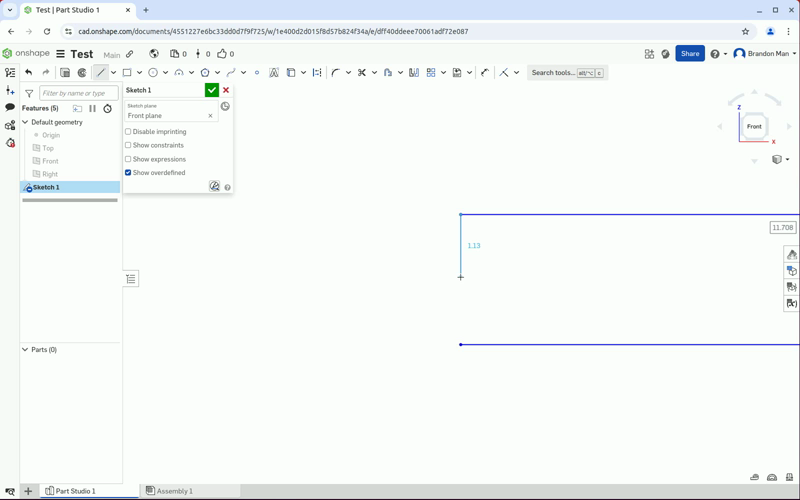
scroll(-6)
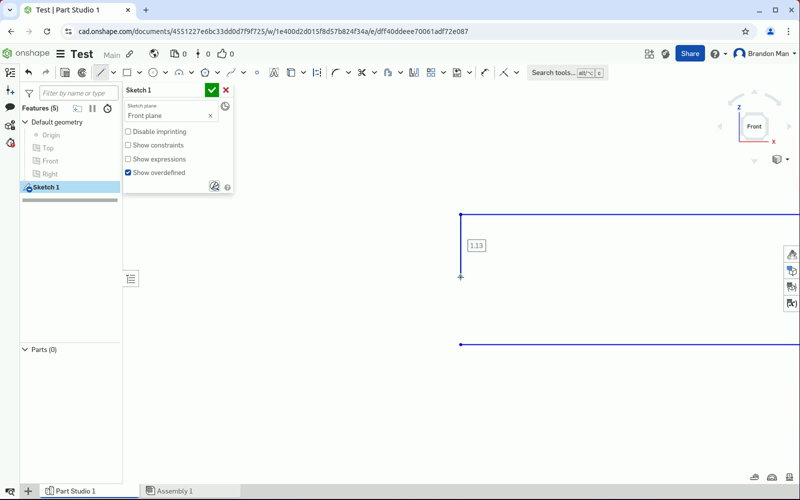
scroll(-6)
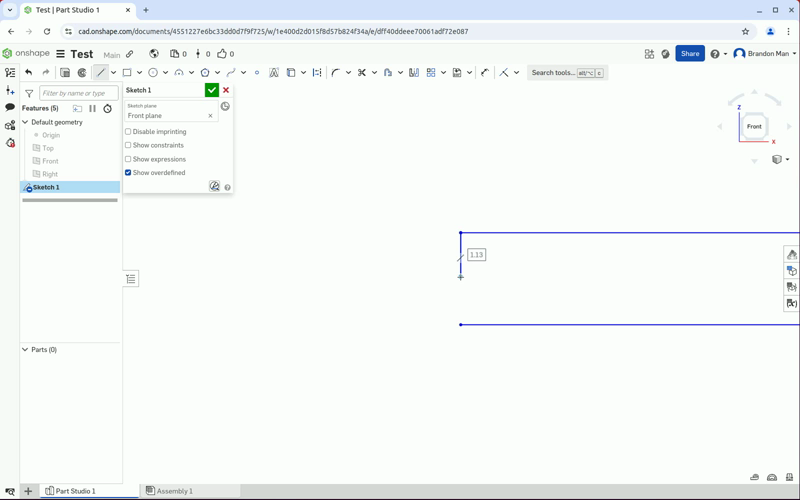
scroll(-6)
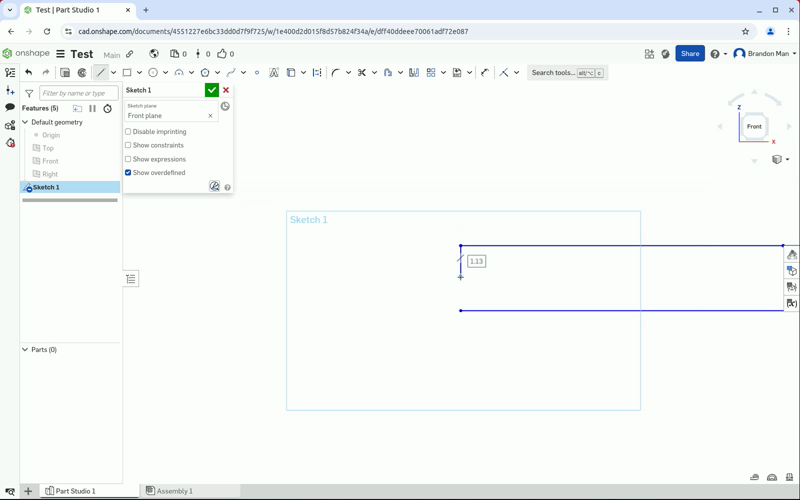
scroll(-6)
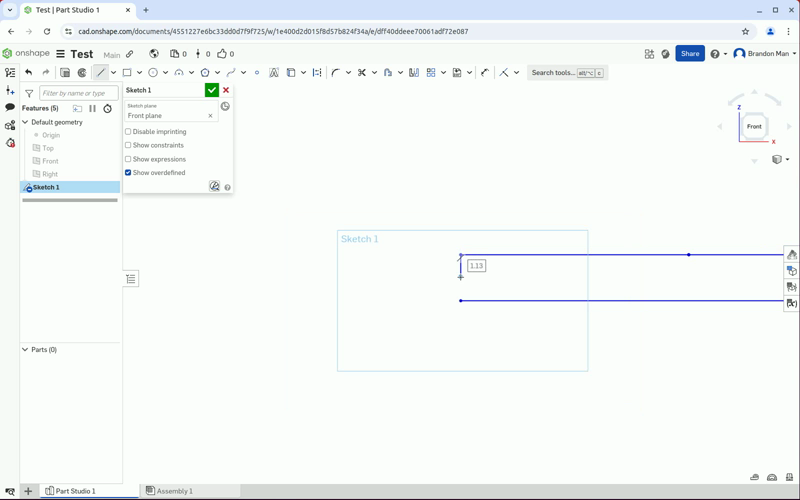
scroll(-6)
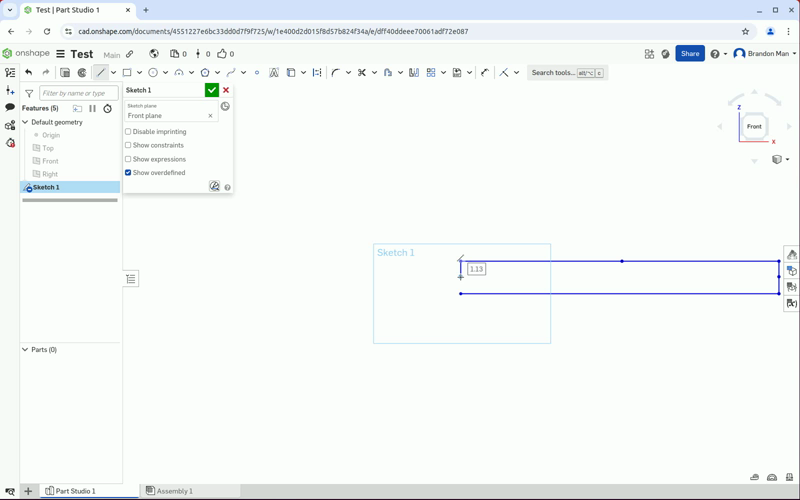
scroll(-6)
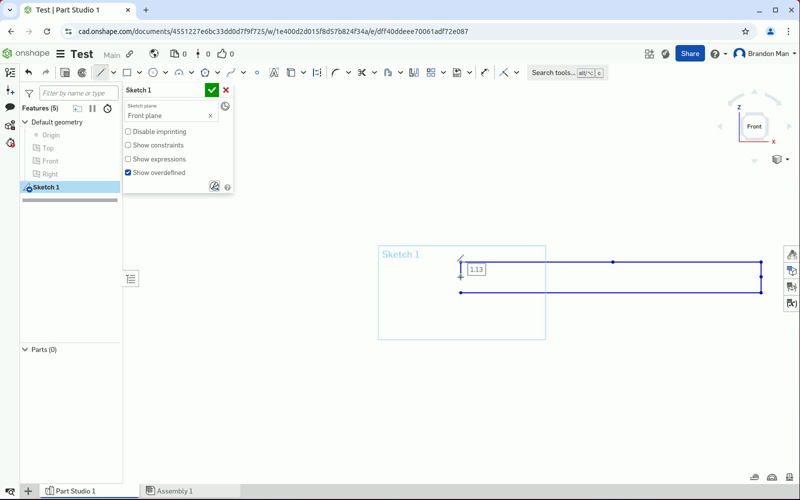
scroll(-6)
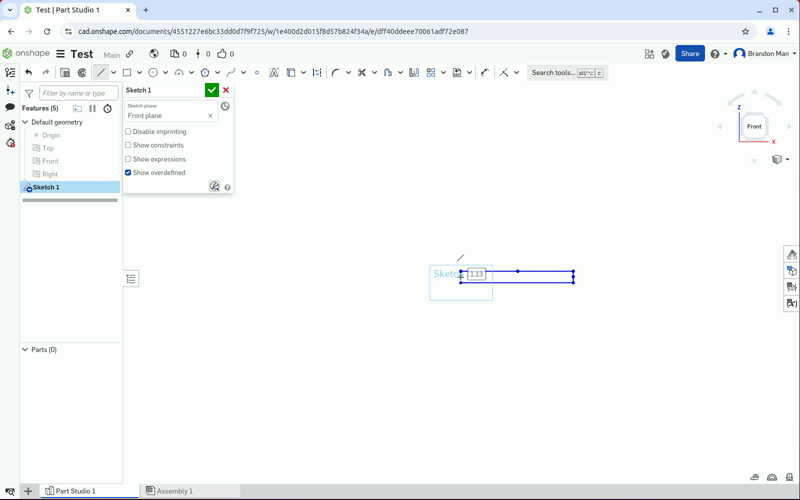
key_up(shift)
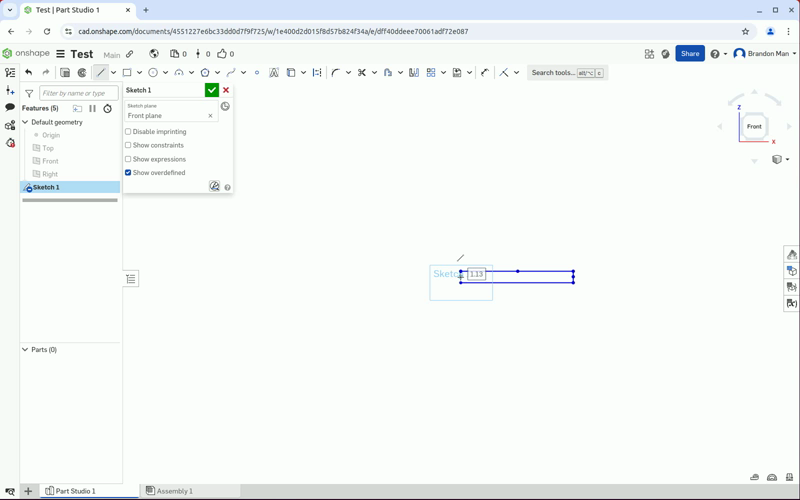
mouse_move(490, 276)
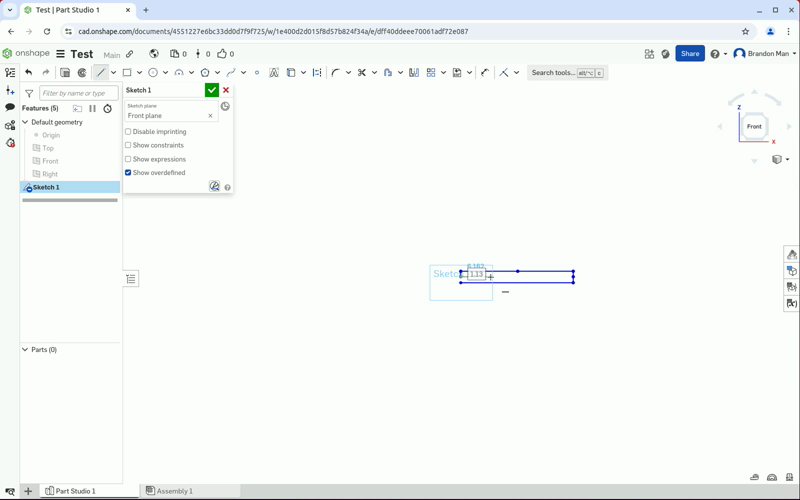
key_down(shift)
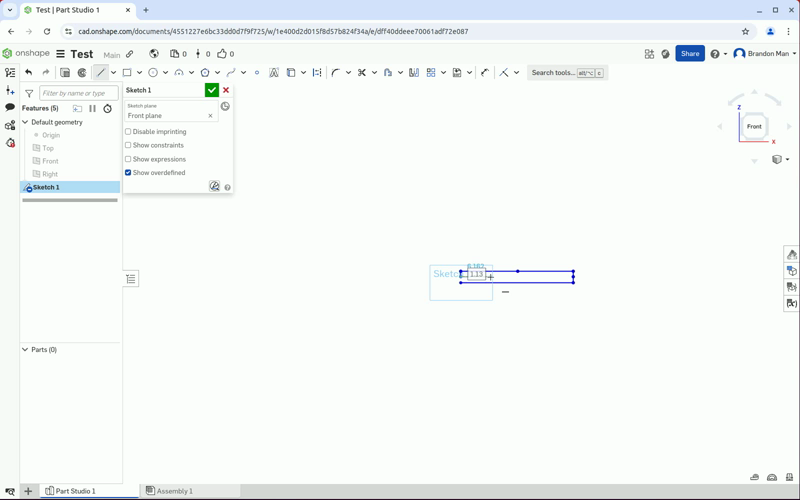
mouse_move(460, 282)
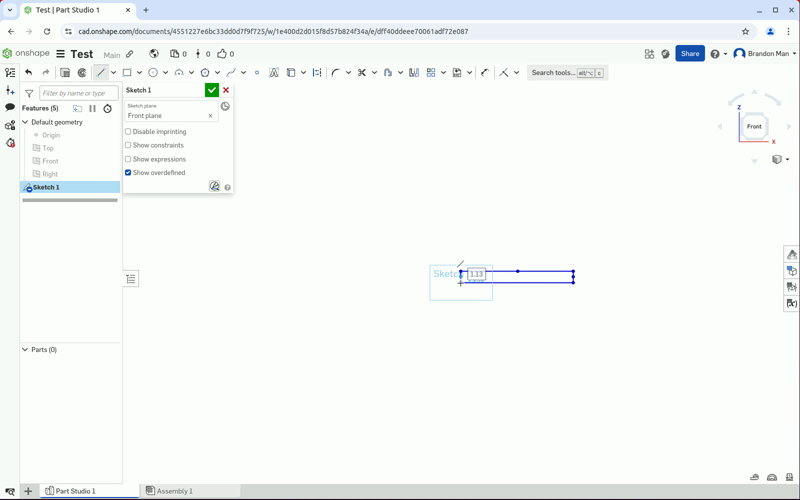
scroll(6)
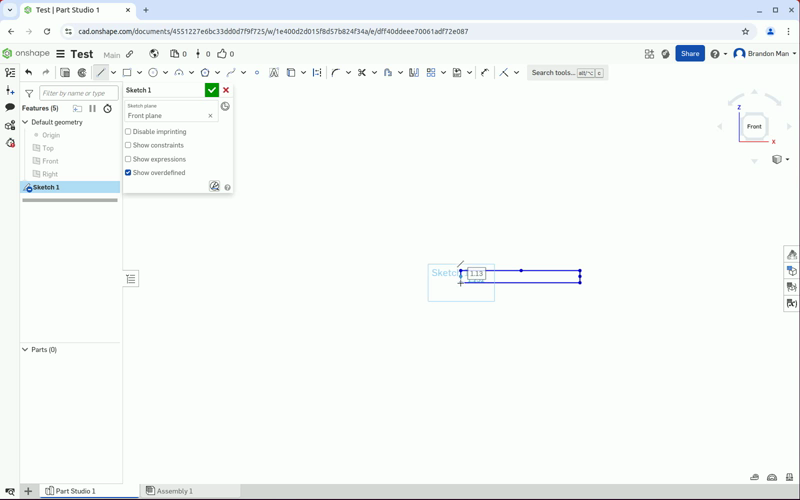
scroll(6)
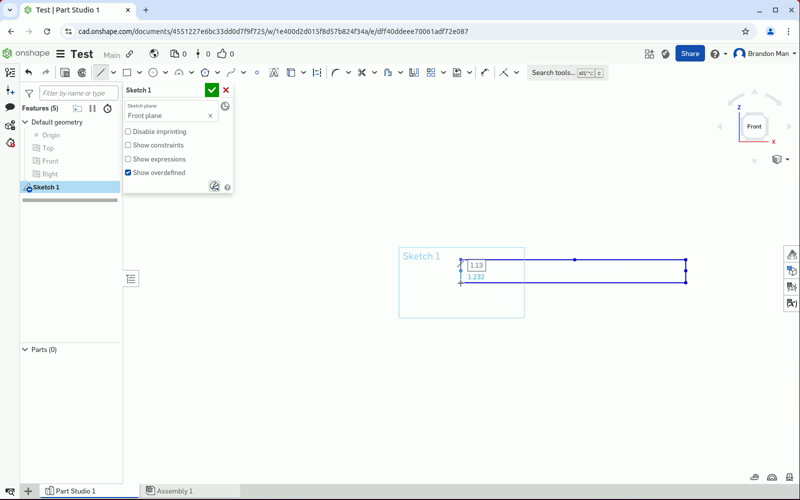
scroll(6)
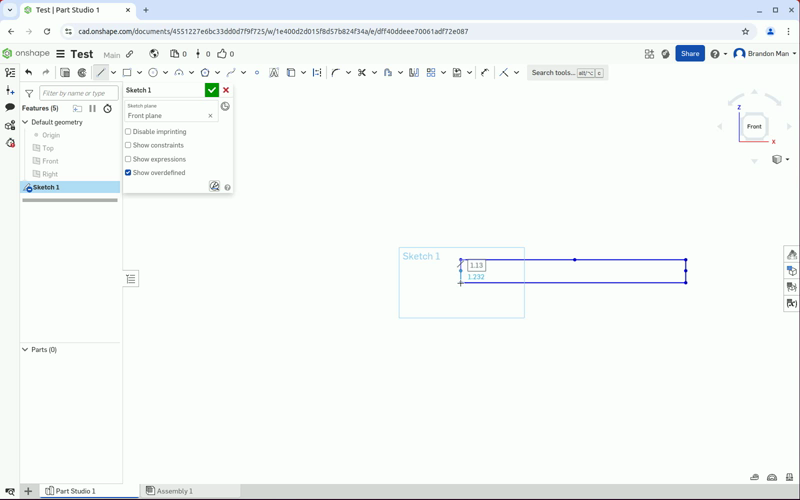
scroll(6)
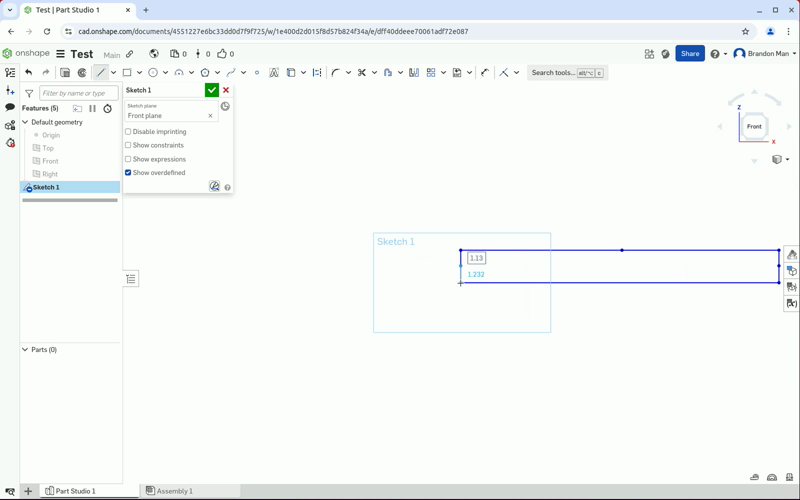
scroll(6)
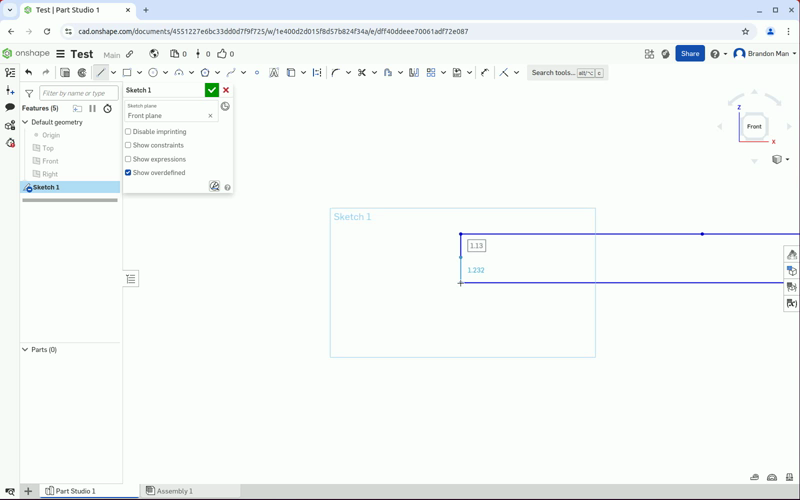
scroll(6)
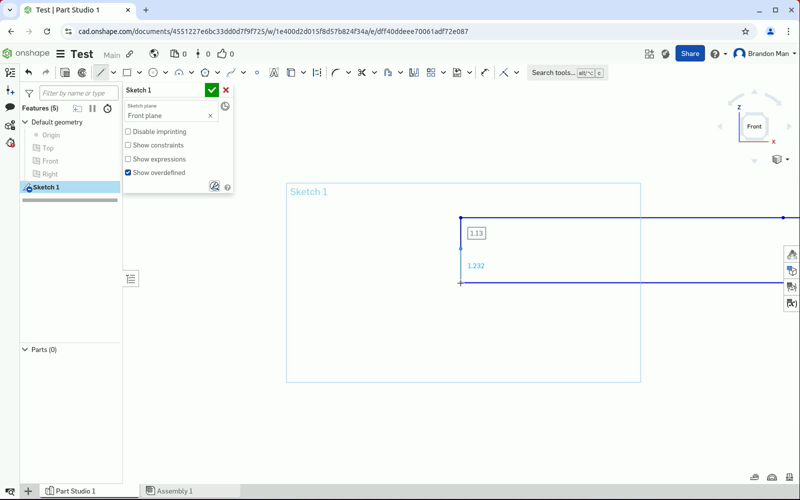
scroll(6)
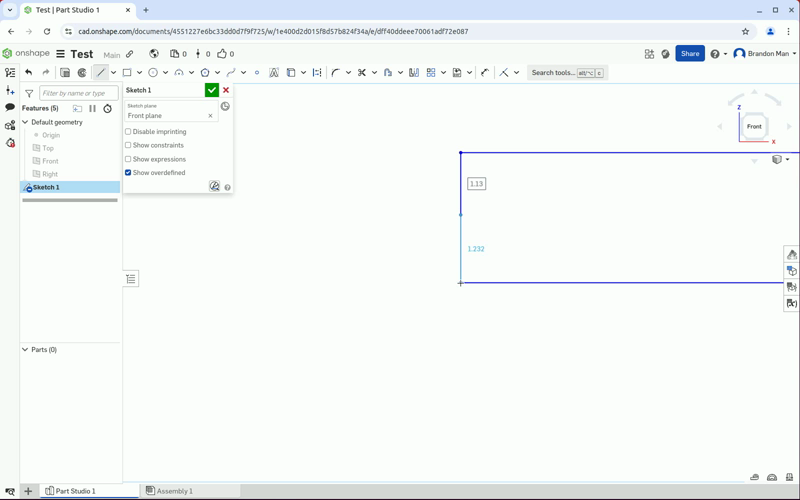
key_up(shift)
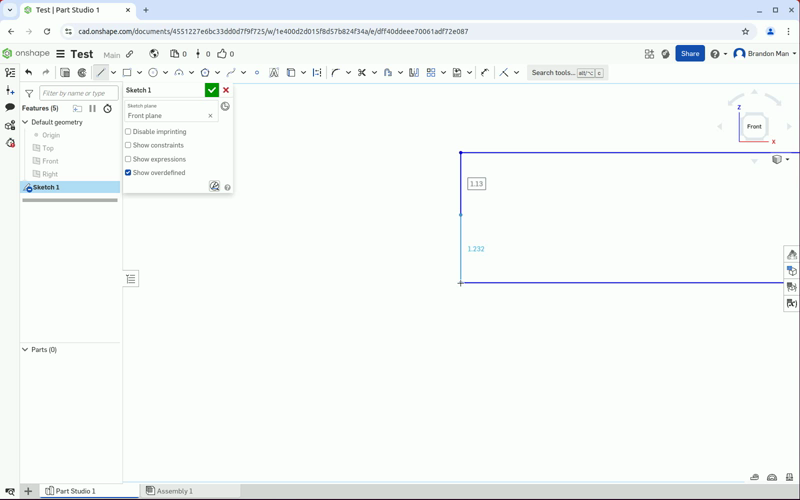
click(460, 282)
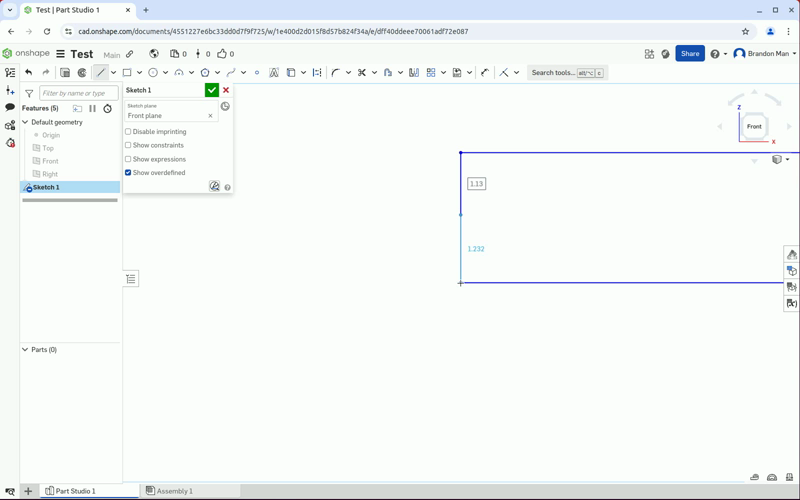
scroll(-6)
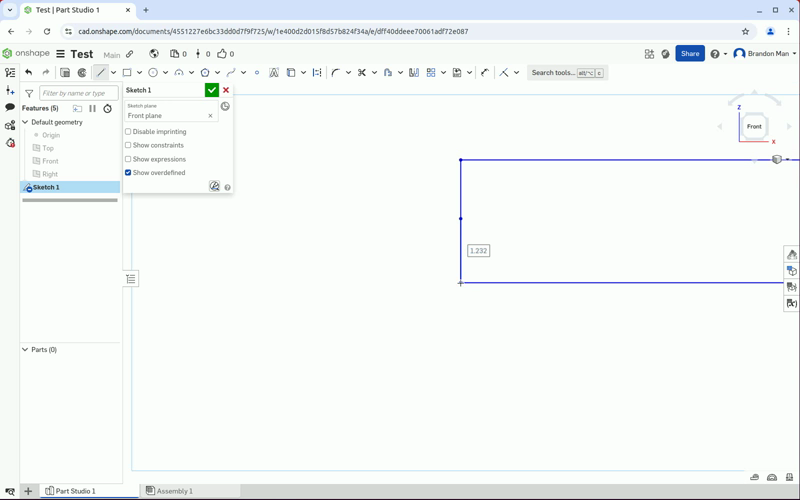
scroll(-6)
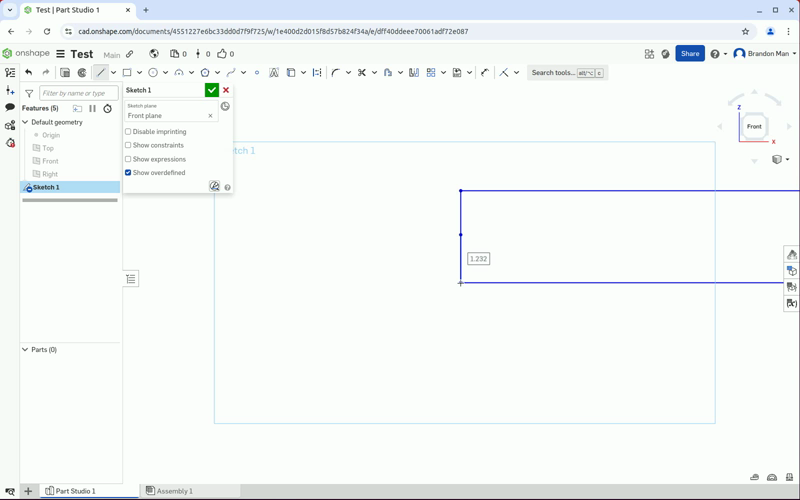
scroll(-6)
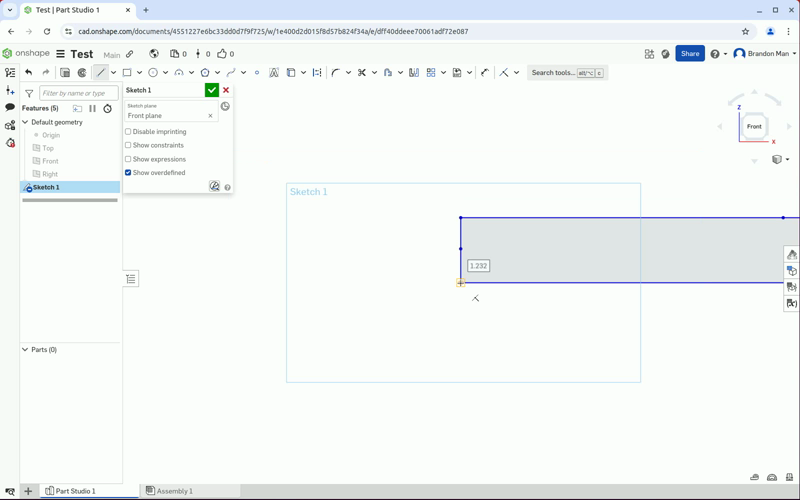
scroll(-6)
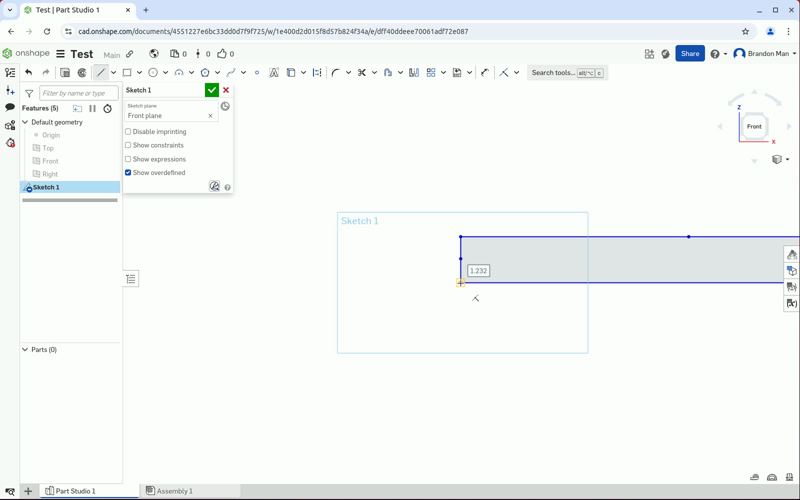
scroll(-6)
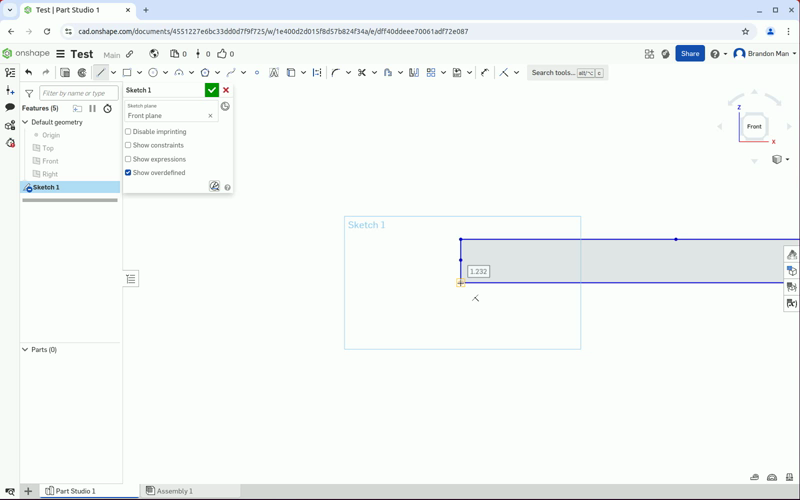
scroll(-6)
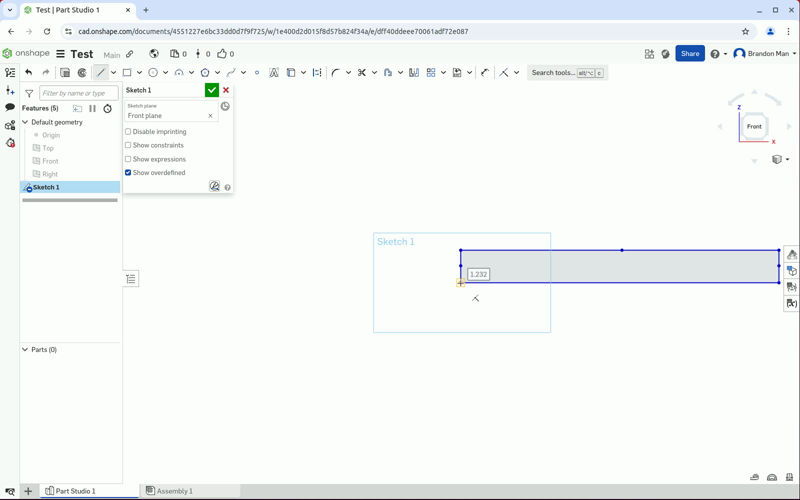
scroll(-6)
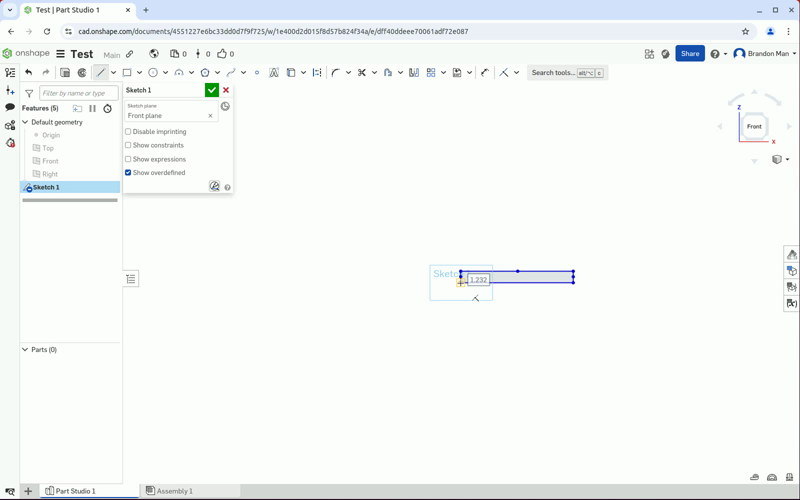
key(esc)
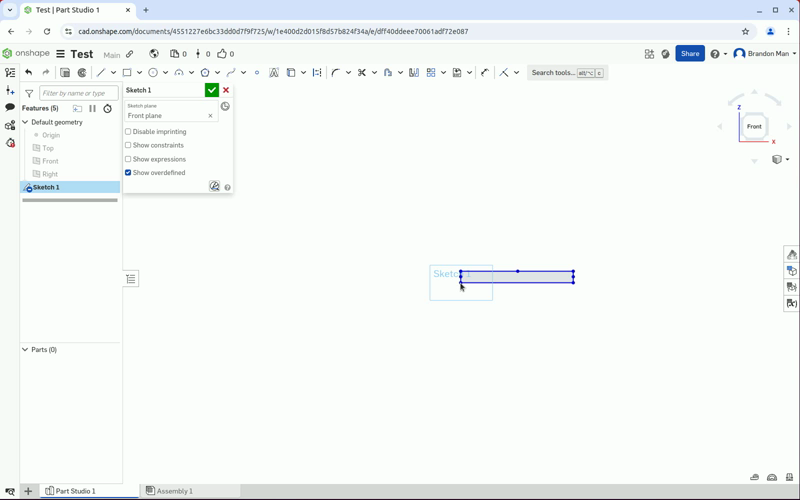
key(c)
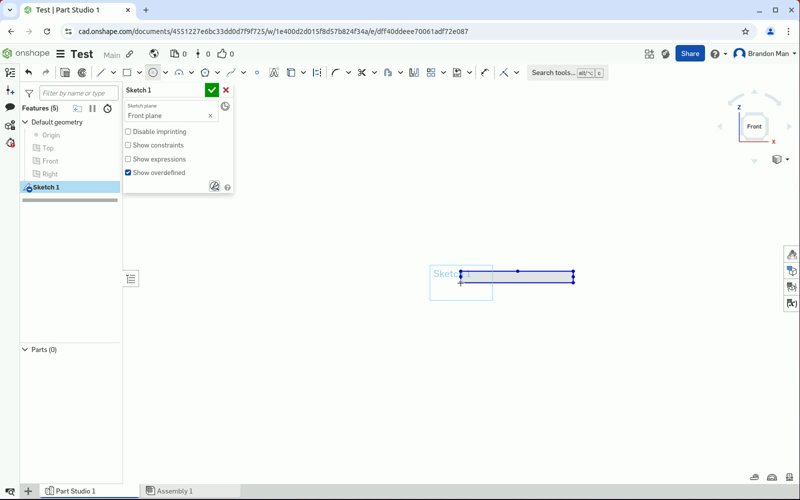
key_down(shift)
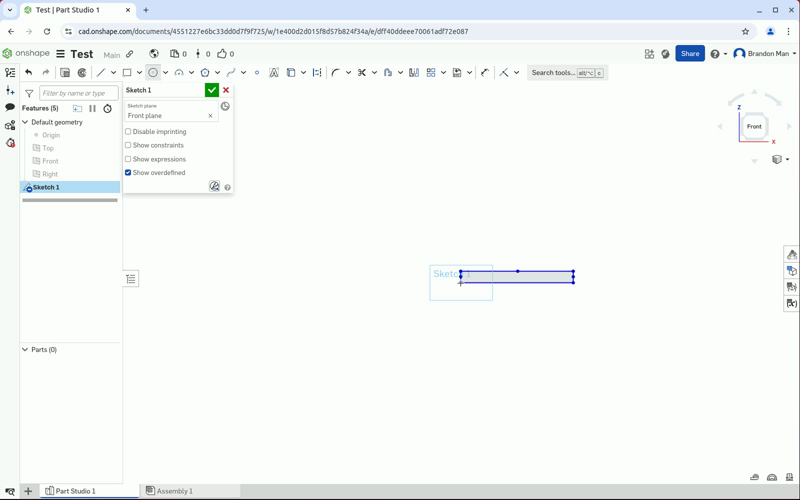
mouse_move(470, 276)
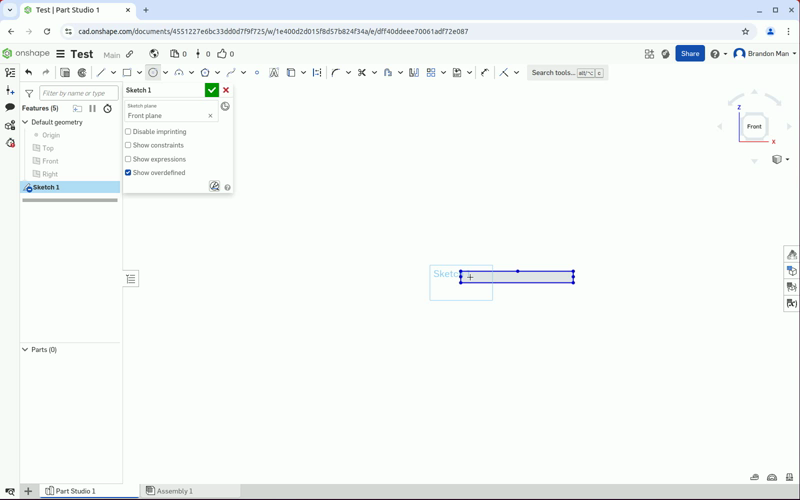
click(470, 276)
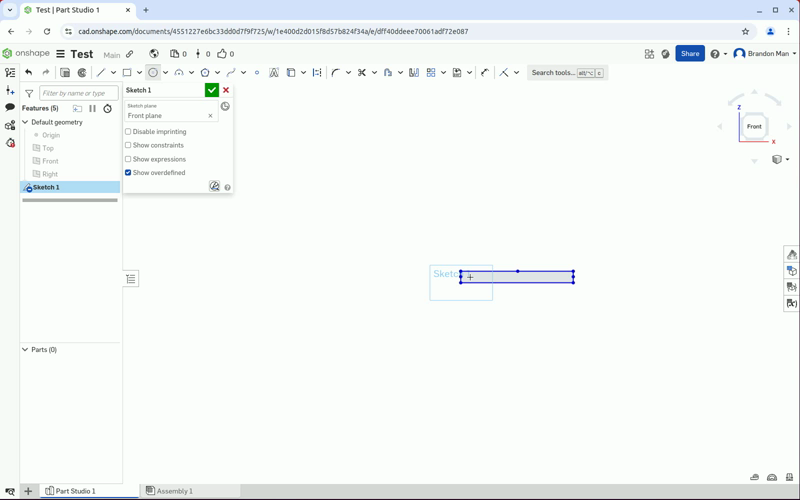
key_up(shift)
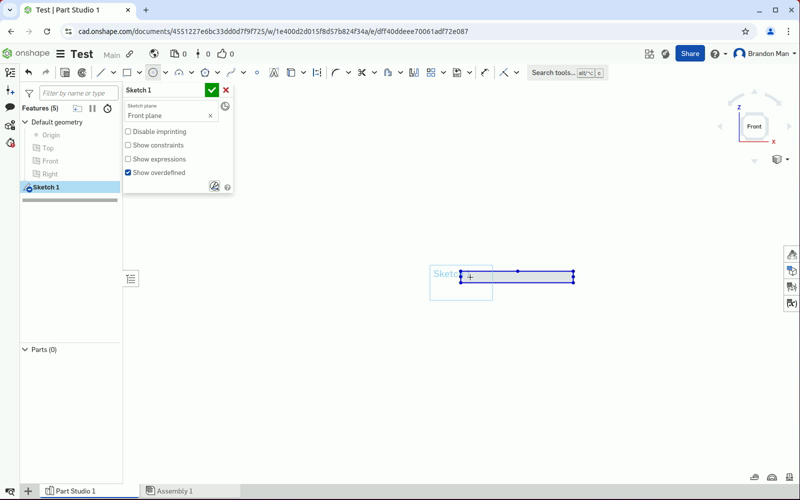
mouse_move(471, 276)
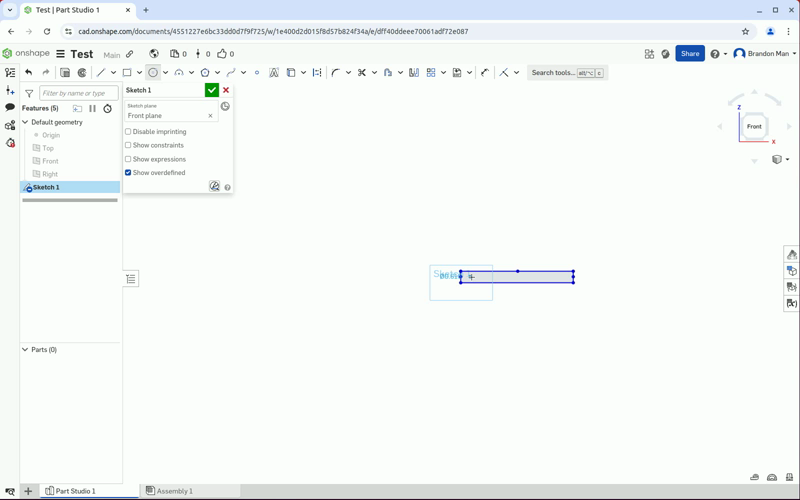
scroll(6)
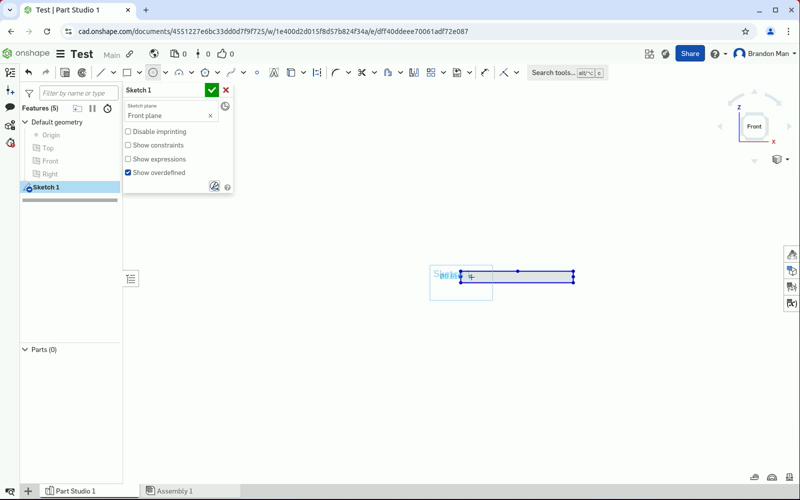
scroll(6)
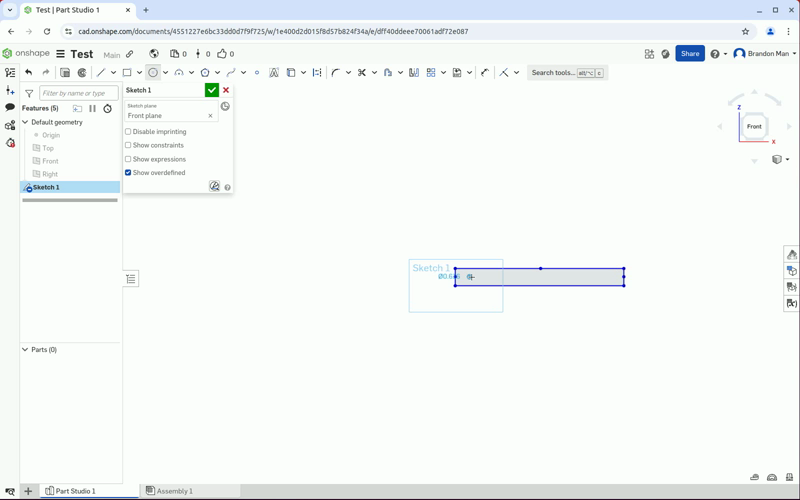
scroll(6)
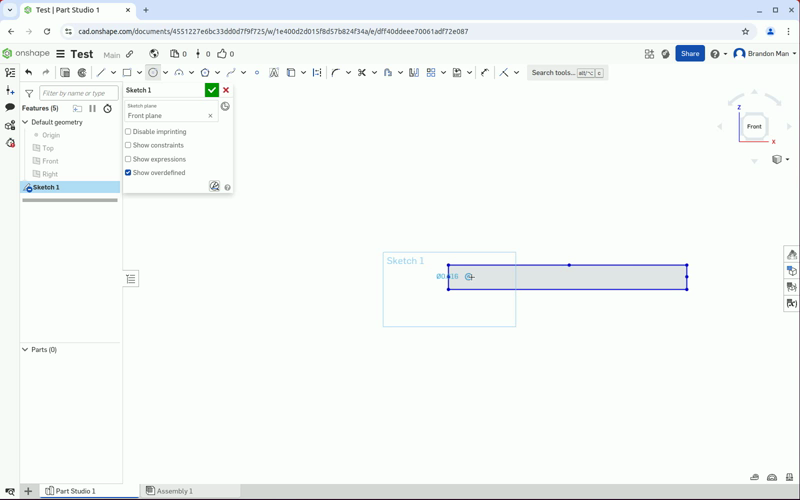
scroll(6)
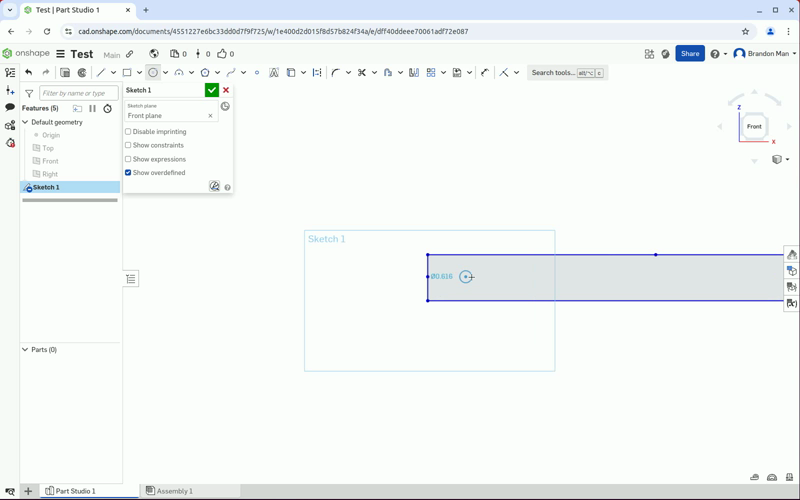
scroll(6)
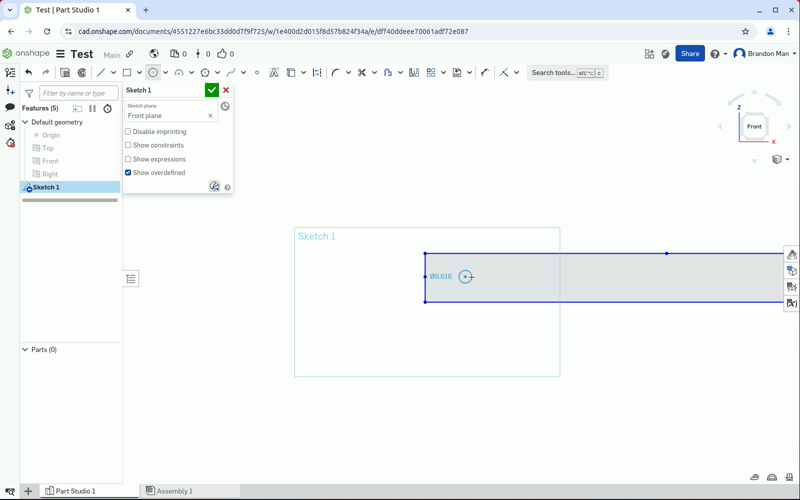
scroll(6)
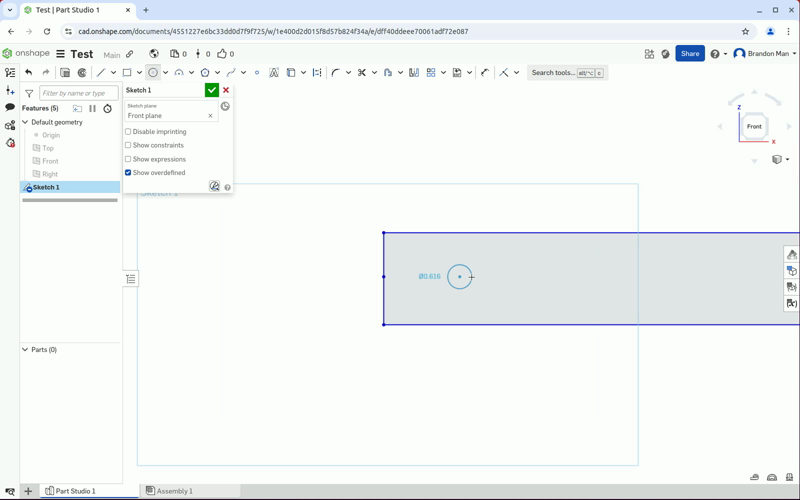
scroll(6)
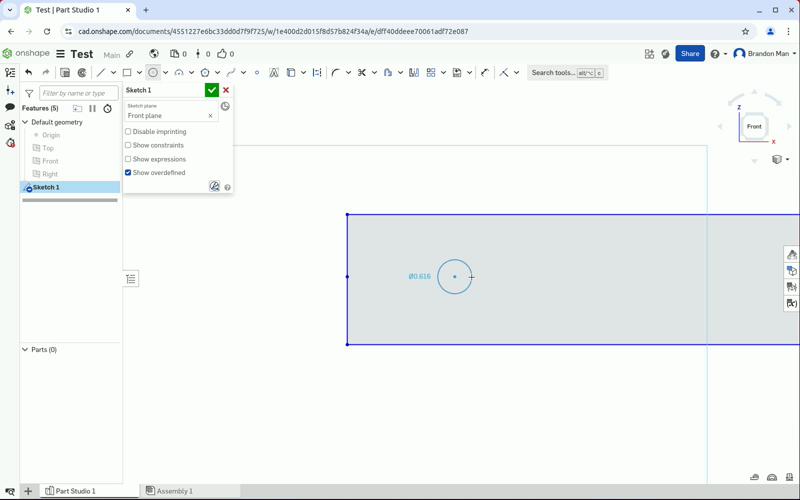
click(471, 276)
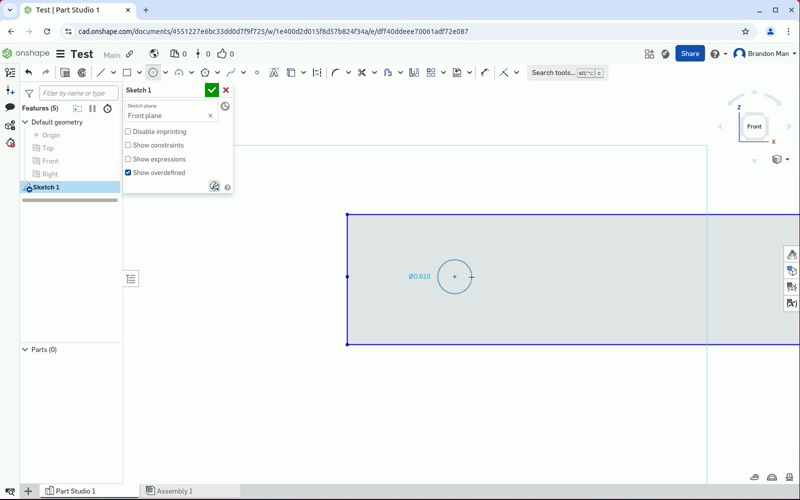
scroll(-6)
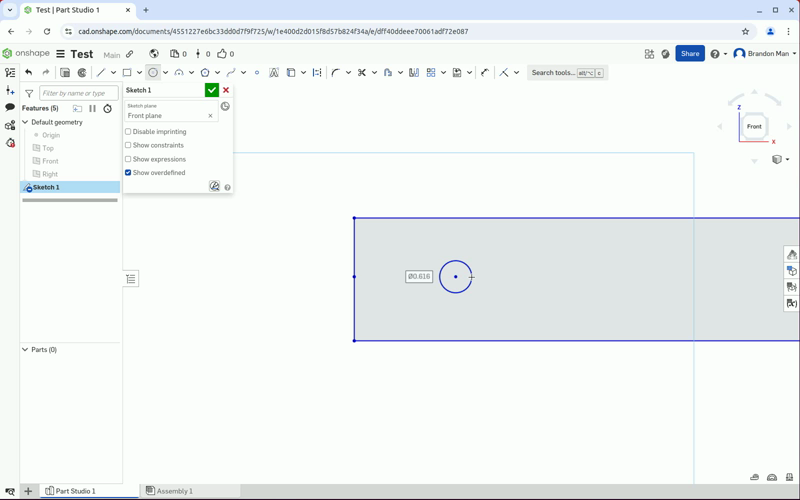
scroll(-6)
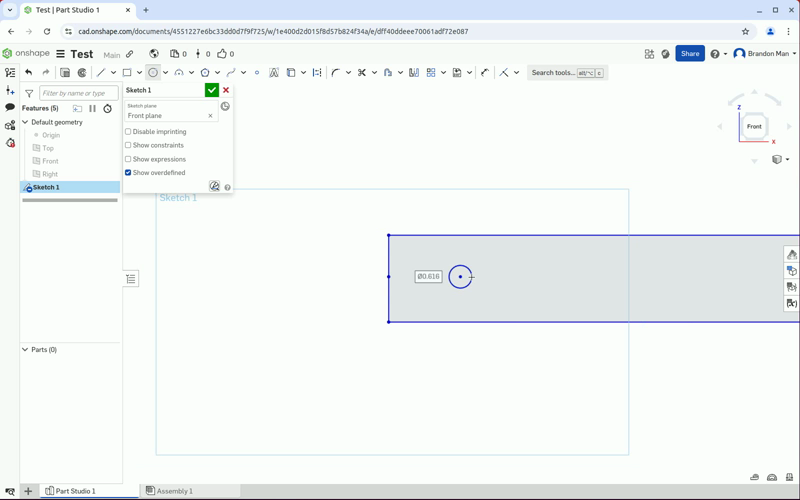
scroll(-6)
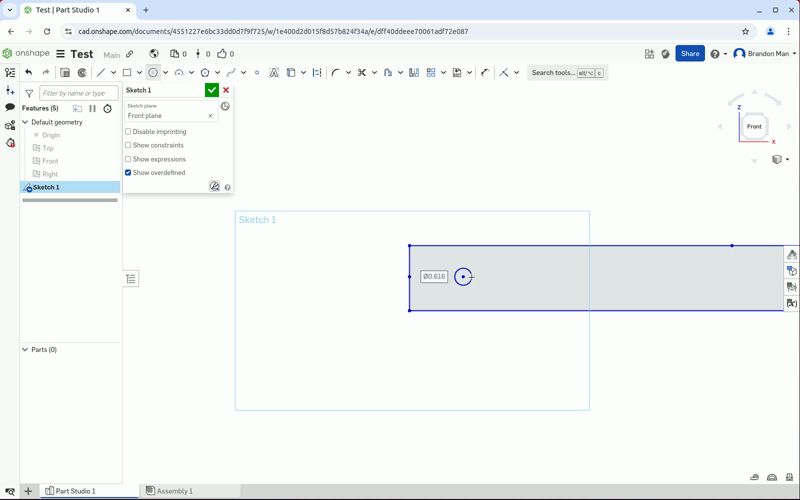
scroll(-6)
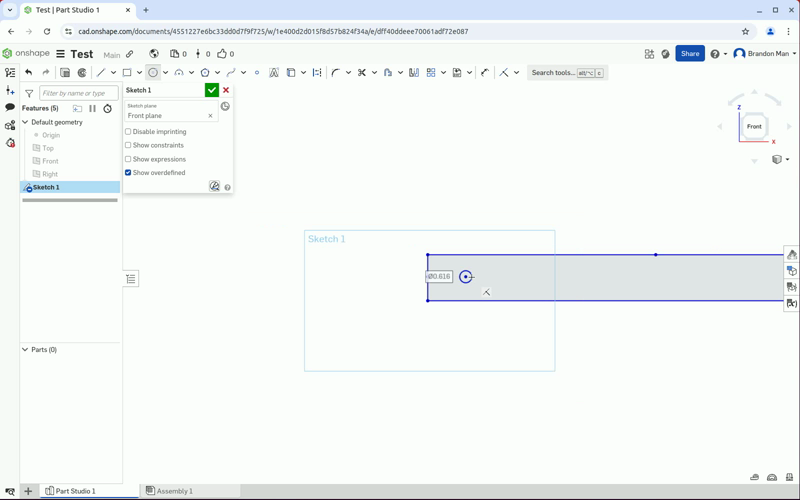
scroll(-6)
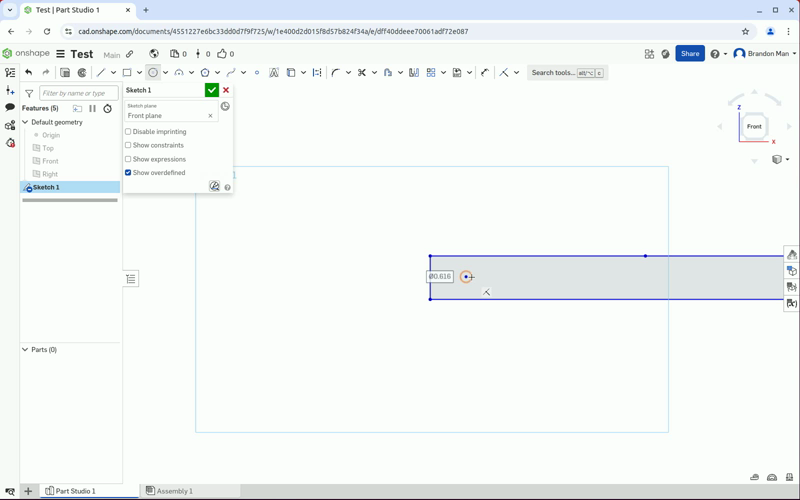
scroll(-6)
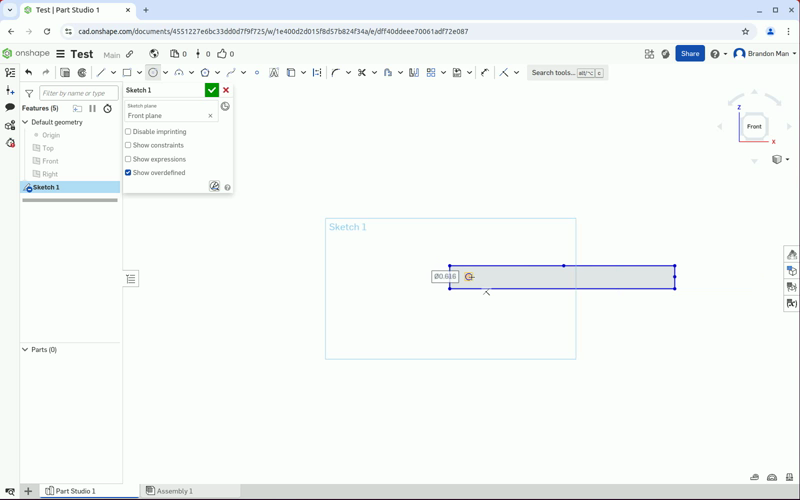
scroll(-6)
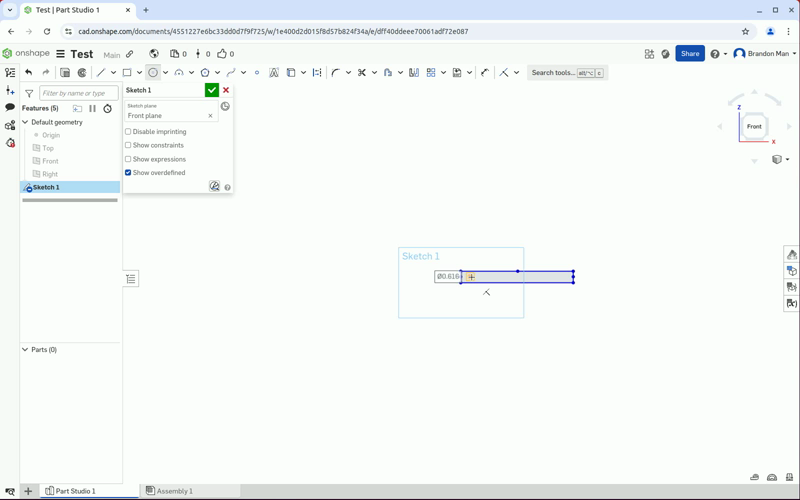
key(esc)
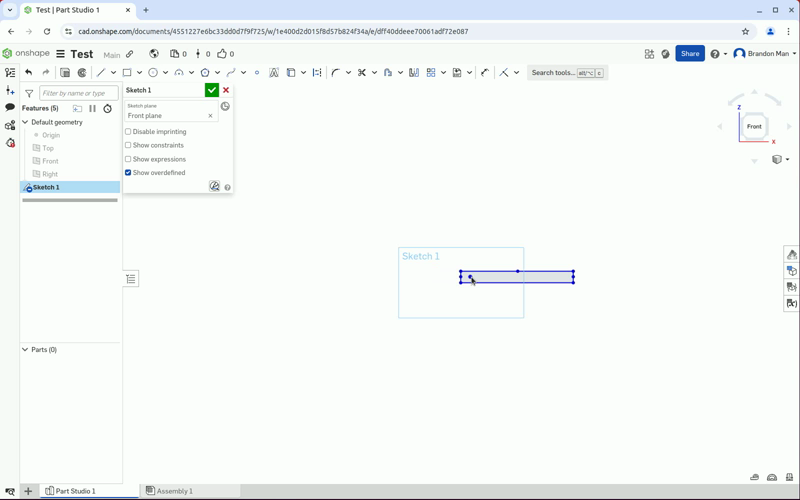
key(c)
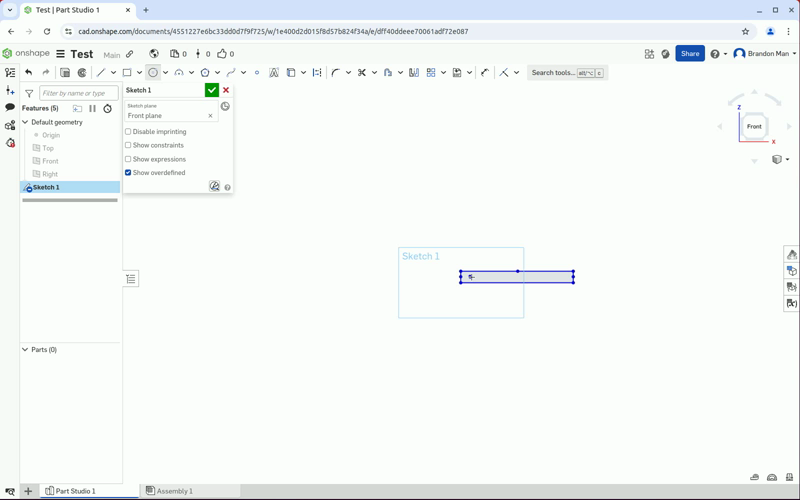
key_down(shift)
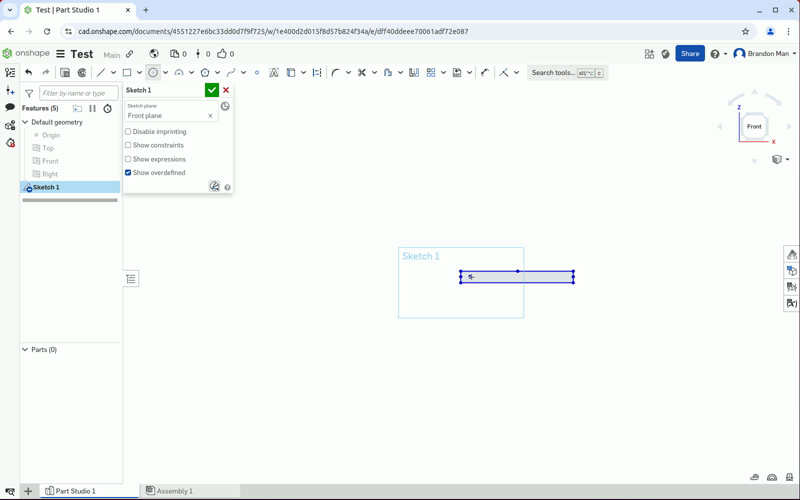
mouse_move(517, 276)
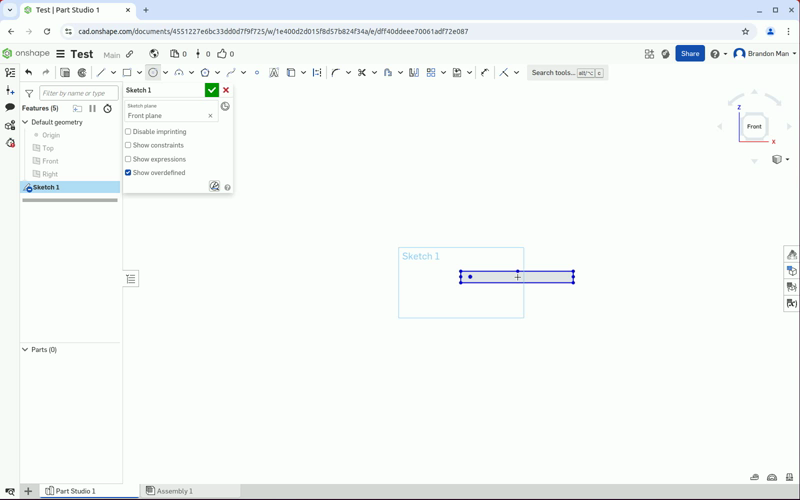
click(517, 276)
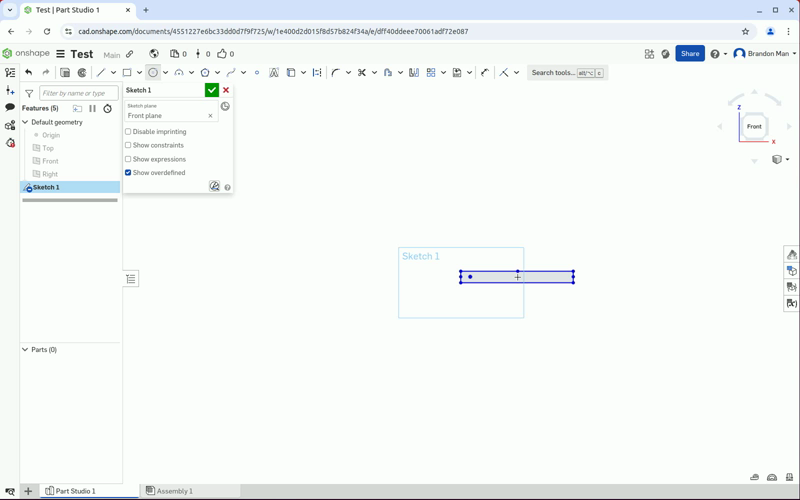
key_up(shift)
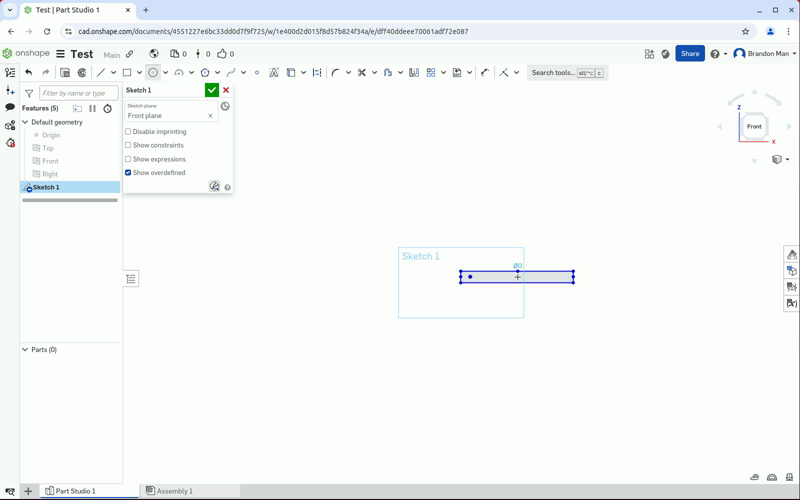
mouse_move(518, 276)
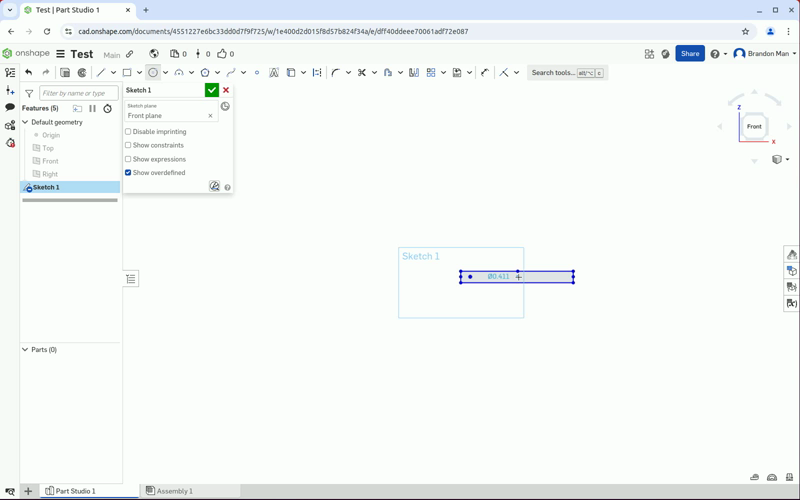
scroll(6)
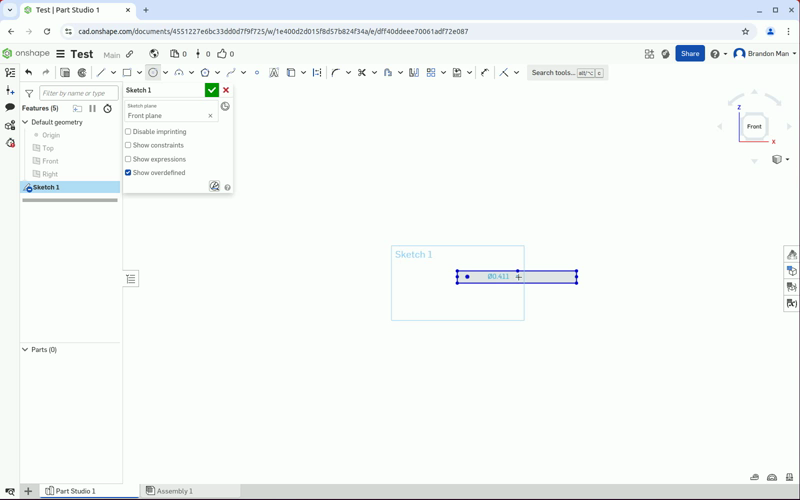
scroll(6)
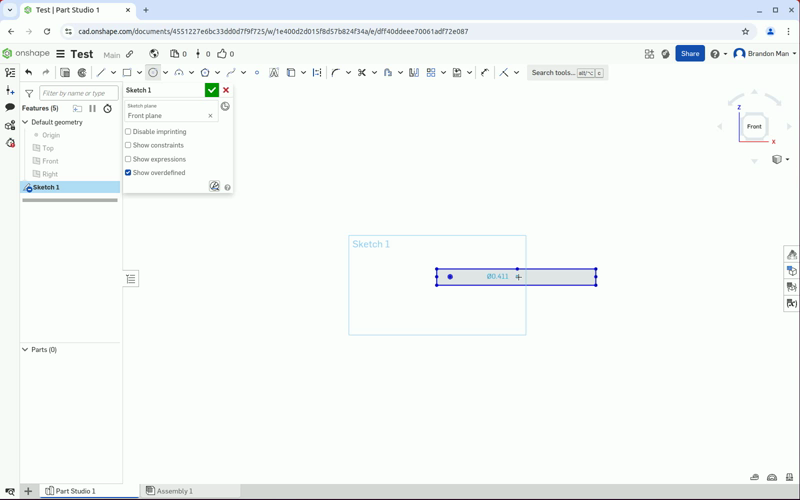
scroll(6)
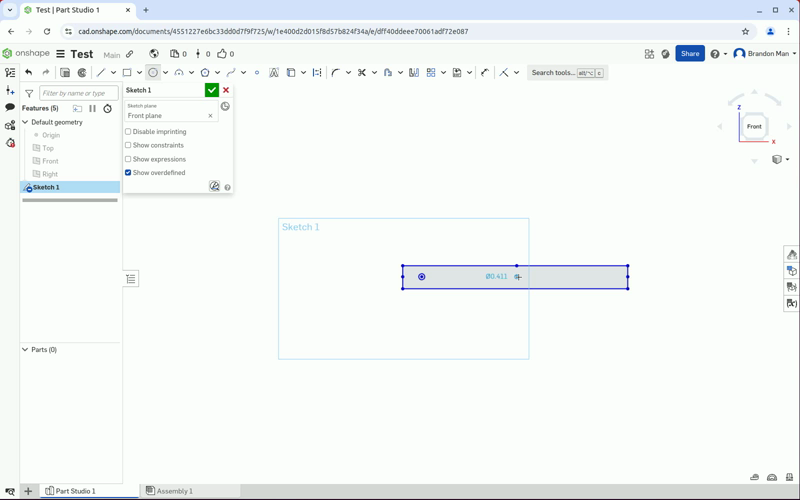
scroll(6)
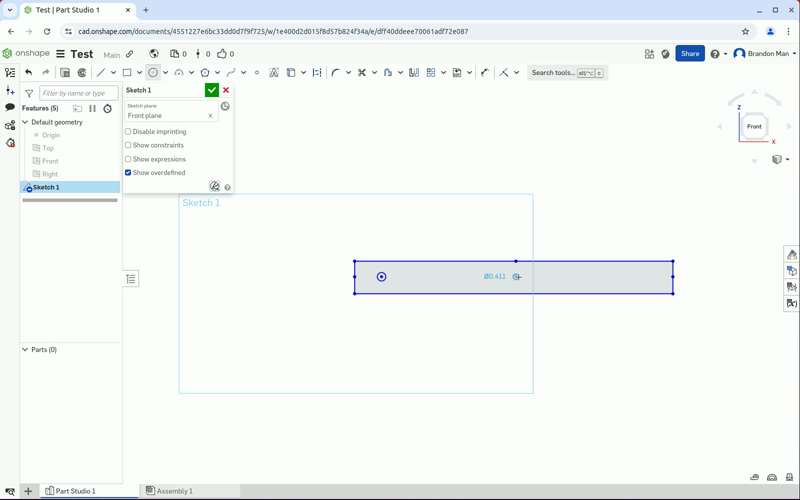
scroll(6)
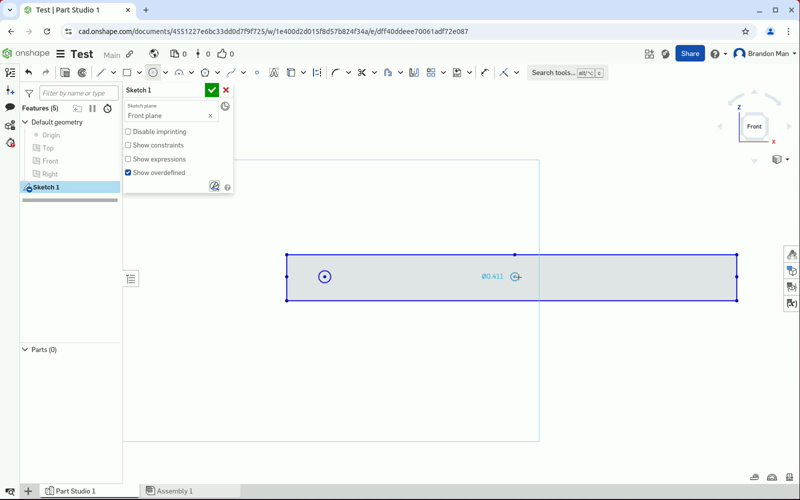
scroll(6)
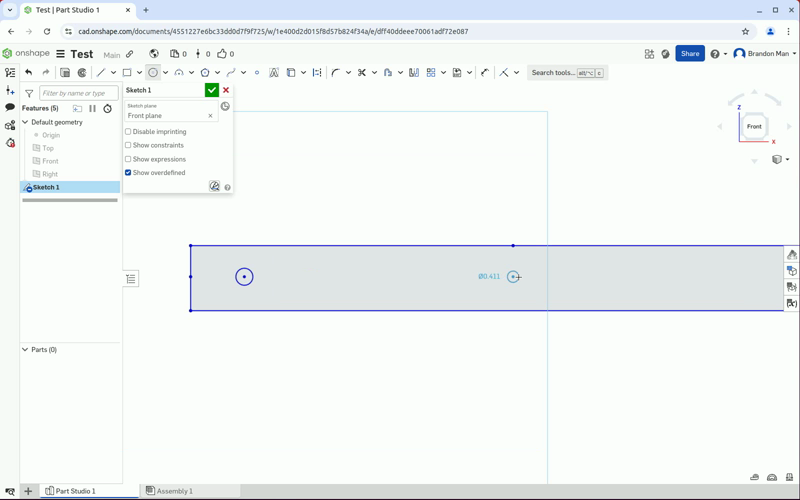
scroll(6)
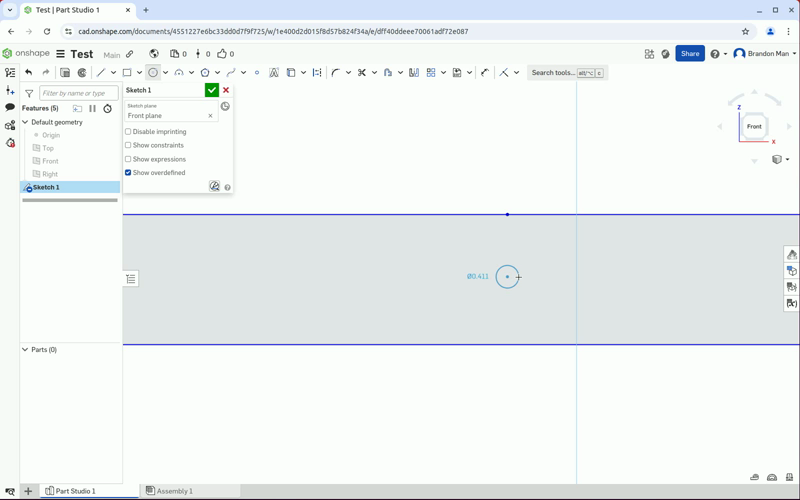
click(518, 276)
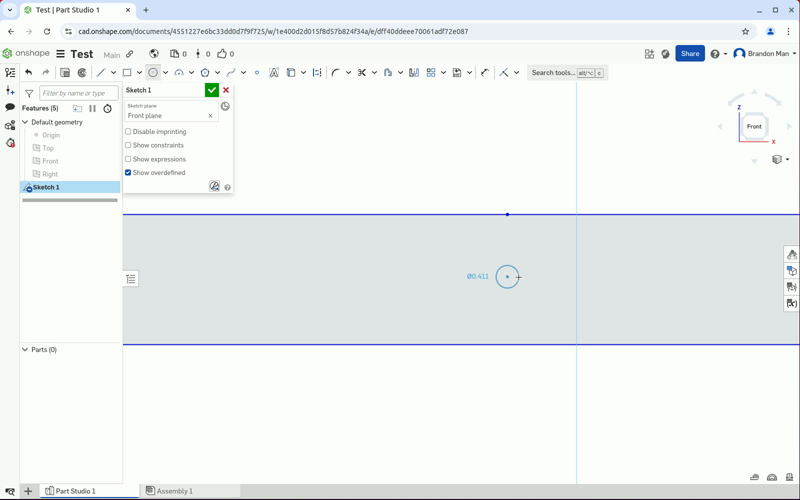
scroll(-6)
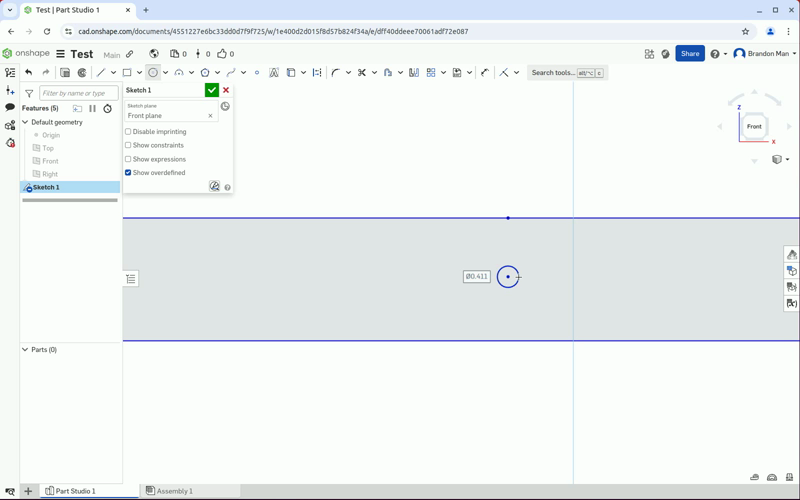
scroll(-6)
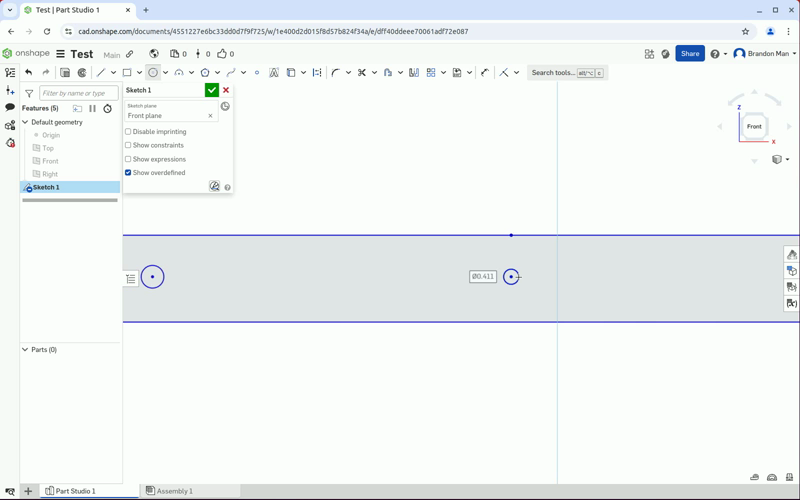
scroll(-6)
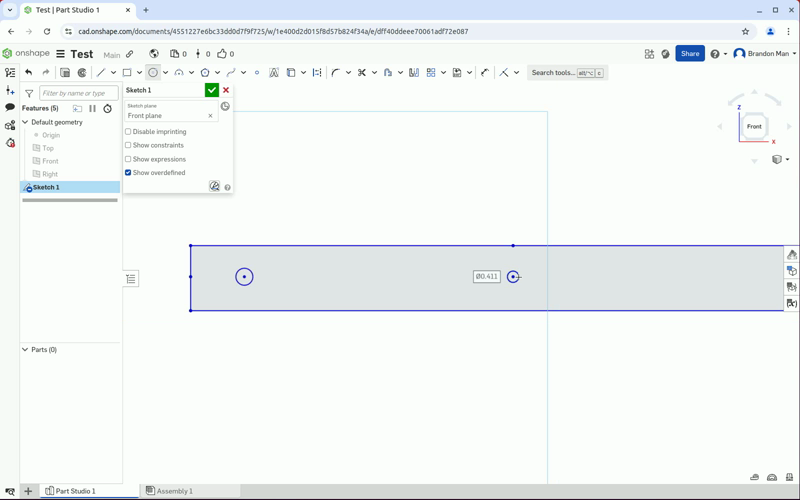
scroll(-6)
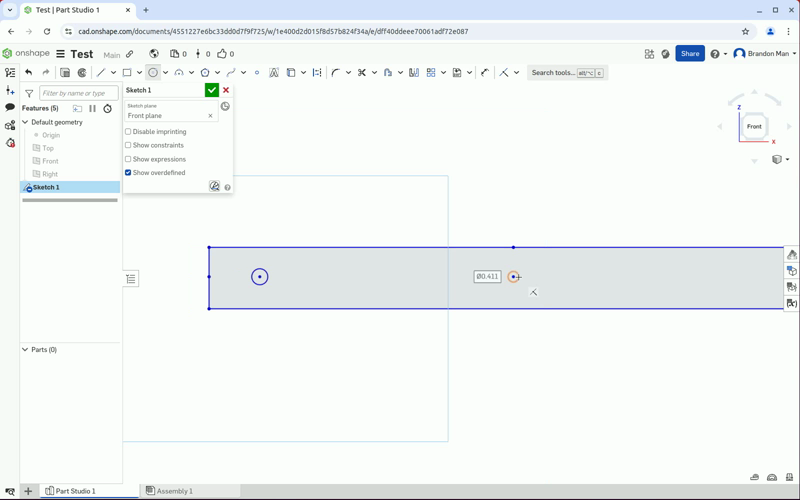
scroll(-6)
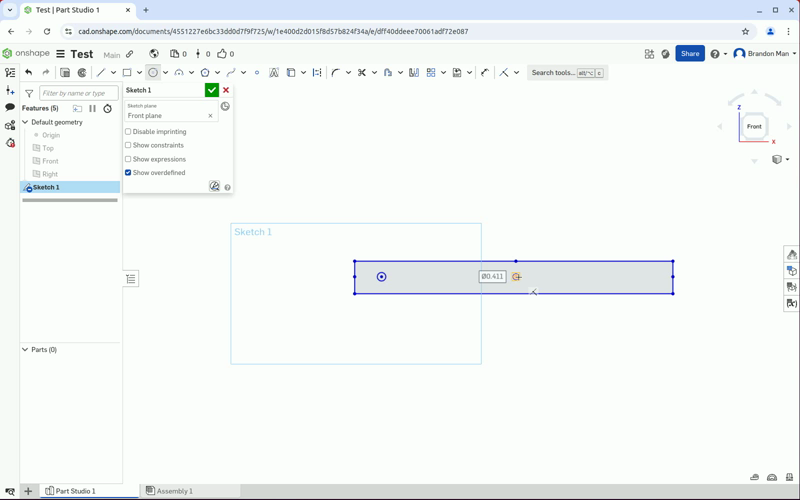
scroll(-6)
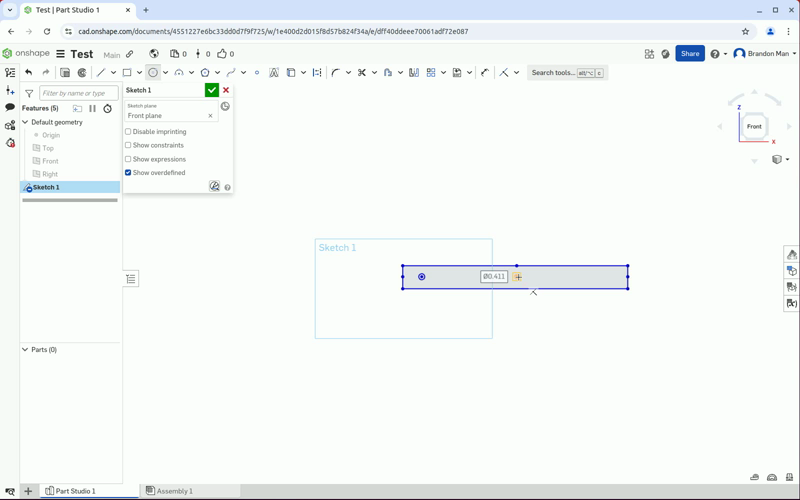
scroll(-6)
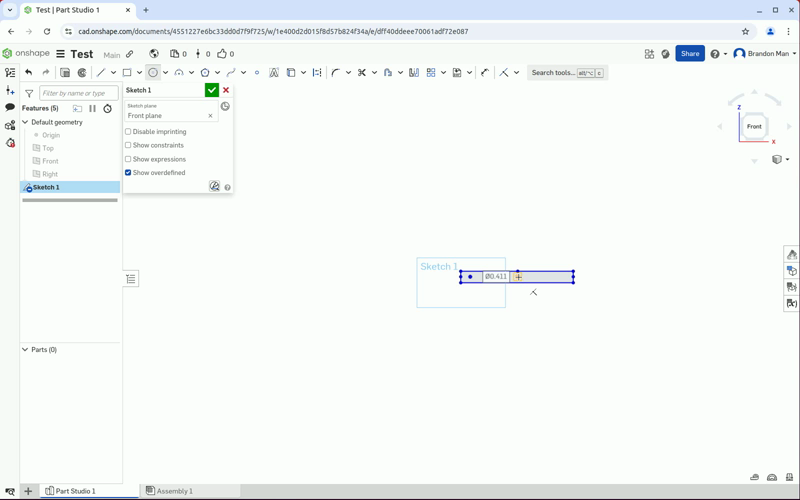
key(esc)
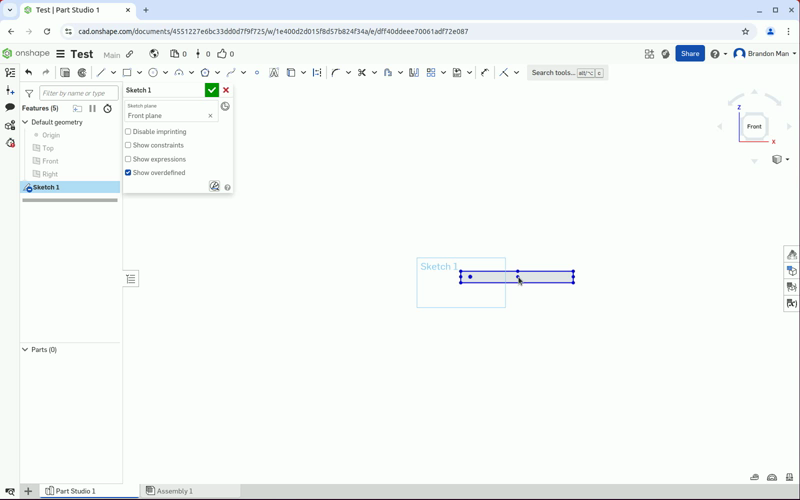
key(c)
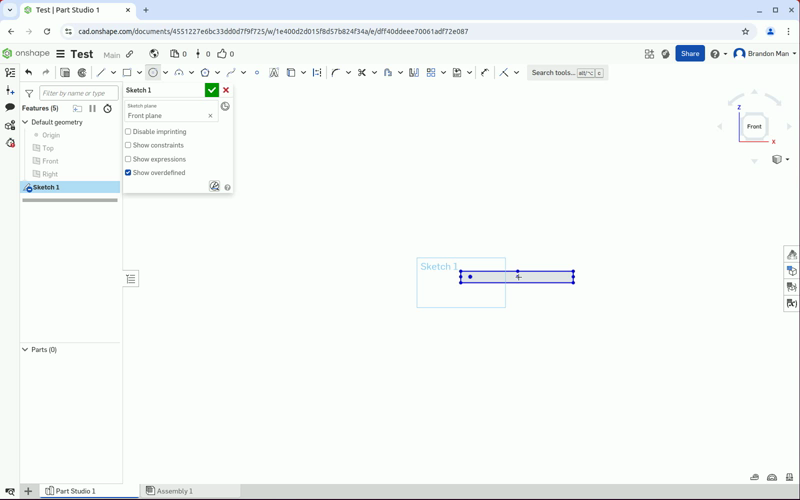
key_down(shift)
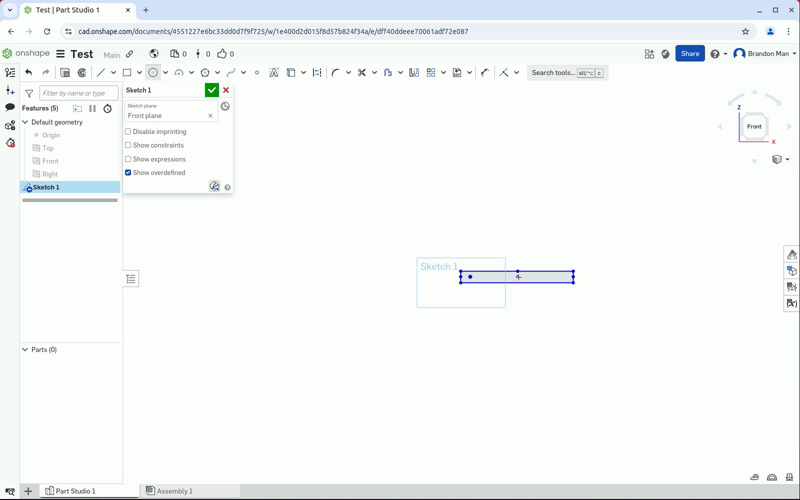
mouse_move(564, 276)
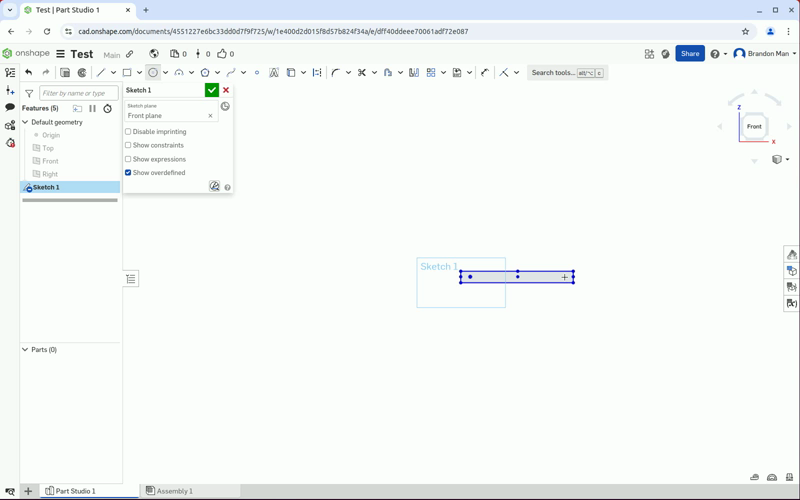
click(564, 276)
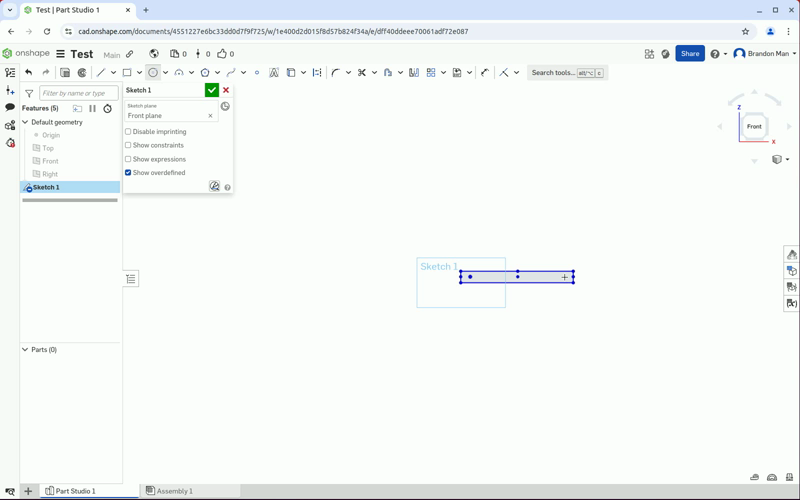
key_up(shift)
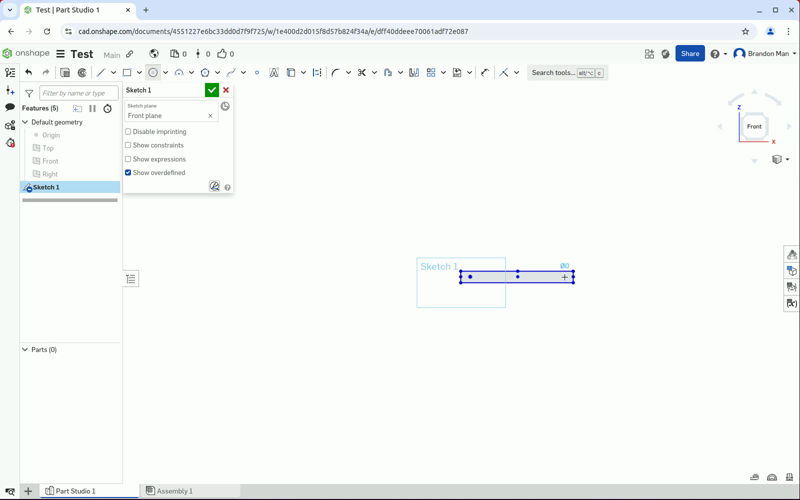
mouse_move(566, 276)
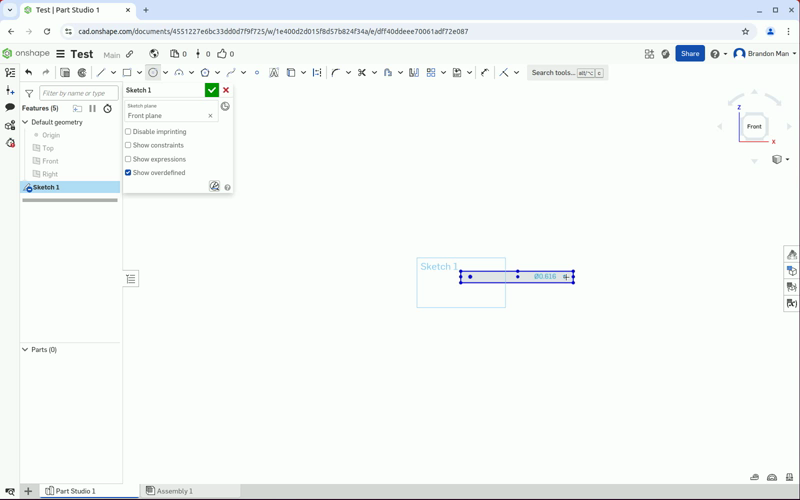
scroll(6)
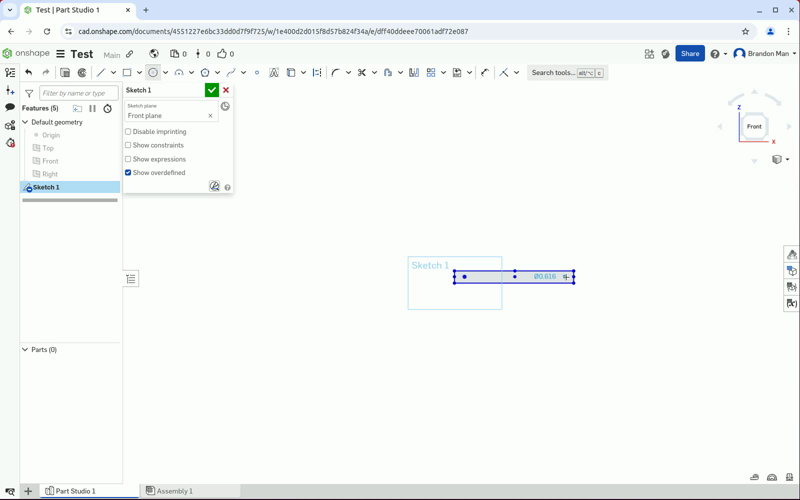
scroll(6)
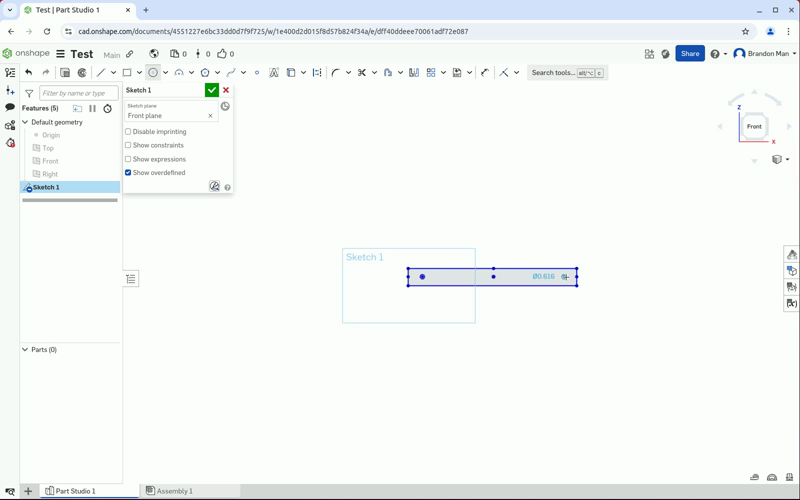
scroll(6)
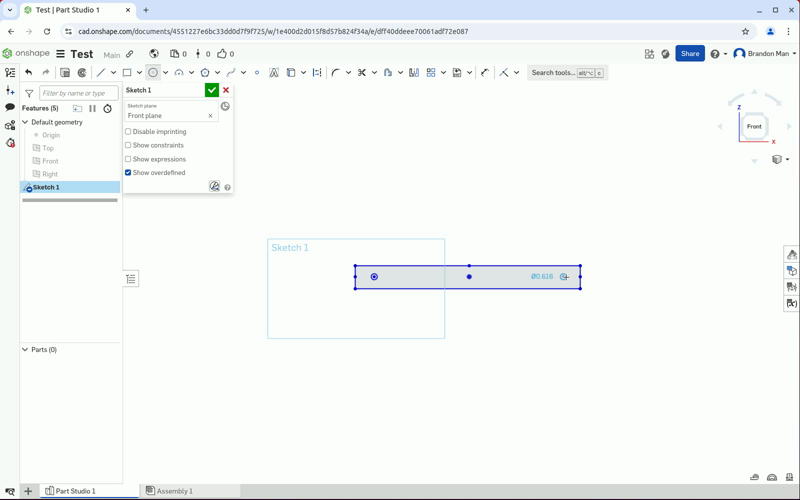
scroll(6)
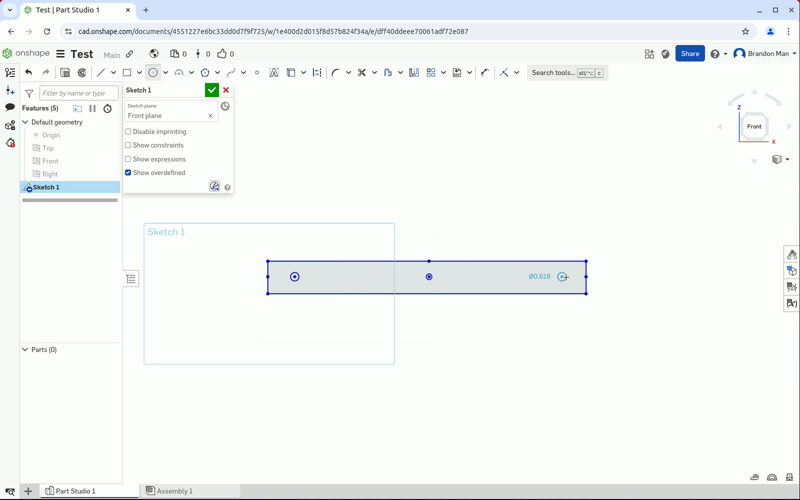
scroll(6)
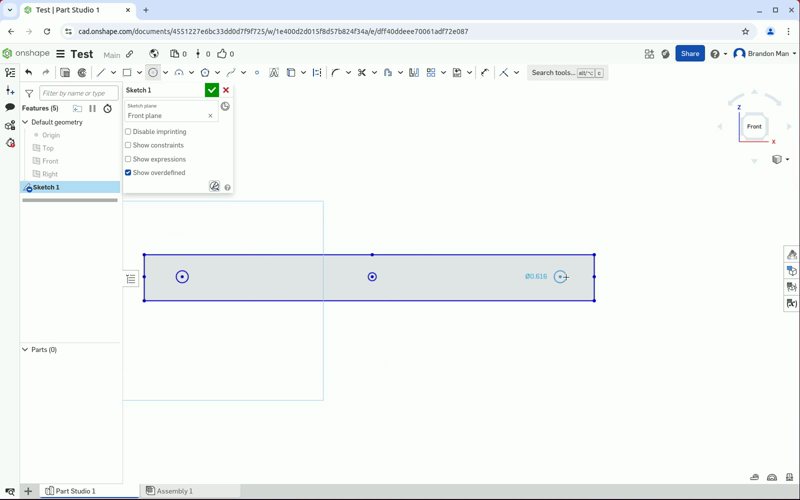
scroll(6)
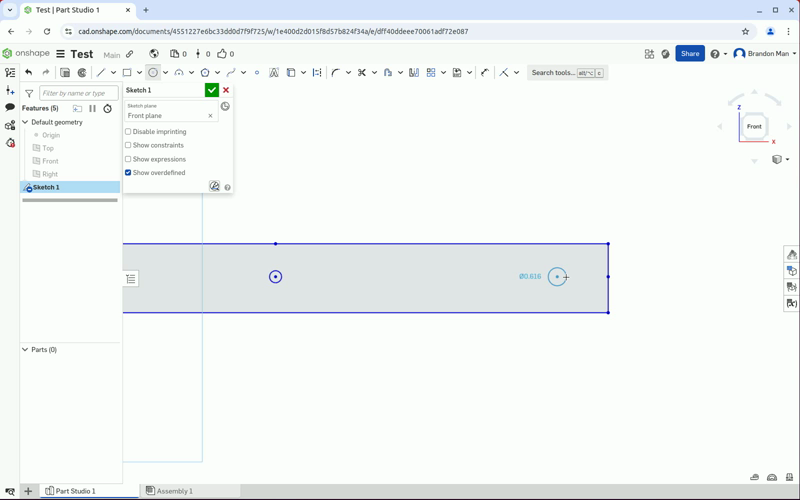
scroll(6)
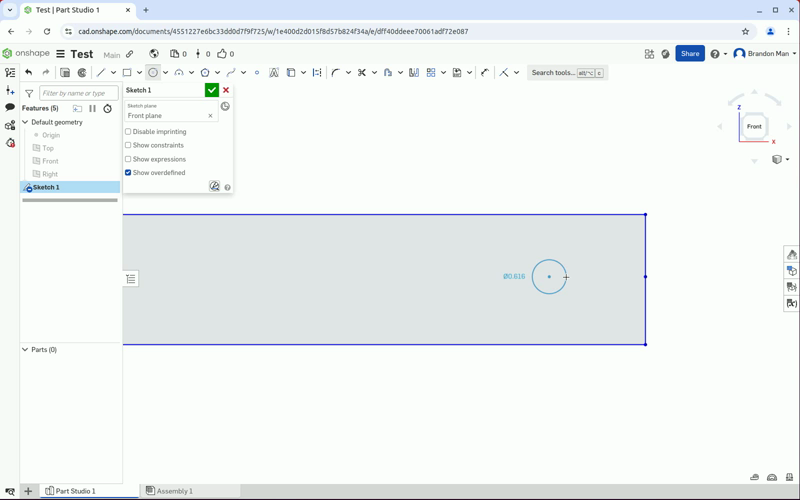
click(566, 276)
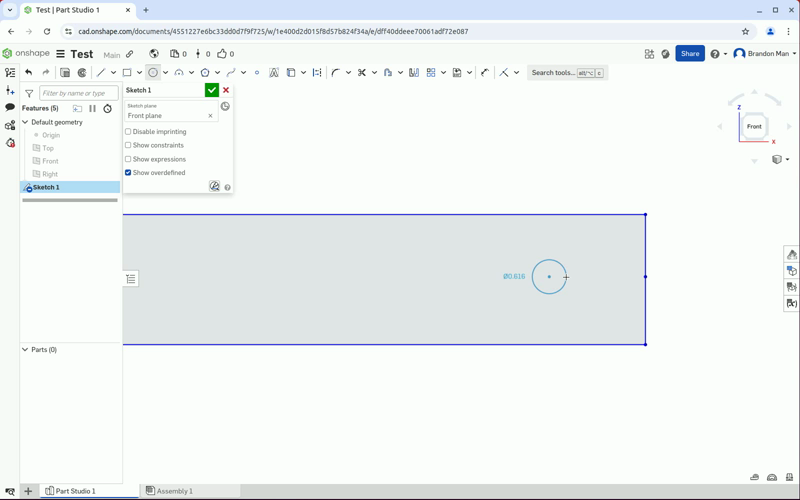
scroll(-6)
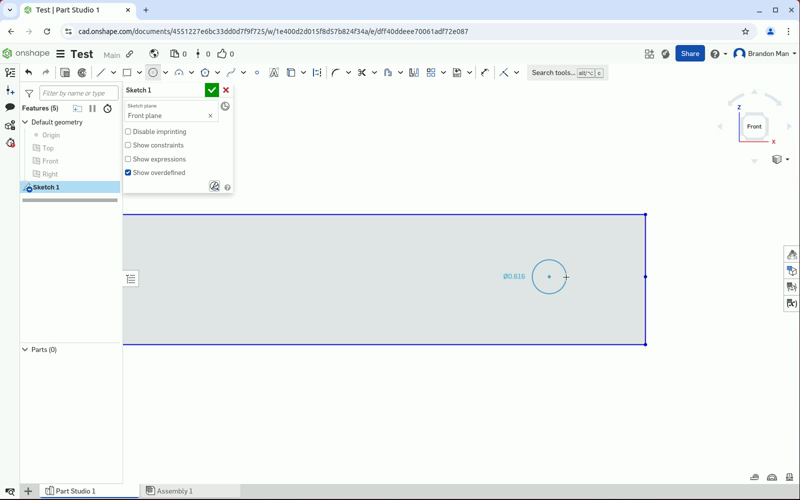
scroll(-6)
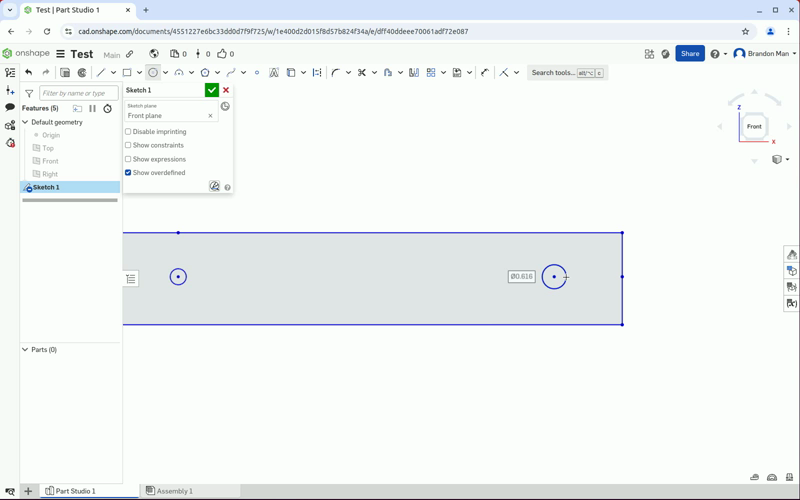
scroll(-6)
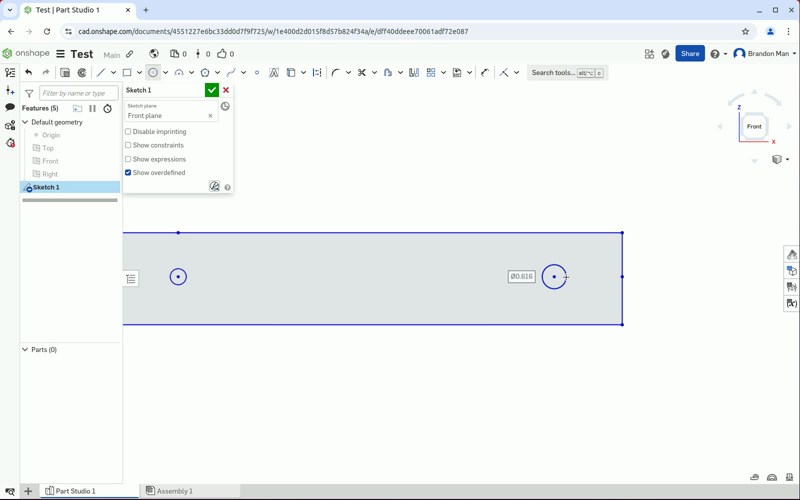
scroll(-6)
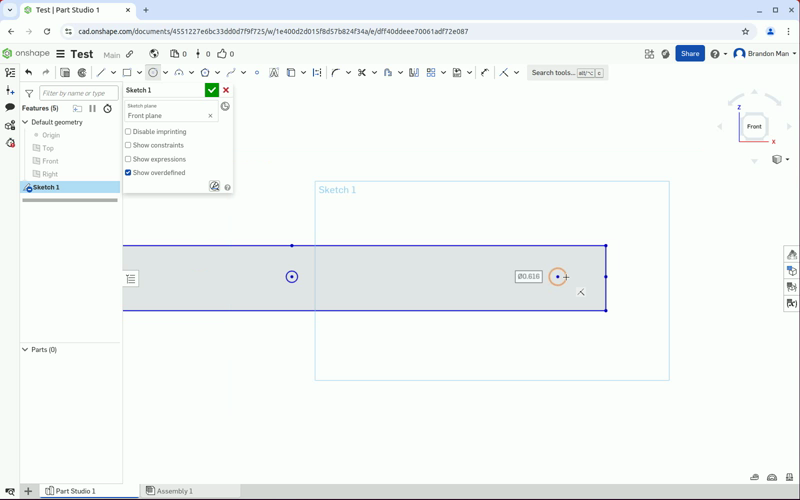
scroll(-6)
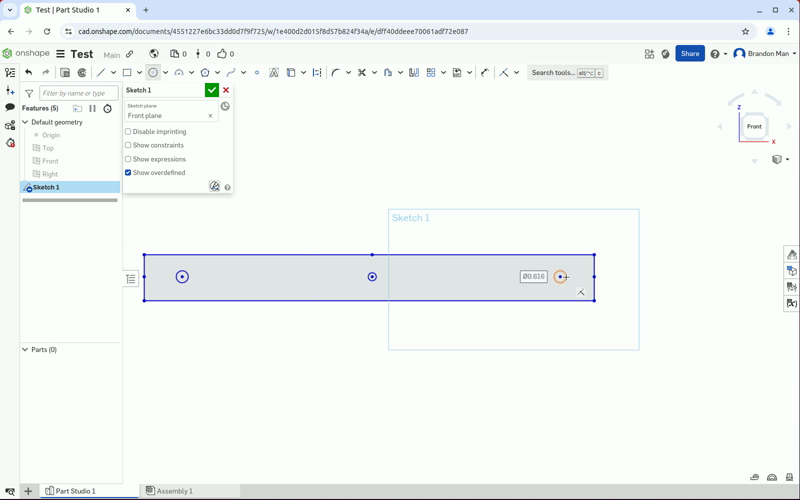
scroll(-6)
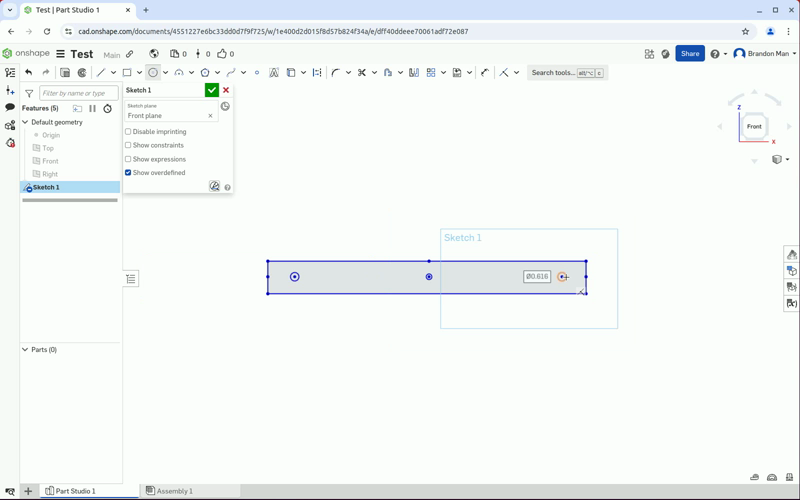
scroll(-6)
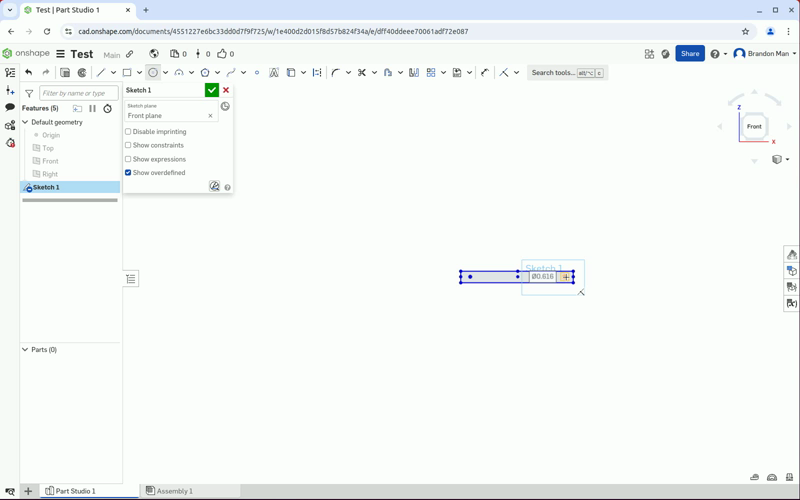
key(esc)
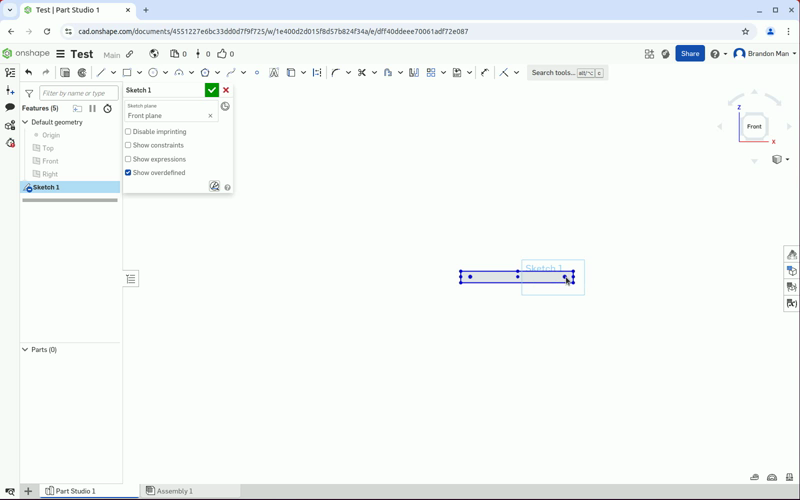
mouse_move(528, 274)
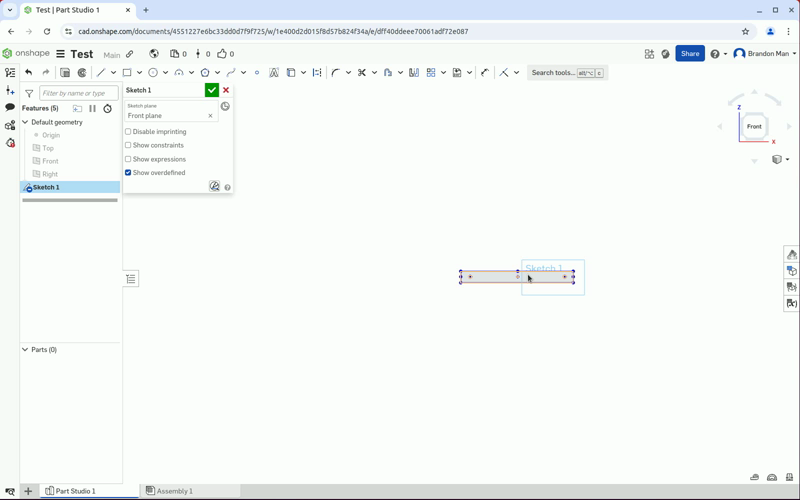
scroll(6)
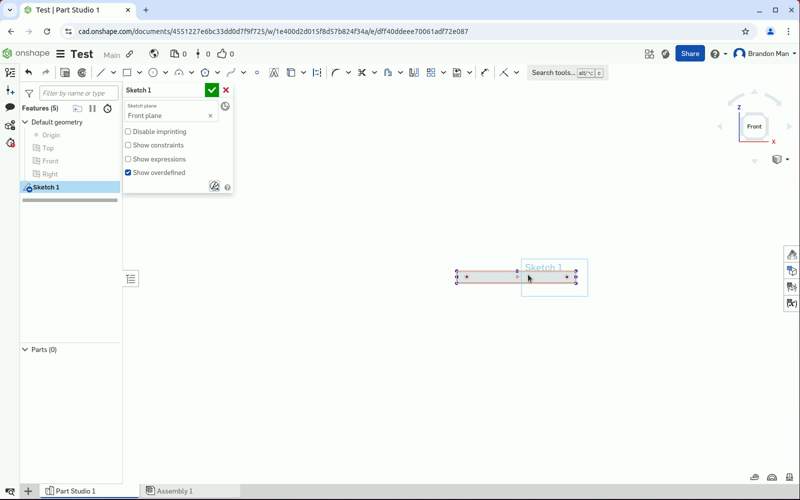
scroll(6)
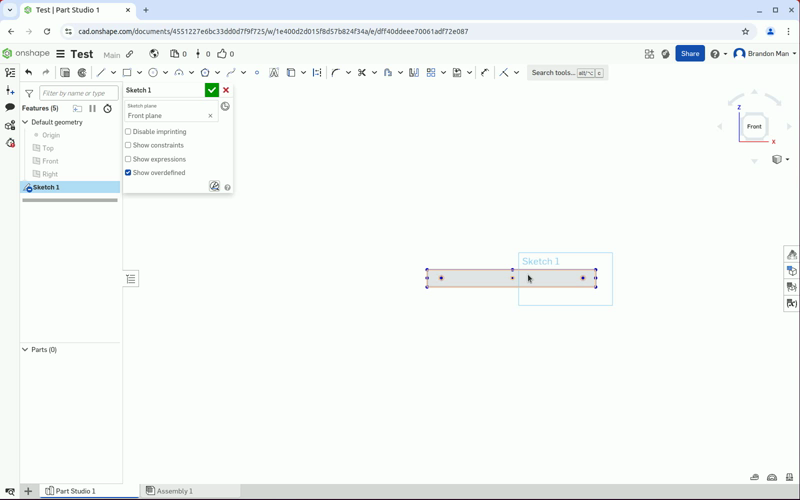
scroll(6)
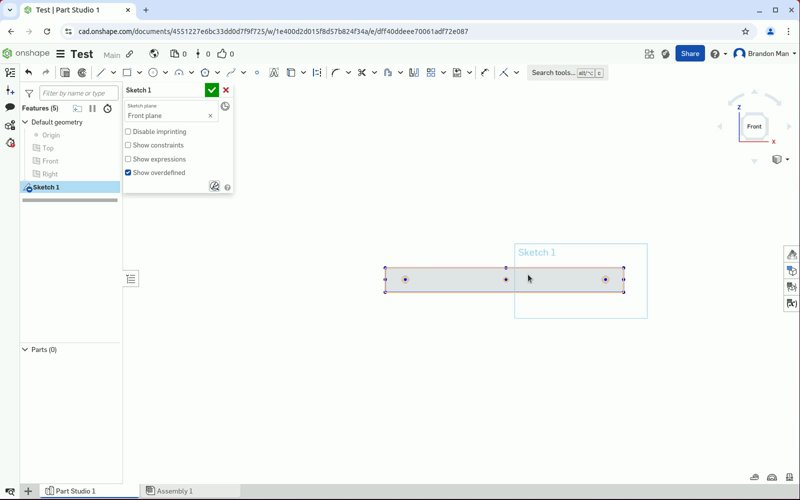
scroll(6)
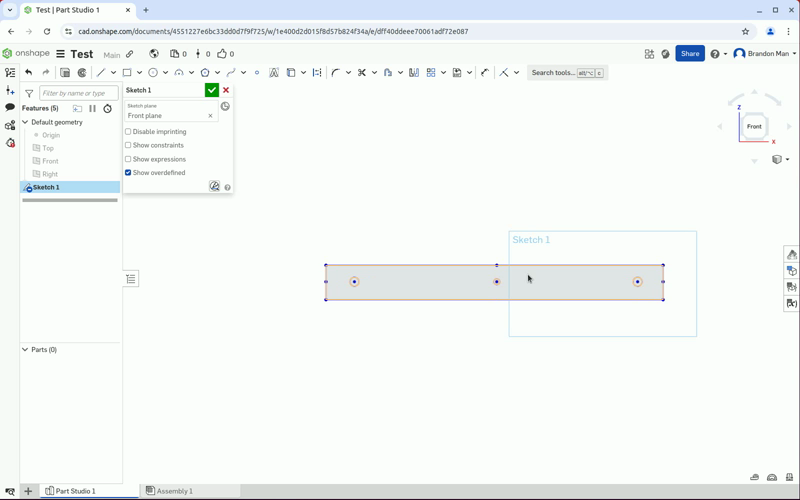
scroll(6)
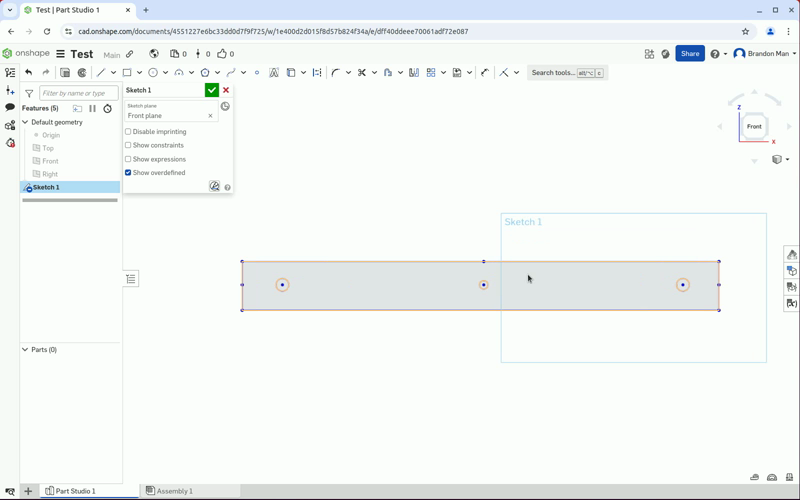
scroll(6)
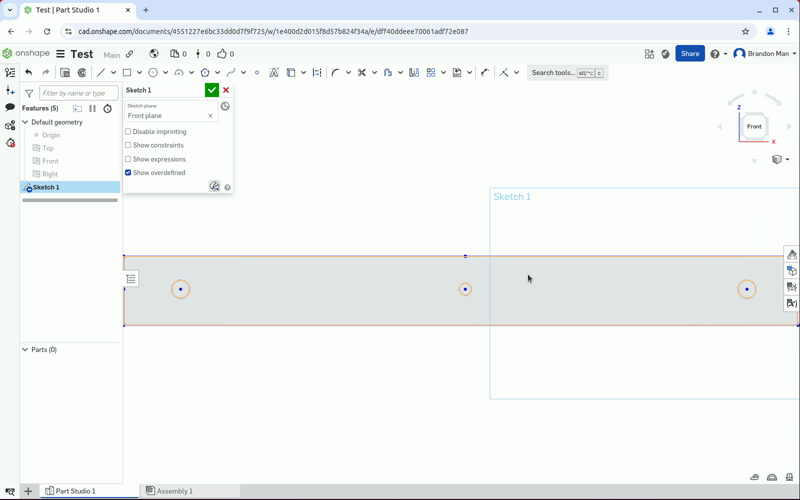
scroll(6)
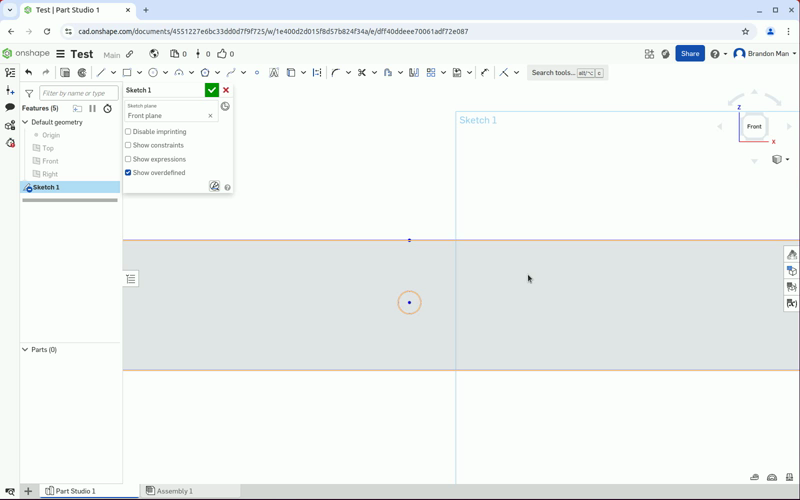
click(528, 274)
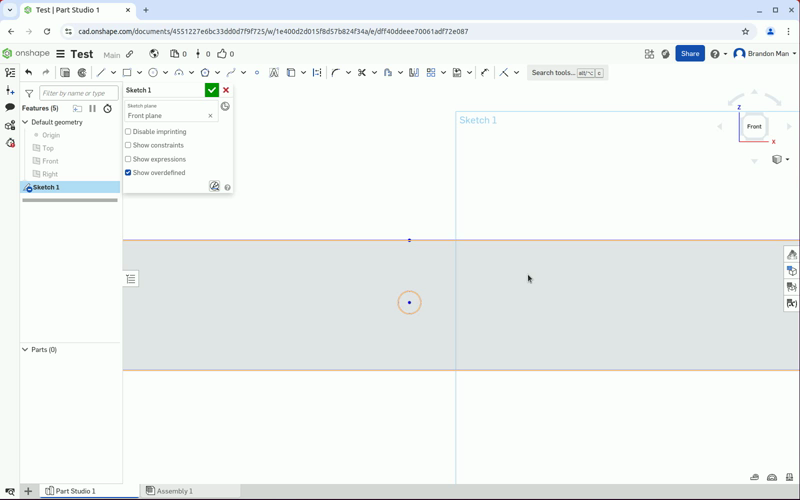
scroll(-6)
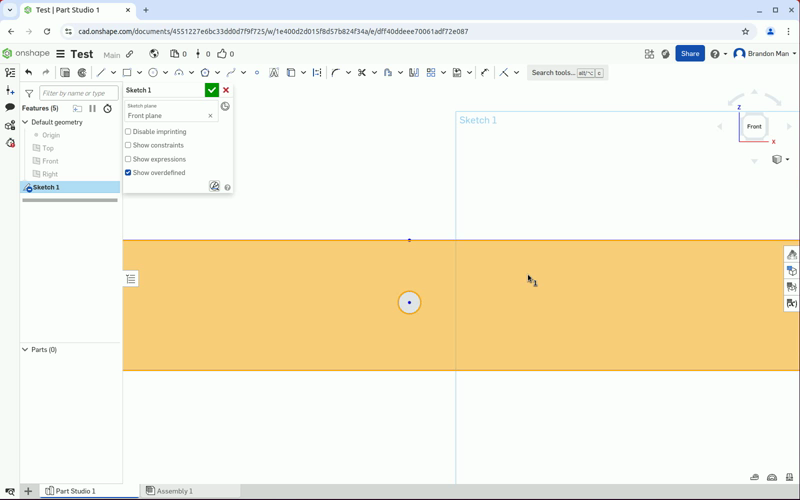
scroll(-6)
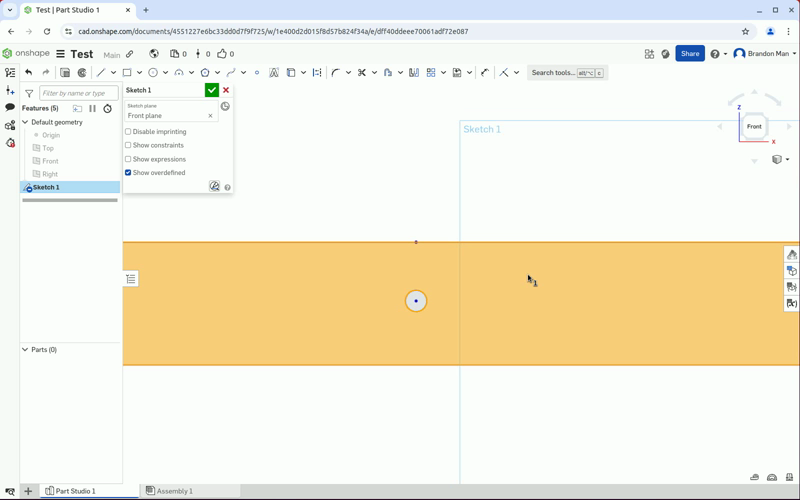
scroll(-6)
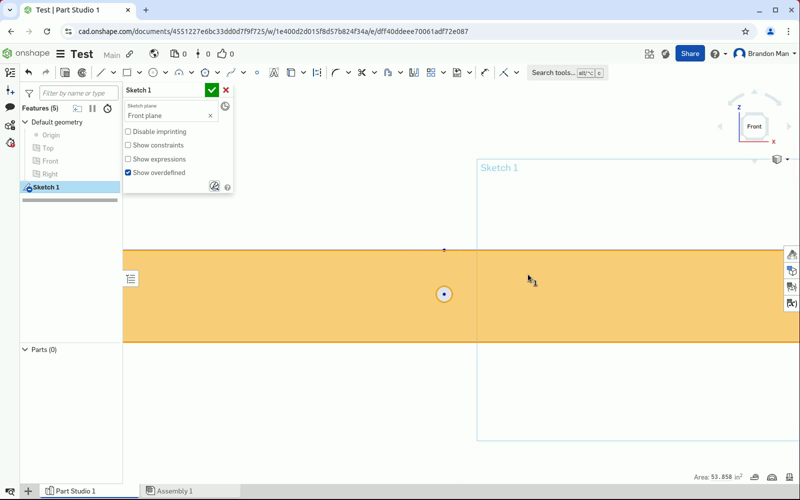
scroll(-6)
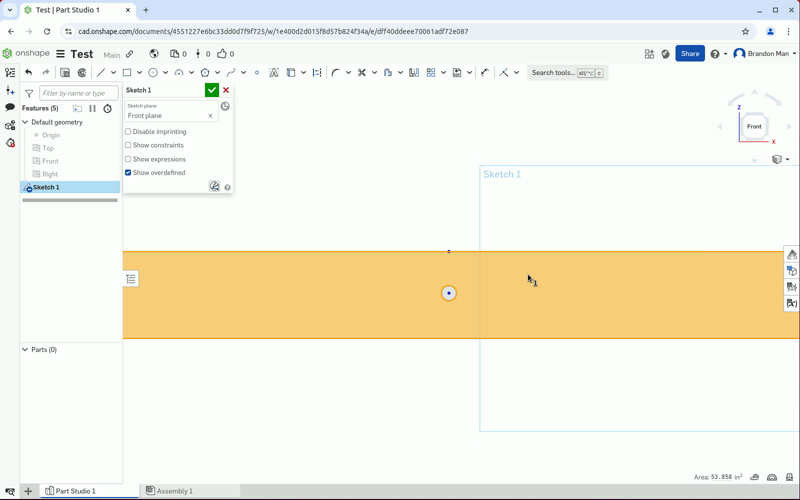
scroll(-6)
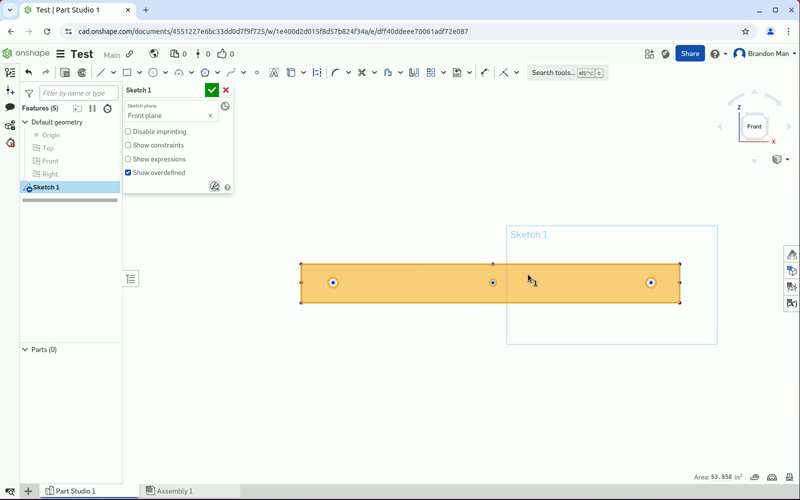
scroll(-6)
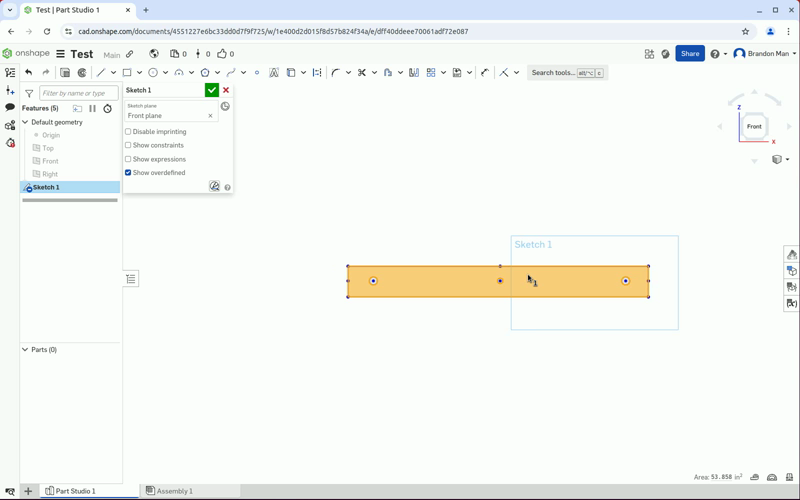
scroll(-6)
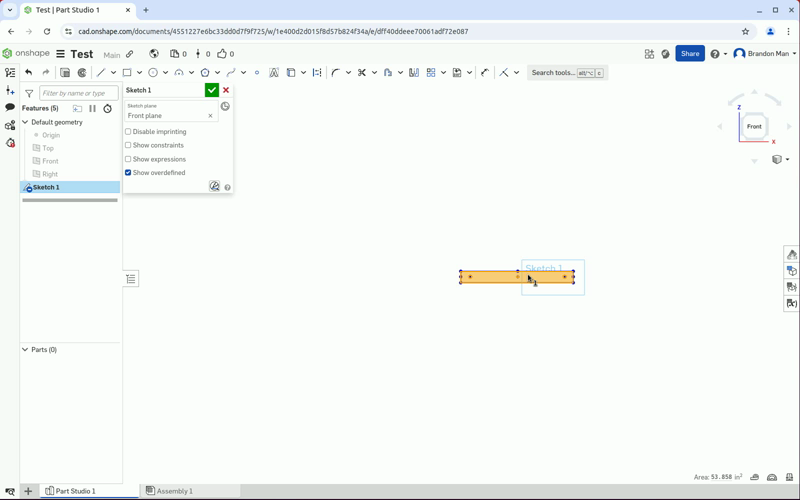
mouse_move(73, 352)
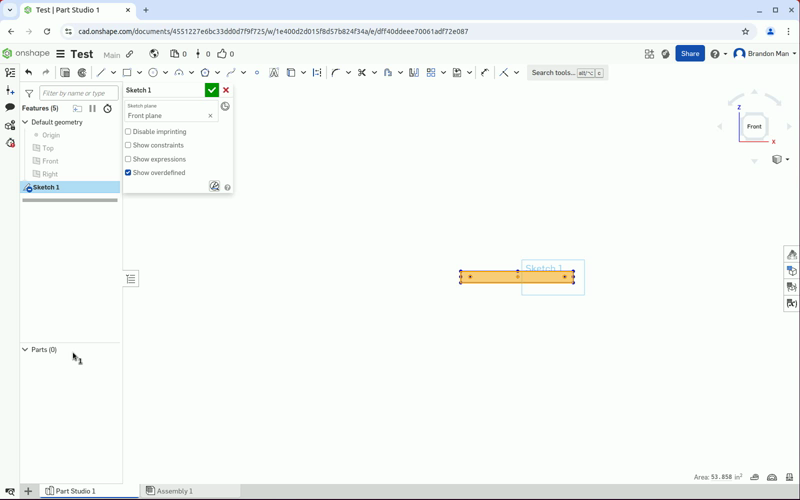
key(shift+y)
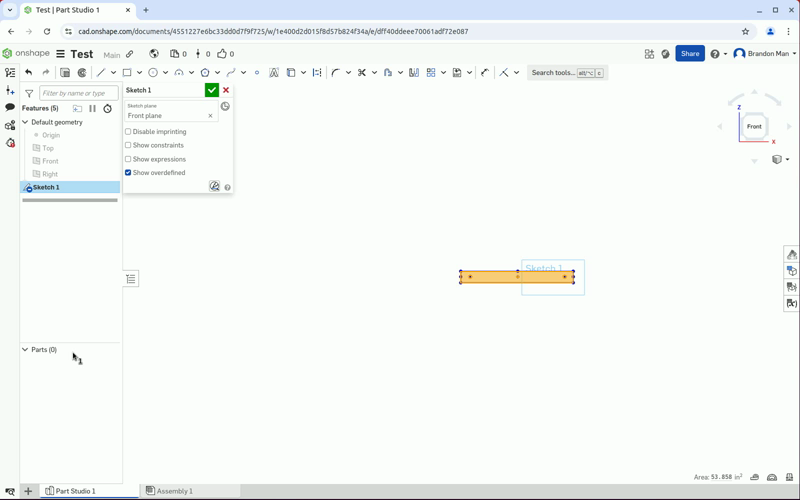
key(shift+e)
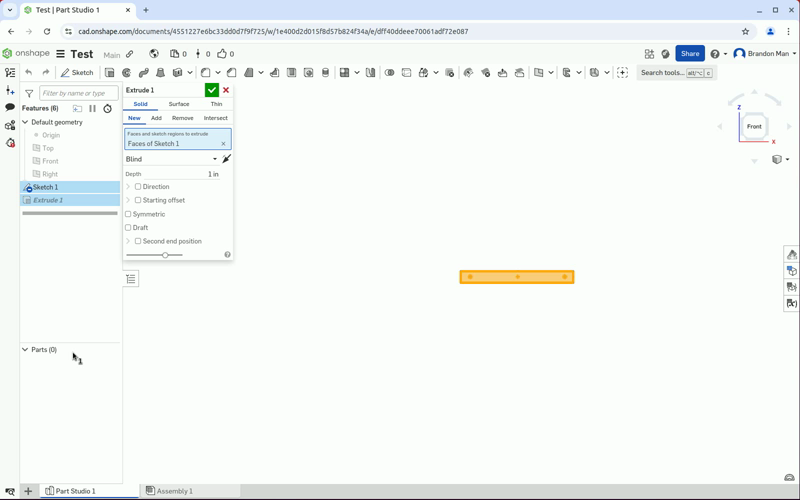
mouse_move(143, 106)
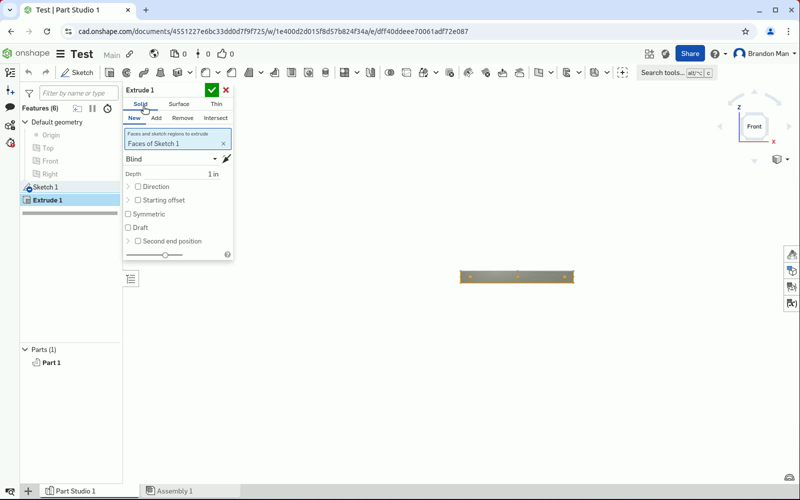
click(143, 106)
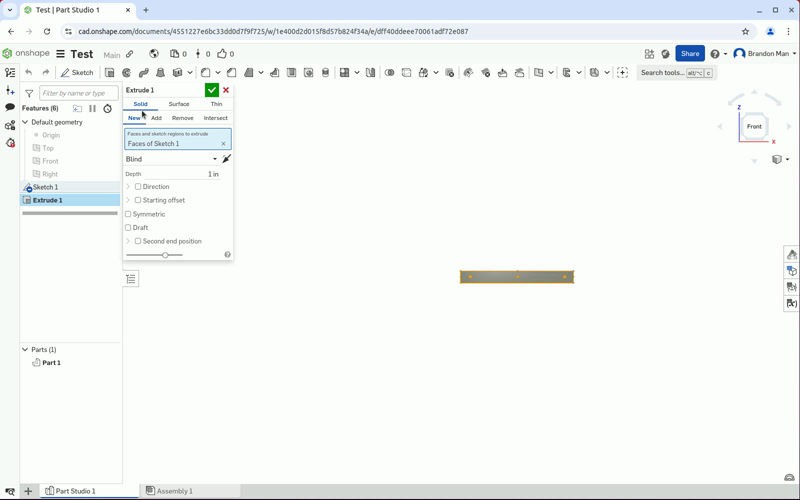
mouse_move(137, 120)
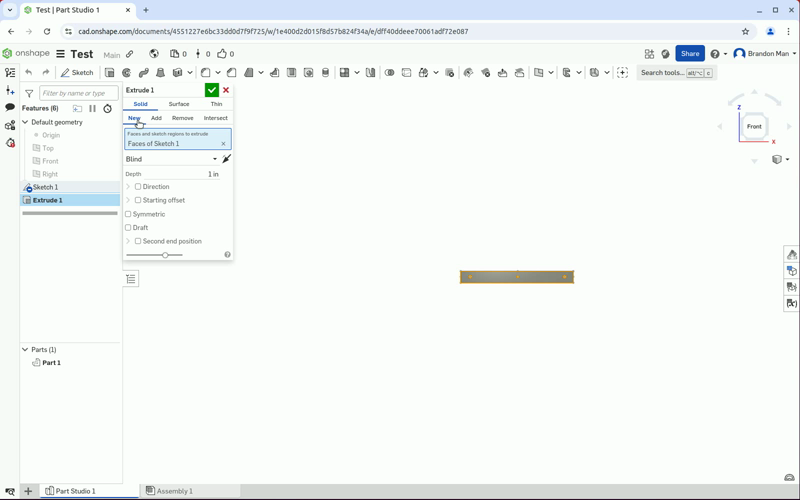
click(137, 120)
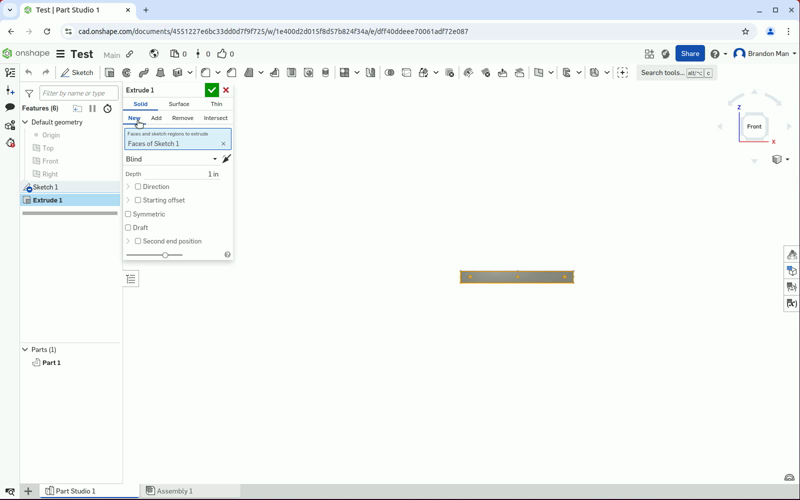
key(tab, 4)
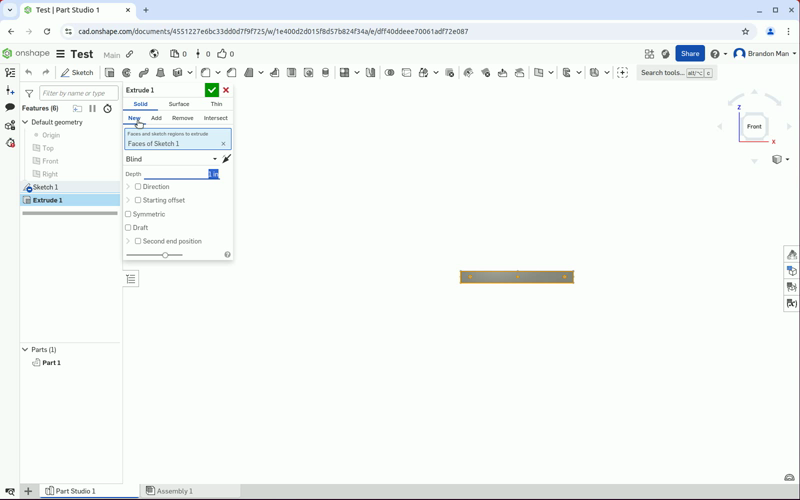
text(0.722)
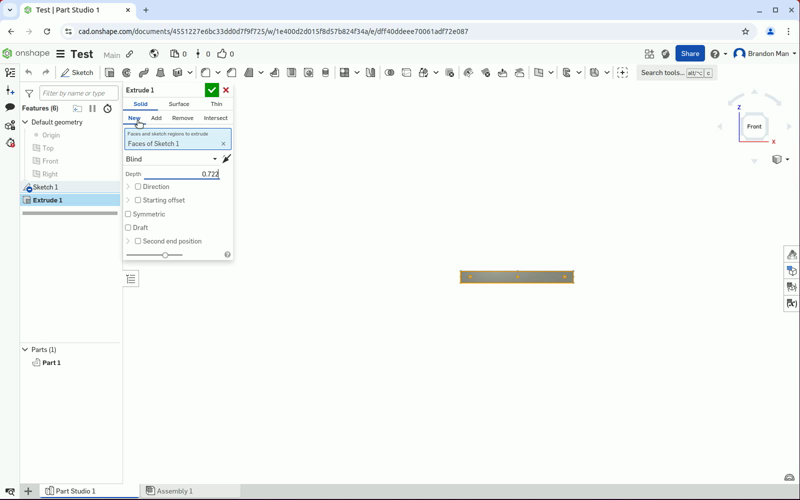
key(enter)
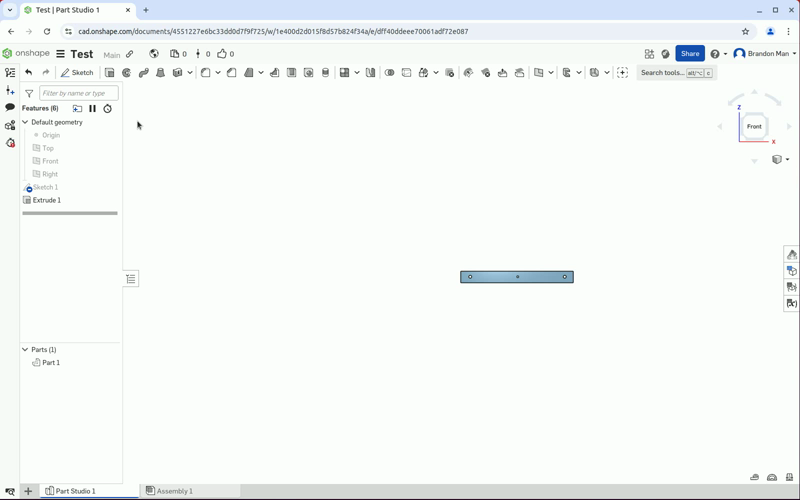
key(shift+h)
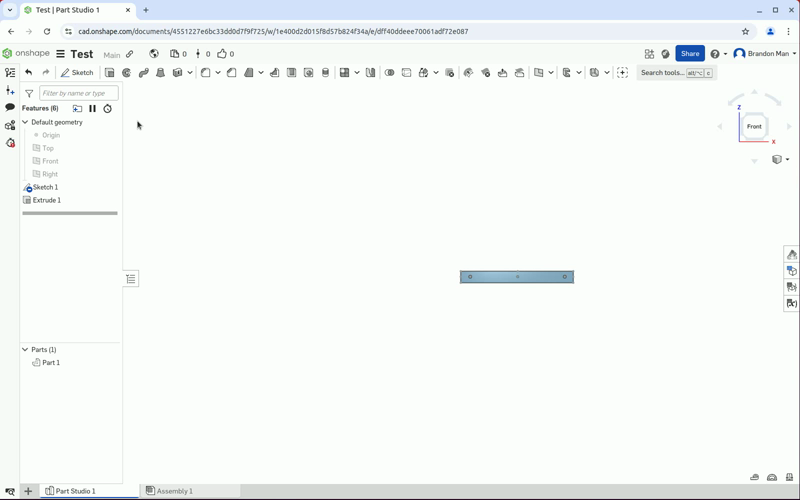
key(shift+h)
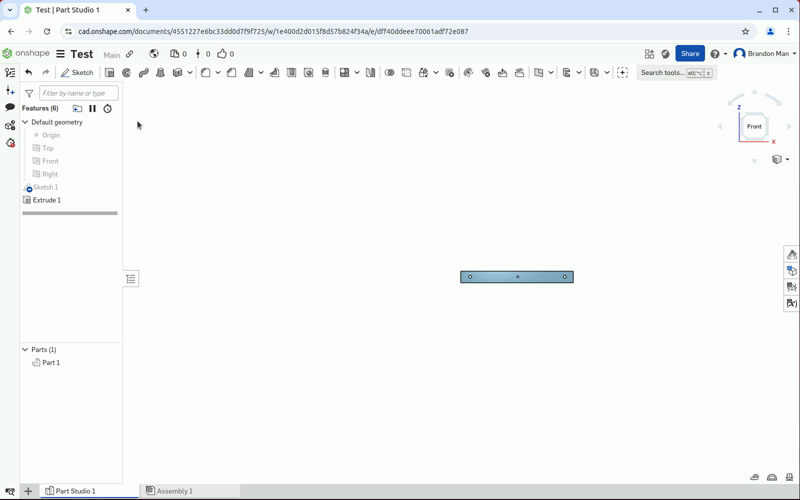
mouse_move(73, 189)
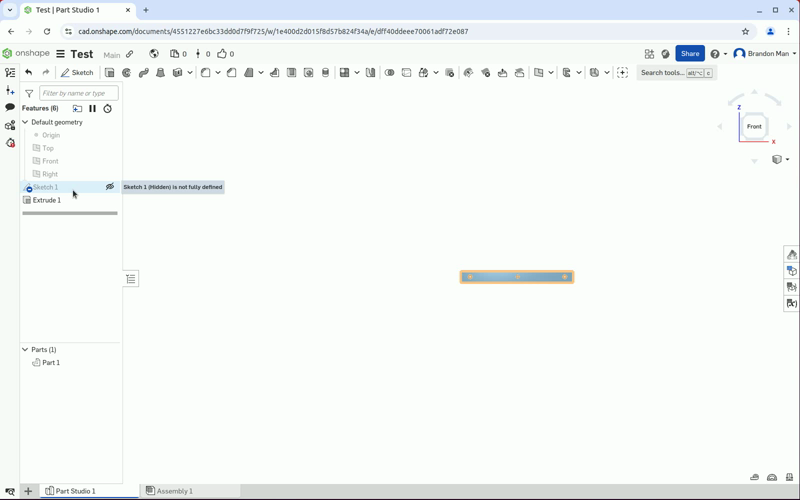
click(73, 189)
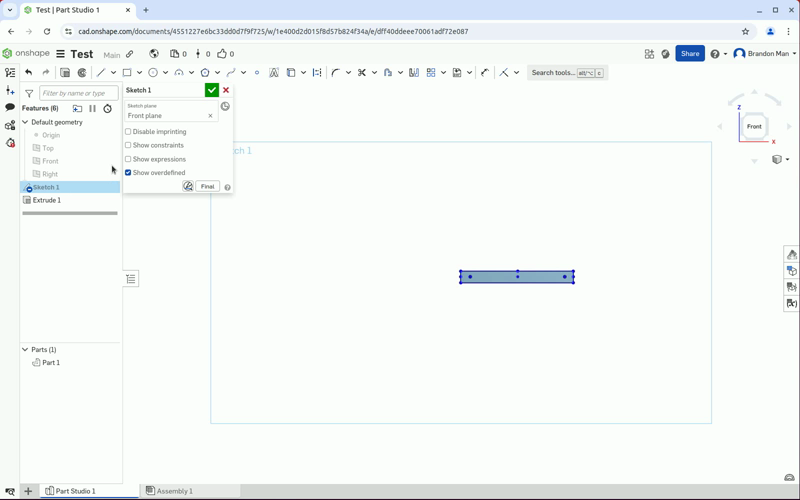
mouse_move(229, 92)
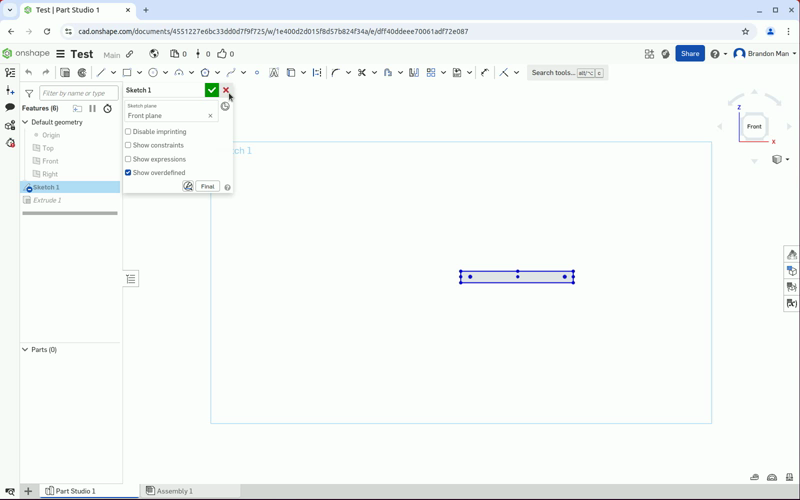
click(229, 92)
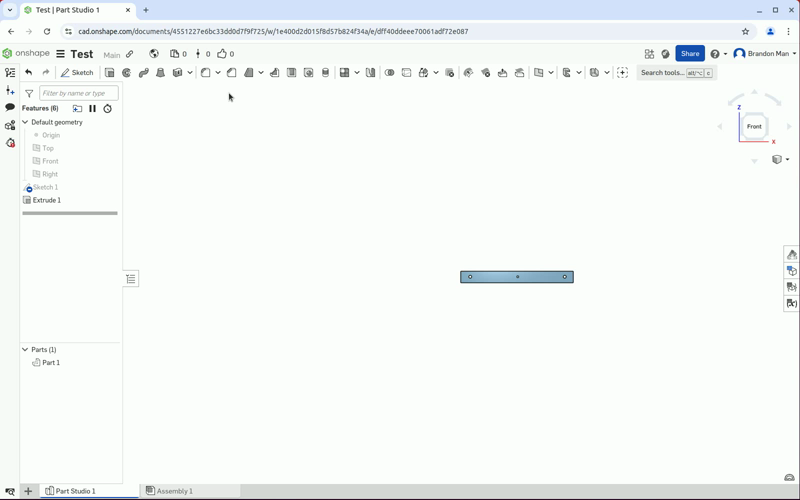
mouse_move(541, 75)
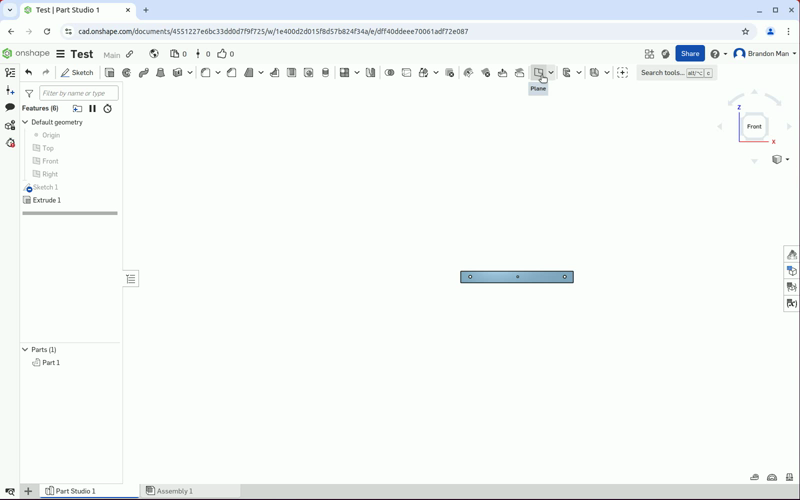
click(541, 75)
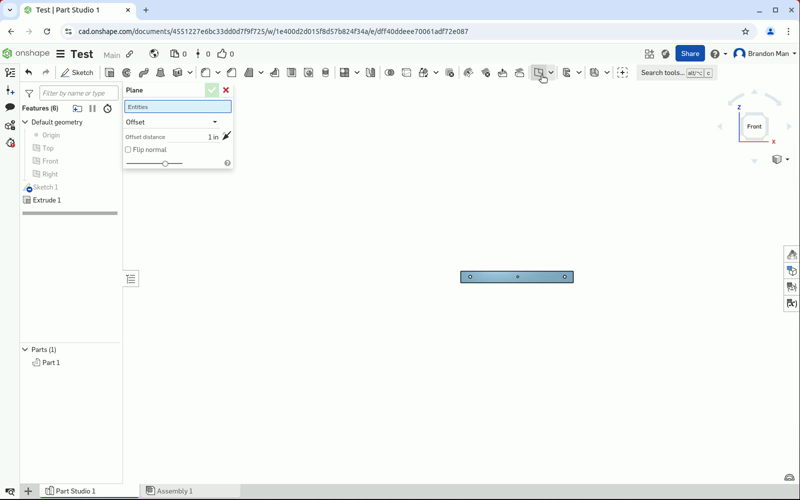
mouse_move(73, 163)
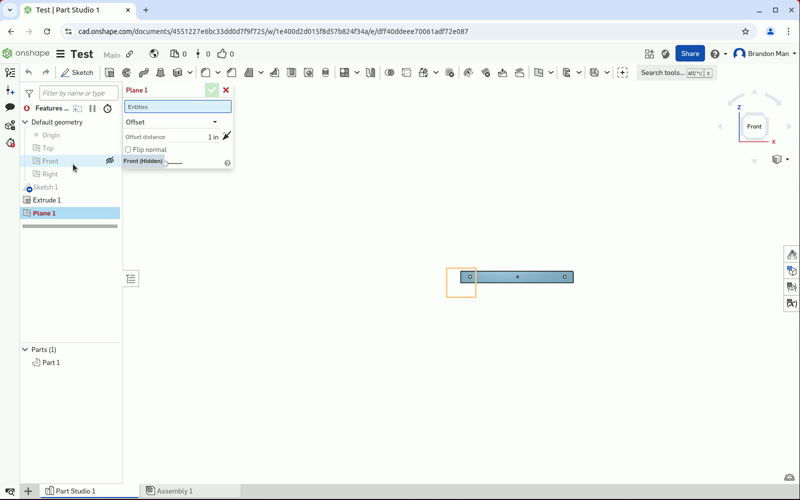
click(73, 163)
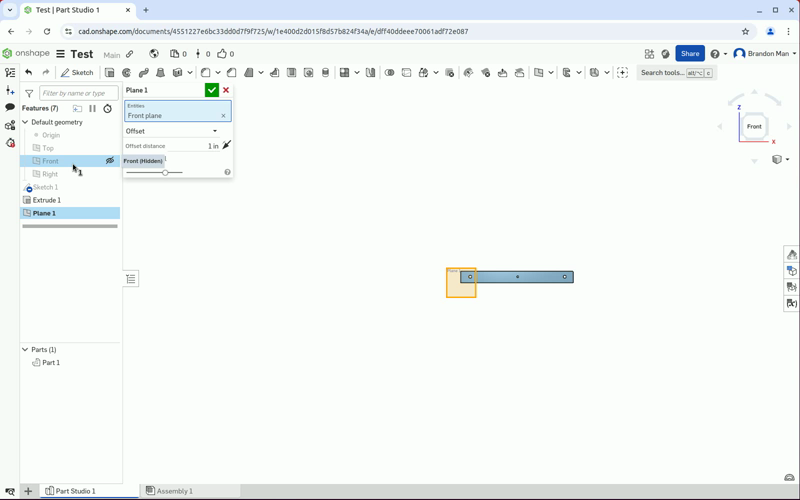
key(tab, 2)
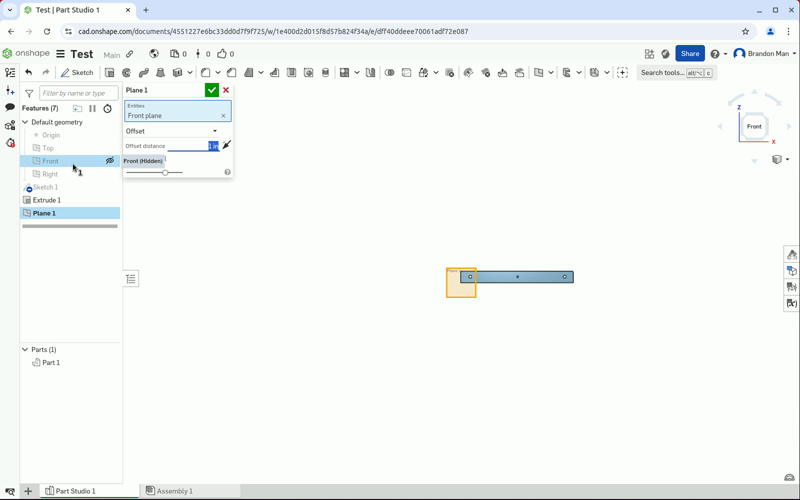
text(0.709)
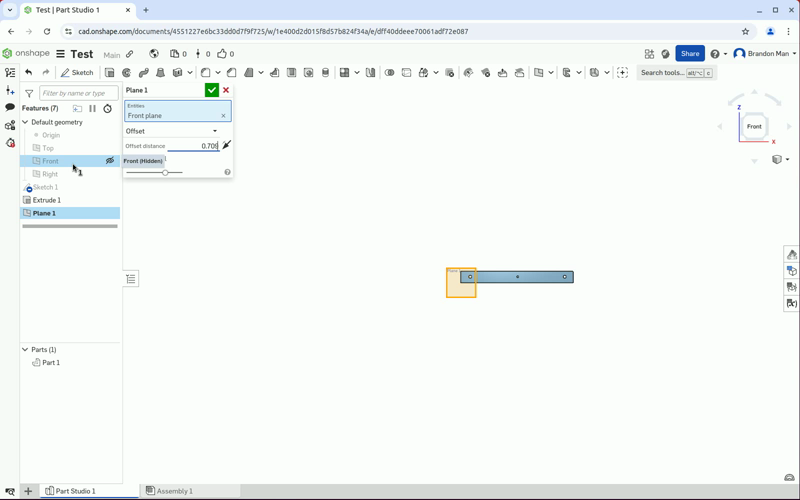
key(enter, 2)
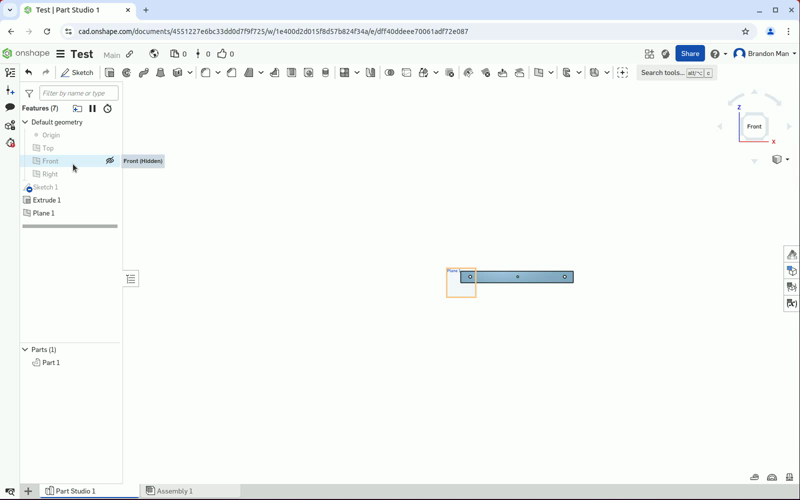
key(shift+s)
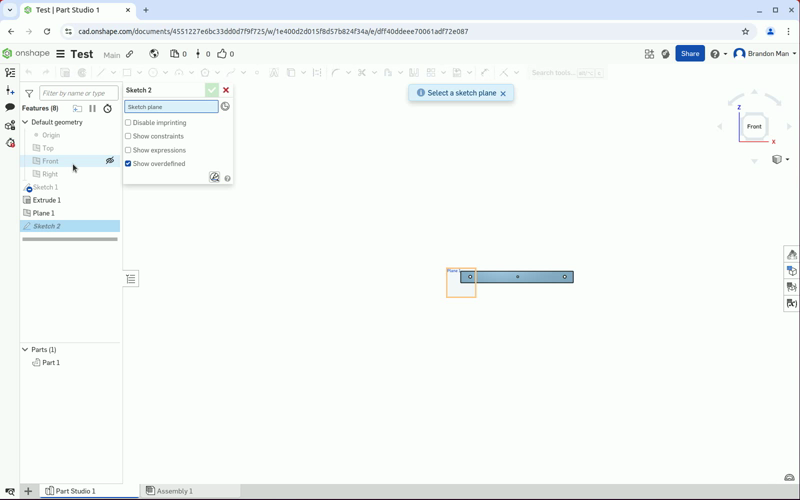
mouse_move(73, 215)
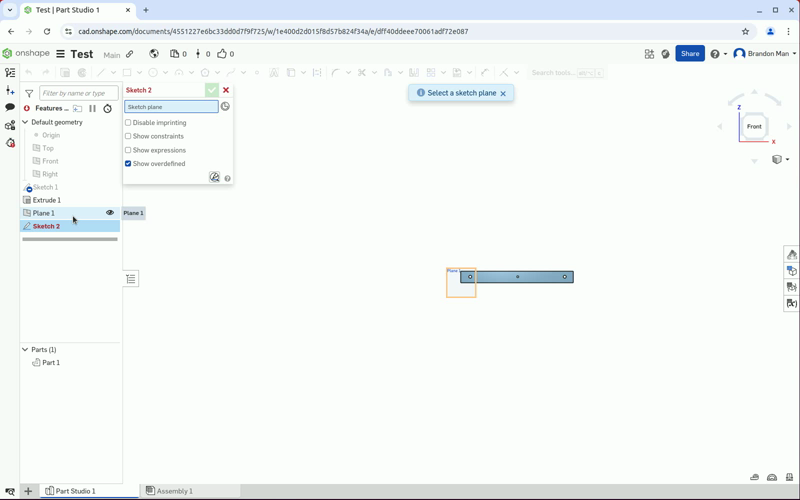
click(73, 215)
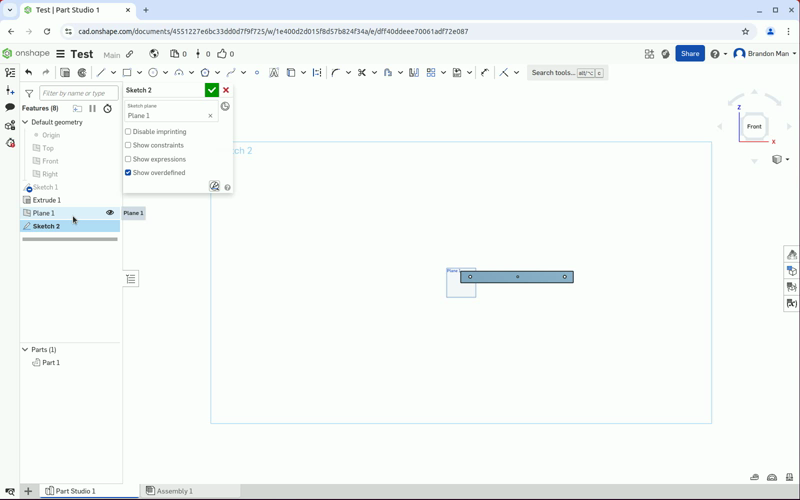
mouse_move(73, 352)
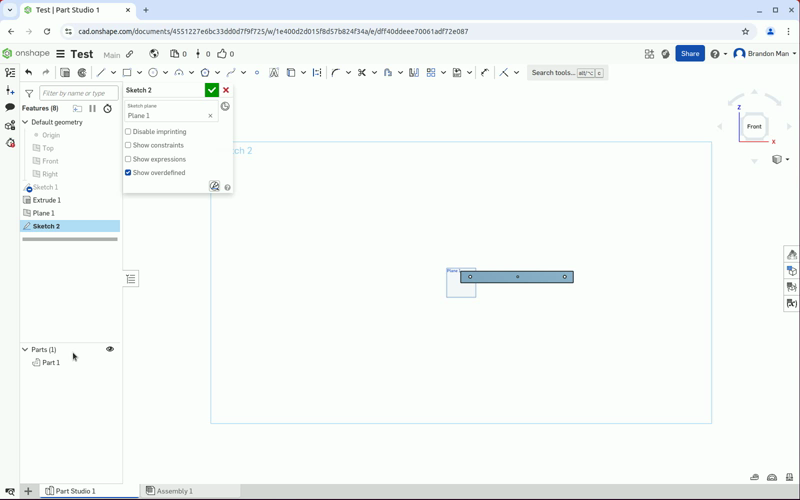
key(y)
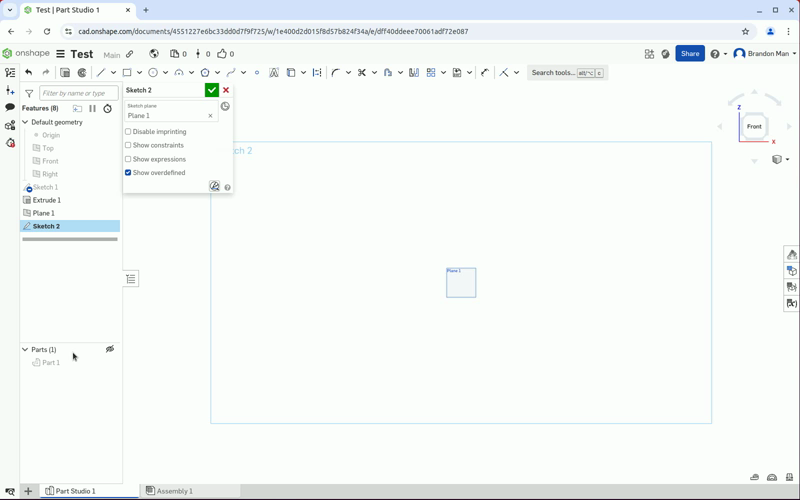
key(l)
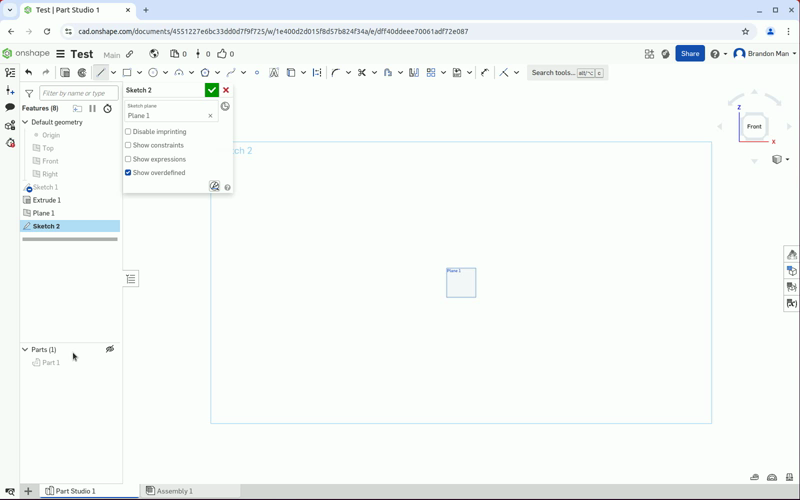
key_down(shift)
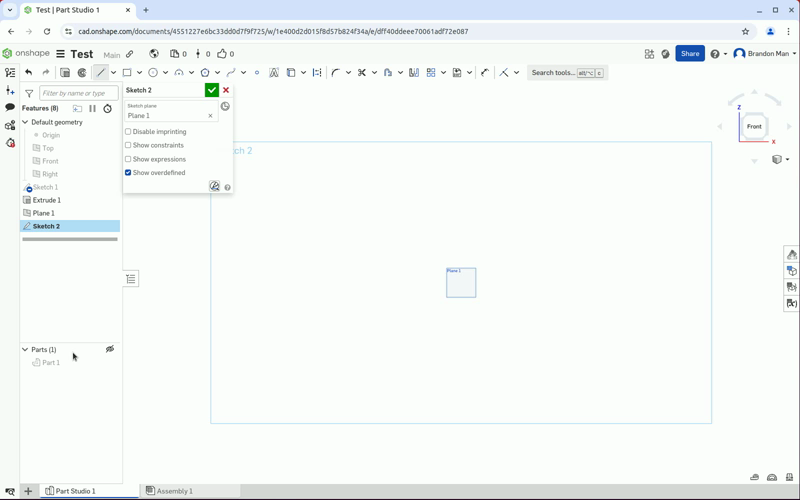
mouse_move(460, 282)
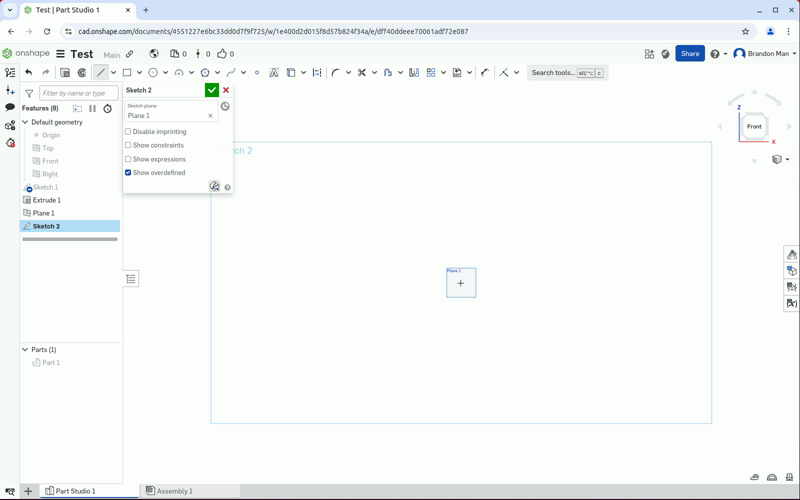
click(460, 282)
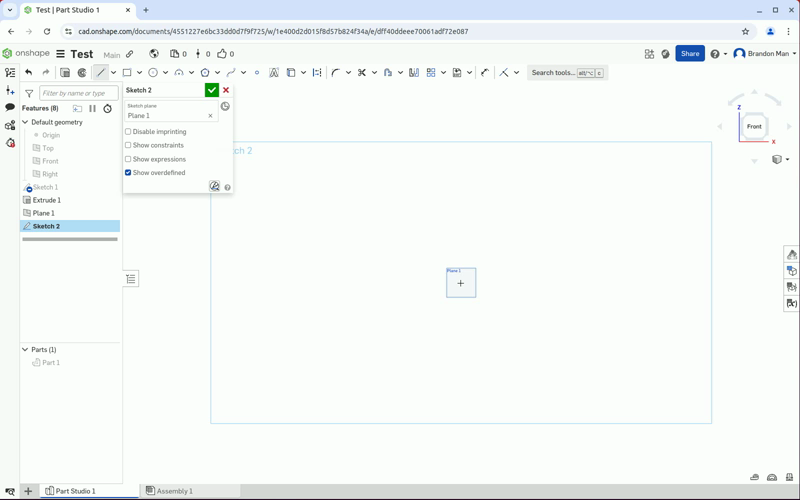
key_up(shift)
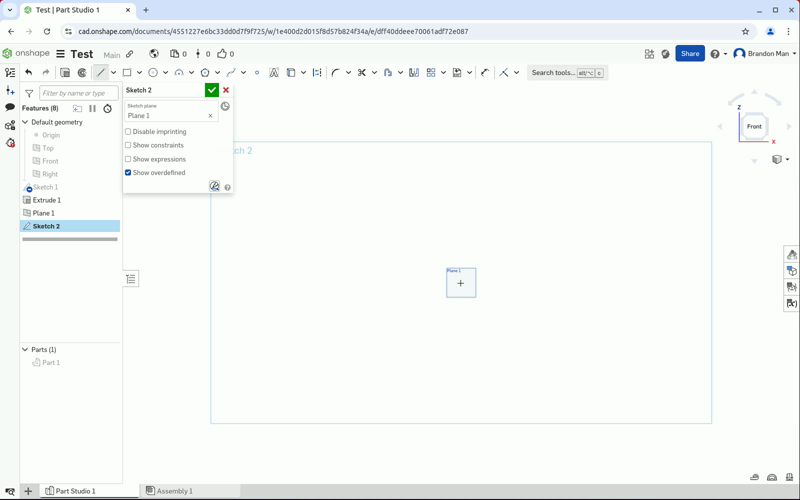
key_down(shift)
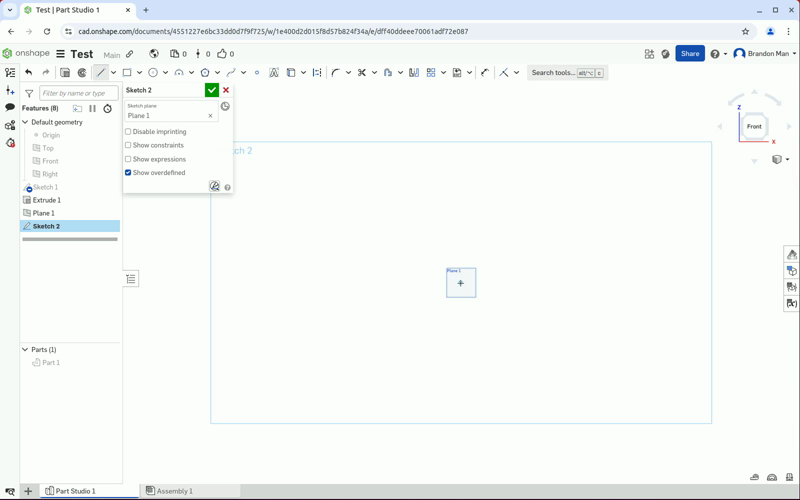
mouse_move(490, 282)
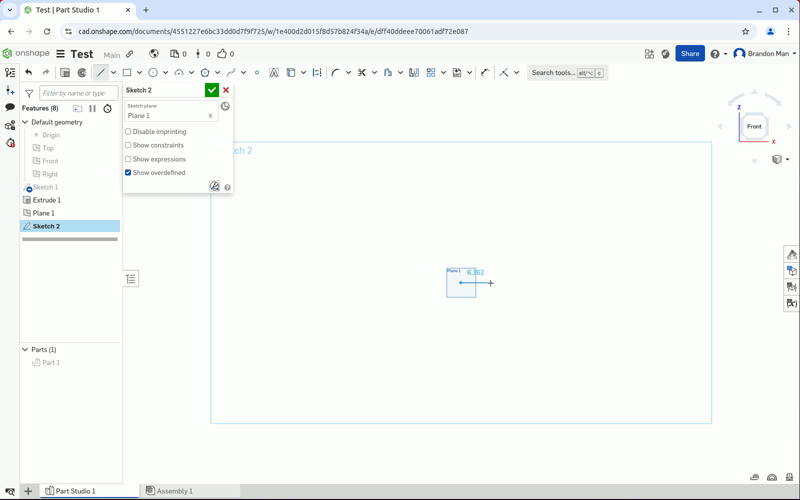
mouse_move(464, 282)
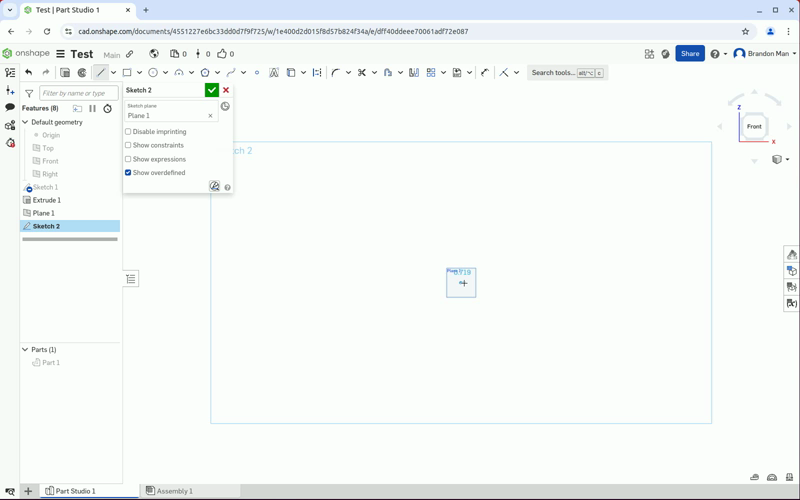
scroll(6)
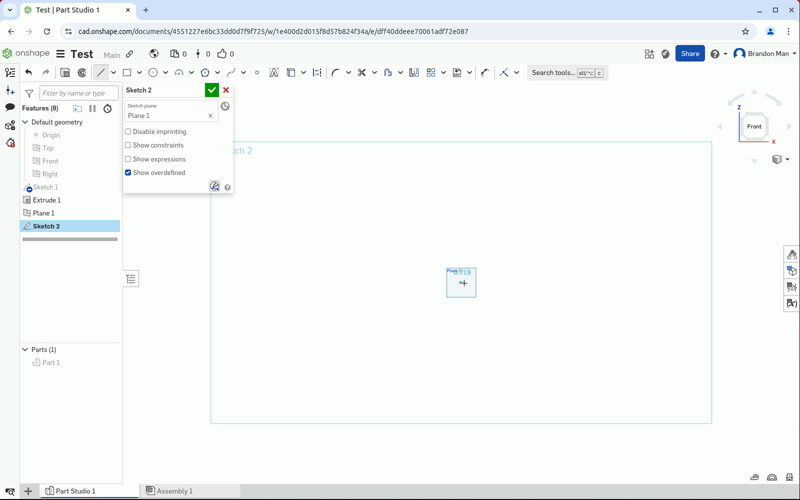
scroll(6)
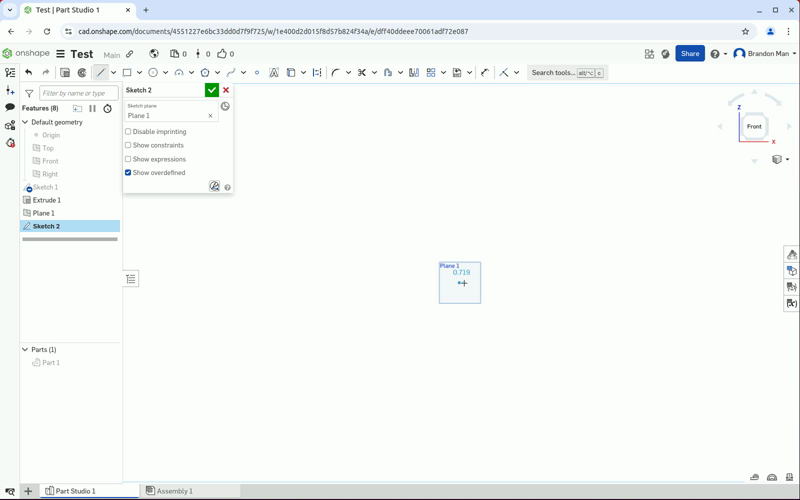
scroll(6)
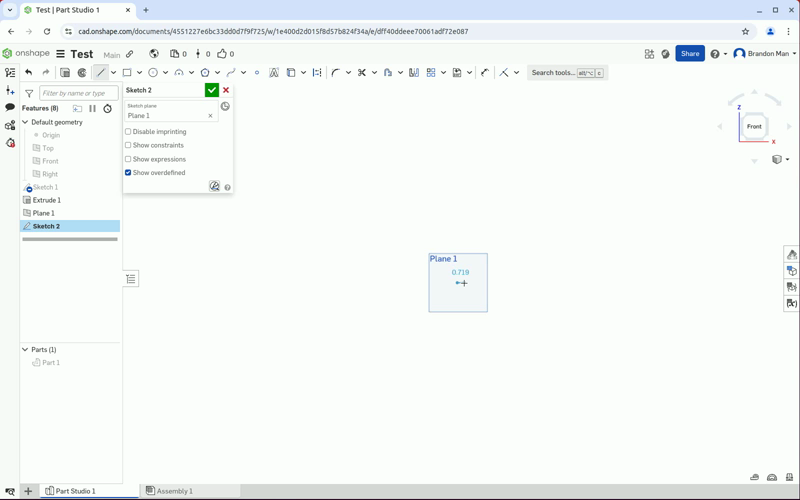
scroll(6)
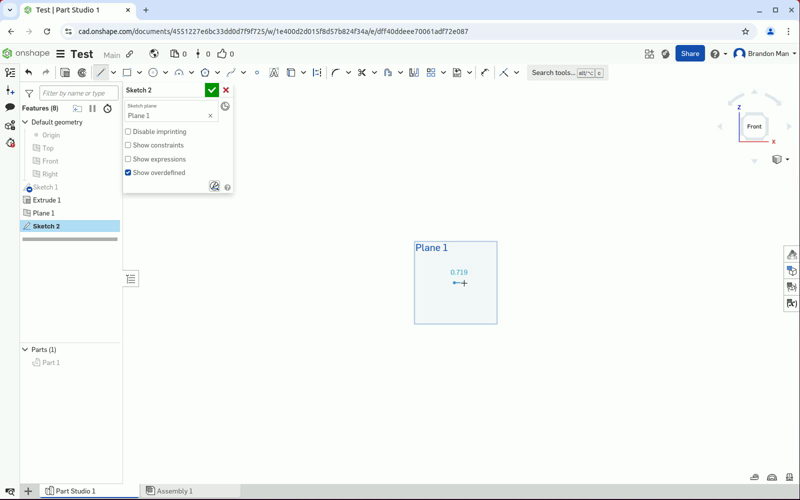
scroll(6)
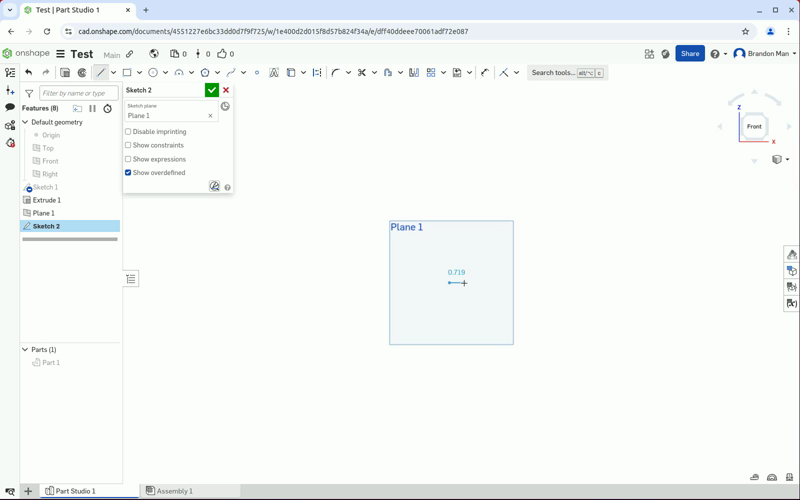
scroll(6)
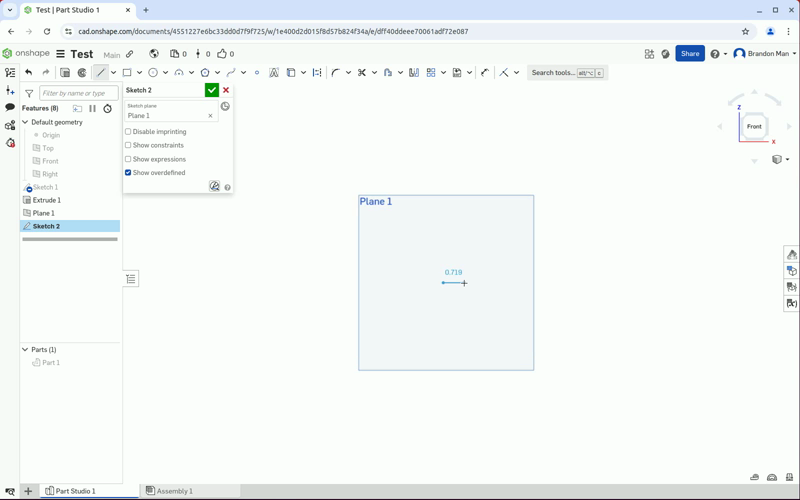
scroll(6)
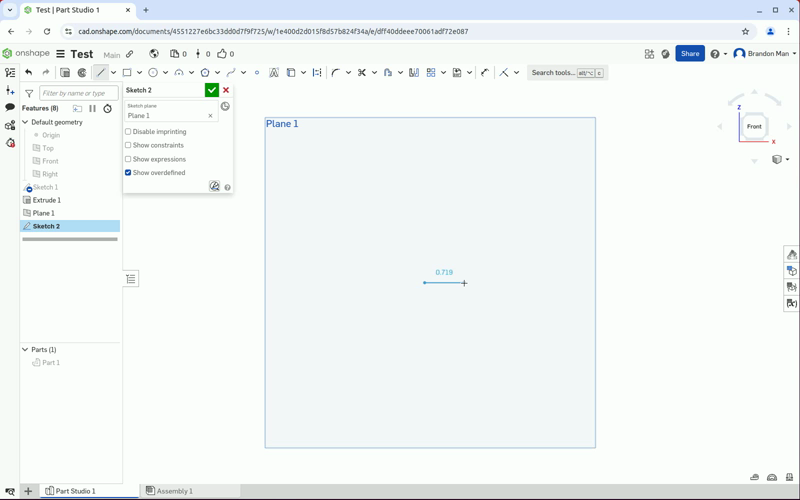
click(464, 282)
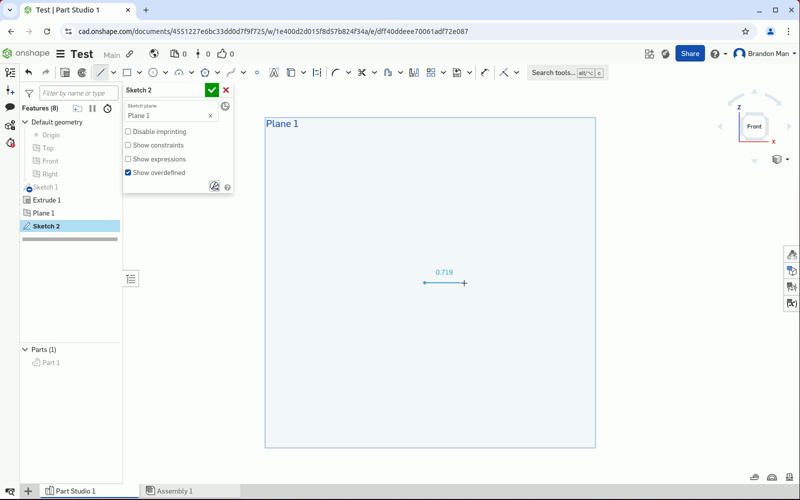
scroll(-6)
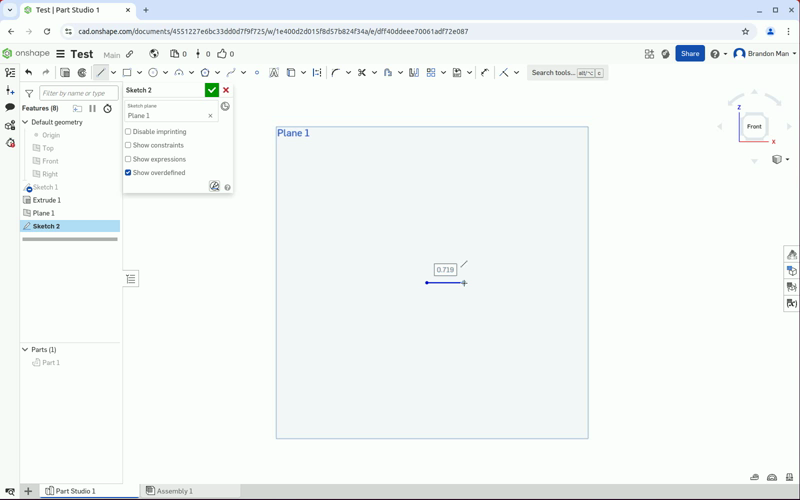
scroll(-6)
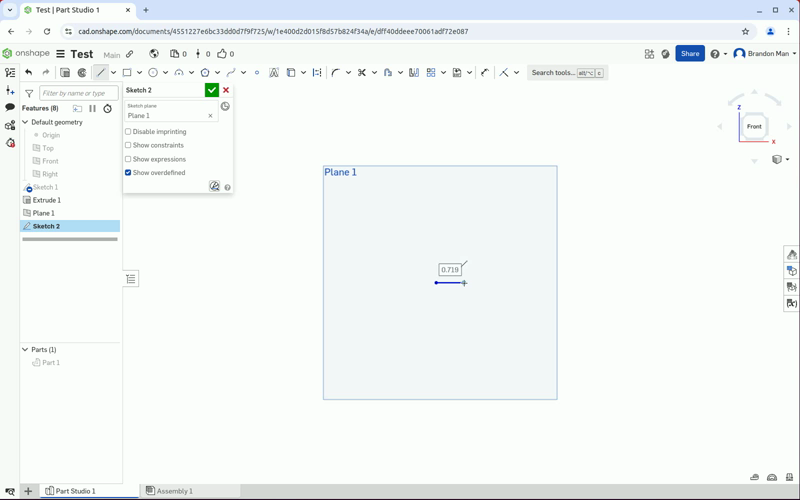
scroll(-6)
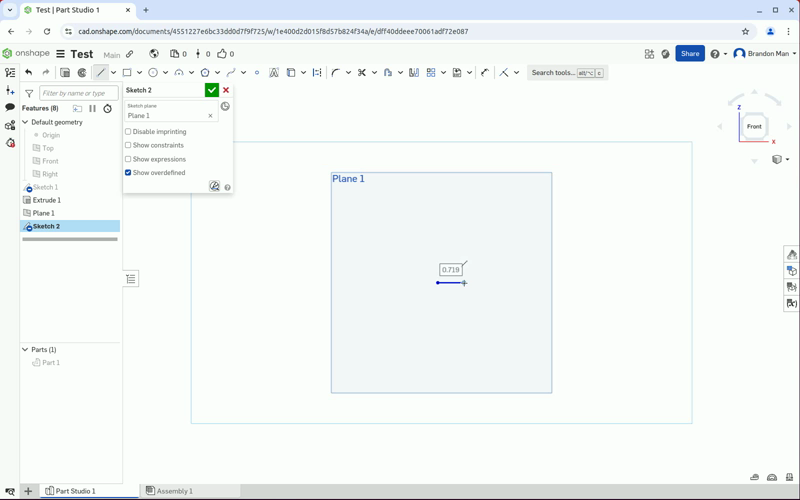
scroll(-6)
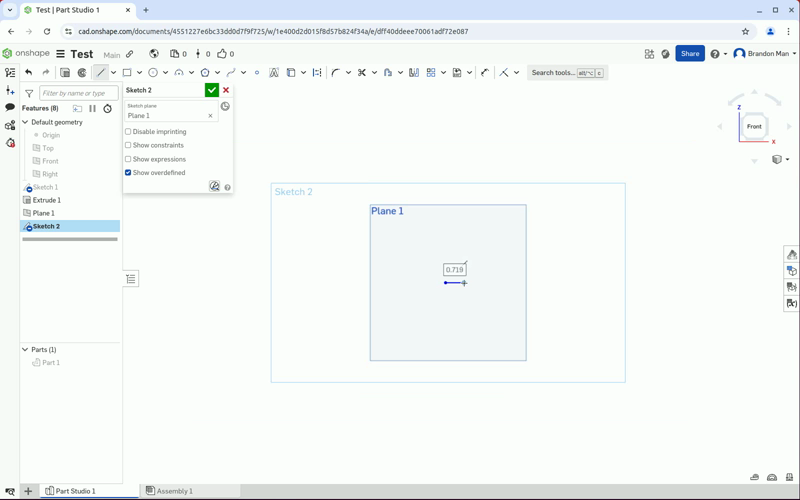
scroll(-6)
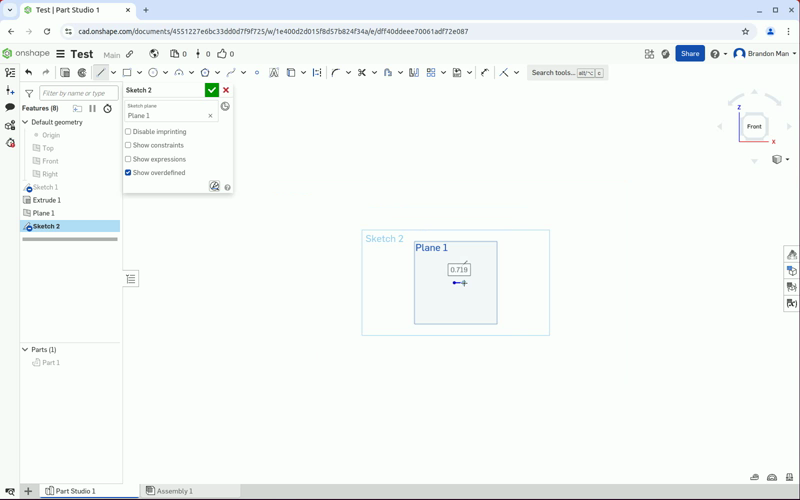
scroll(-6)
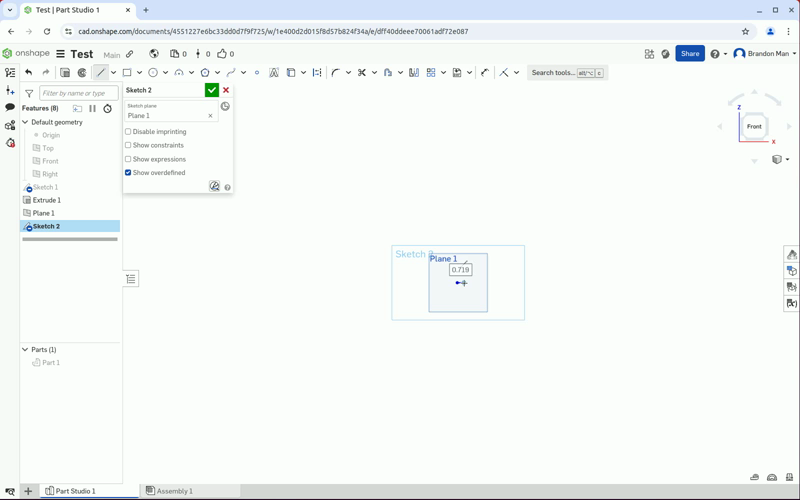
scroll(-6)
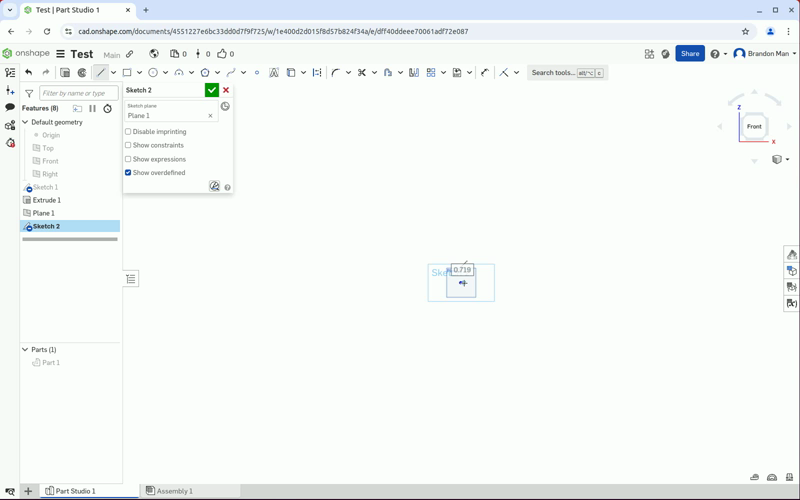
key_up(shift)
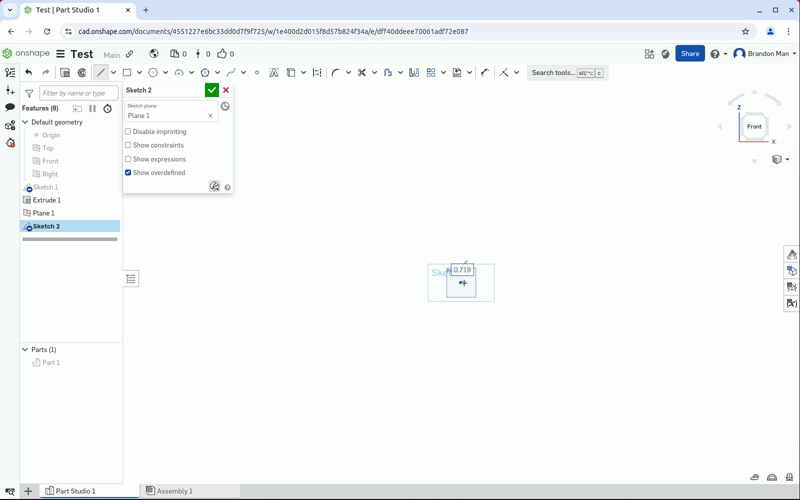
key_down(shift)
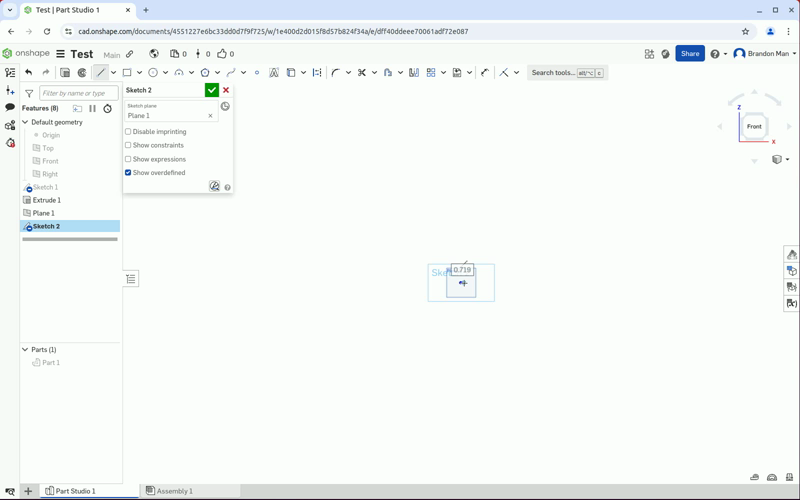
mouse_move(494, 282)
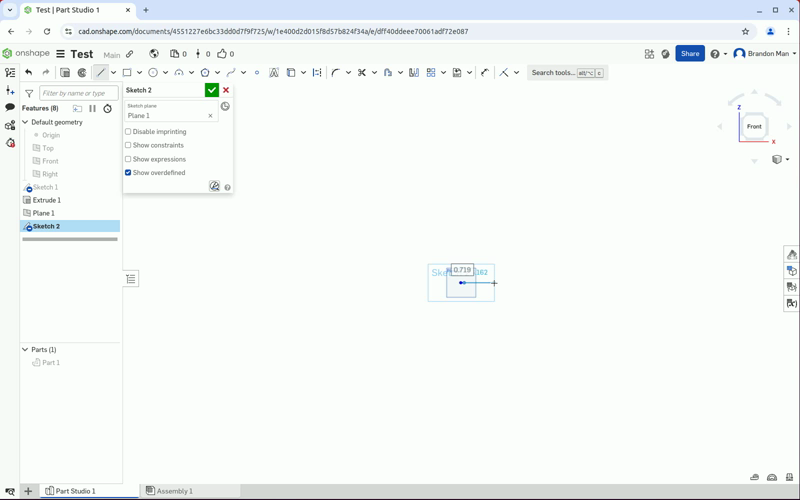
mouse_move(464, 270)
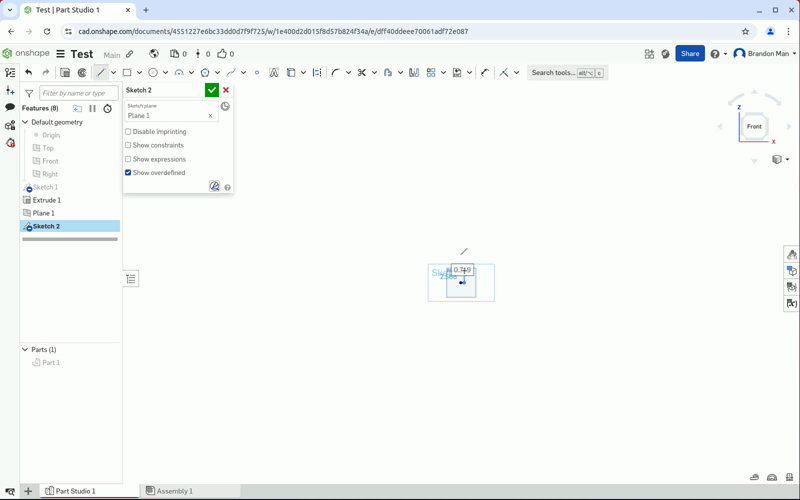
click(464, 270)
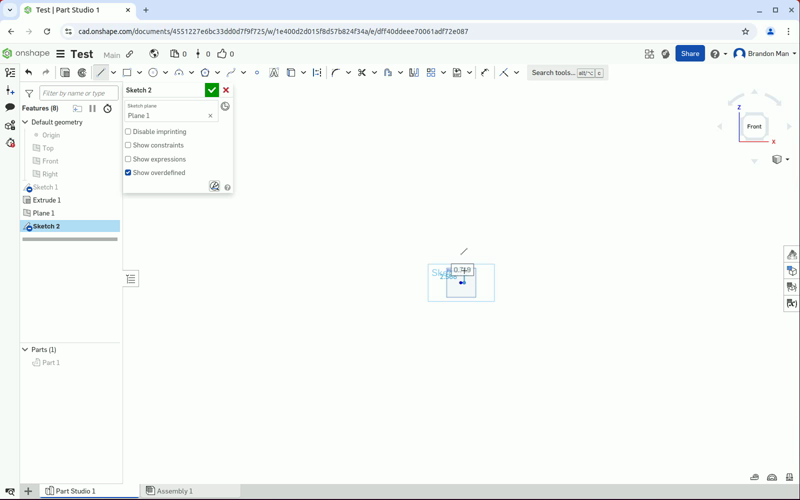
key_up(shift)
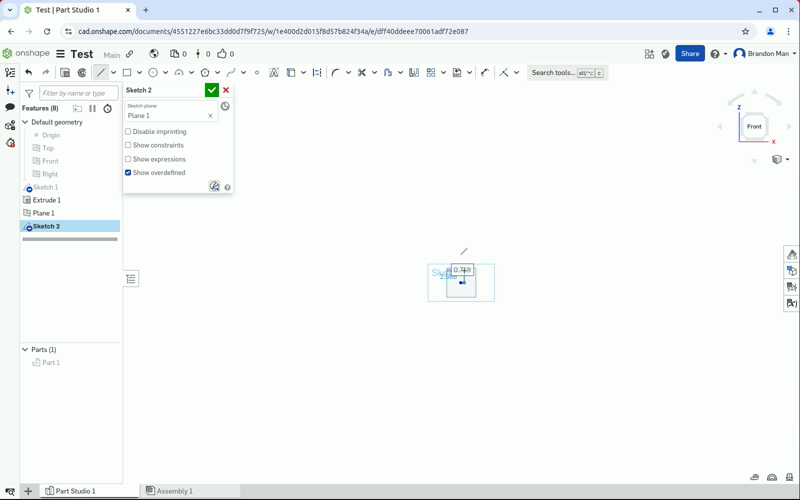
key_down(shift)
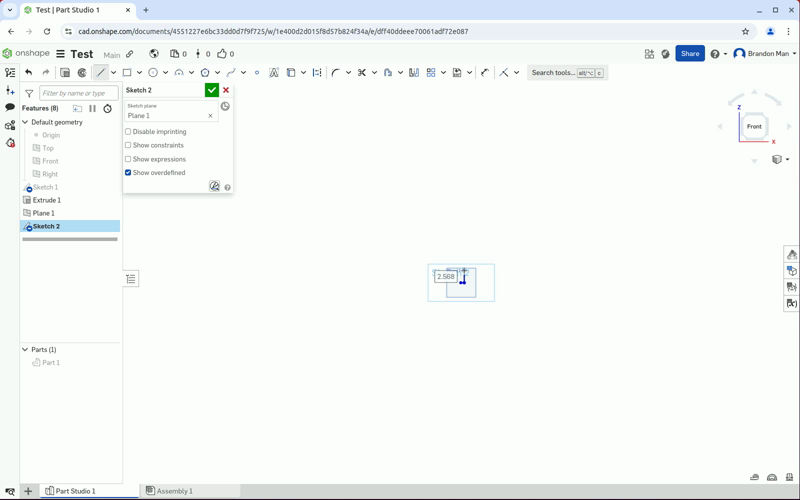
mouse_move(494, 270)
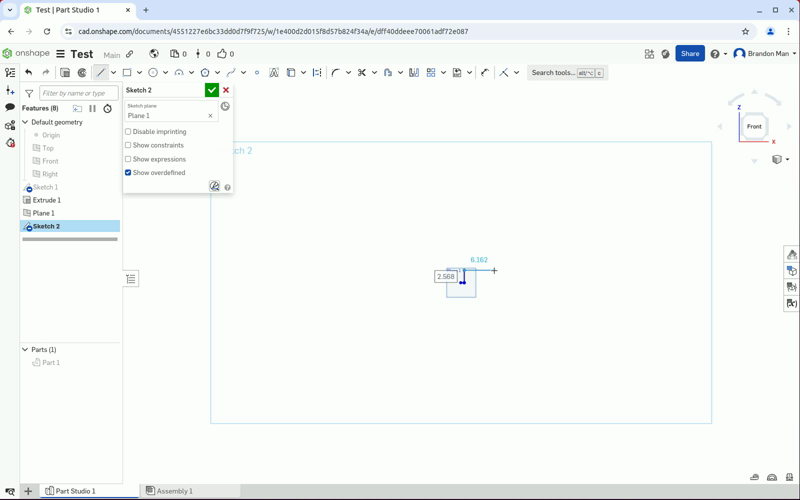
mouse_move(460, 270)
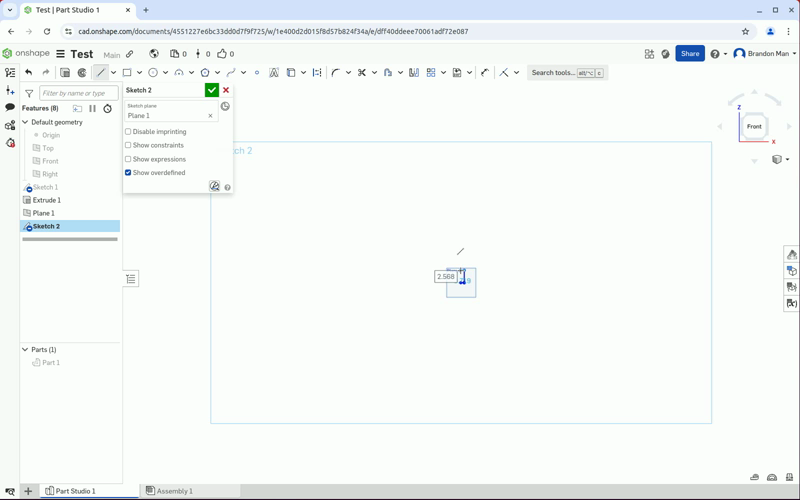
scroll(6)
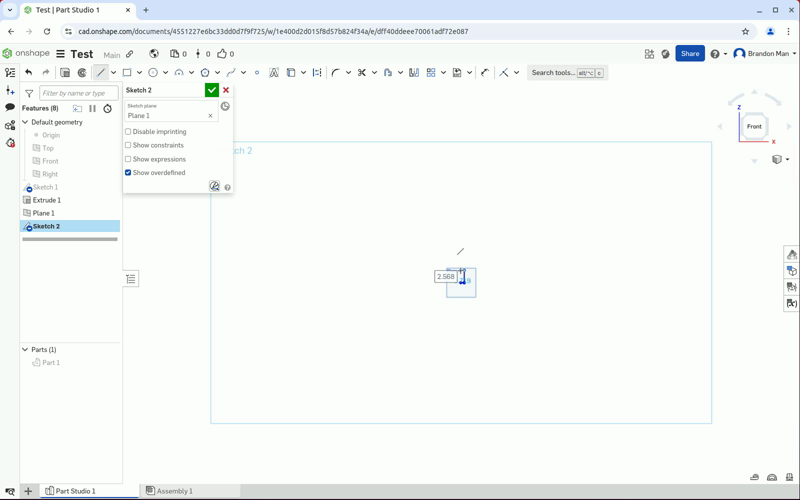
scroll(6)
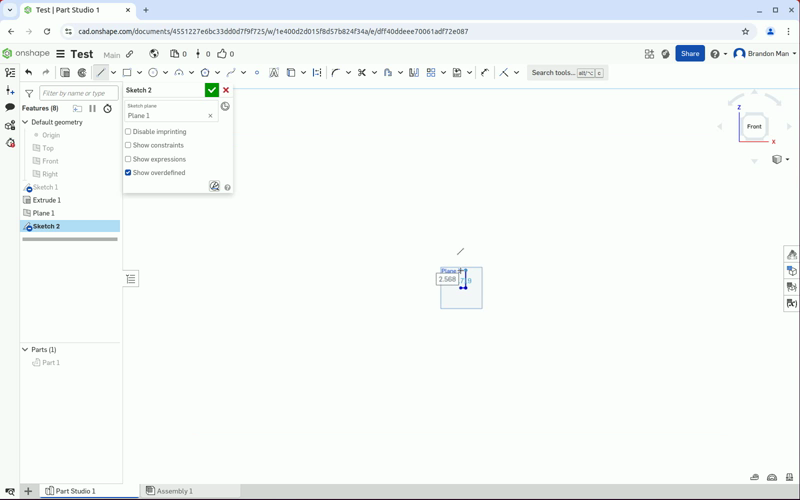
scroll(6)
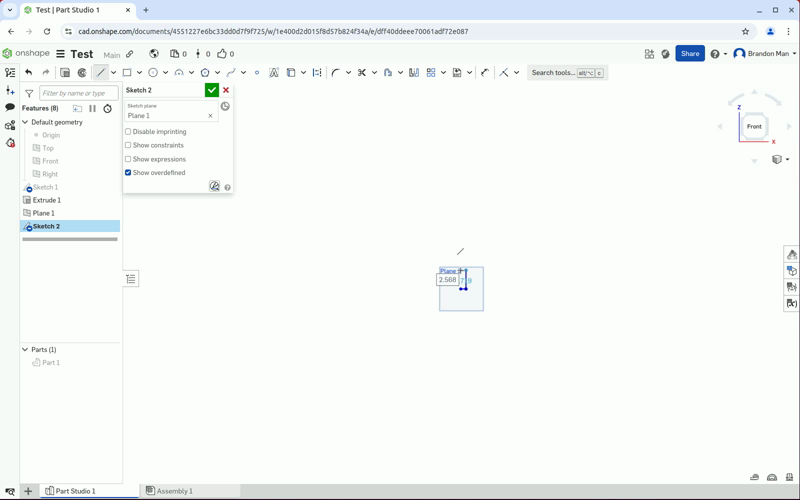
scroll(6)
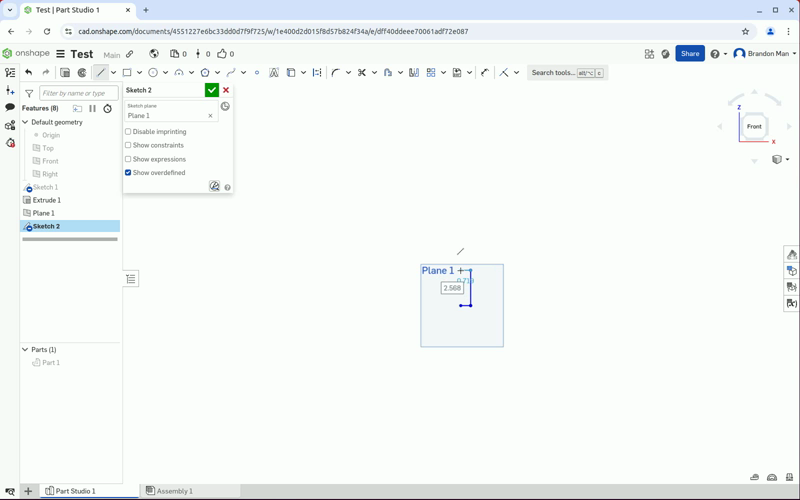
scroll(6)
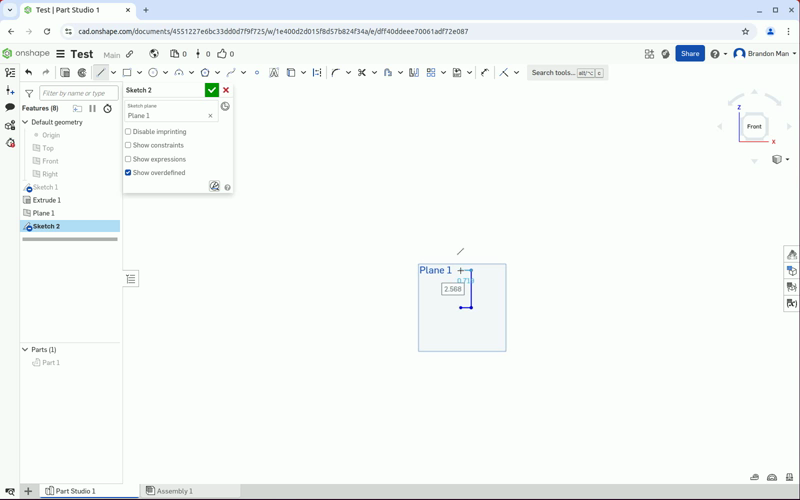
scroll(6)
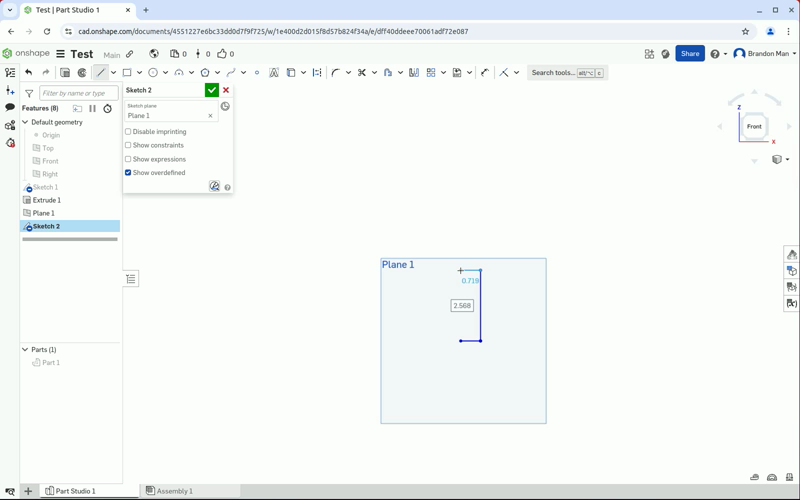
scroll(6)
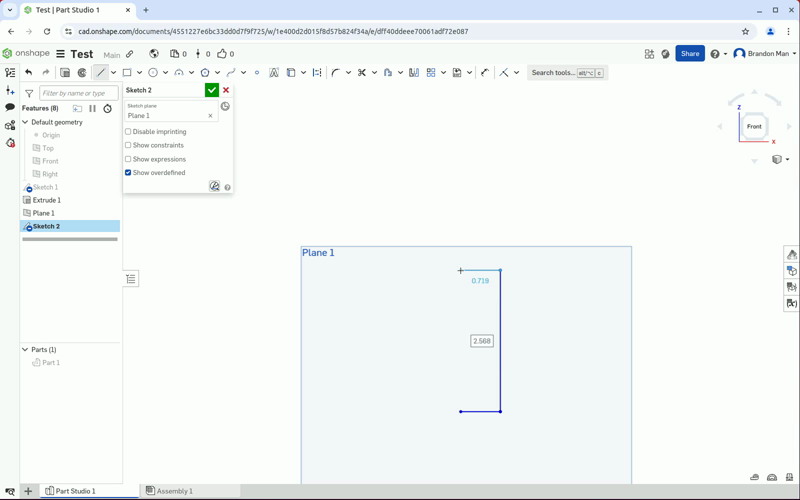
click(460, 270)
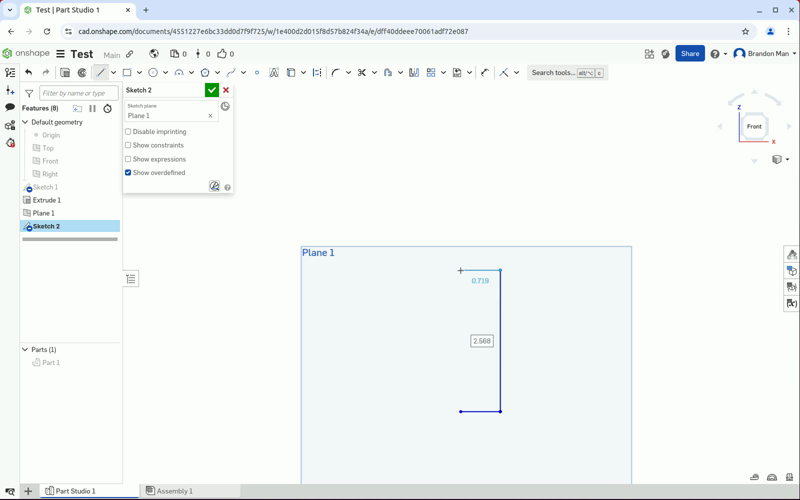
scroll(-6)
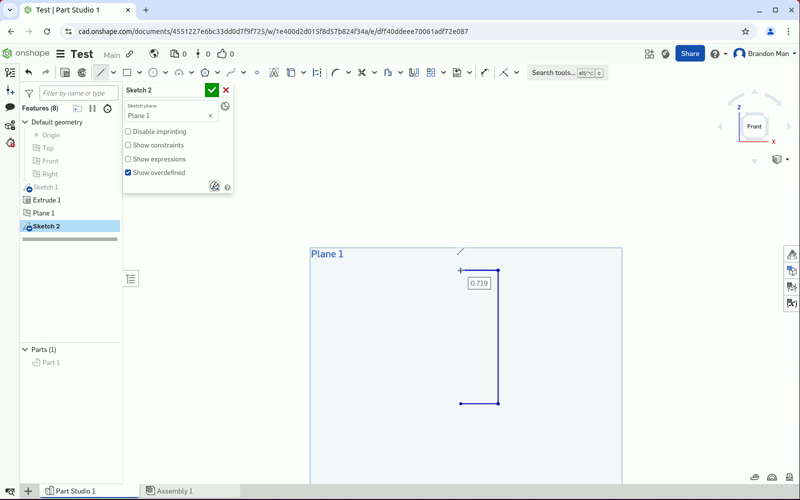
scroll(-6)
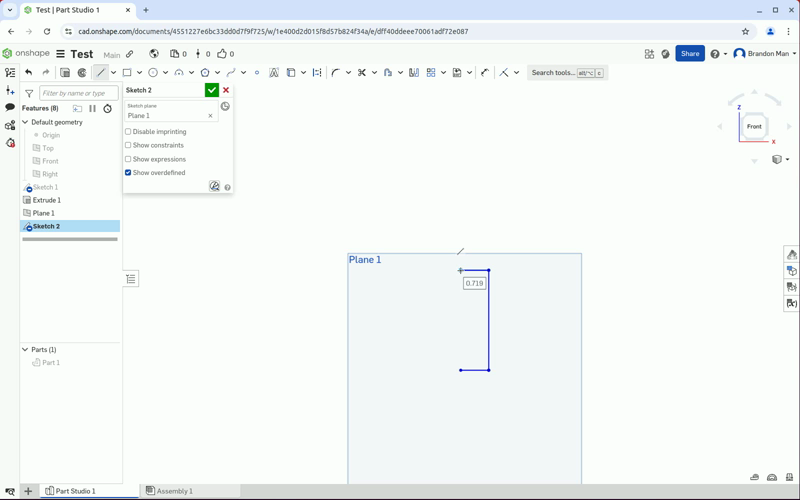
scroll(-6)
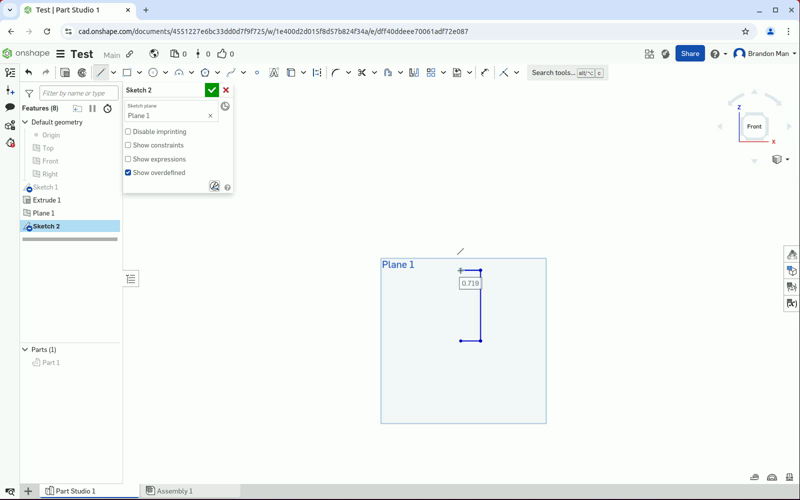
scroll(-6)
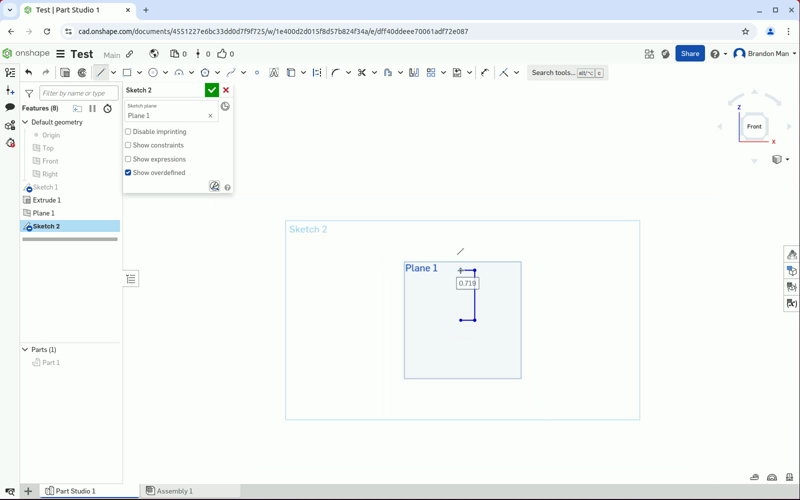
scroll(-6)
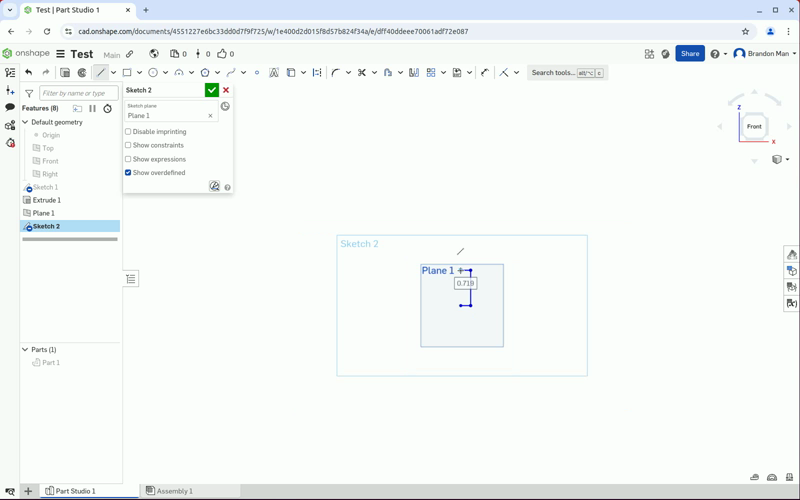
scroll(-6)
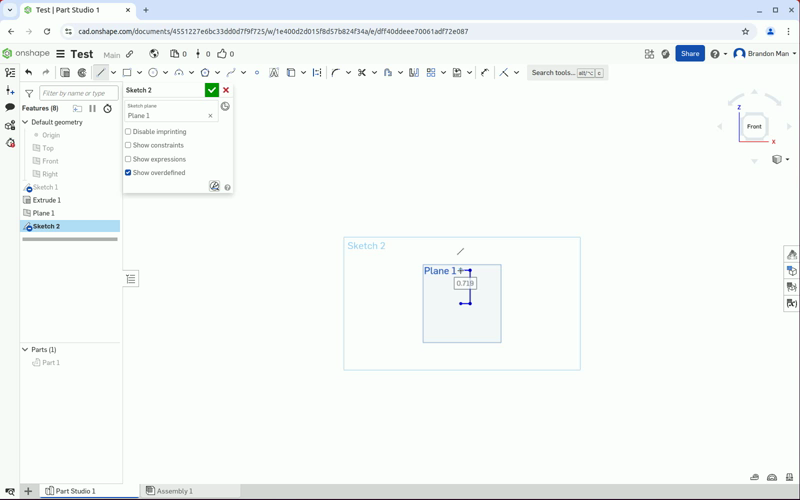
scroll(-6)
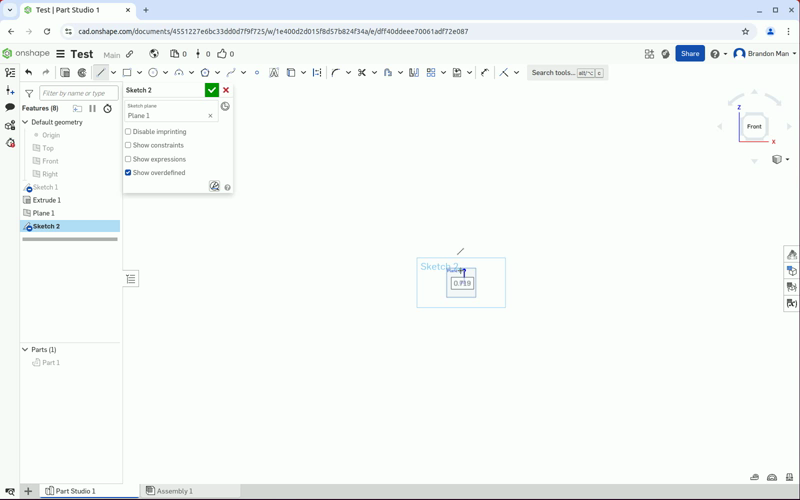
key_up(shift)
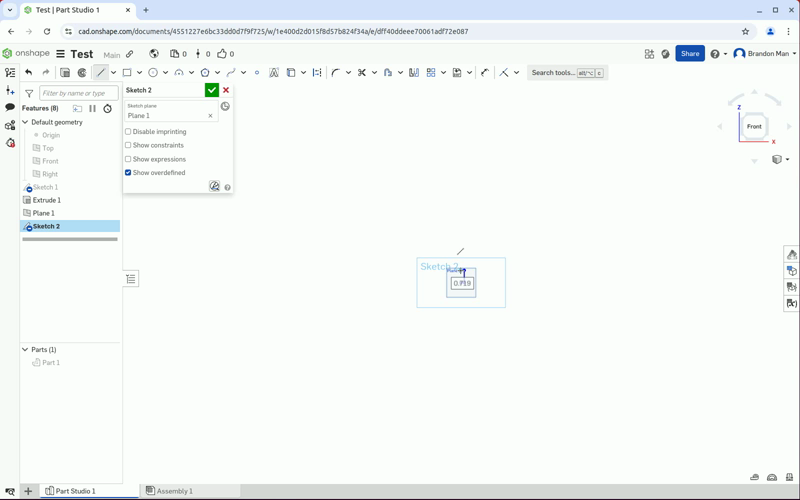
mouse_move(490, 270)
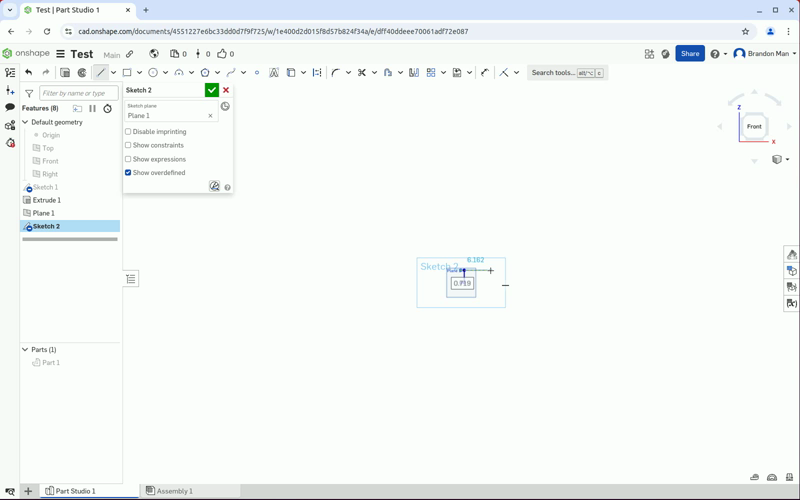
key_down(shift)
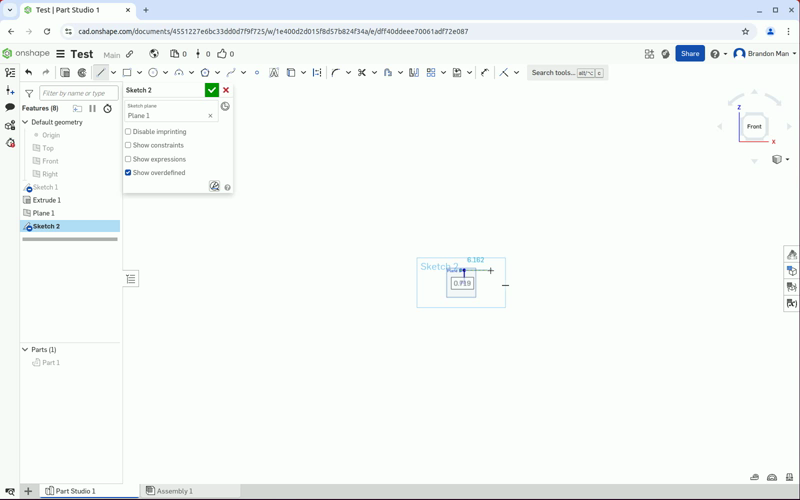
mouse_move(460, 282)
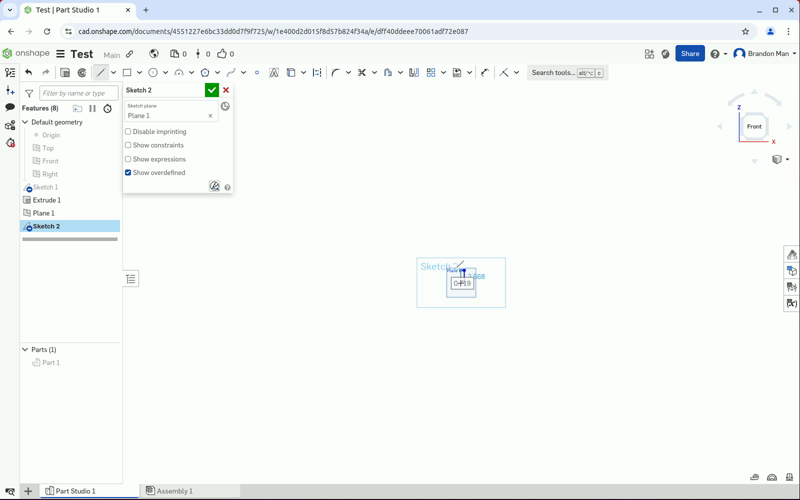
scroll(6)
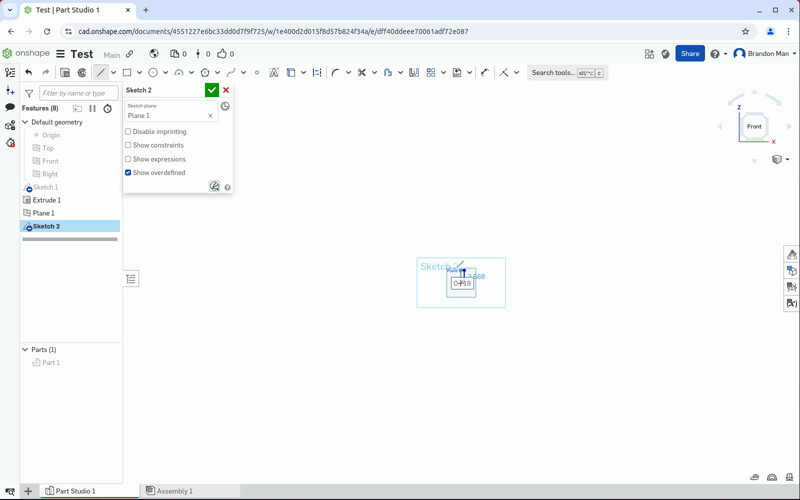
scroll(6)
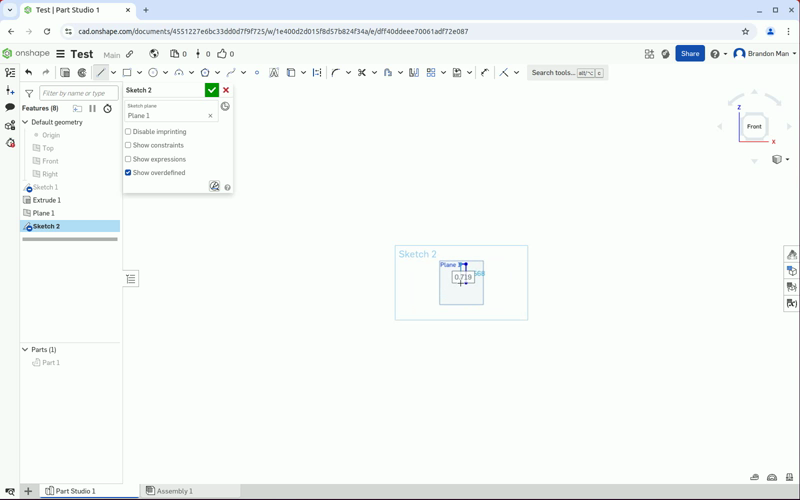
scroll(6)
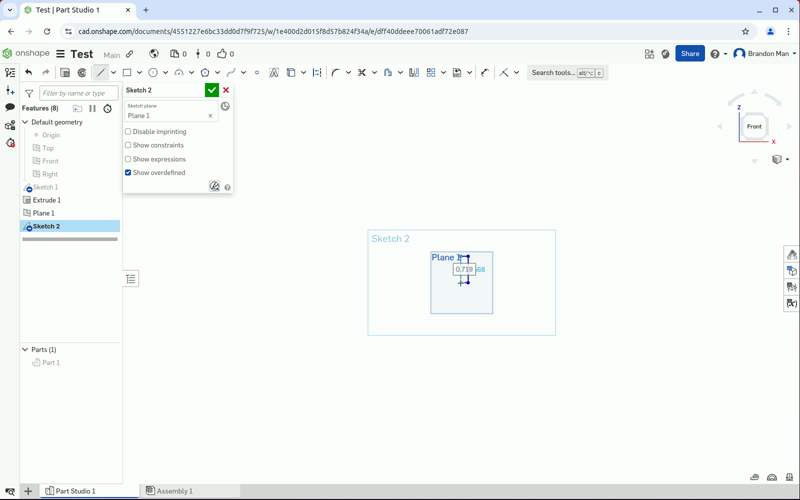
scroll(6)
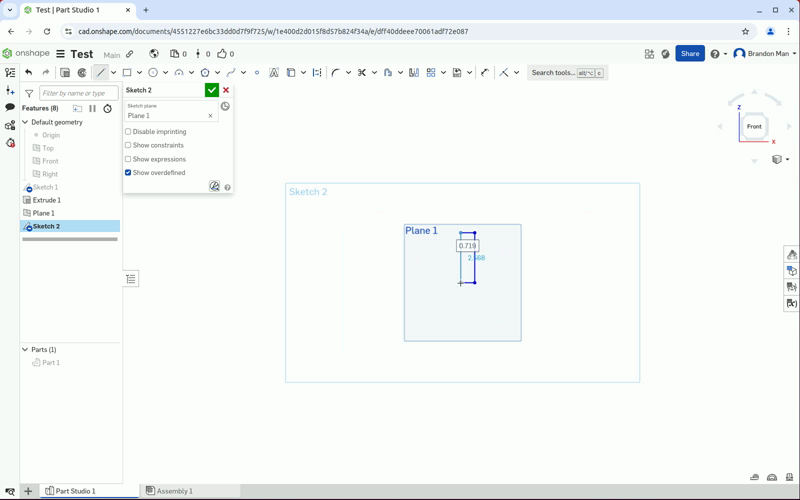
scroll(6)
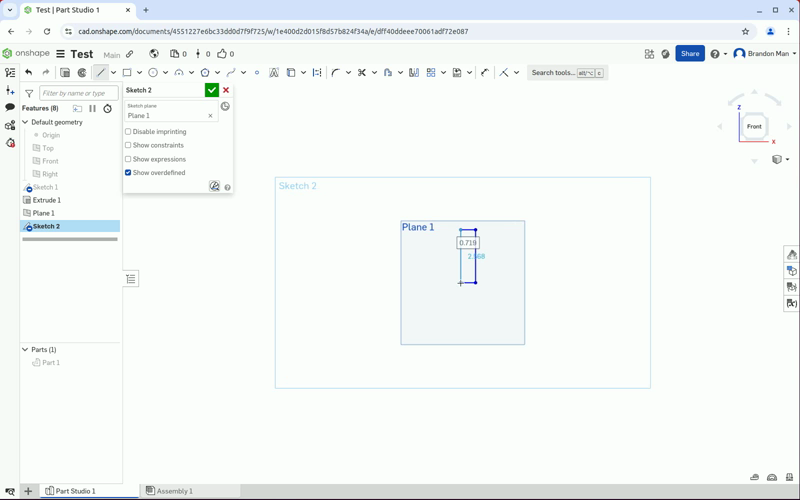
scroll(6)
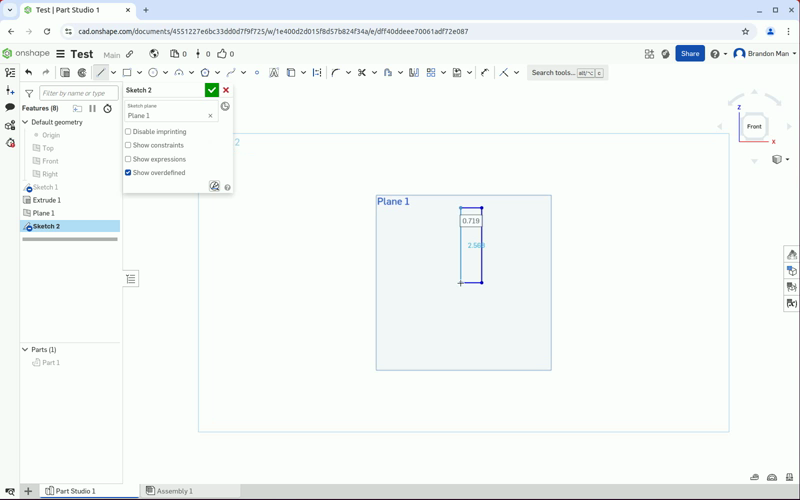
scroll(6)
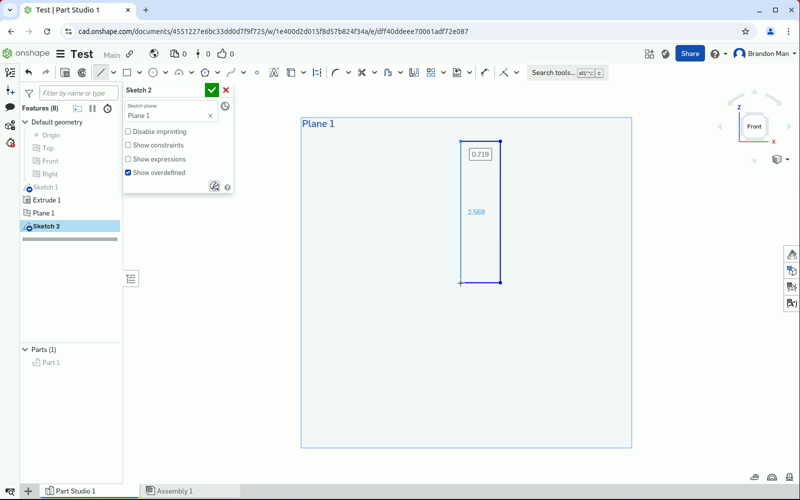
key_up(shift)
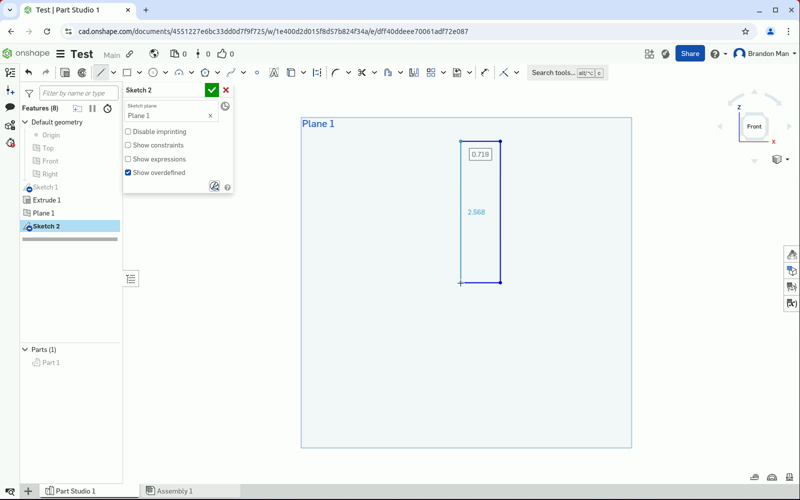
click(460, 282)
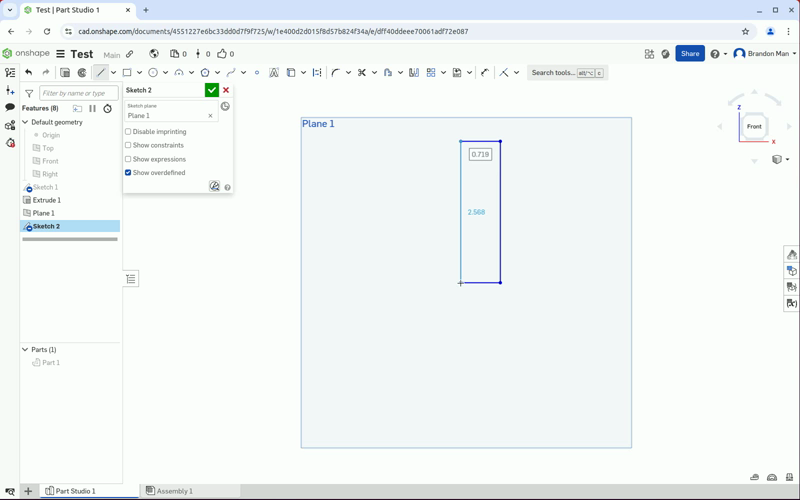
scroll(-6)
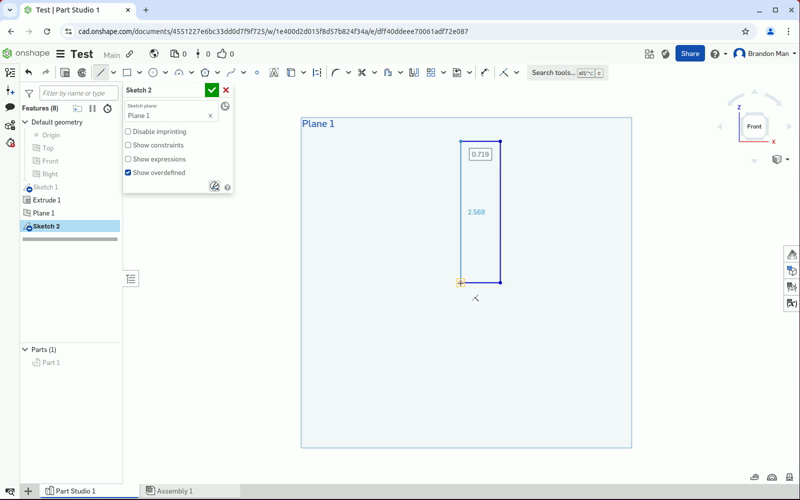
scroll(-6)
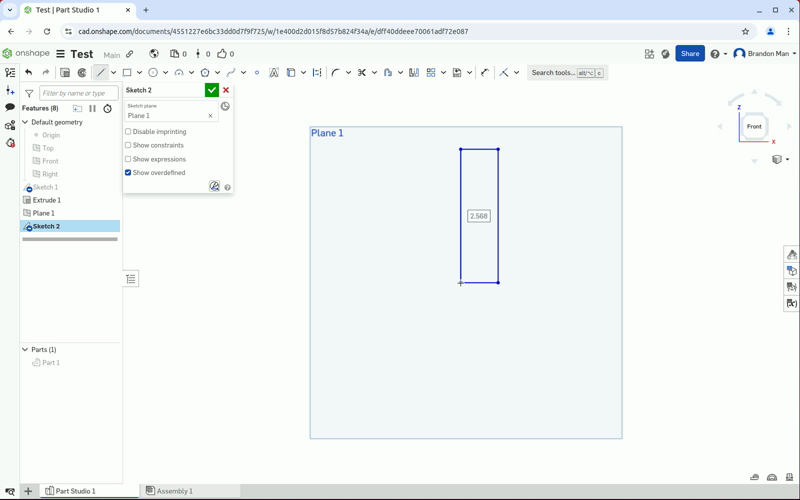
scroll(-6)
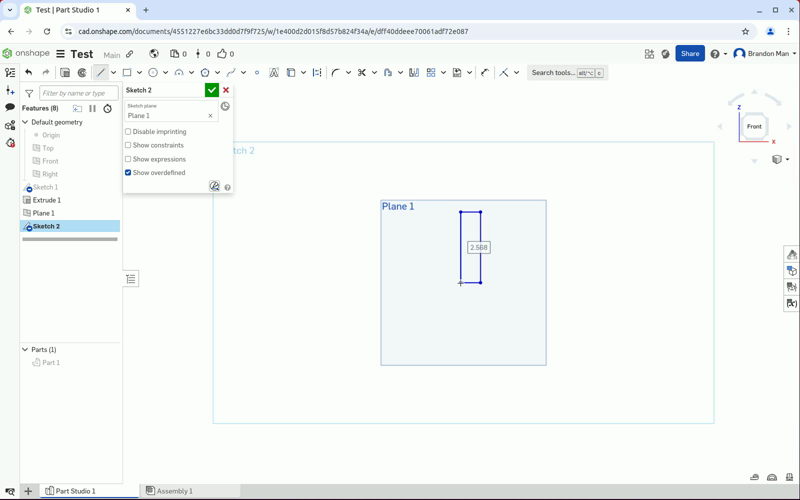
scroll(-6)
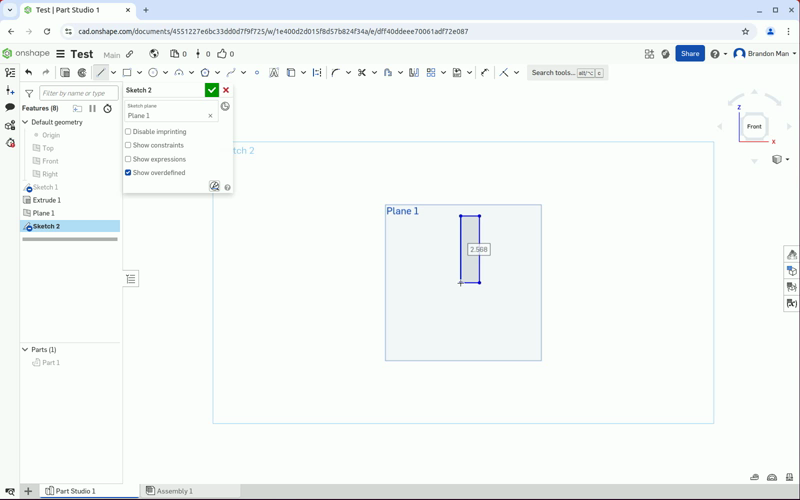
scroll(-6)
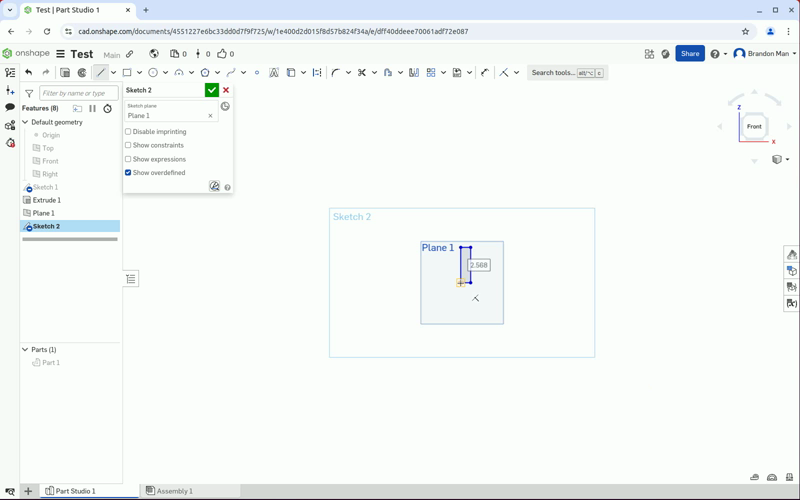
scroll(-6)
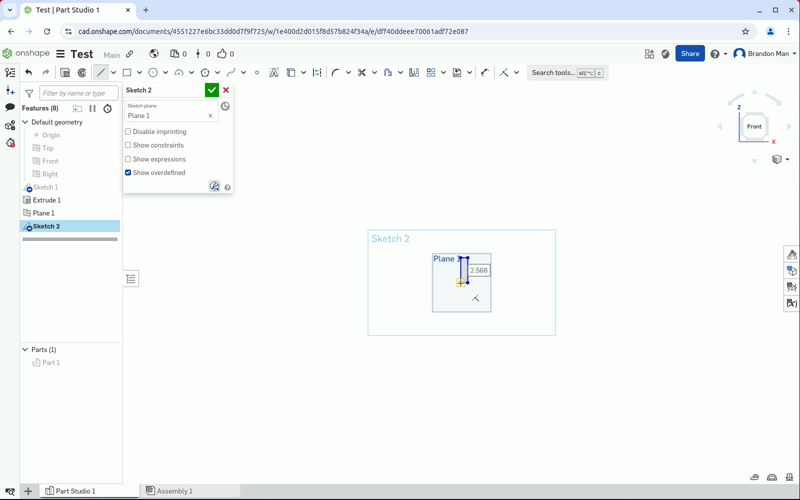
scroll(-6)
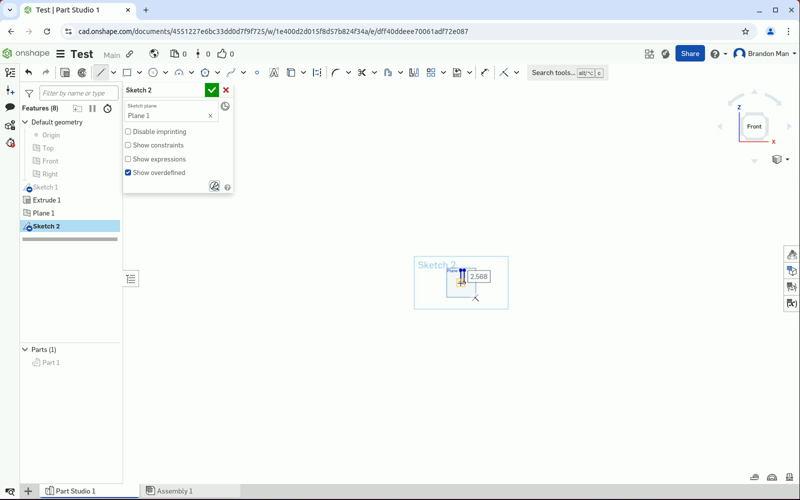
key(esc)
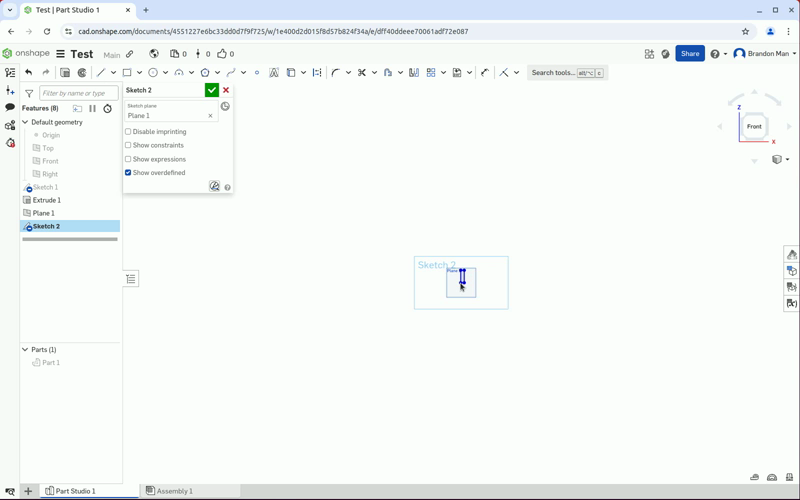
mouse_move(462, 279)
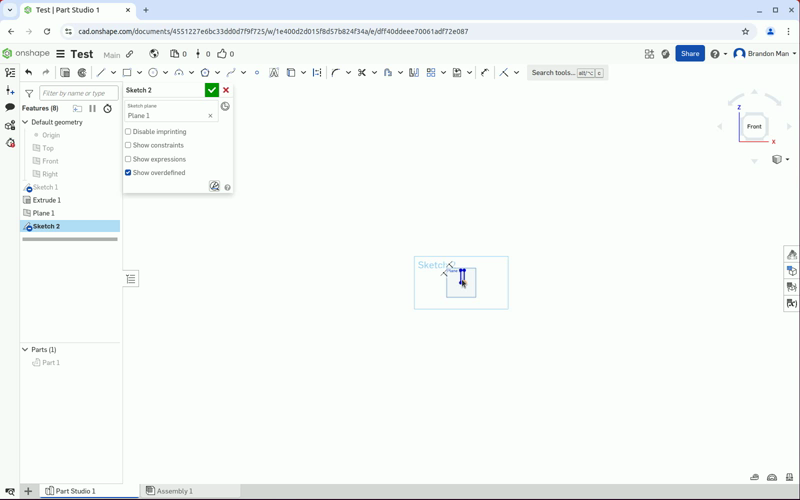
scroll(6)
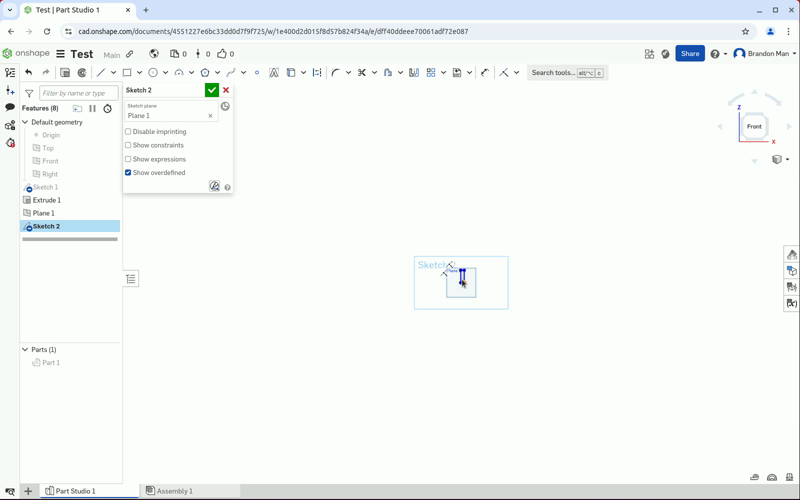
scroll(6)
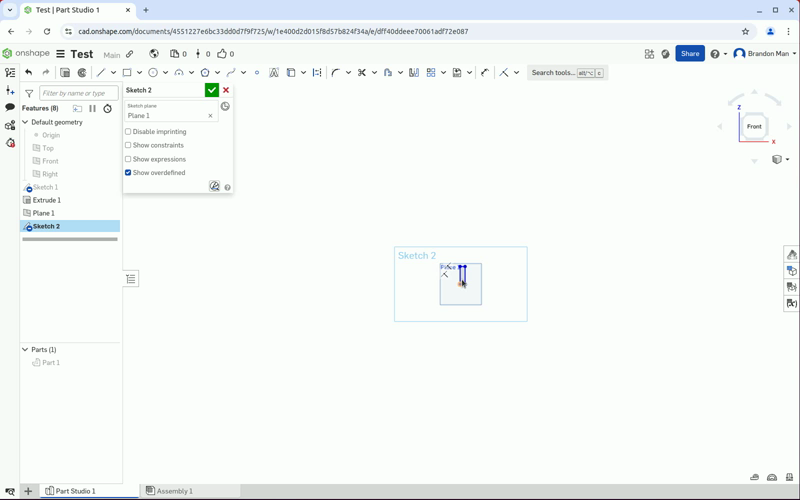
scroll(6)
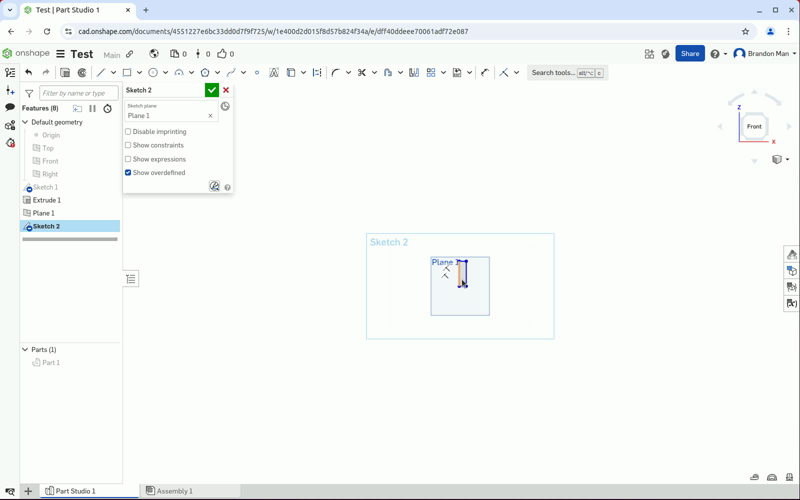
scroll(6)
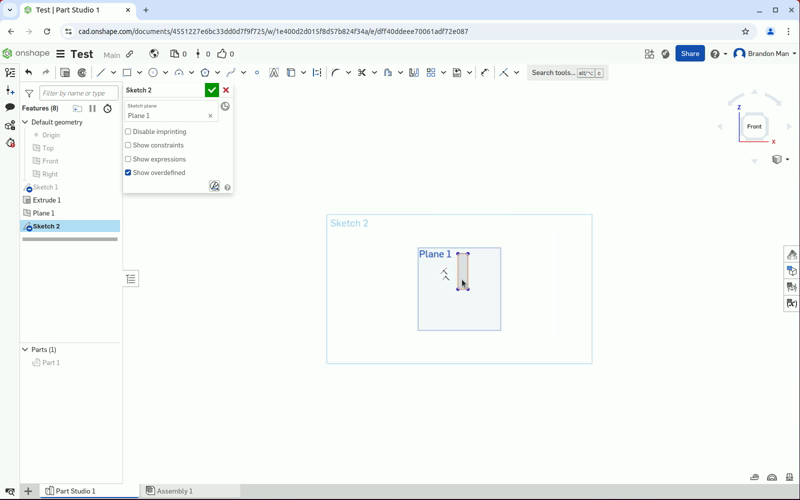
scroll(6)
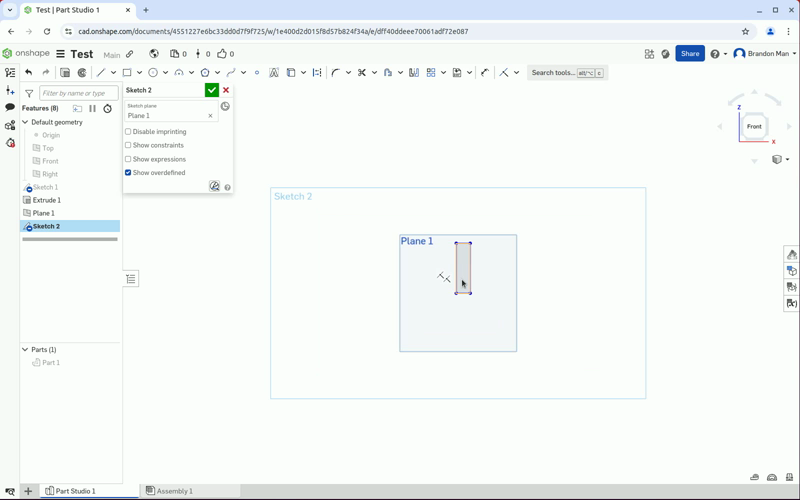
scroll(6)
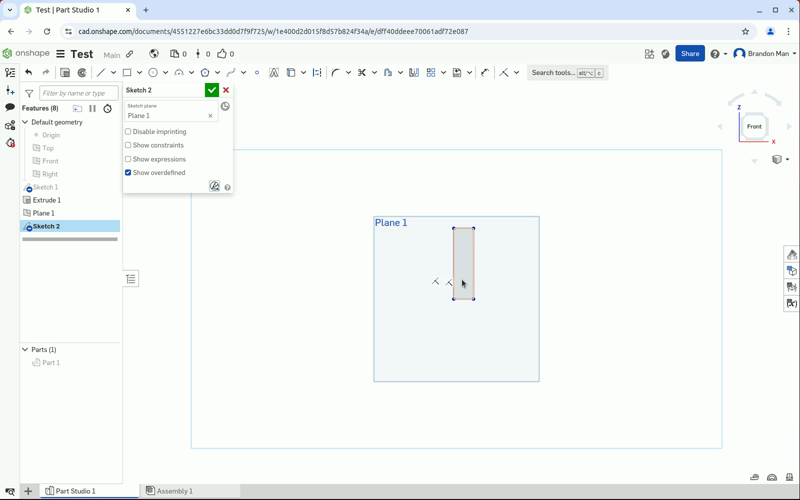
scroll(6)
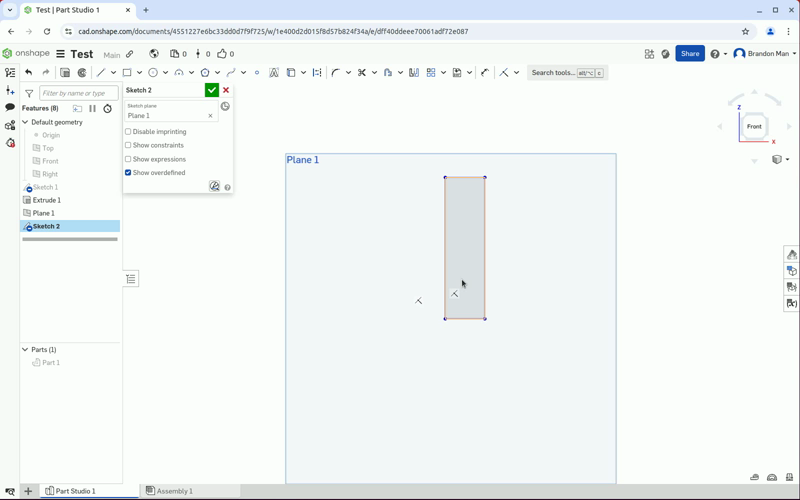
click(462, 279)
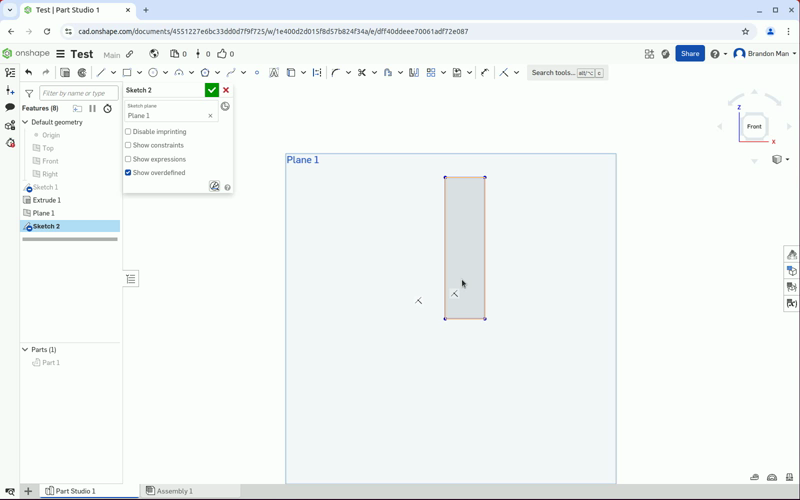
scroll(-6)
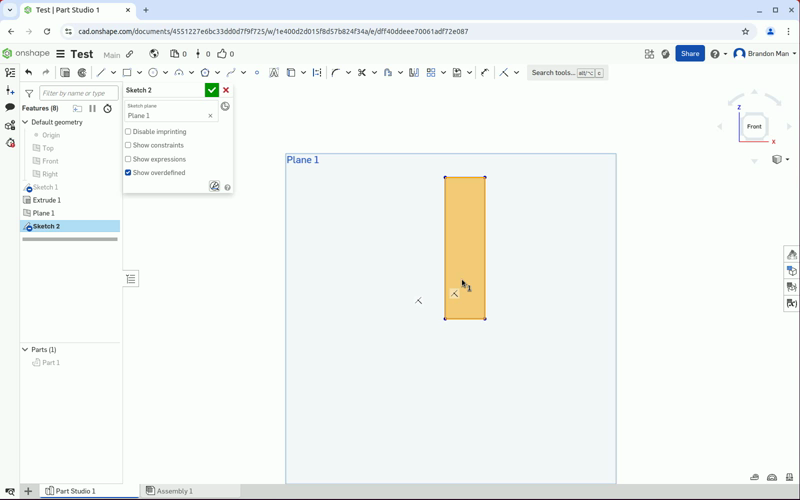
scroll(-6)
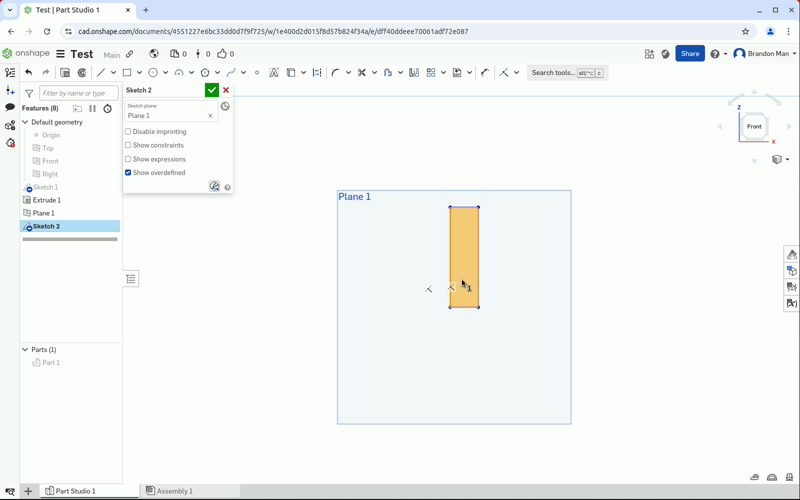
scroll(-6)
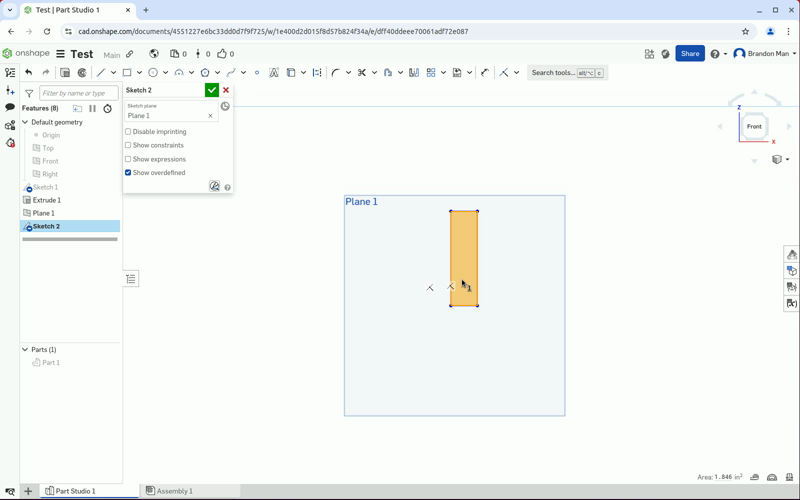
scroll(-6)
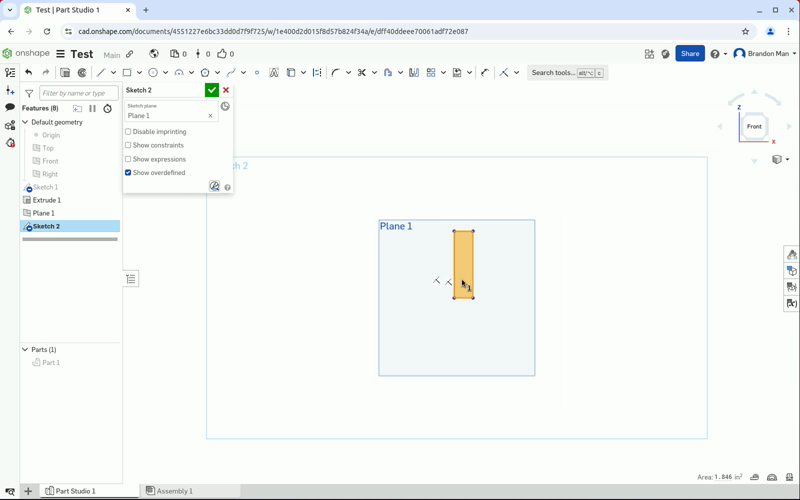
scroll(-6)
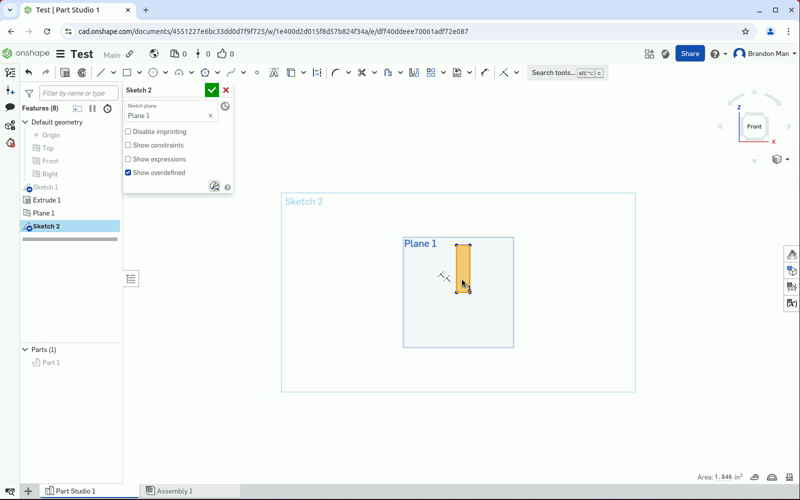
scroll(-6)
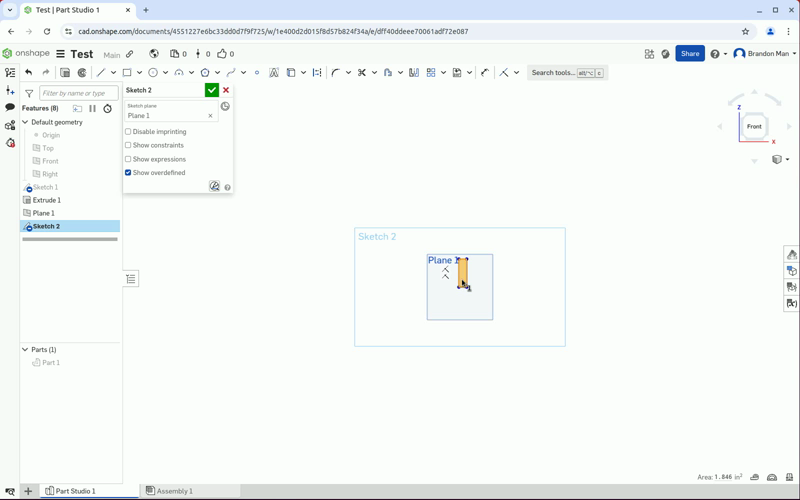
scroll(-6)
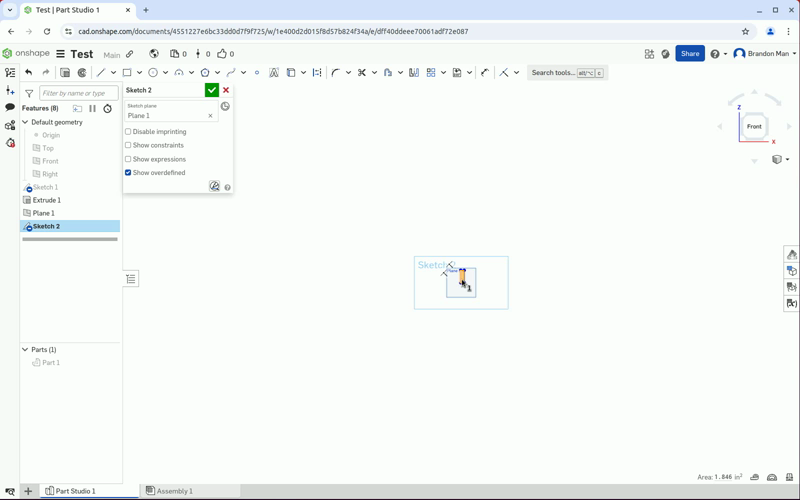
mouse_move(73, 352)
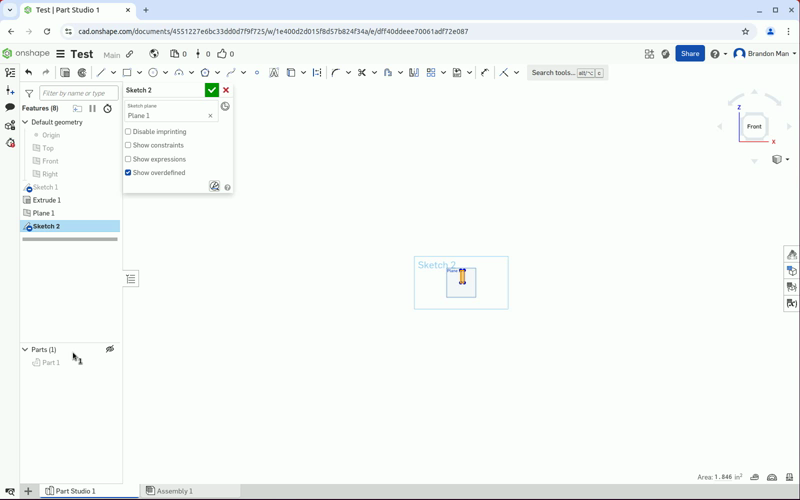
key(shift+y)
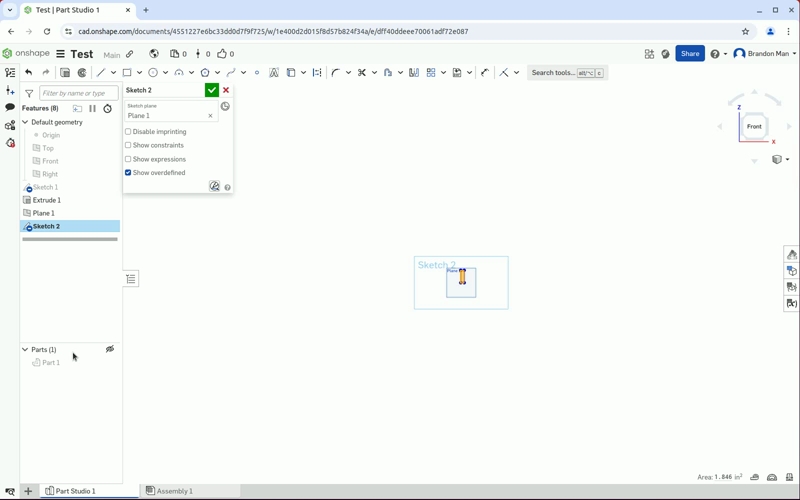
key(shift+e)
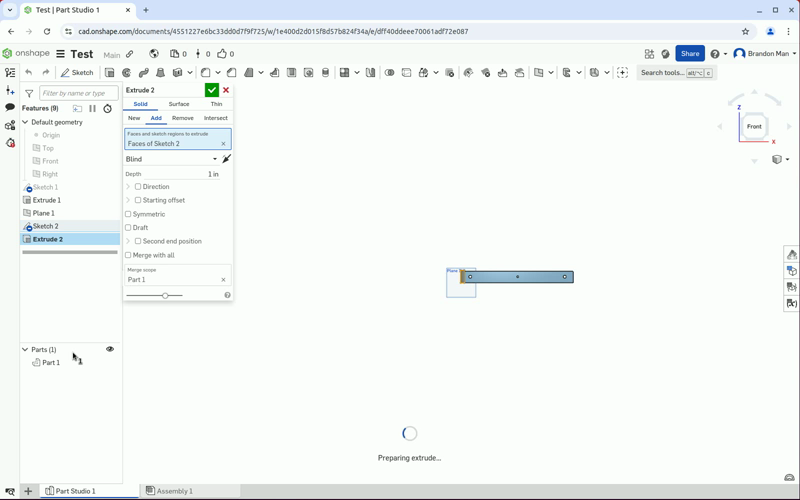
mouse_move(143, 106)
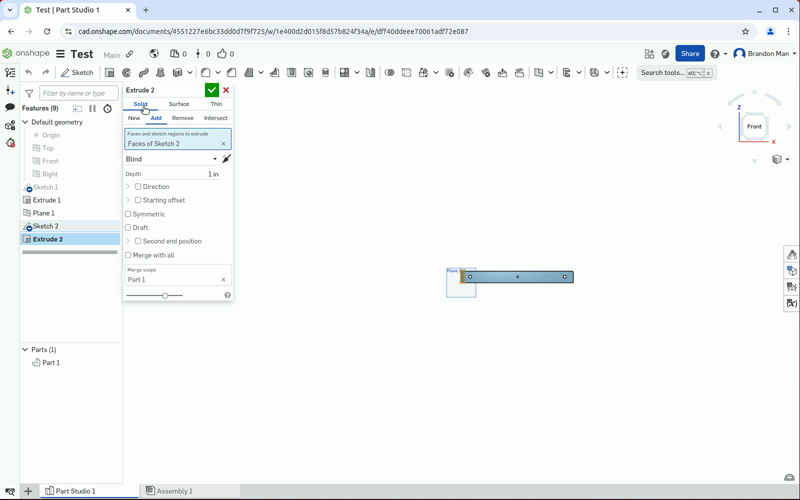
click(143, 106)
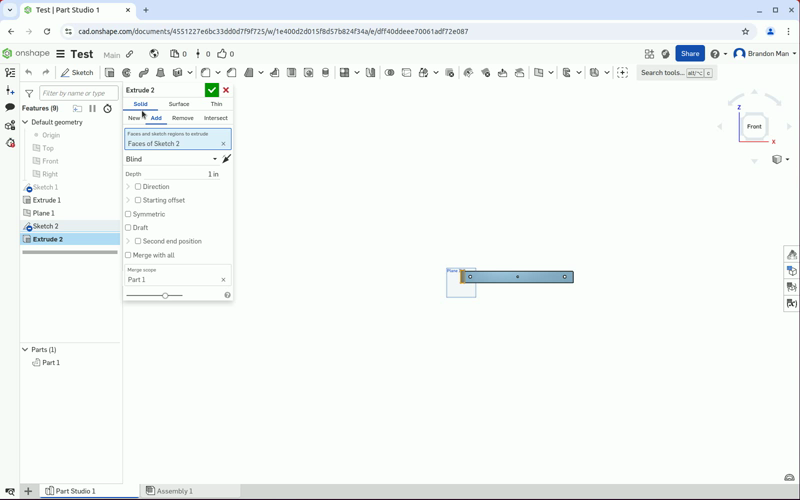
mouse_move(137, 120)
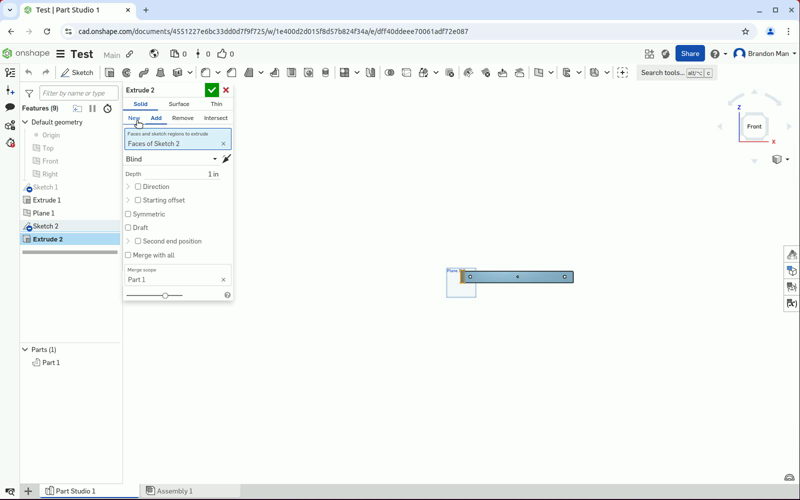
click(137, 120)
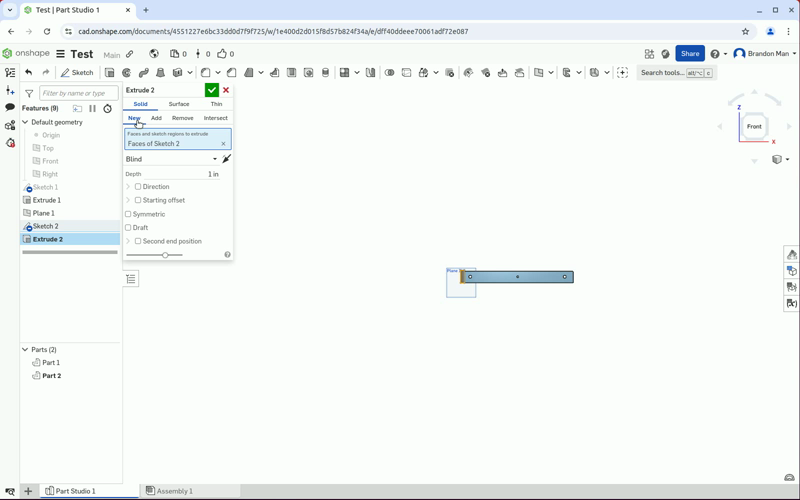
key(tab, 4)
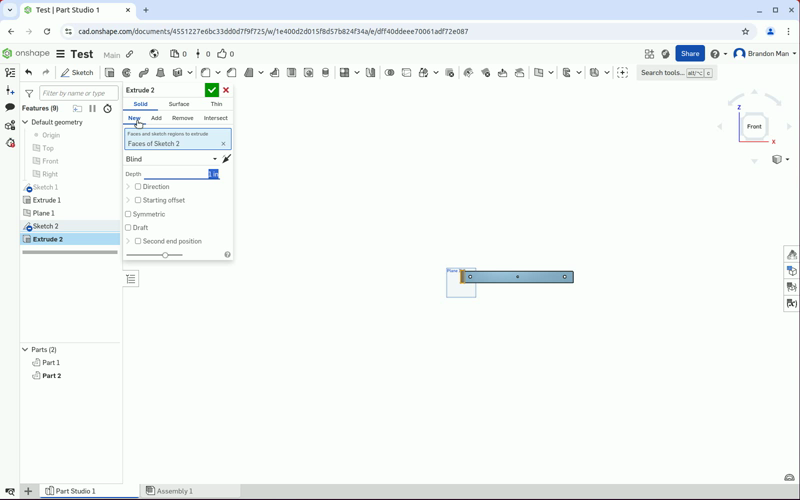
text(7.703)
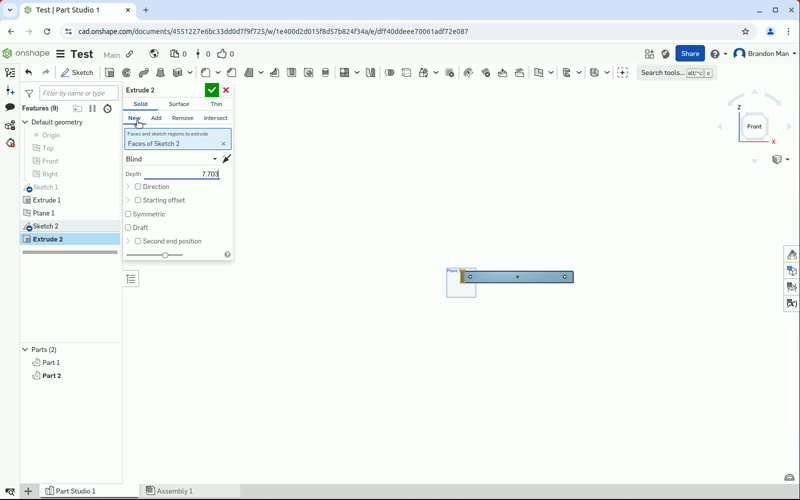
key(enter)
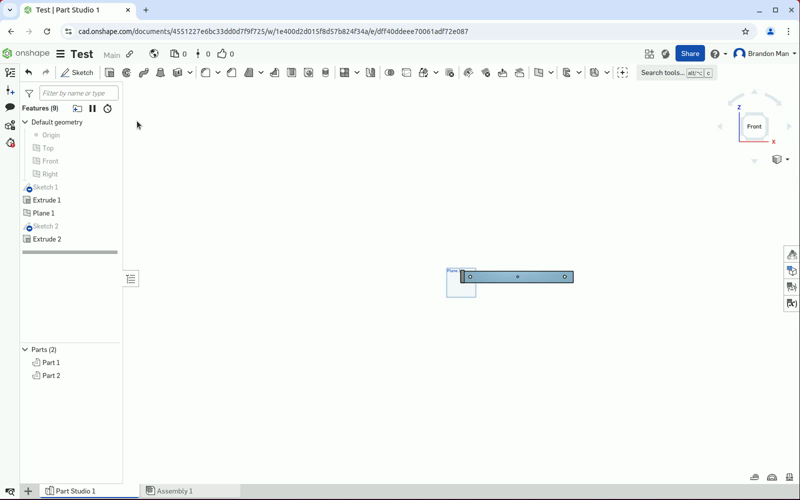
key(shift+h)
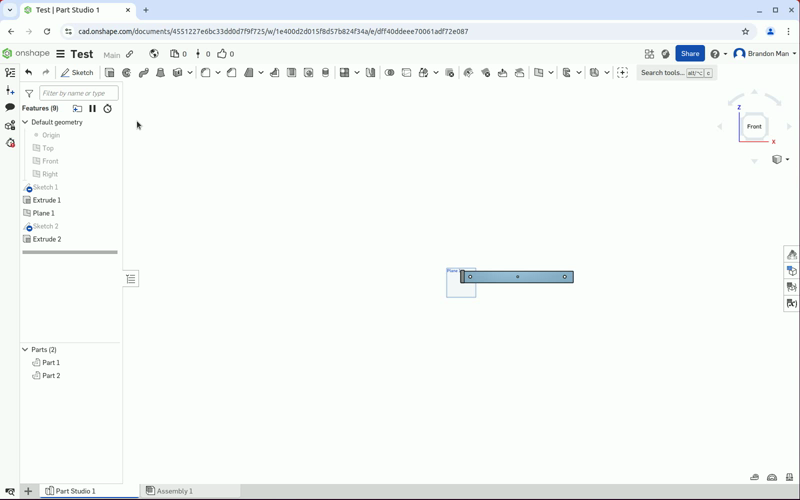
key(shift+h)
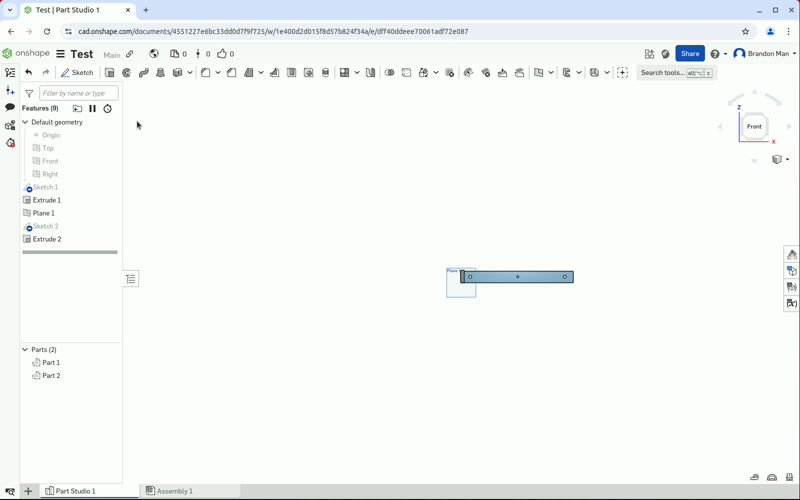
mouse_move(73, 189)
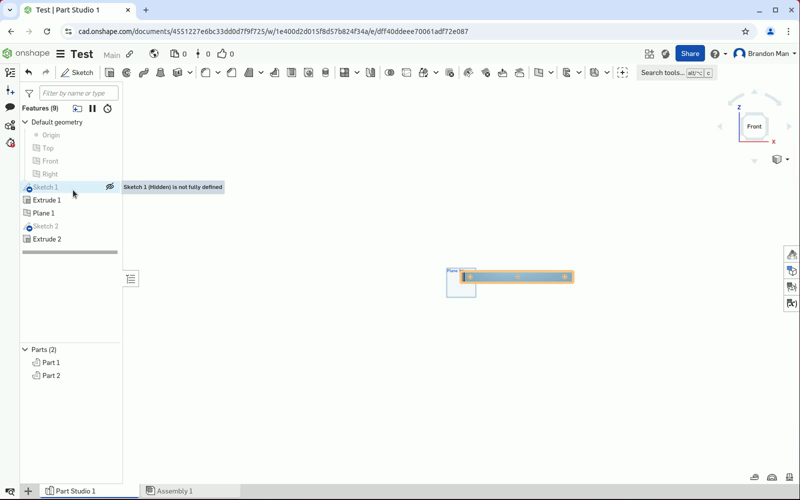
click(73, 189)
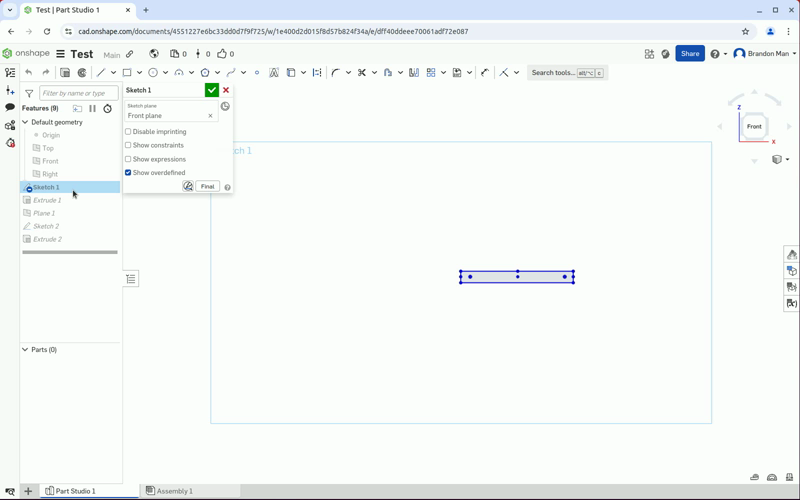
mouse_move(229, 92)
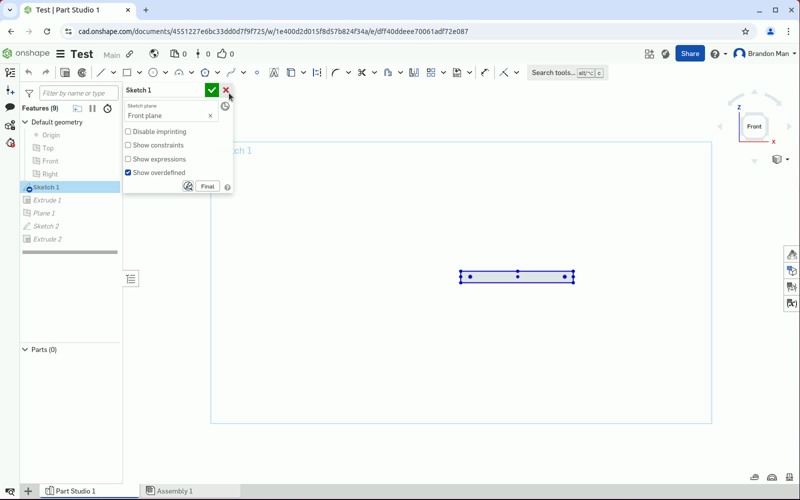
click(229, 92)
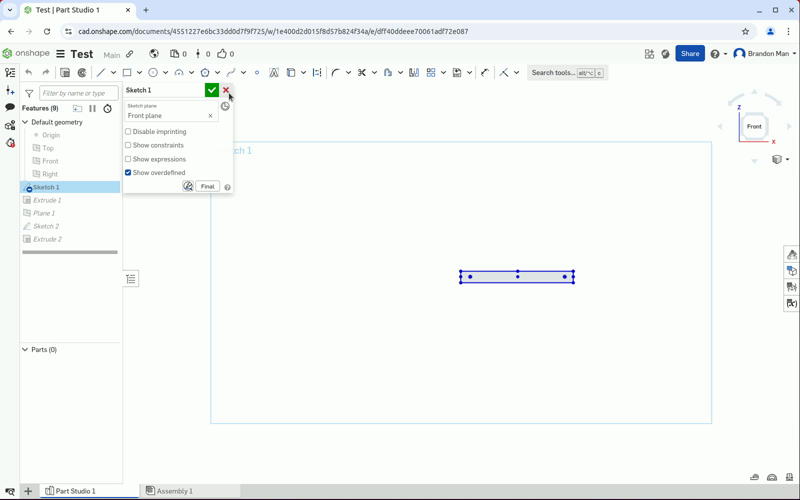
key(shift+s)
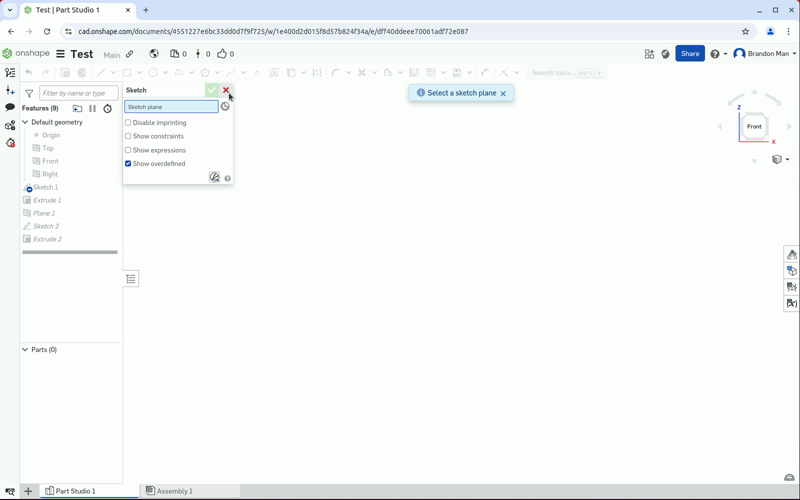
mouse_move(73, 215)
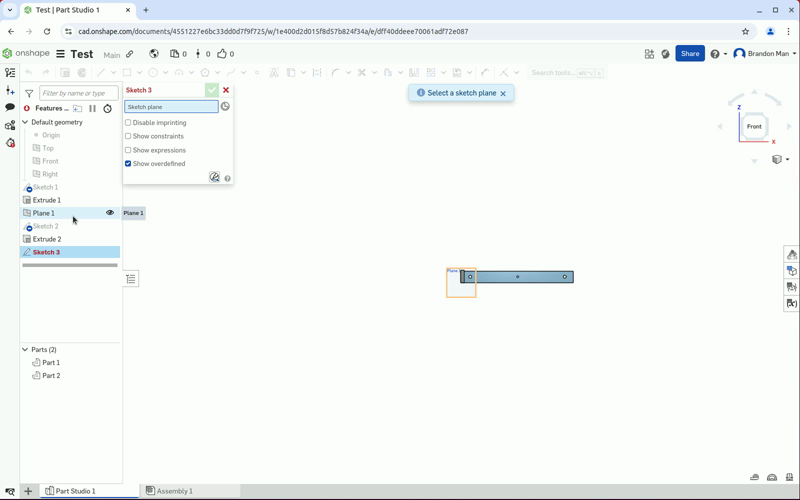
click(73, 215)
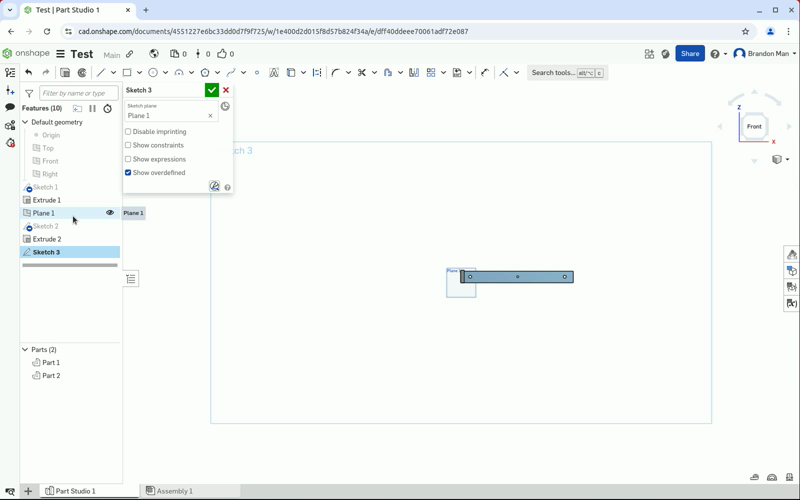
mouse_move(73, 352)
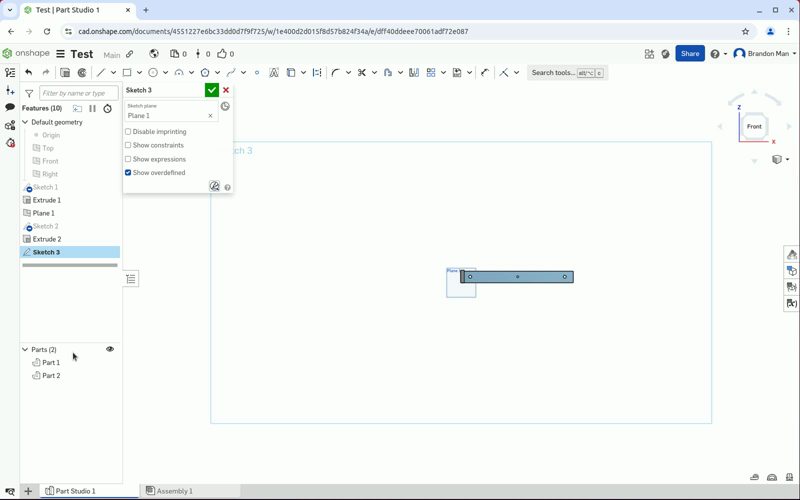
key(y)
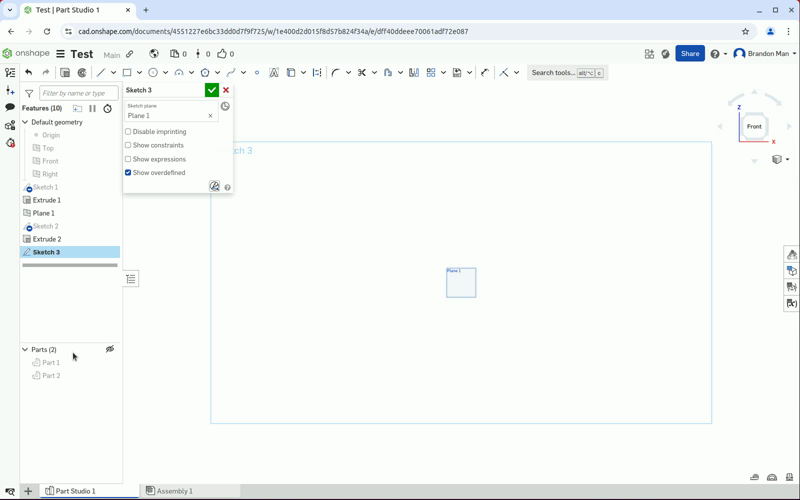
key(l)
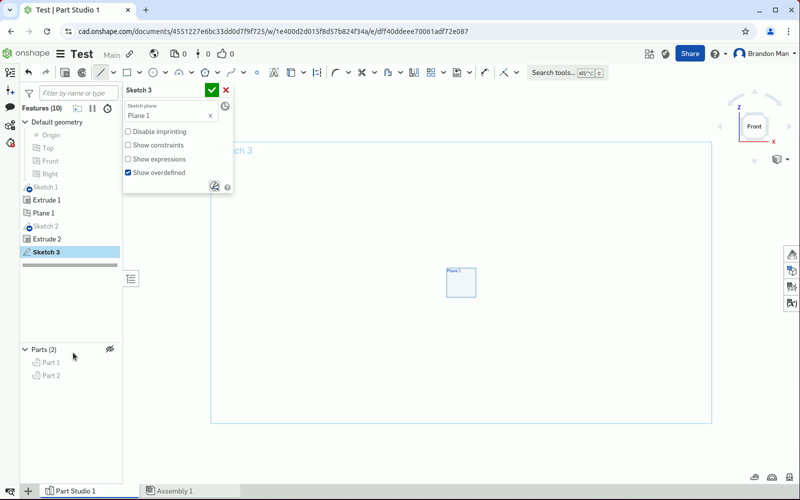
key_down(shift)
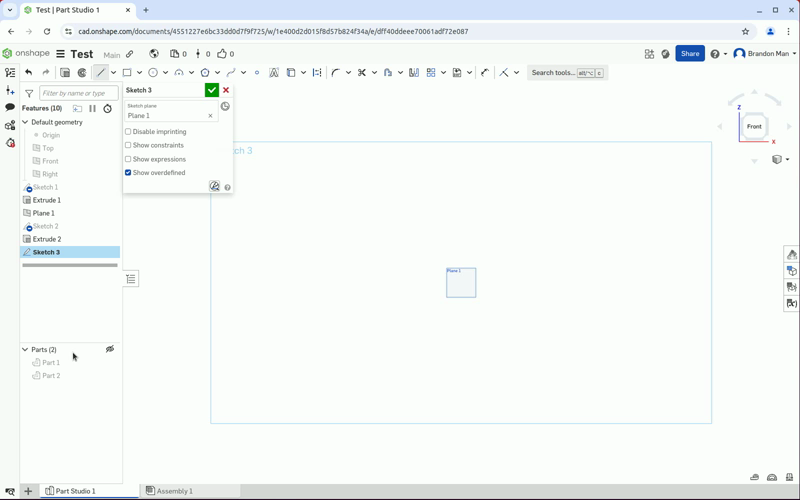
mouse_move(569, 282)
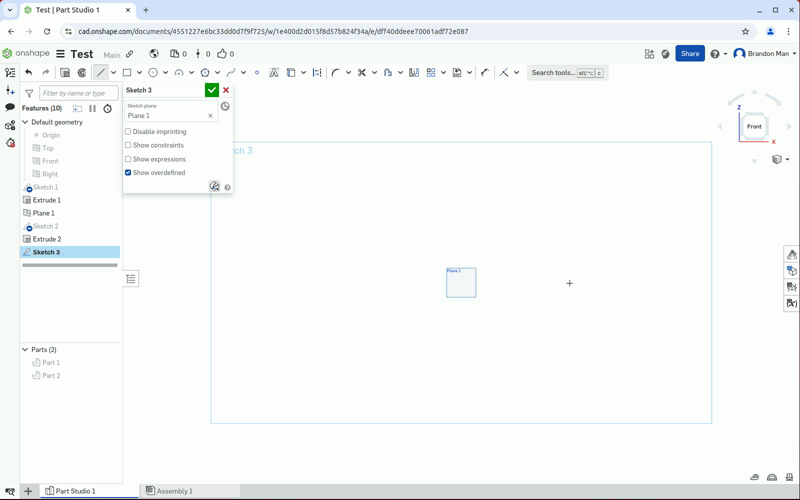
click(569, 282)
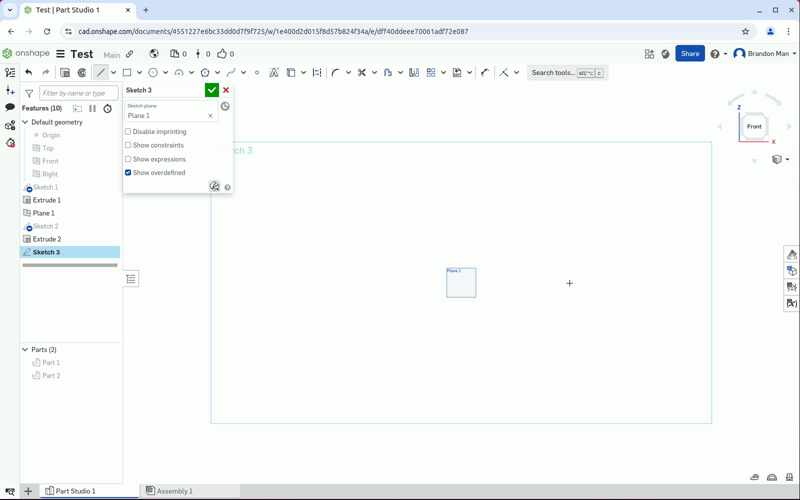
key_up(shift)
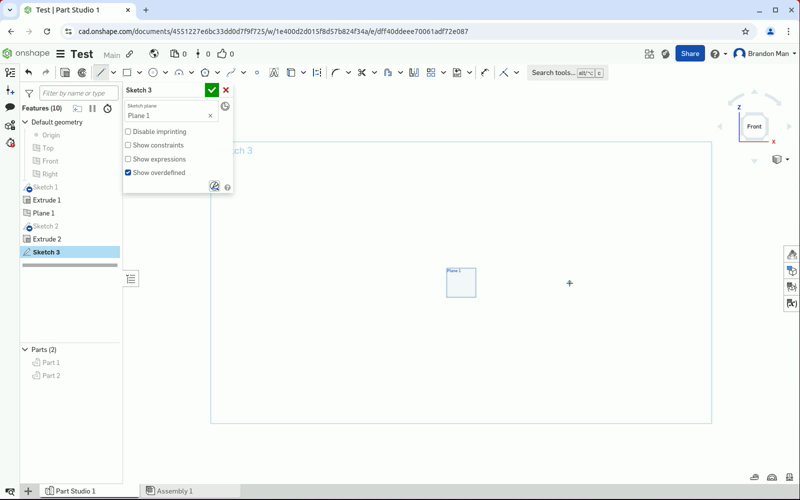
key_down(shift)
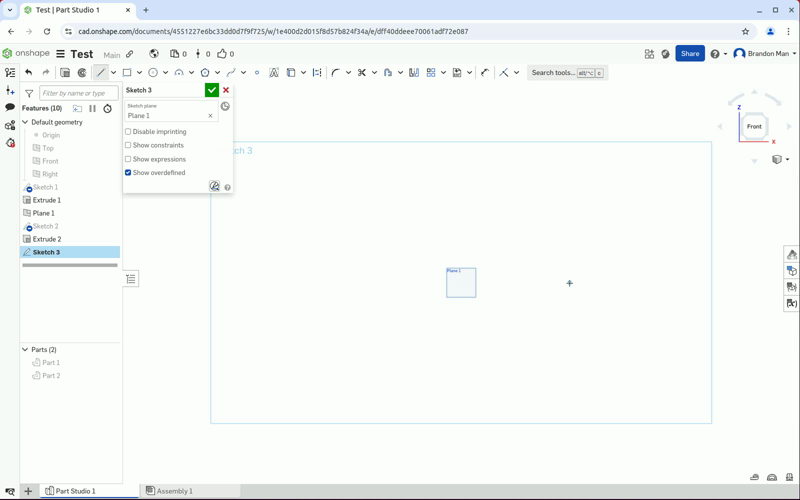
mouse_move(589, 282)
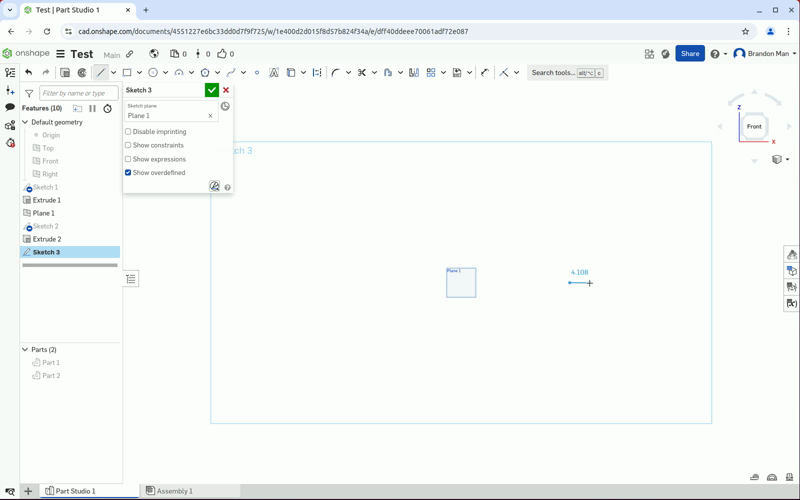
mouse_move(573, 282)
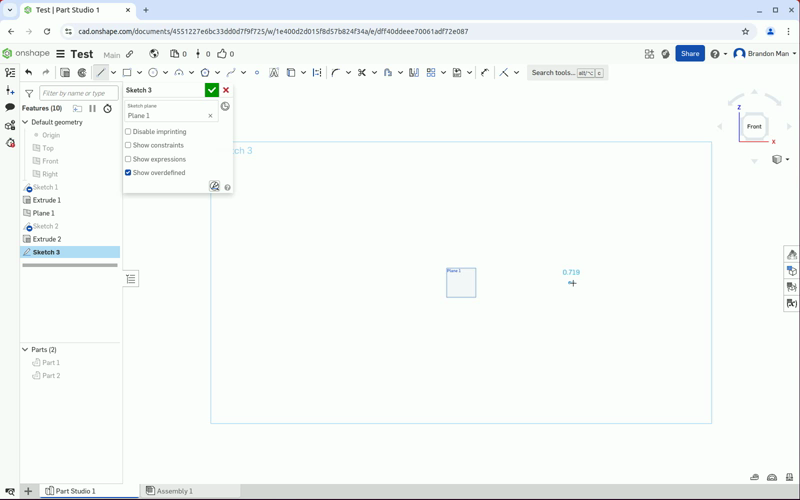
scroll(6)
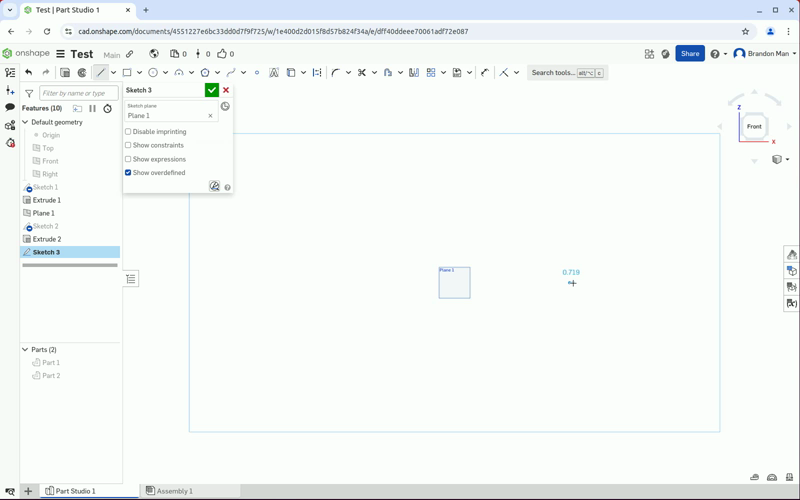
scroll(6)
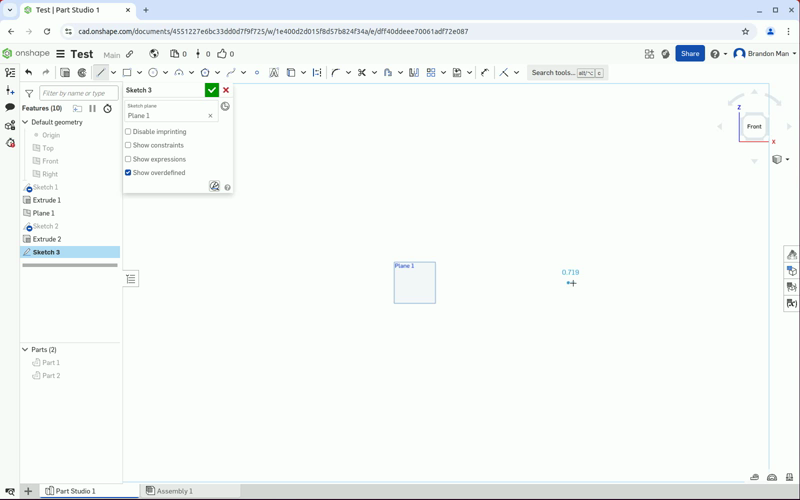
scroll(6)
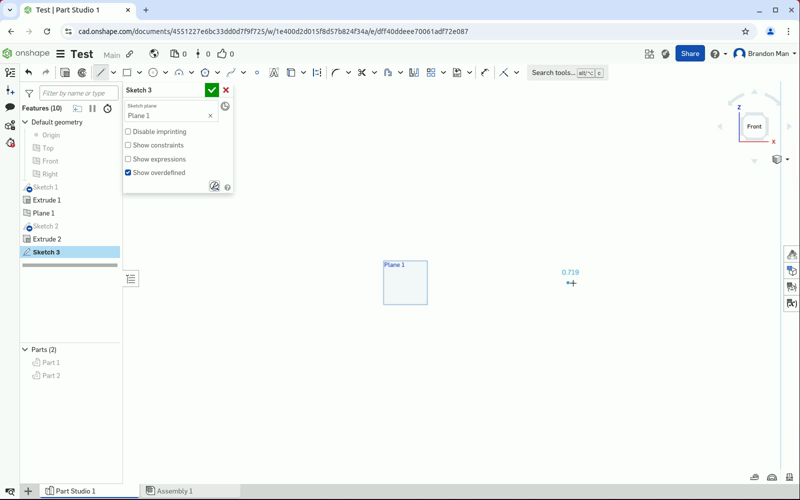
scroll(6)
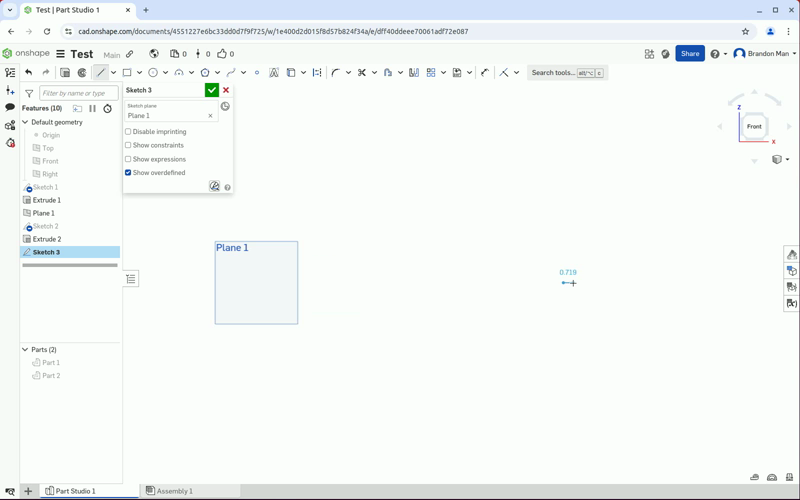
scroll(6)
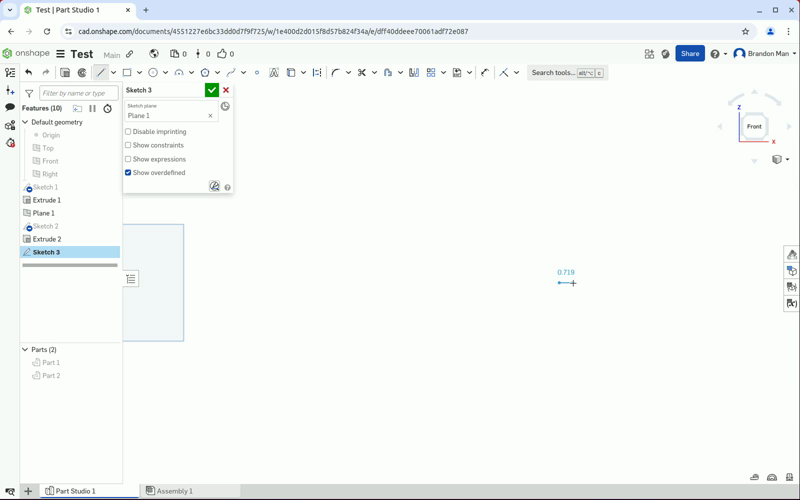
scroll(6)
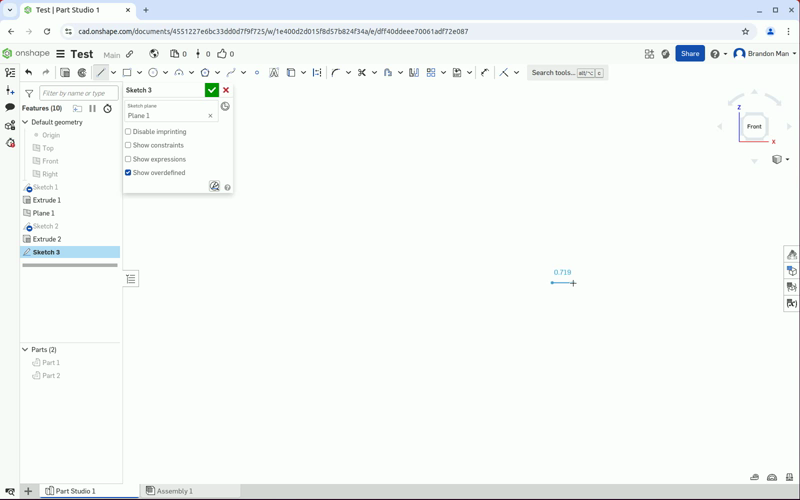
scroll(6)
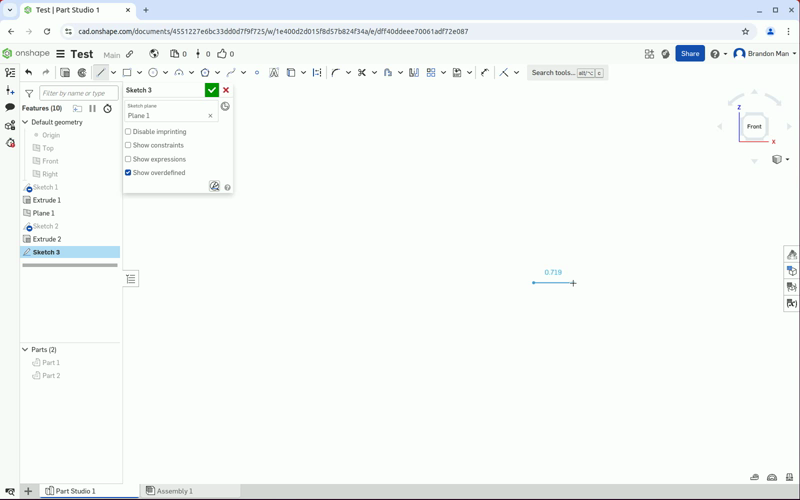
click(573, 282)
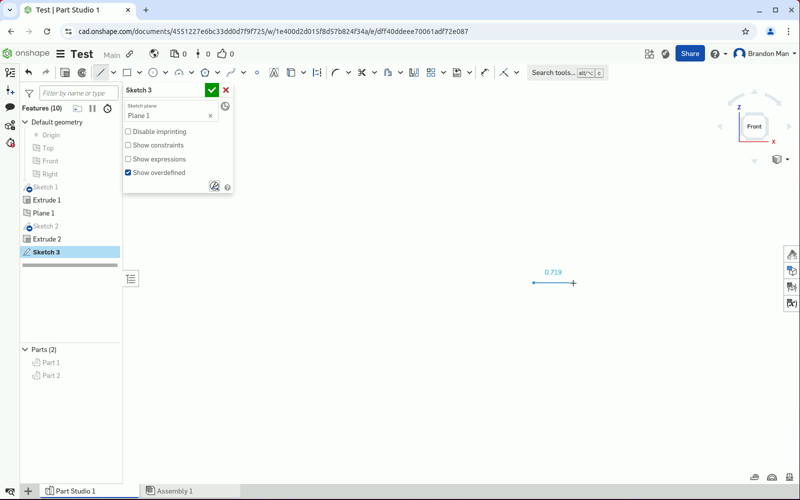
scroll(-6)
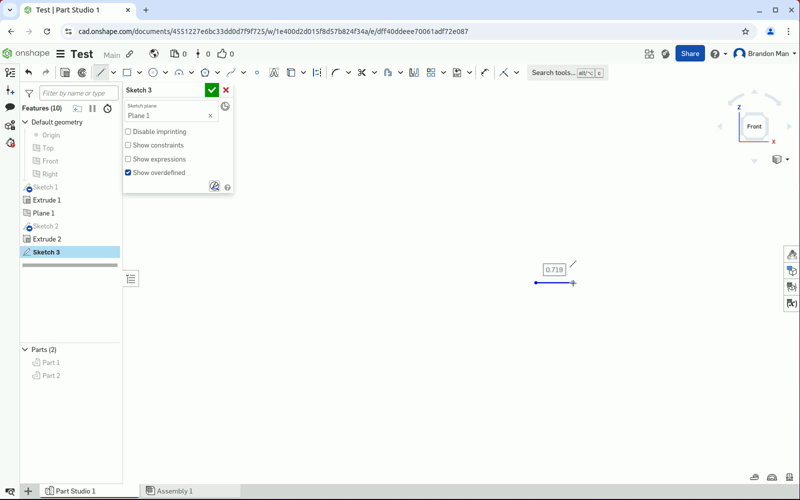
scroll(-6)
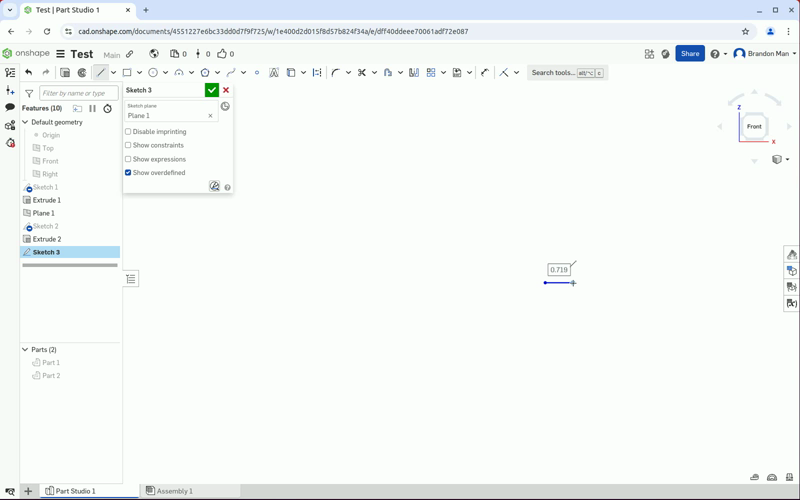
scroll(-6)
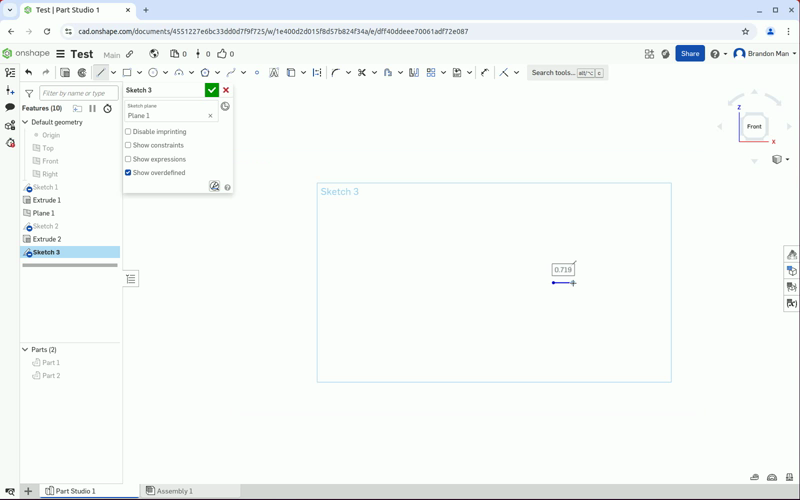
scroll(-6)
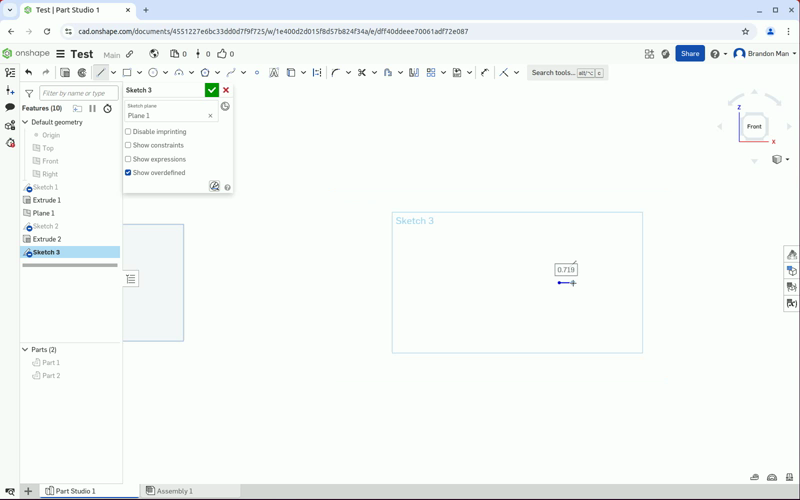
scroll(-6)
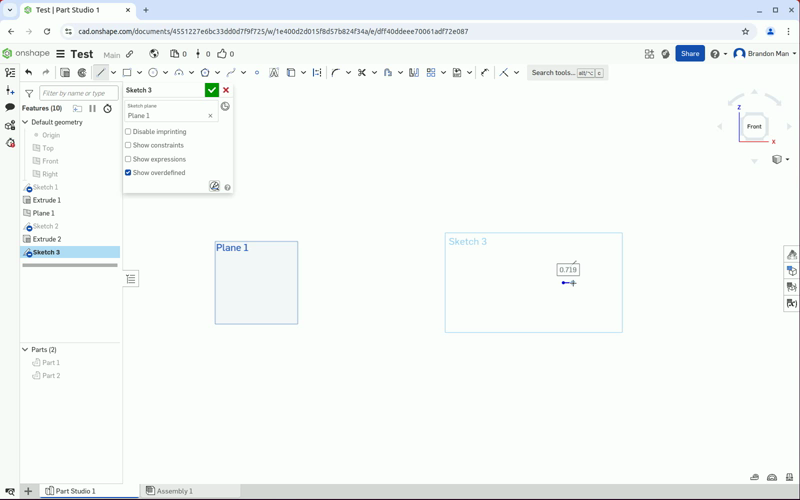
scroll(-6)
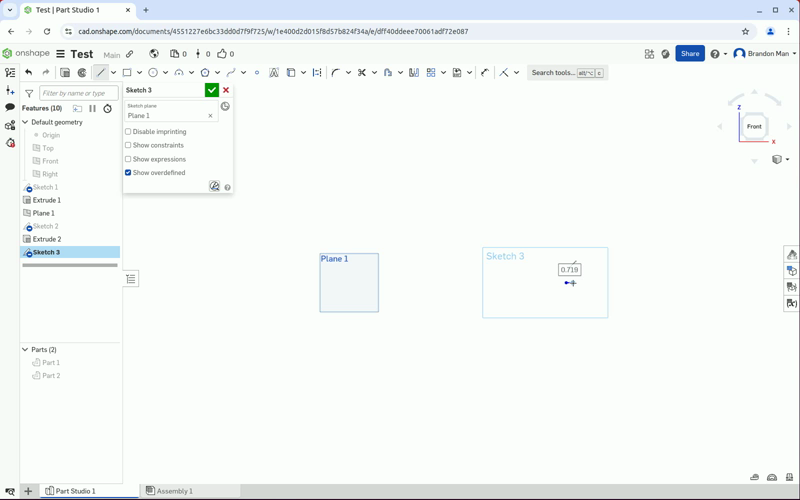
scroll(-6)
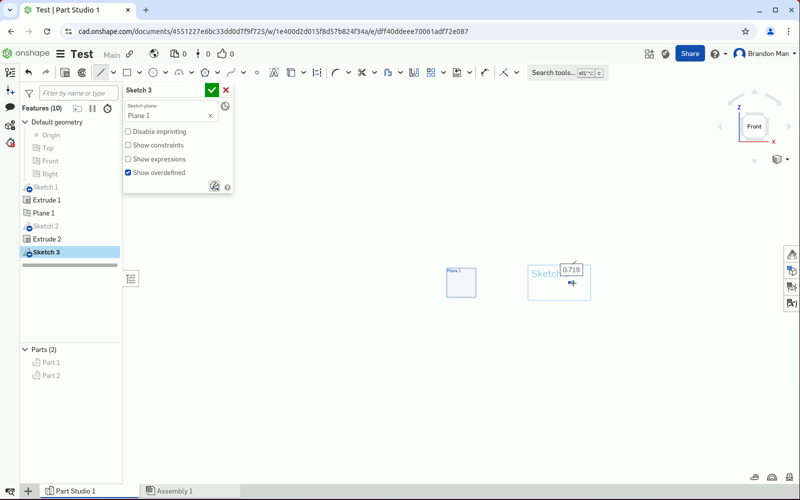
key_up(shift)
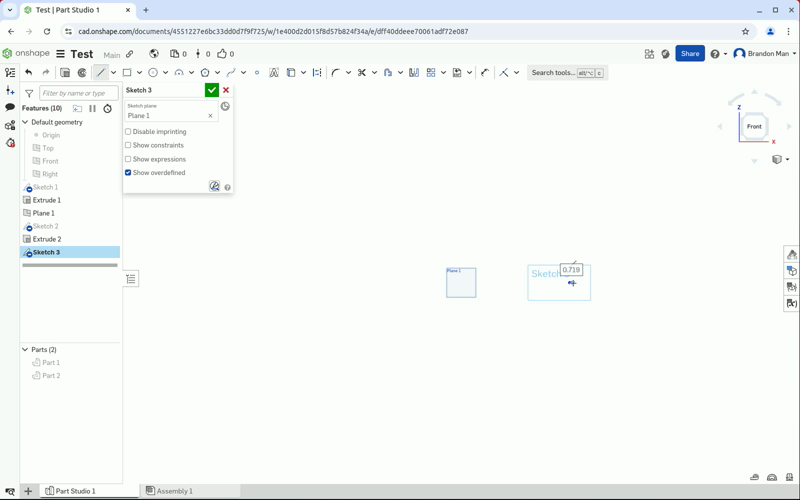
key_down(shift)
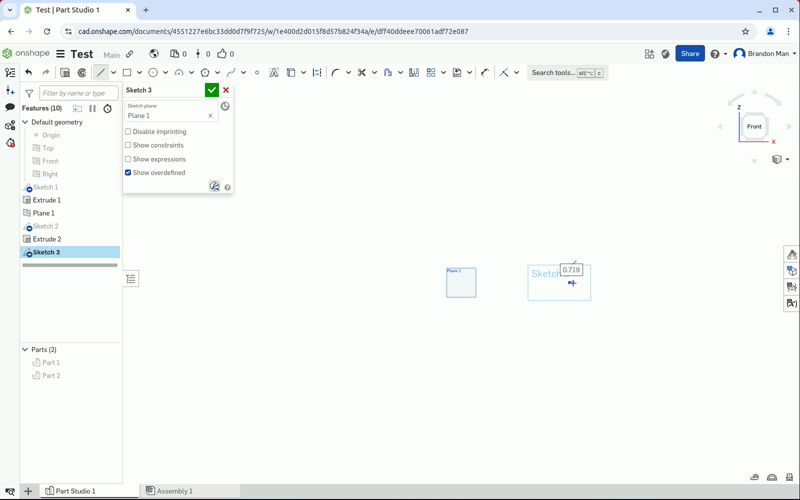
mouse_move(589, 282)
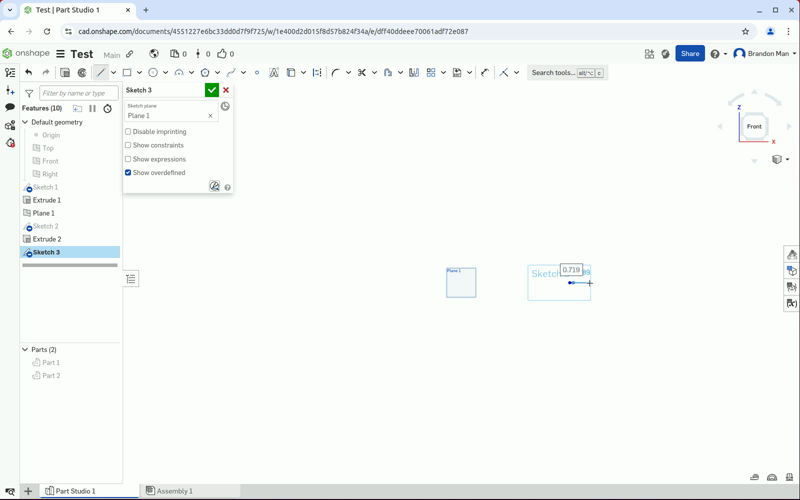
mouse_move(573, 270)
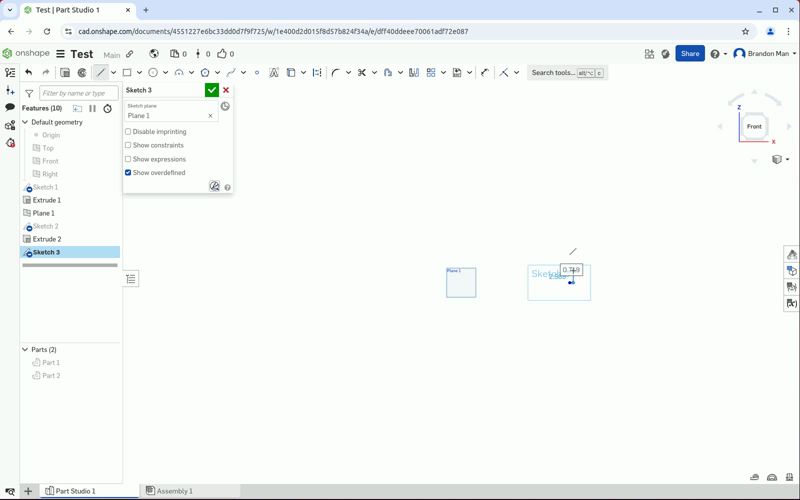
click(573, 270)
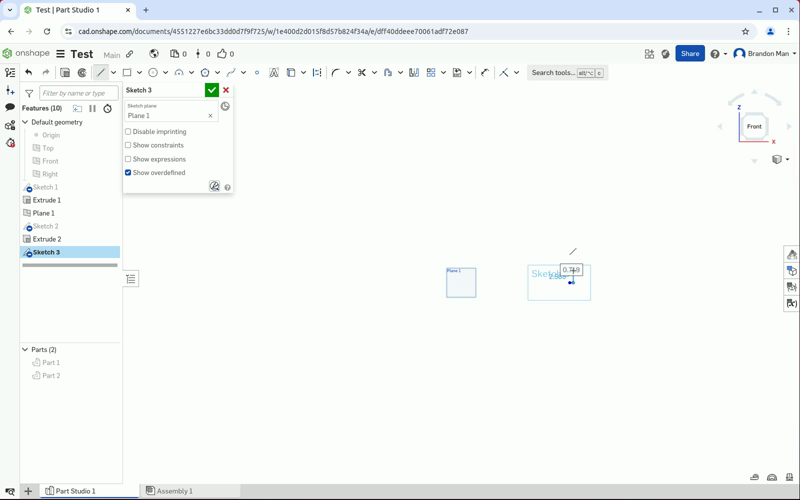
key_up(shift)
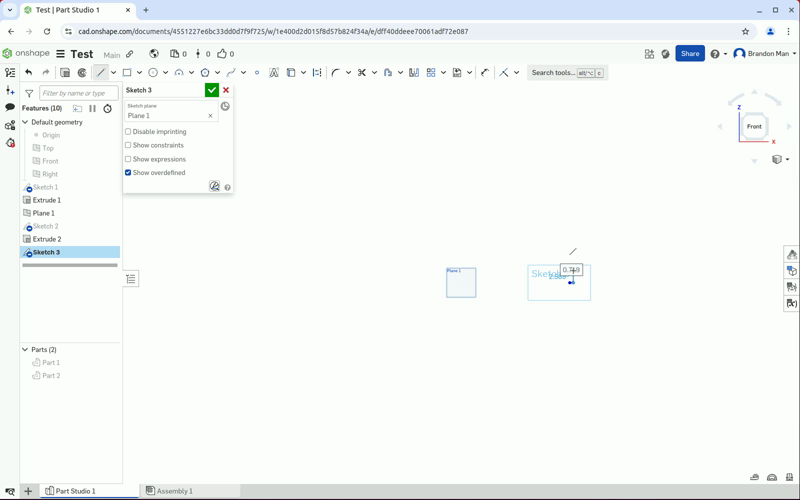
key_down(shift)
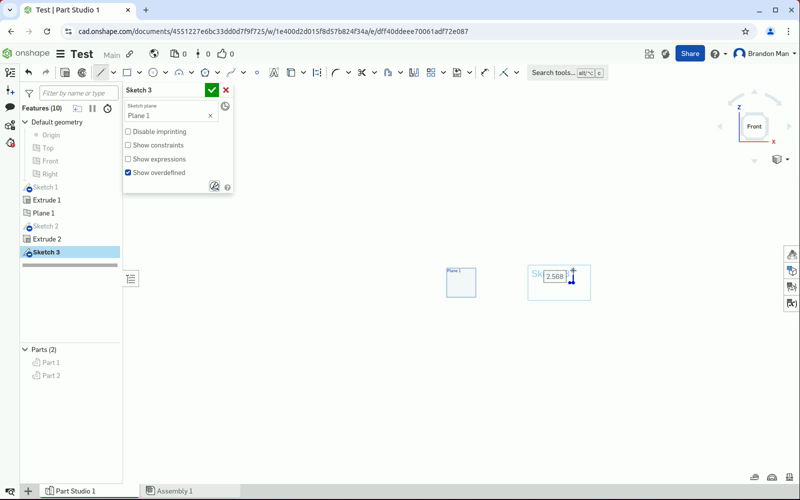
mouse_move(589, 270)
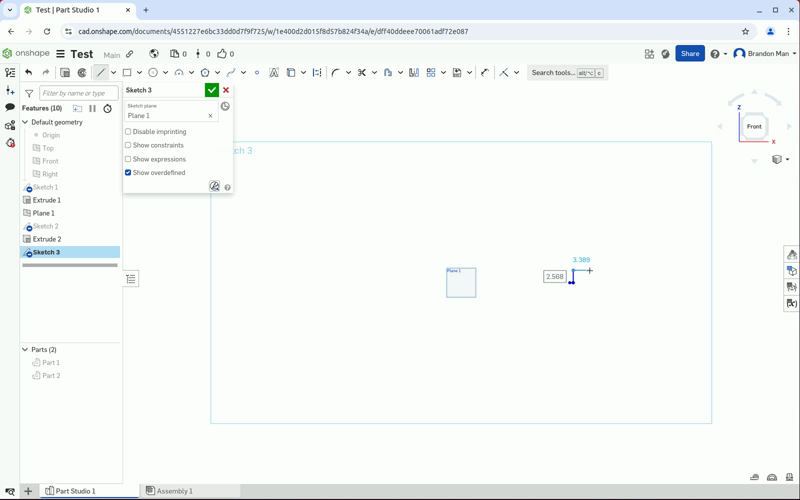
mouse_move(569, 270)
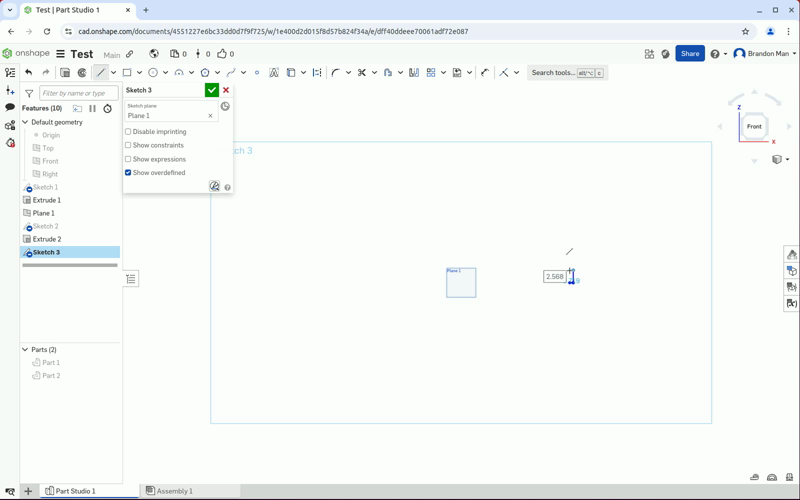
scroll(6)
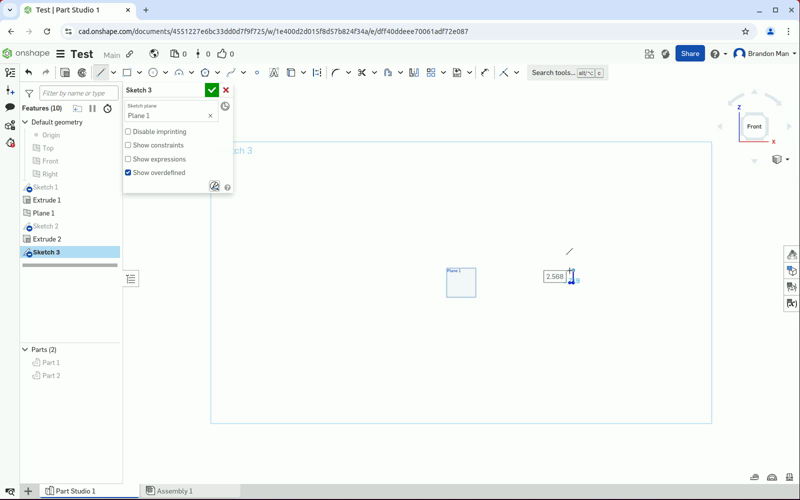
scroll(6)
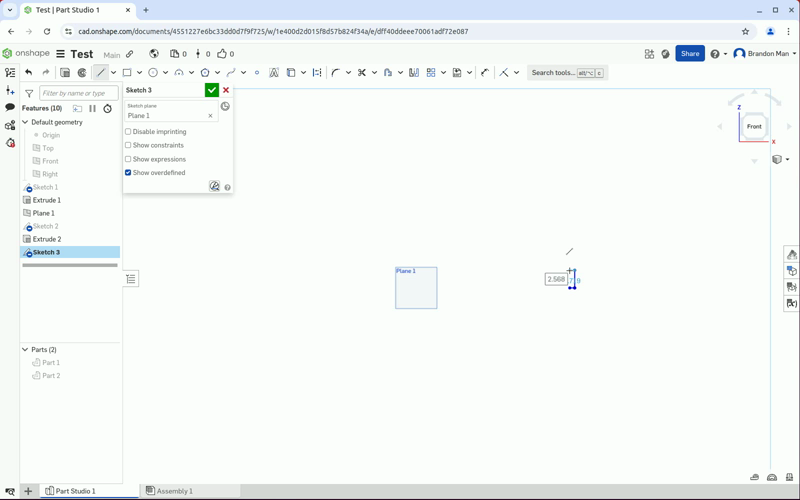
scroll(6)
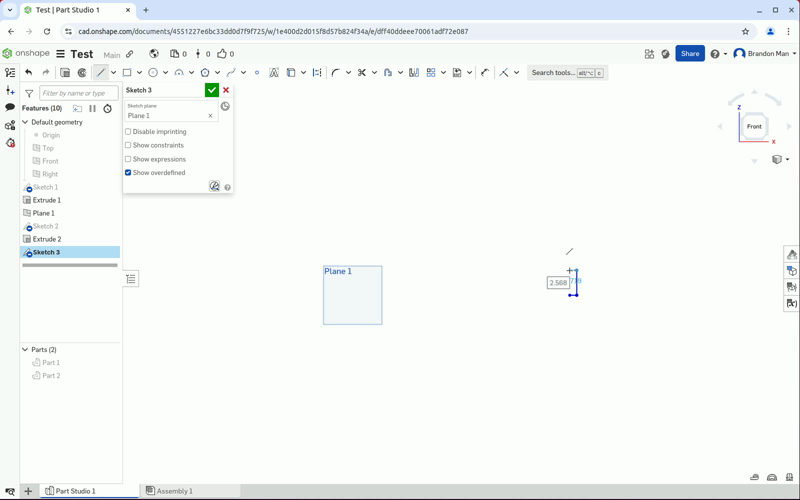
scroll(6)
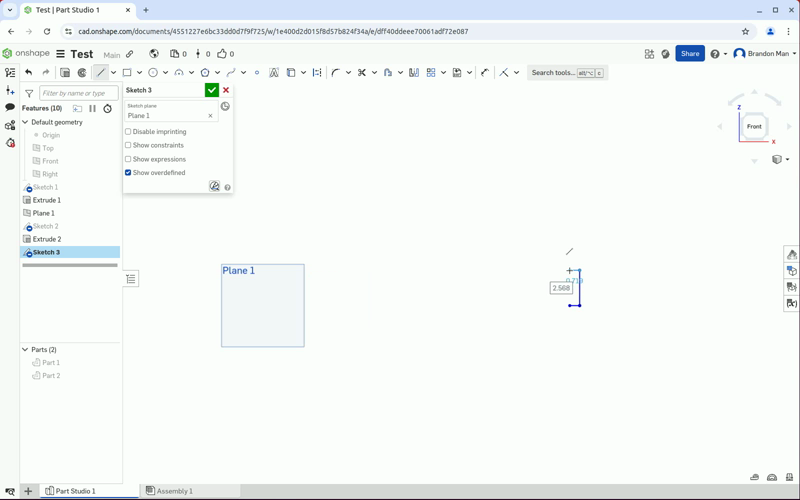
scroll(6)
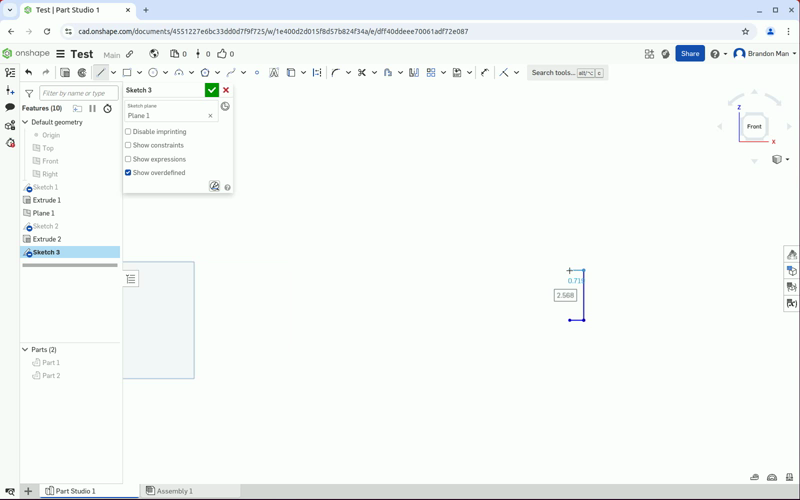
scroll(6)
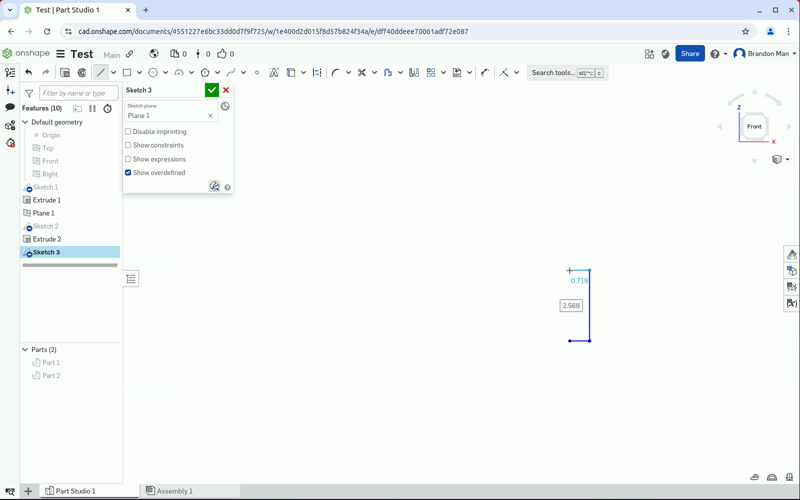
scroll(6)
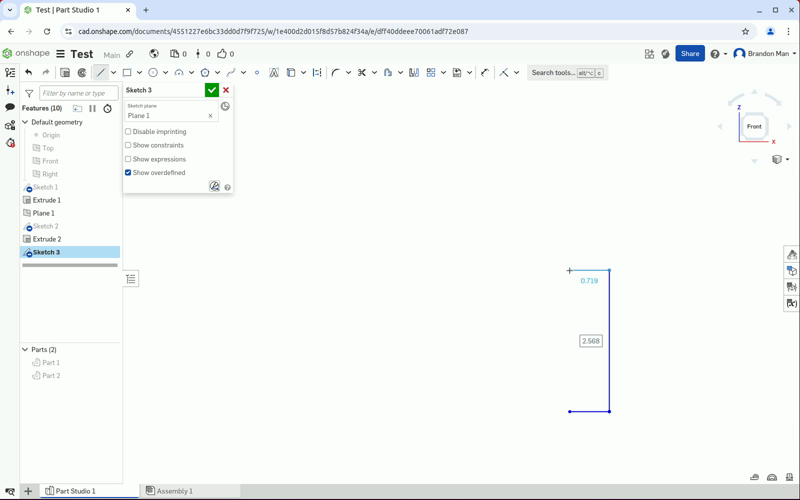
click(569, 270)
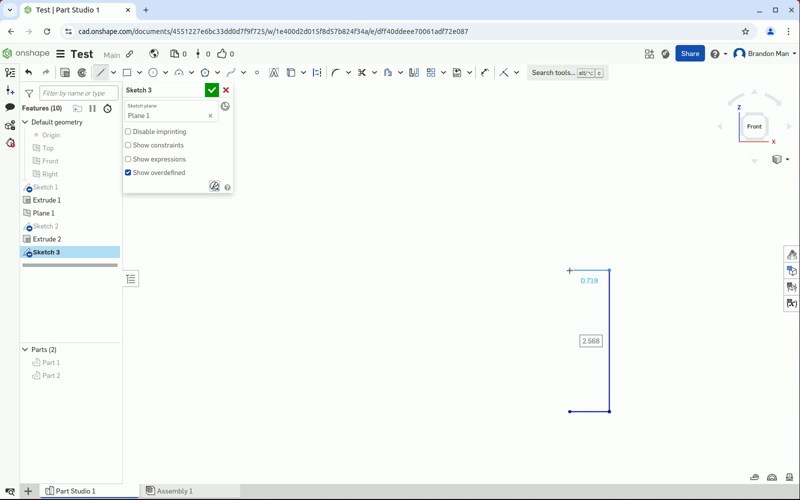
scroll(-6)
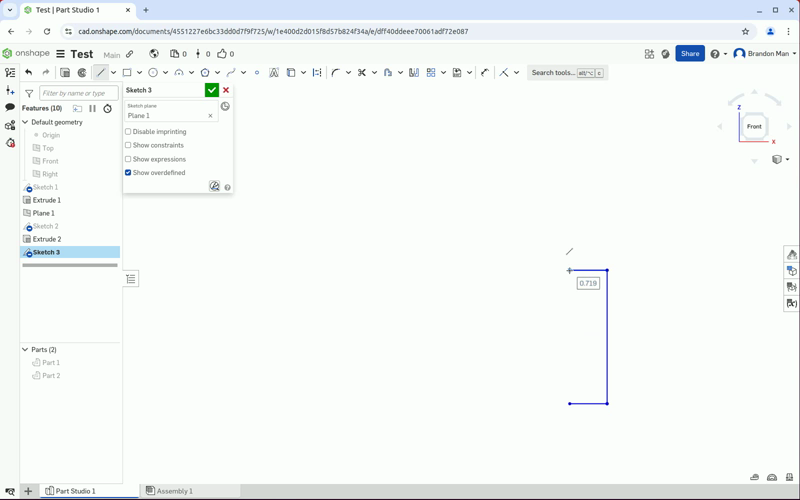
scroll(-6)
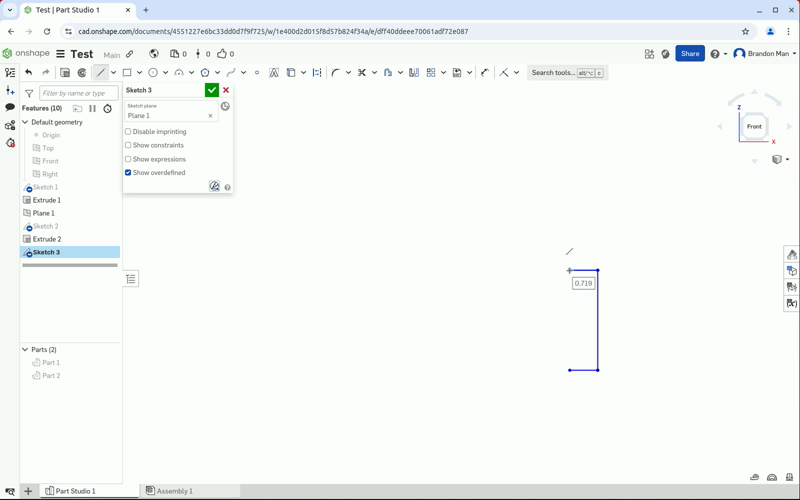
scroll(-6)
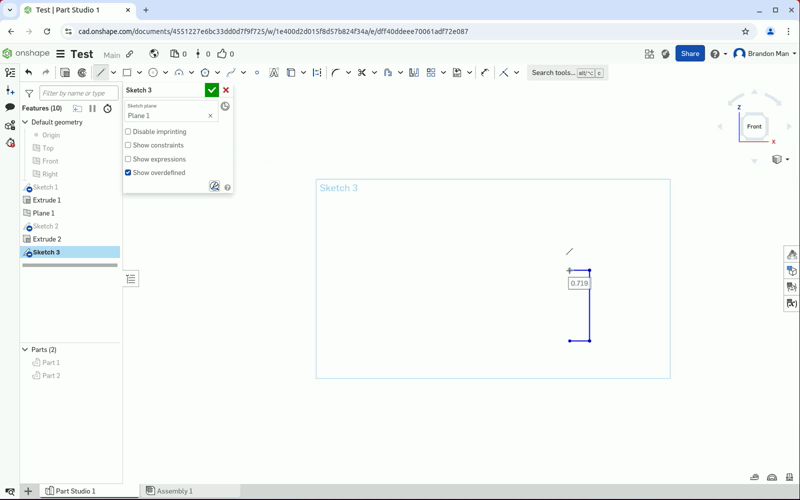
scroll(-6)
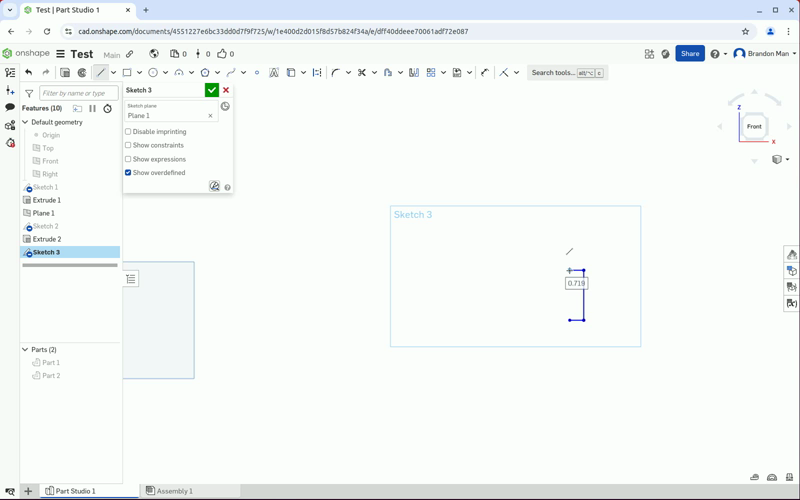
scroll(-6)
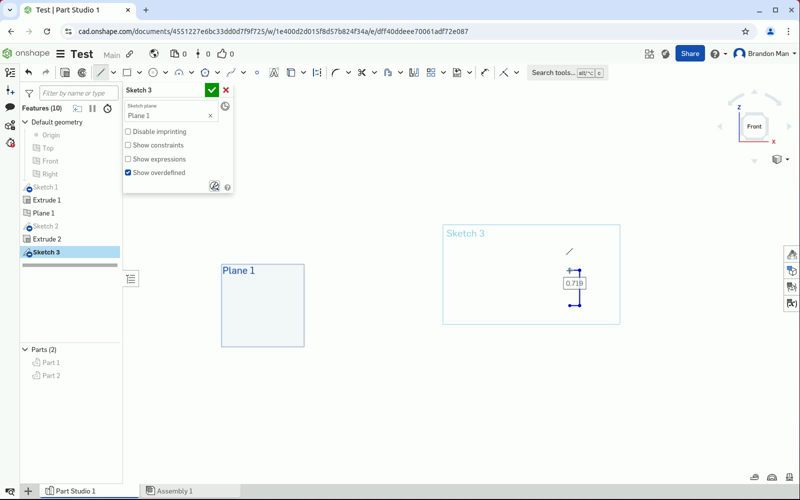
scroll(-6)
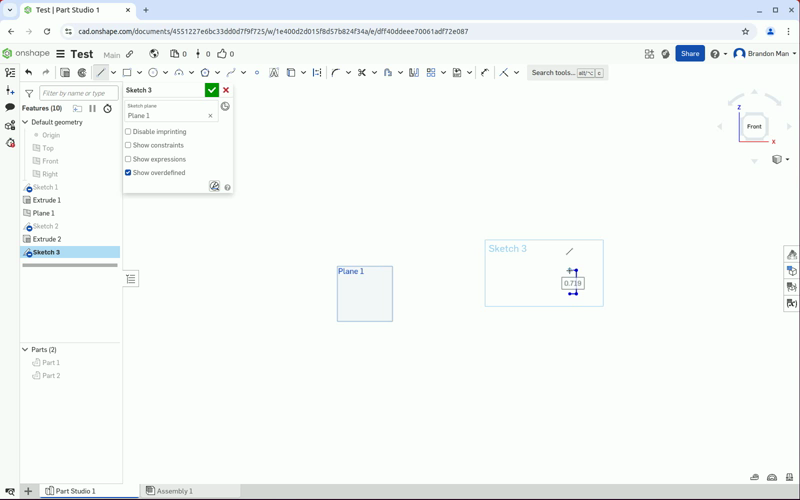
scroll(-6)
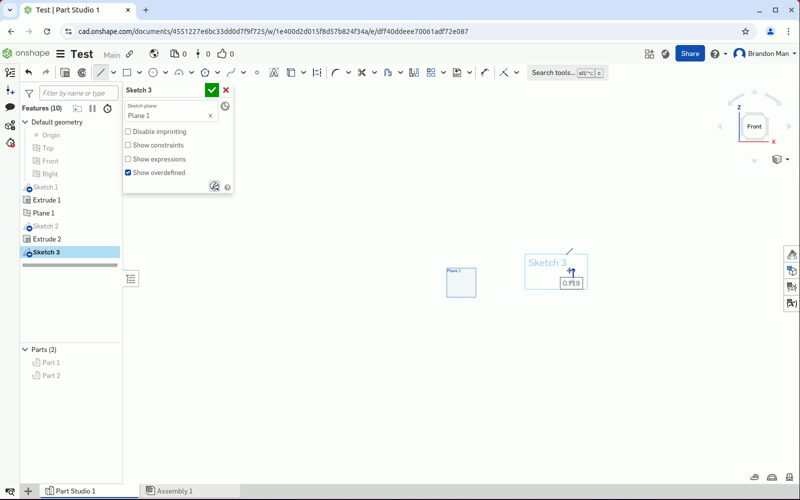
key_up(shift)
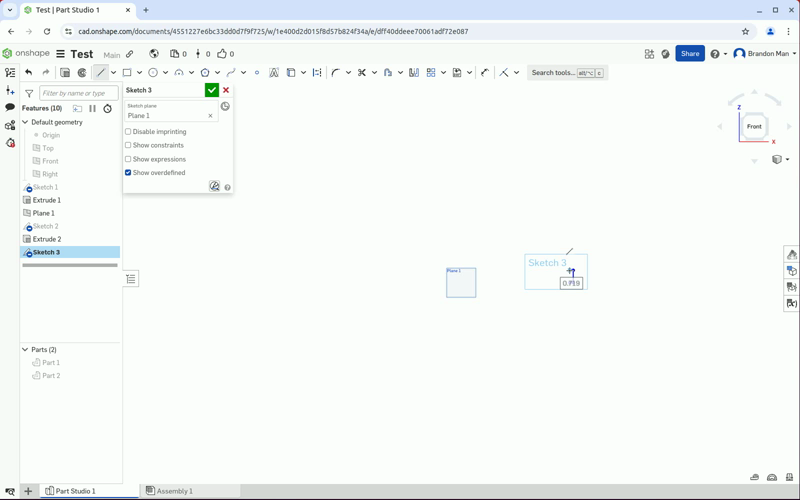
mouse_move(589, 270)
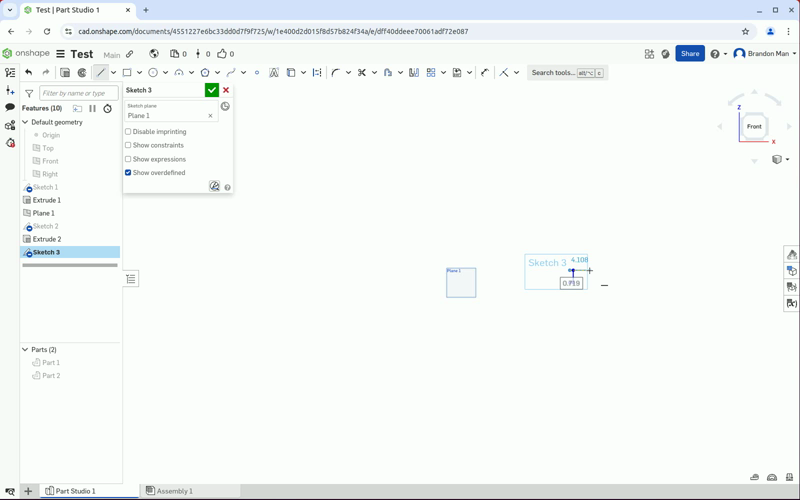
key_down(shift)
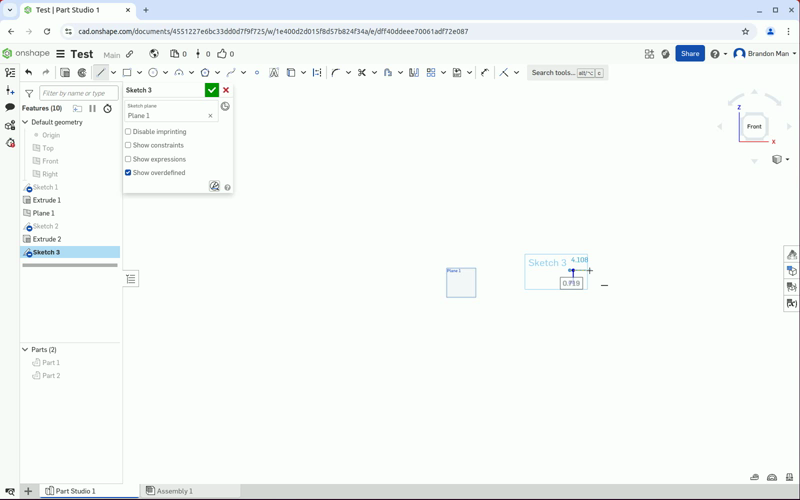
mouse_move(569, 282)
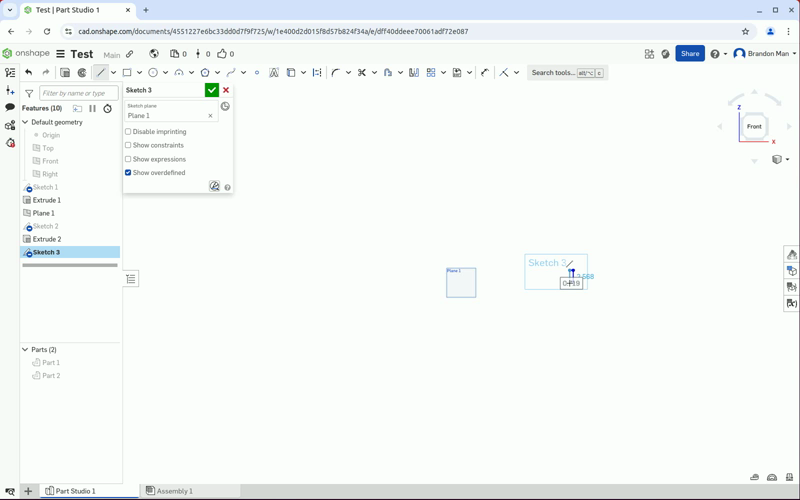
scroll(6)
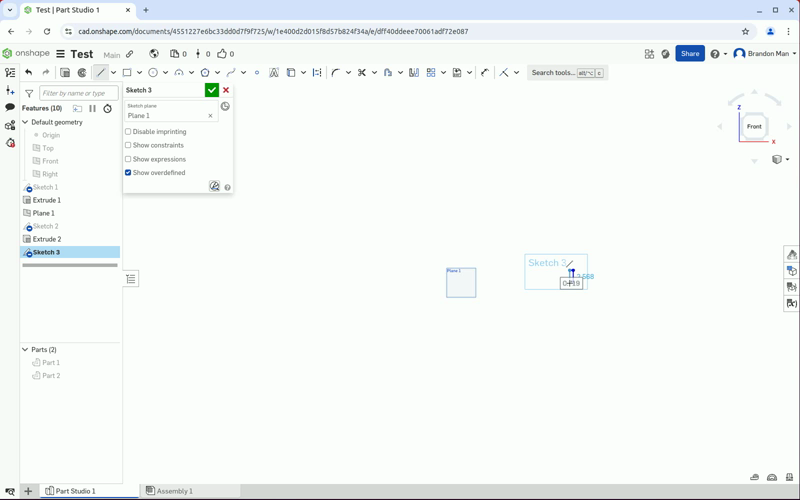
scroll(6)
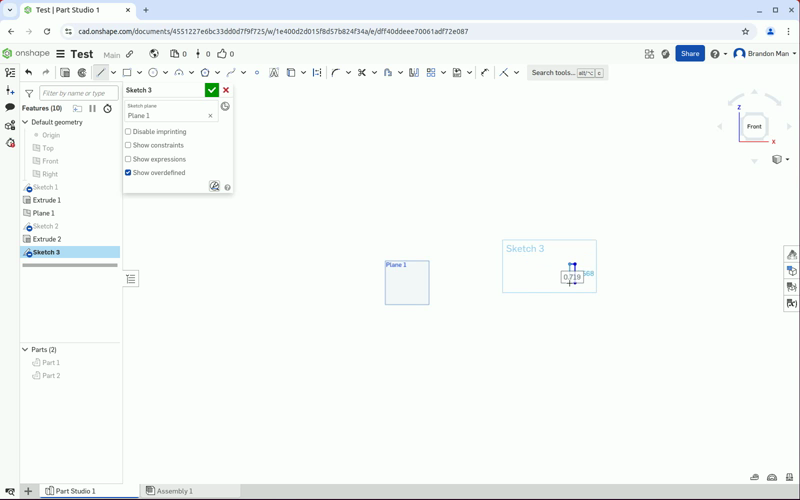
scroll(6)
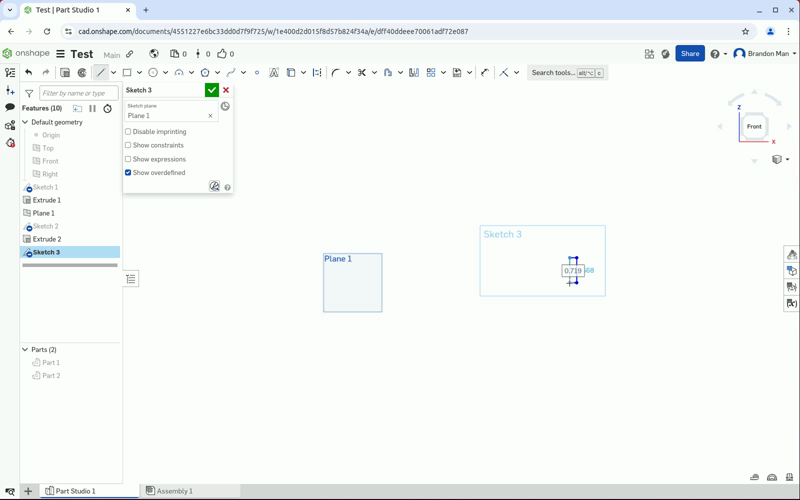
scroll(6)
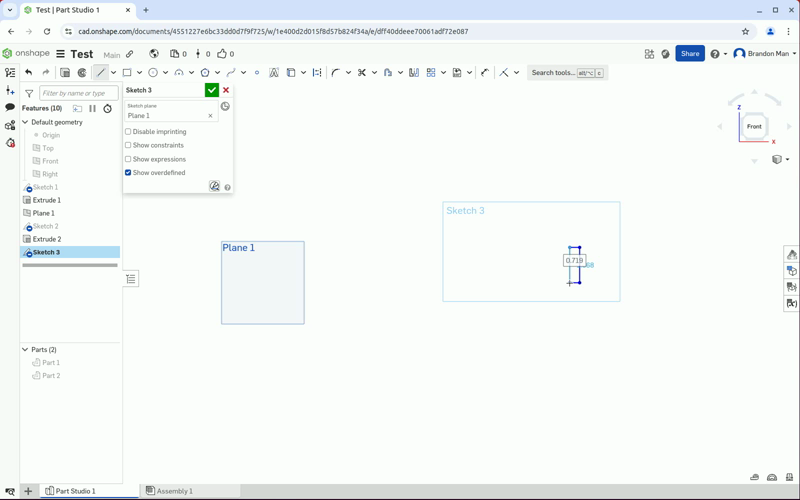
scroll(6)
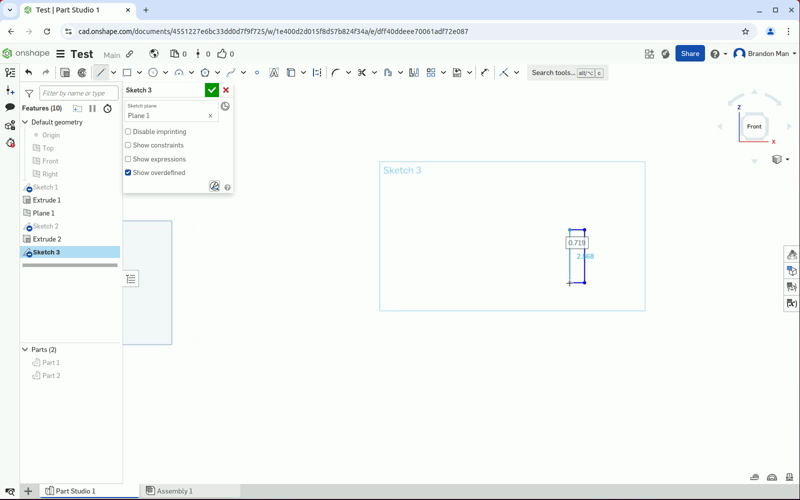
scroll(6)
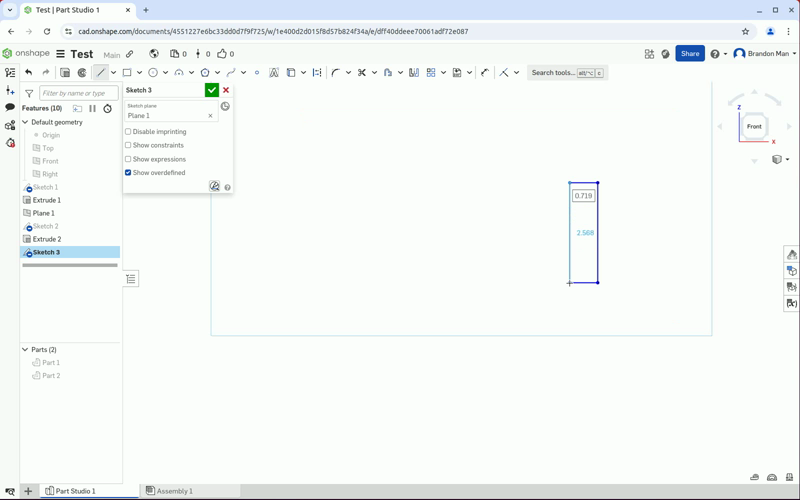
scroll(6)
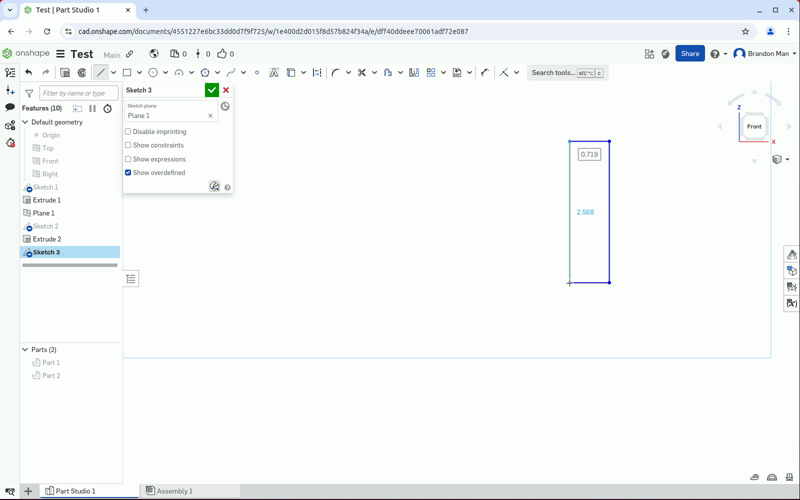
key_up(shift)
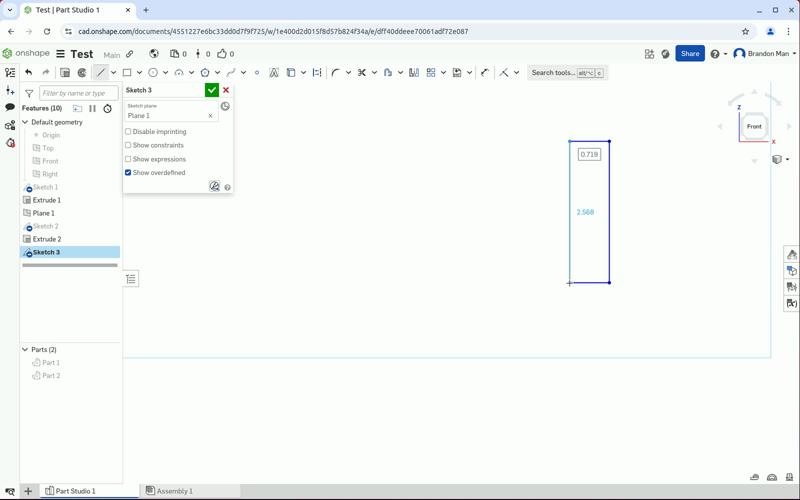
click(569, 282)
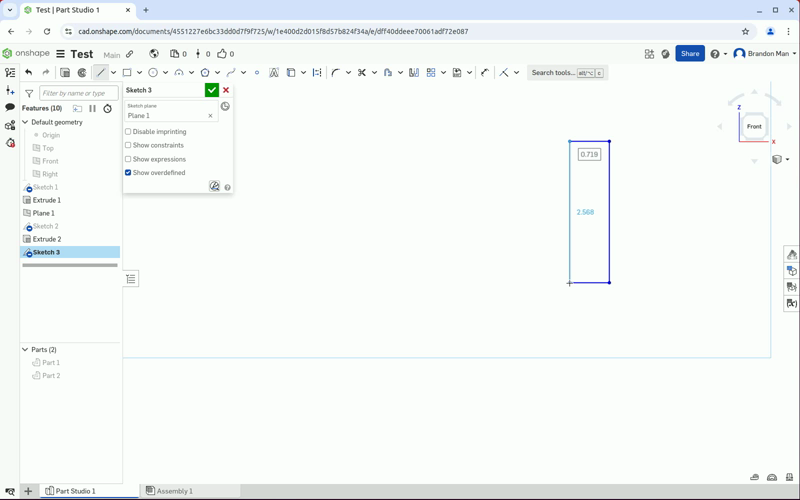
scroll(-6)
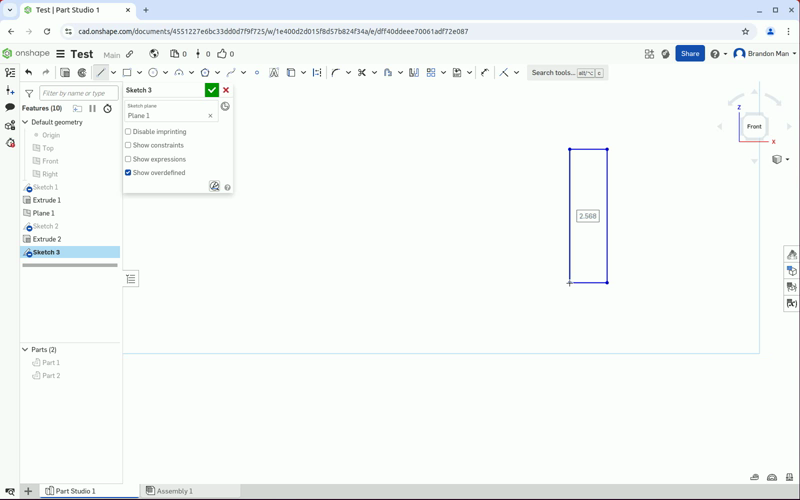
scroll(-6)
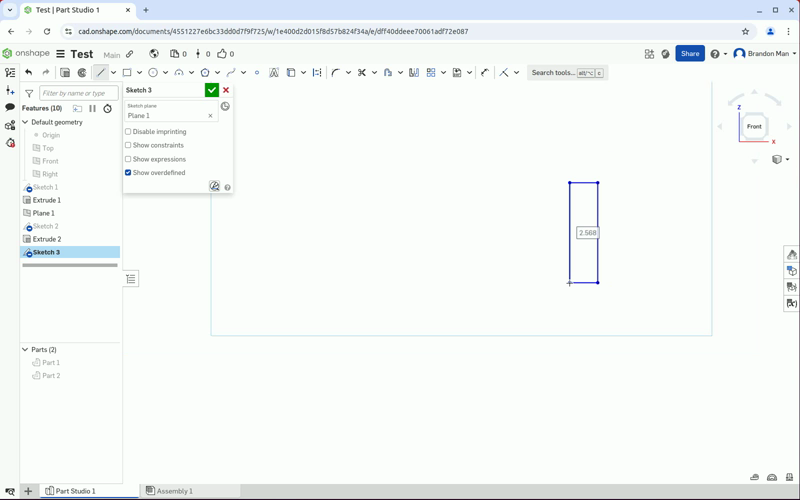
scroll(-6)
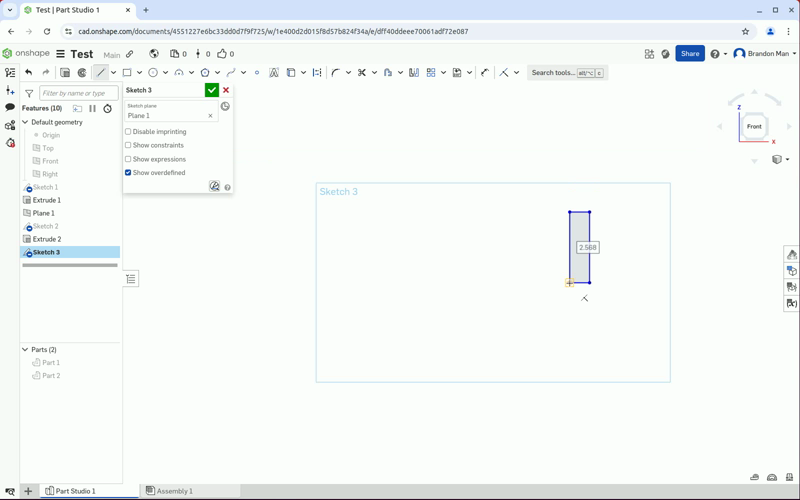
scroll(-6)
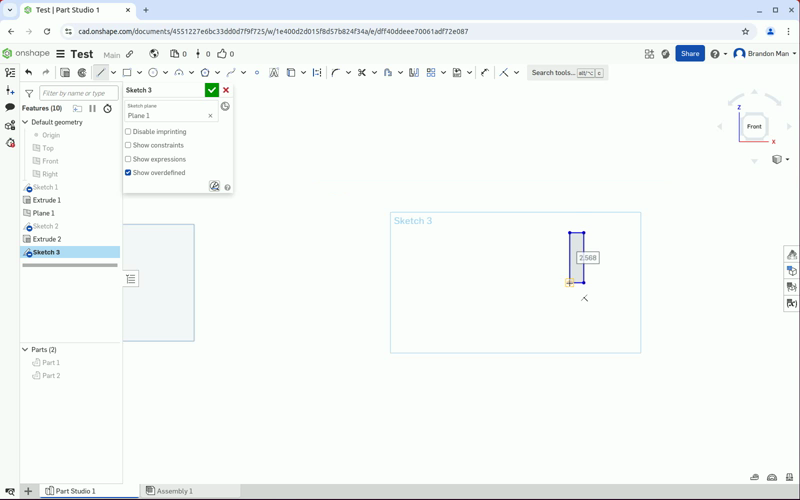
scroll(-6)
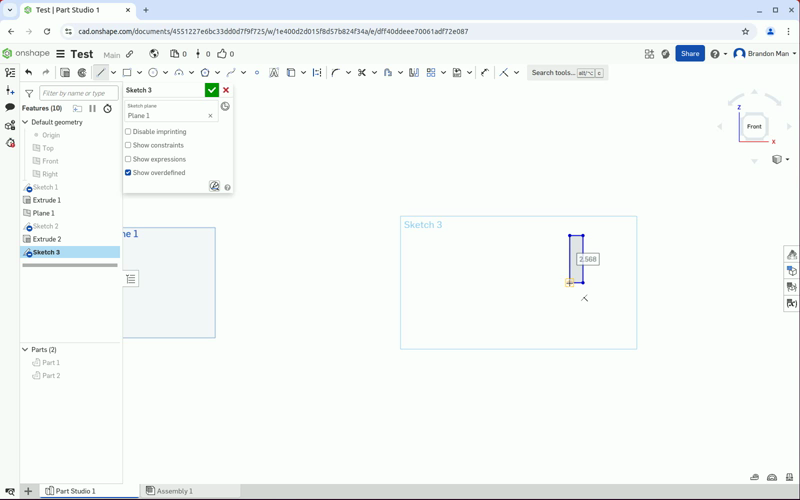
scroll(-6)
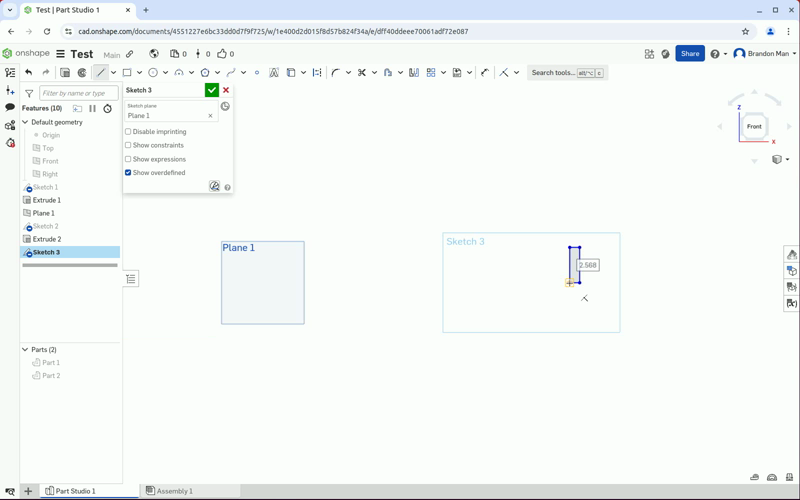
scroll(-6)
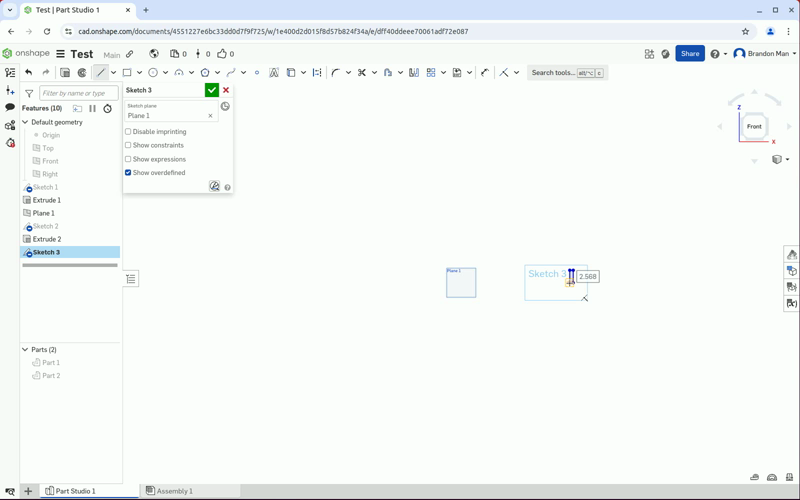
key(esc)
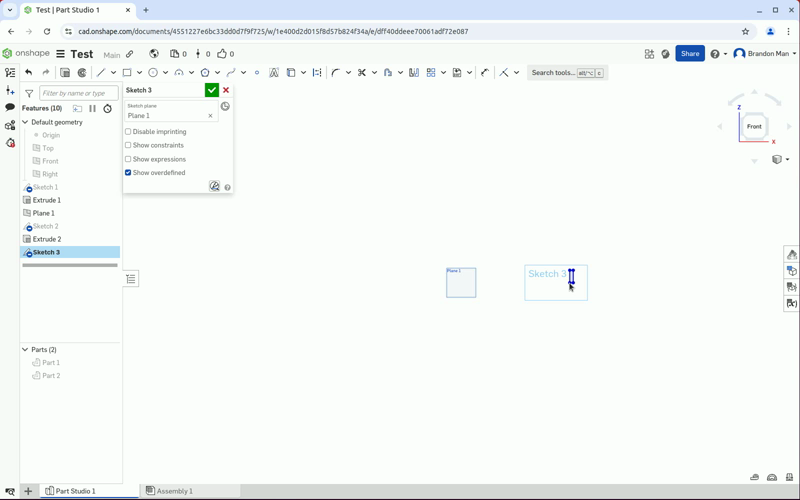
mouse_move(572, 270)
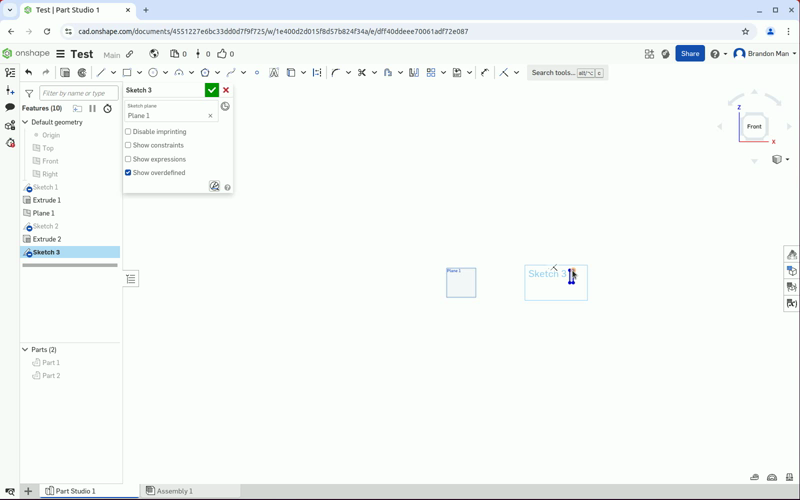
scroll(6)
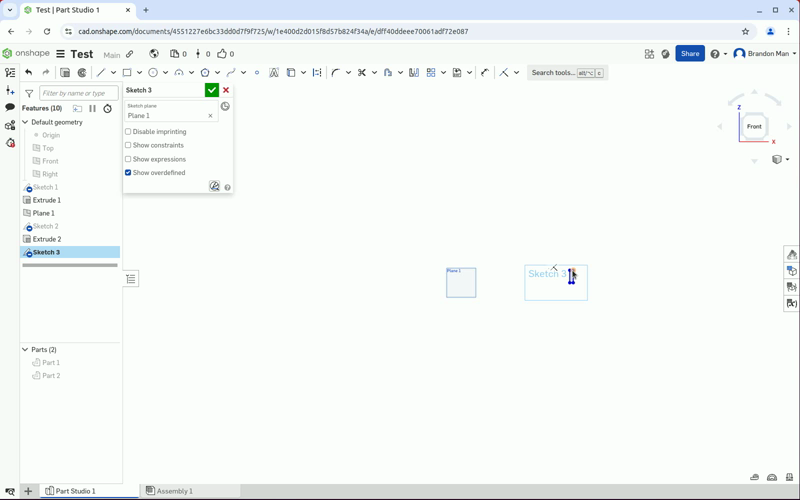
scroll(6)
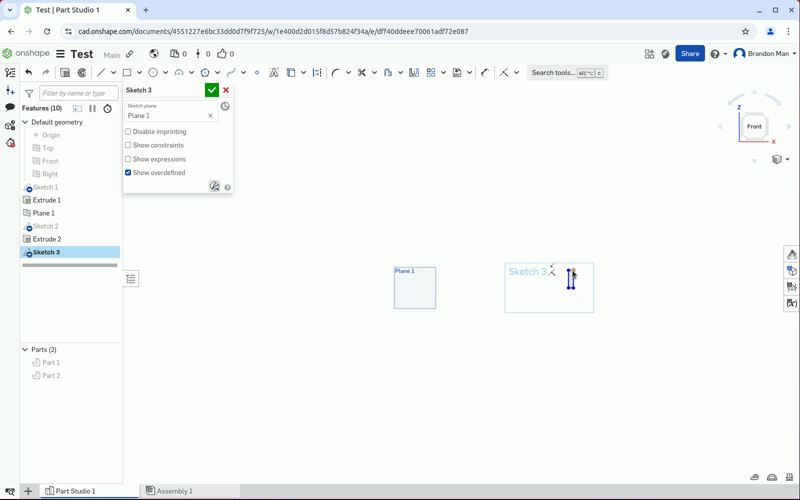
scroll(6)
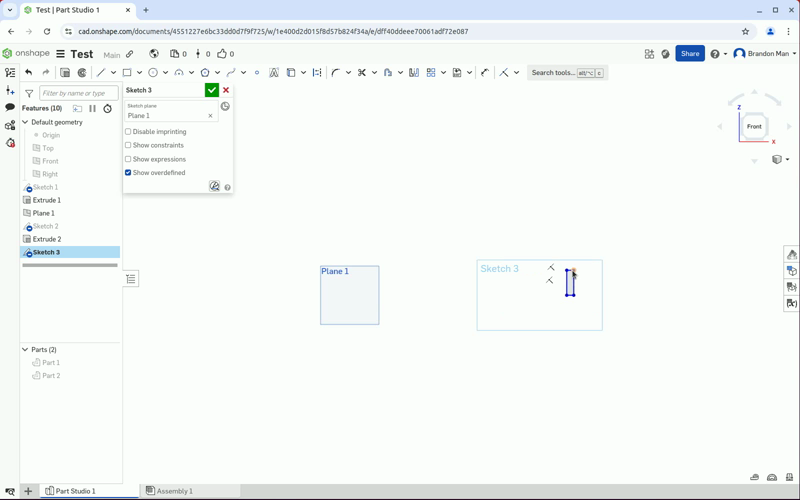
scroll(6)
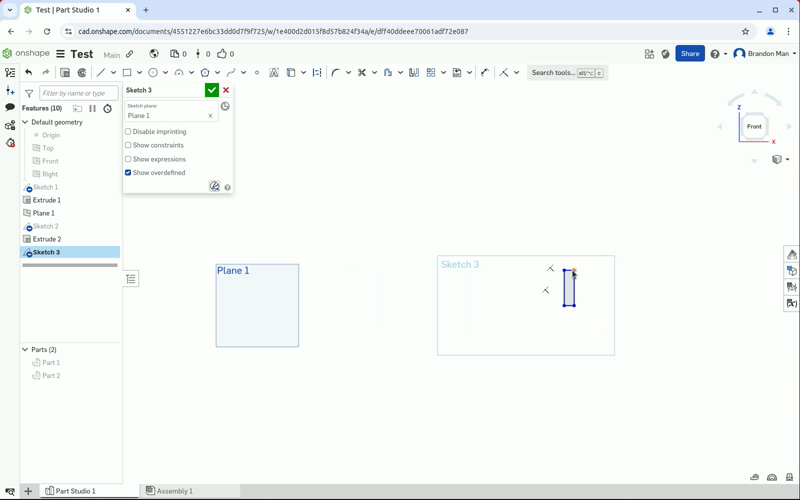
scroll(6)
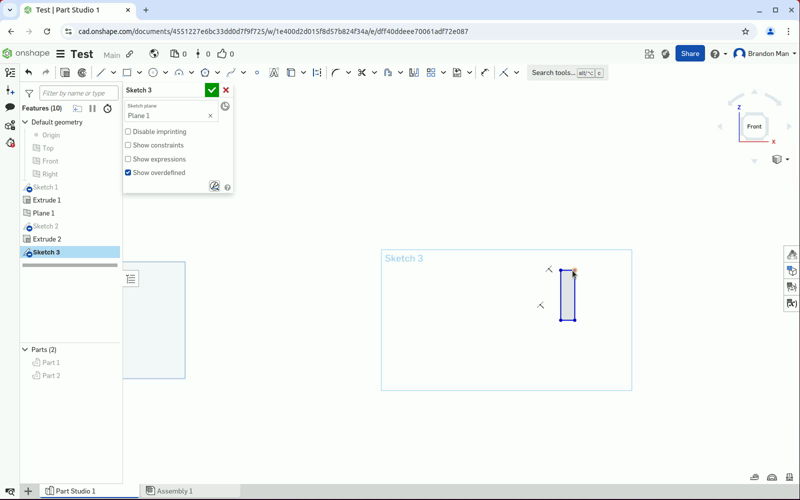
scroll(6)
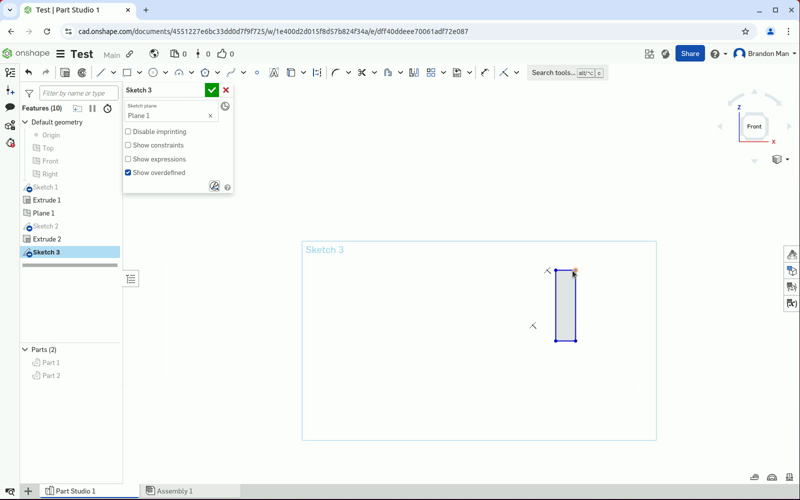
scroll(6)
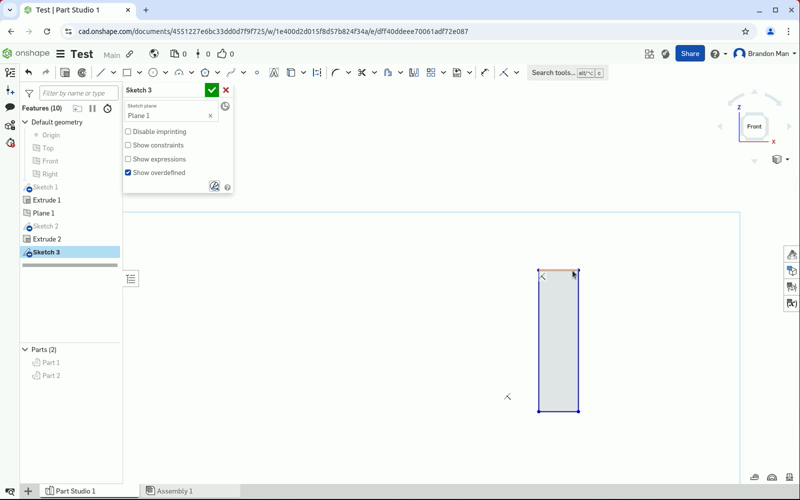
click(572, 270)
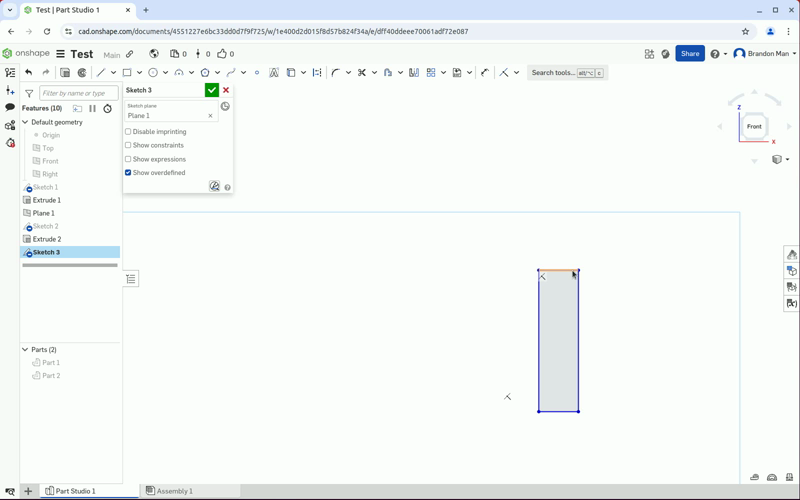
scroll(-6)
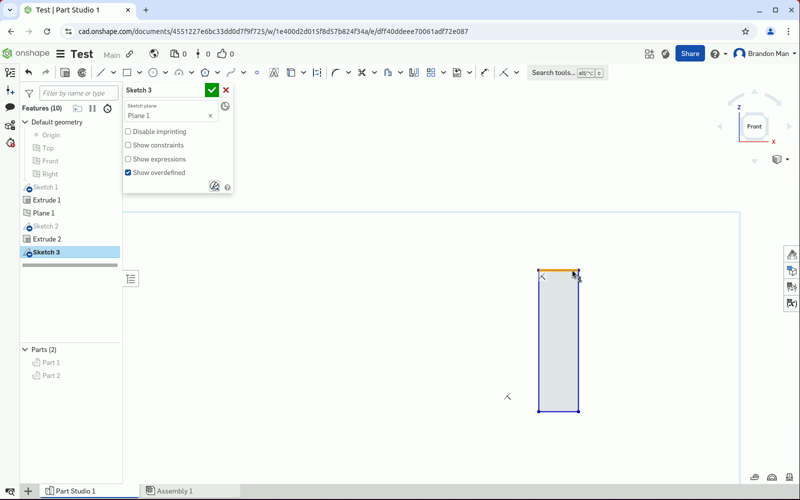
scroll(-6)
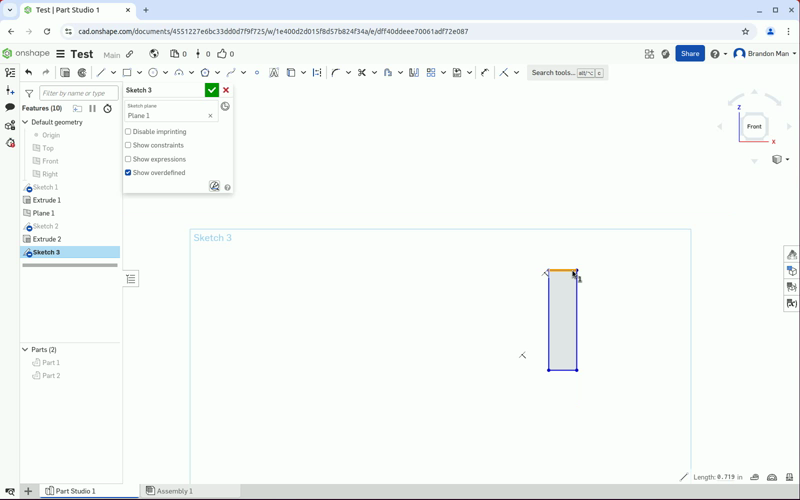
scroll(-6)
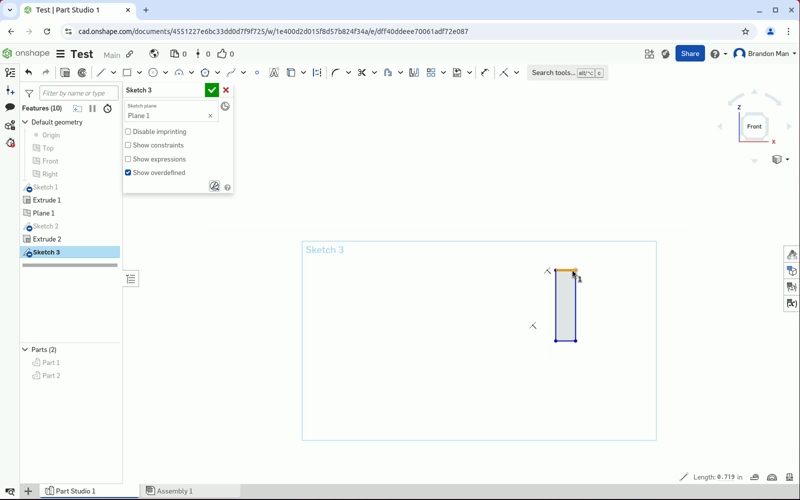
scroll(-6)
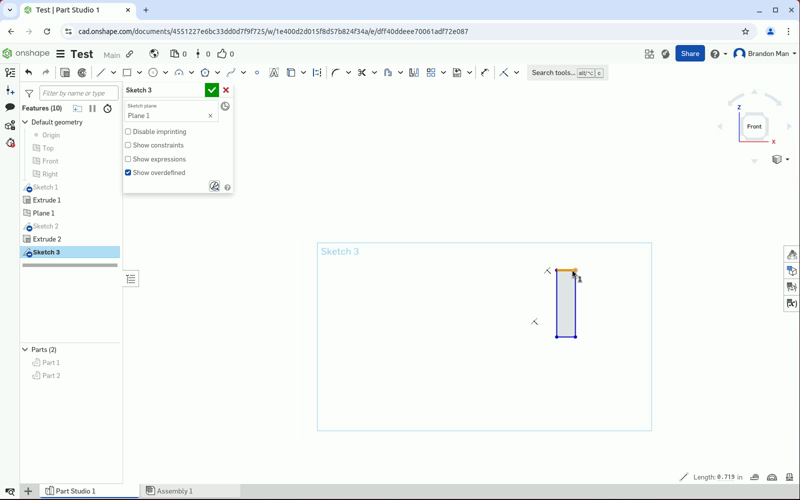
scroll(-6)
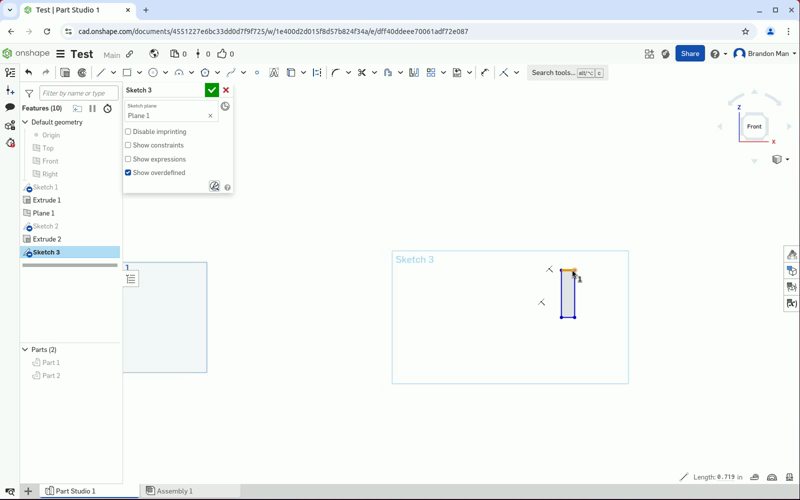
scroll(-6)
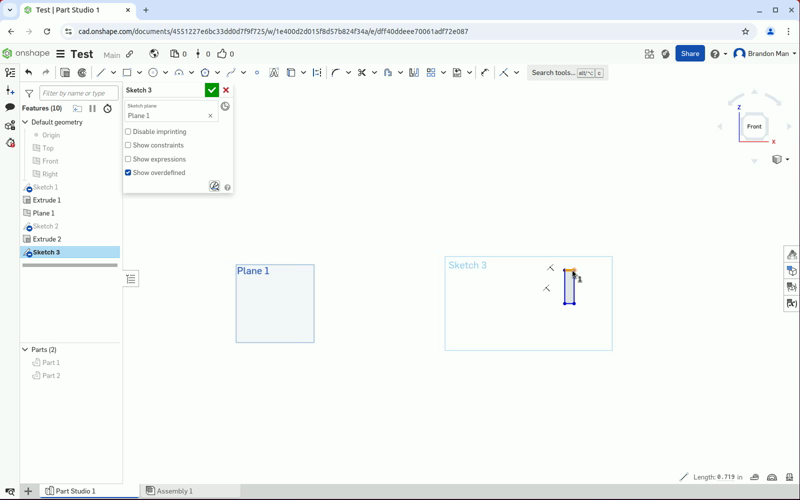
scroll(-6)
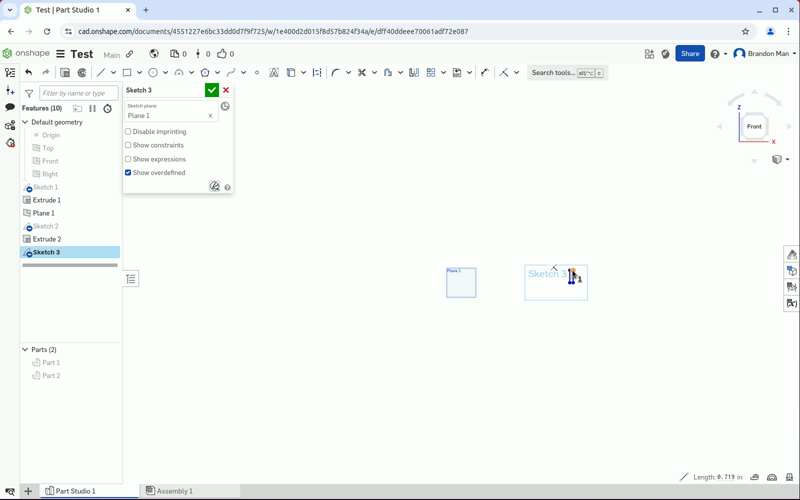
mouse_move(73, 352)
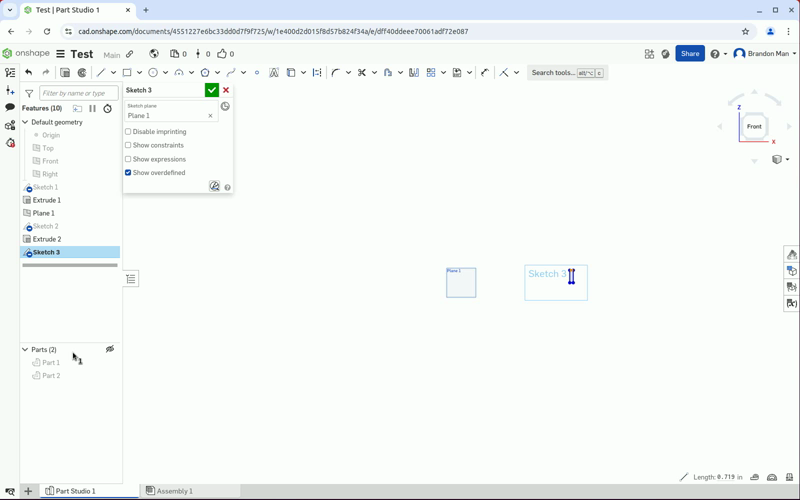
key(shift+y)
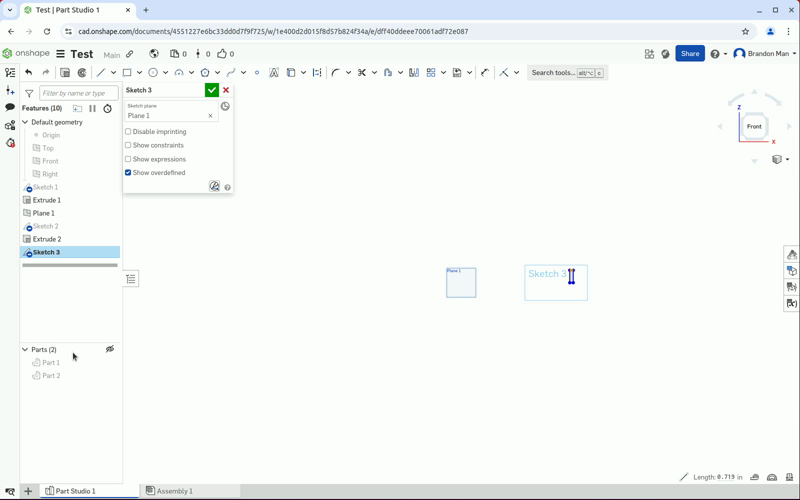
key(shift+e)
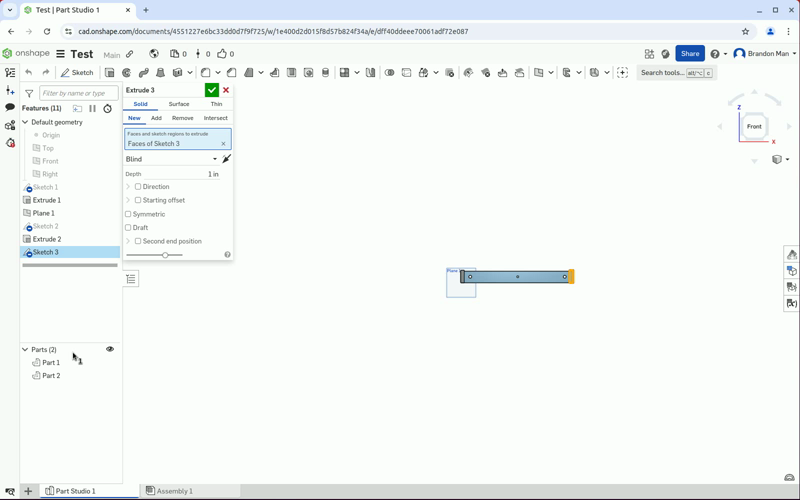
mouse_move(143, 106)
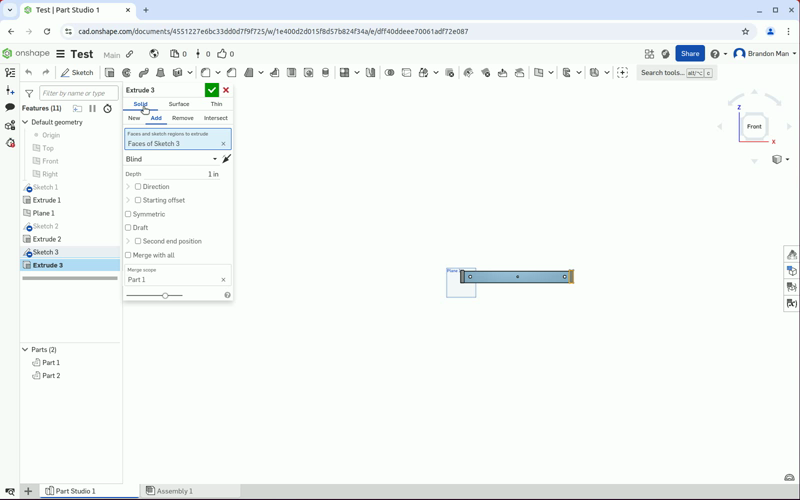
click(143, 106)
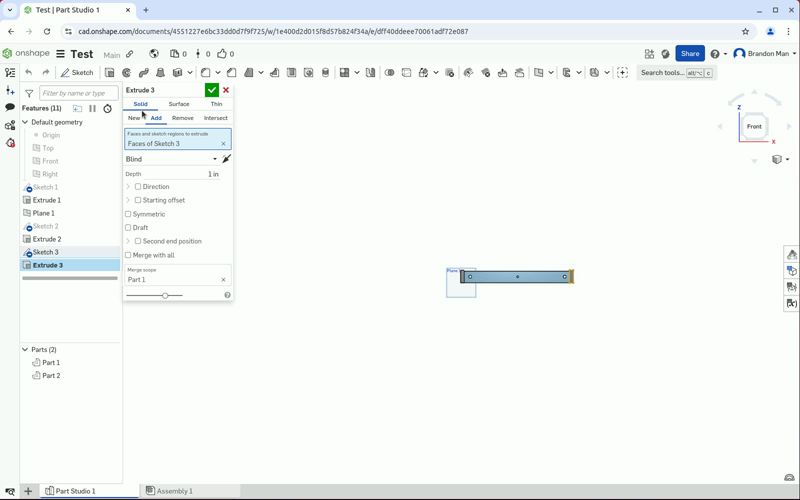
mouse_move(137, 120)
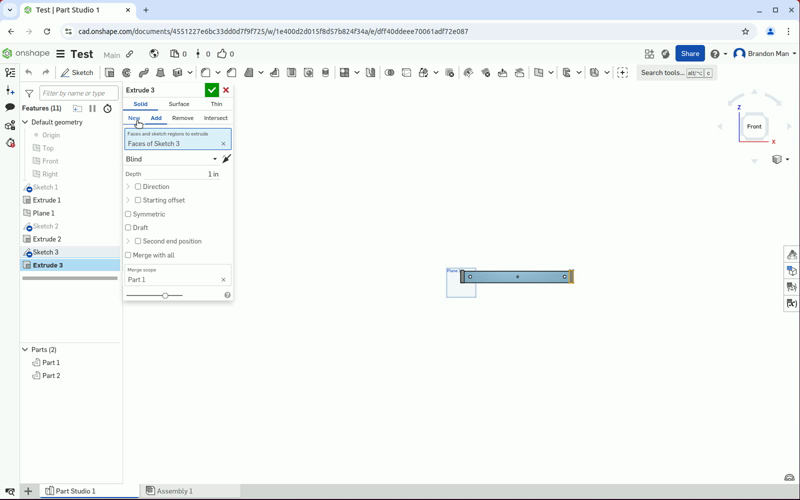
click(137, 120)
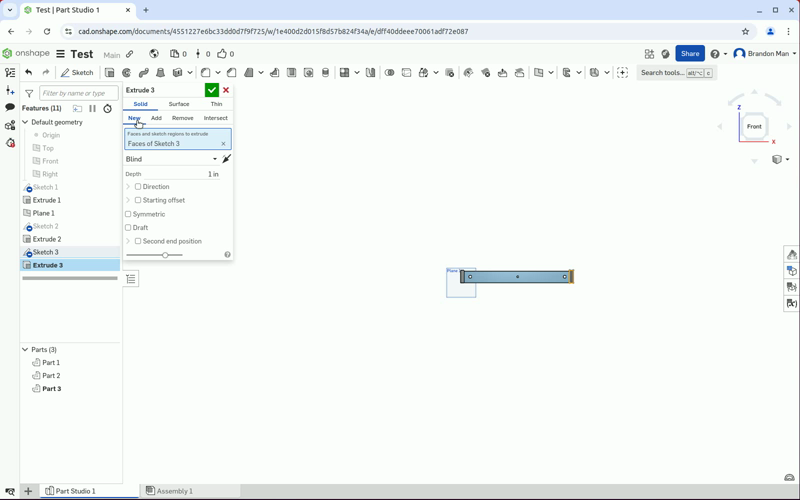
key(tab, 4)
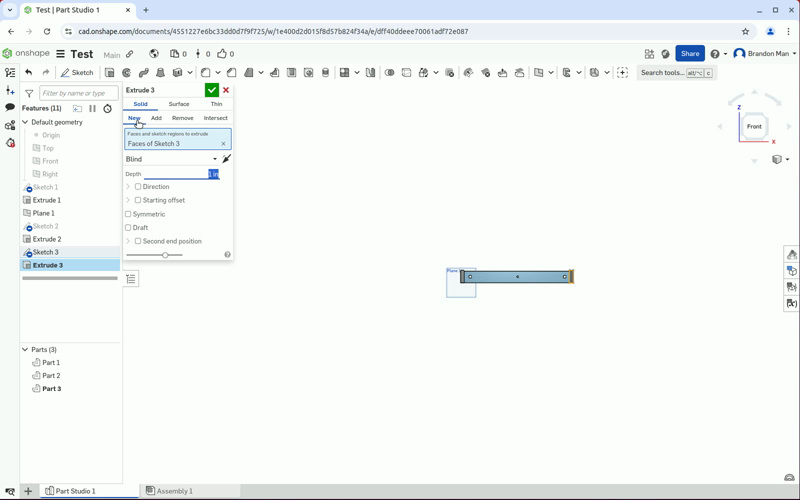
text(7.703)
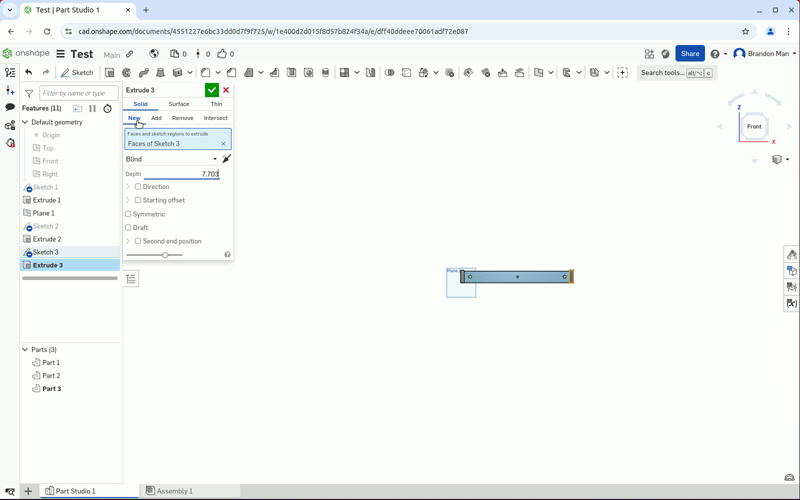
key(enter)
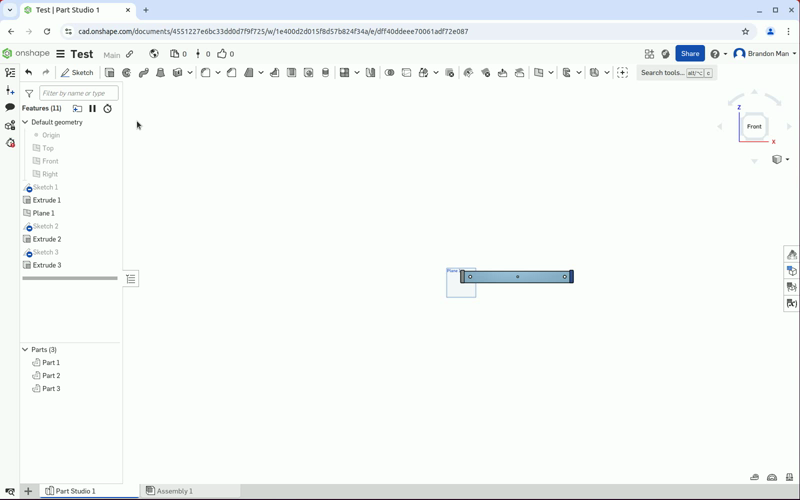
key(shift+h)
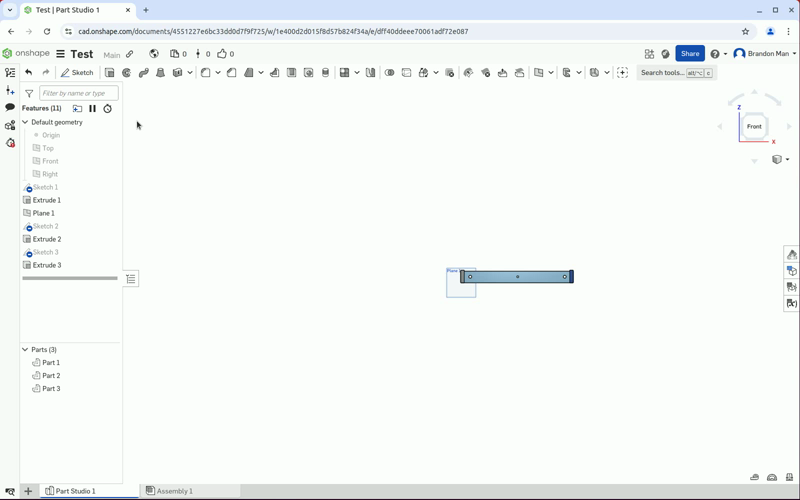
key(shift+h)
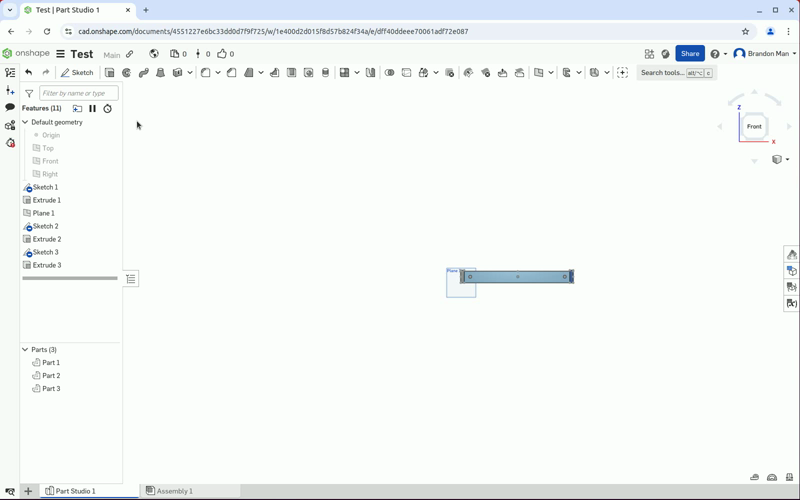
key(shift+7)
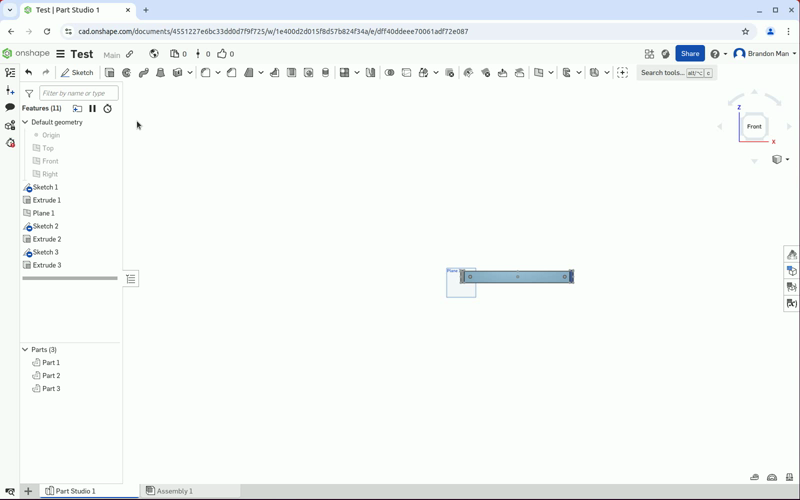
key(left, 2)
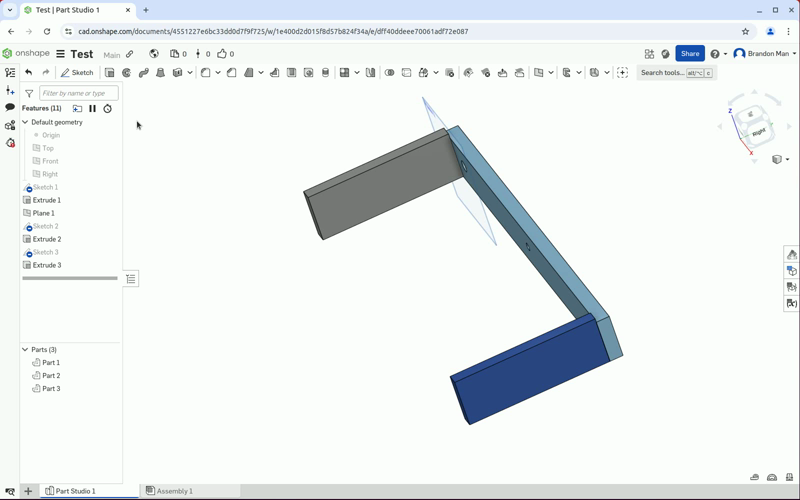
key(down, 2)
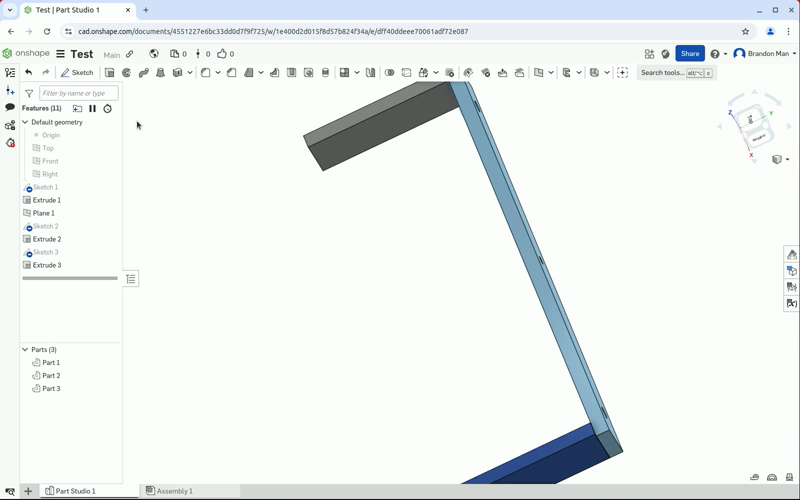
key(up, 2)
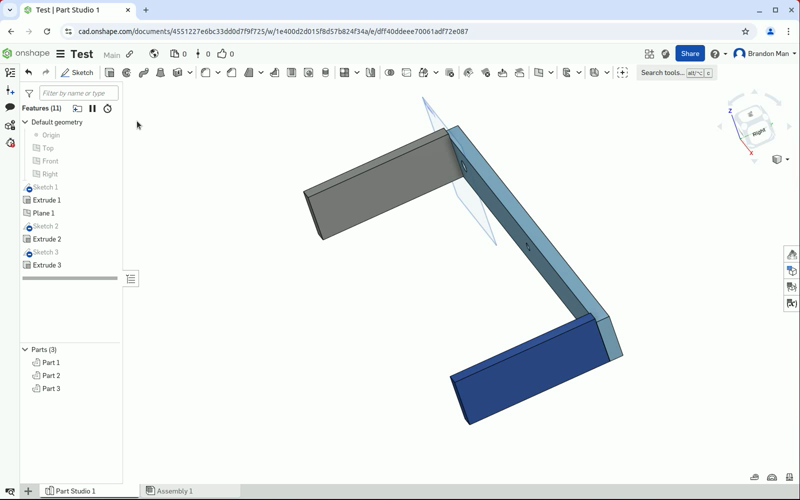
key(right, 2)
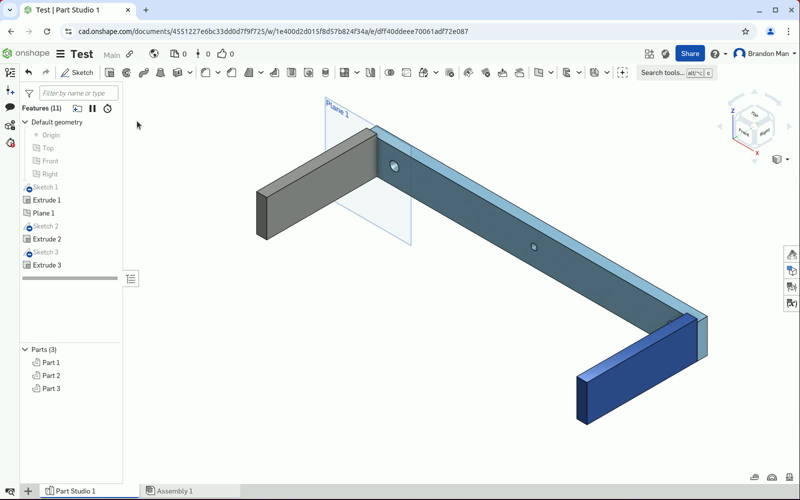
mouse_move(73, 189)
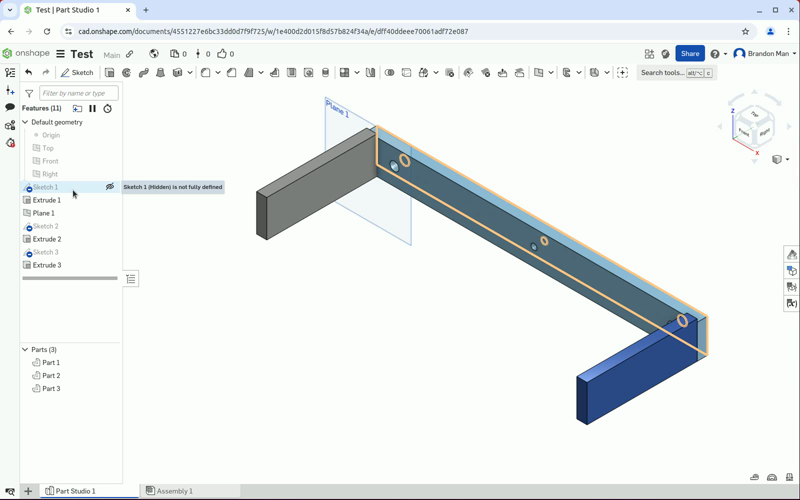
click(73, 189)